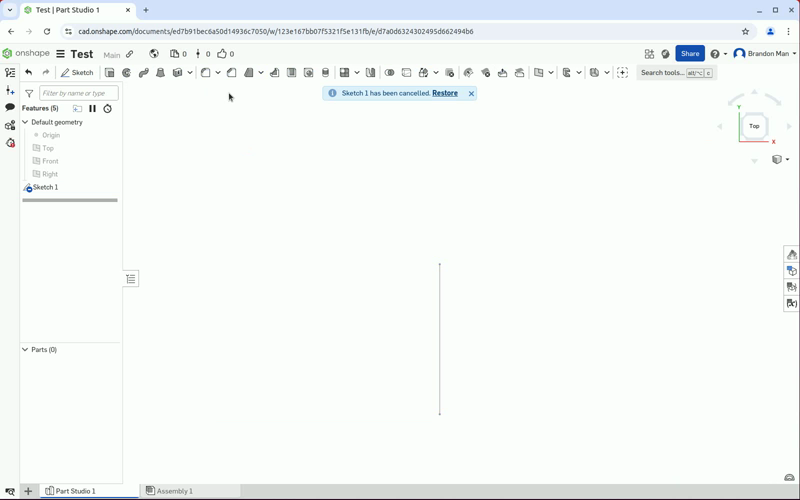
key(shift+h)
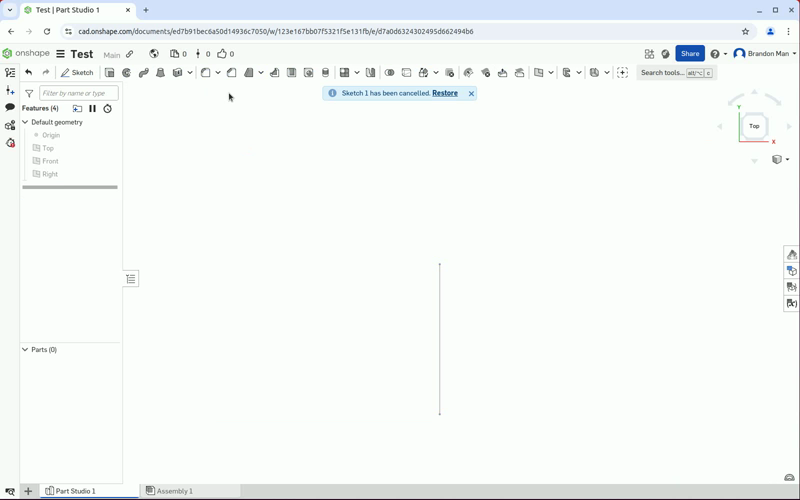
key(shift+s)
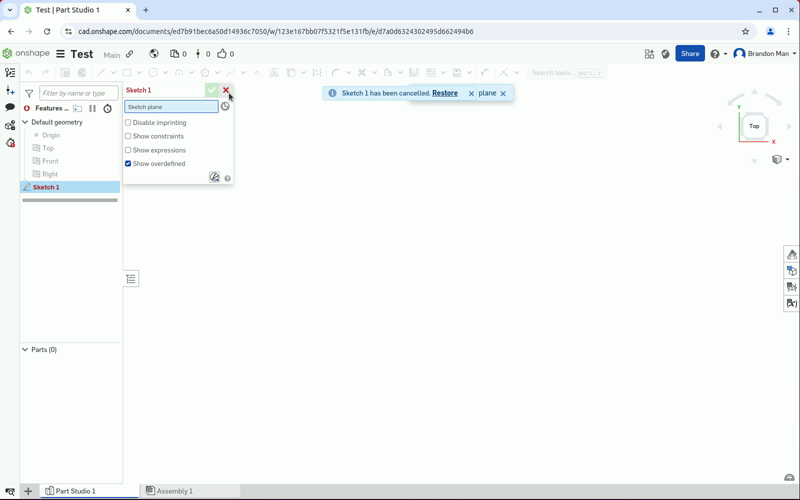
mouse_move(73, 150)
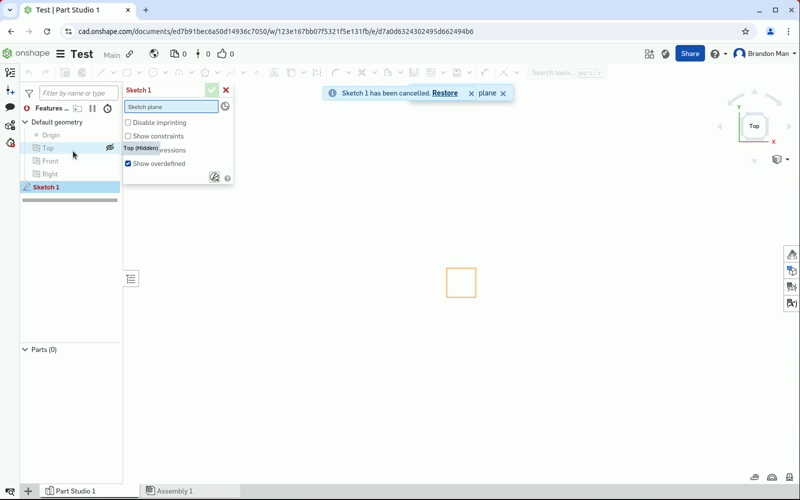
click(73, 150)
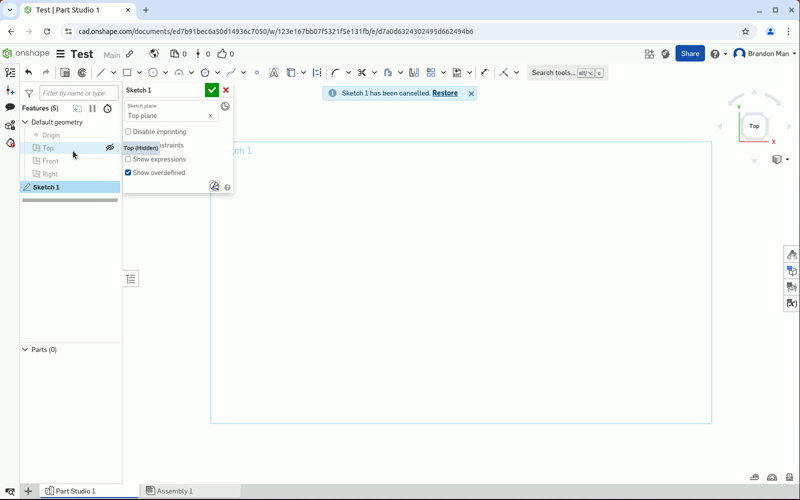
mouse_move(73, 352)
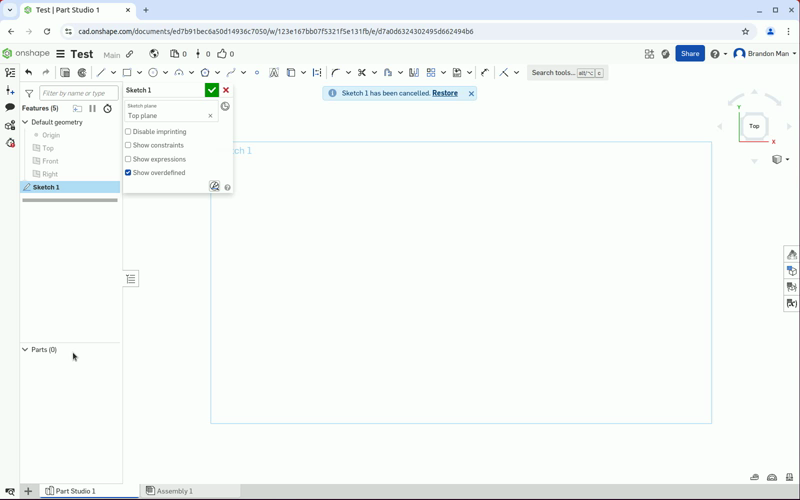
key(y)
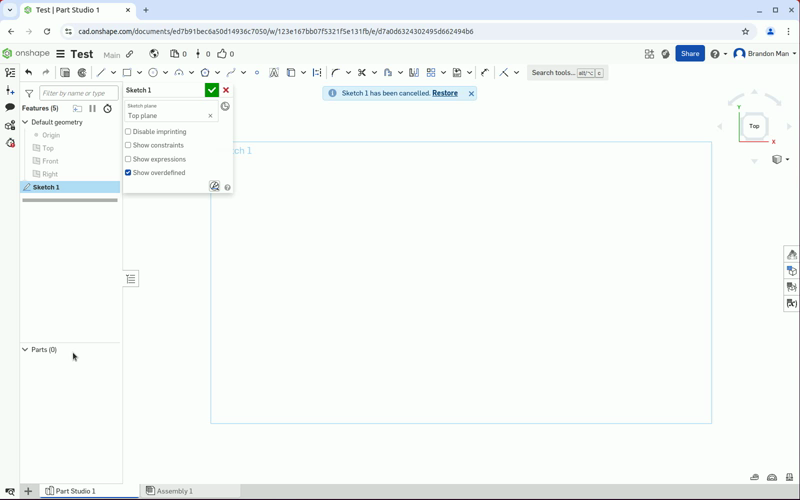
key(a)
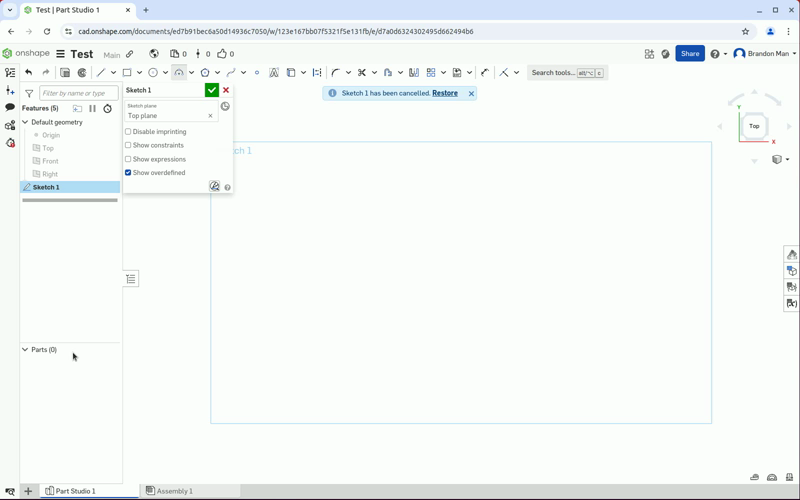
key_down(shift)
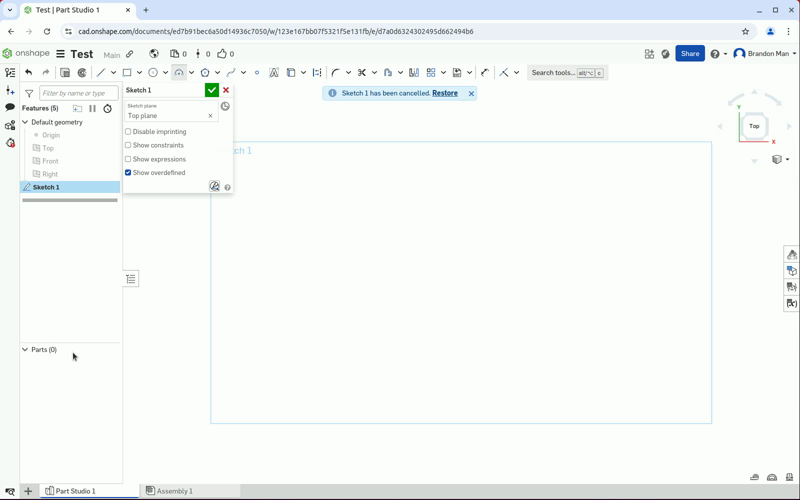
mouse_move(348, 354)
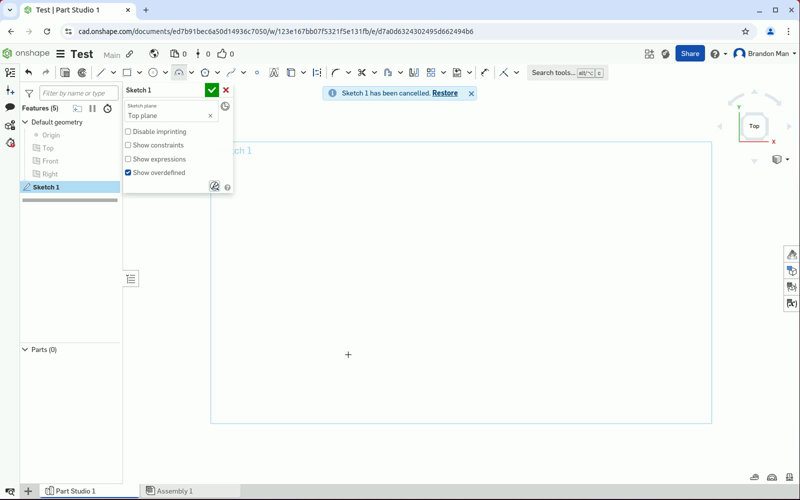
click(348, 354)
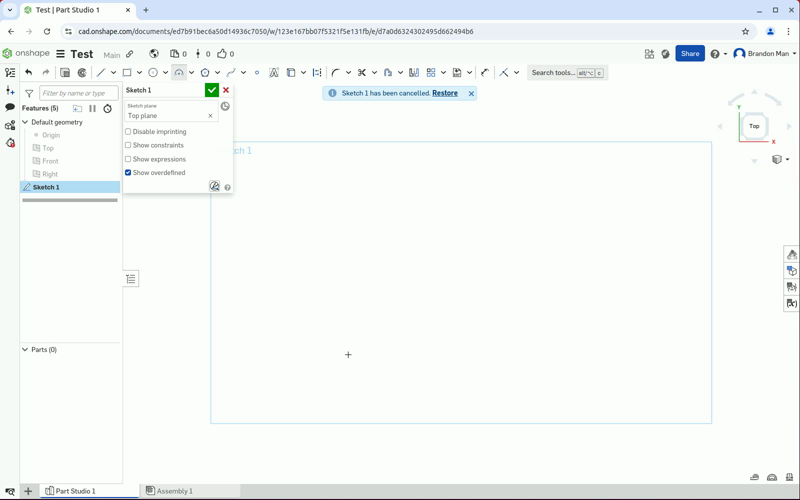
key_up(shift)
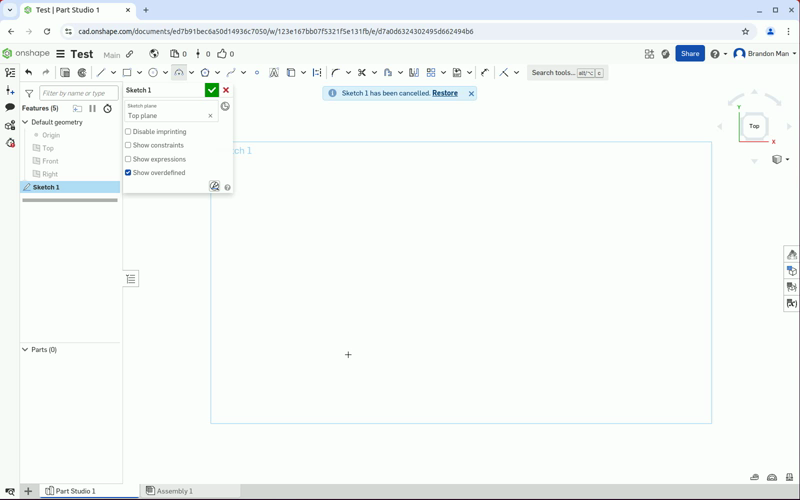
key_down(shift)
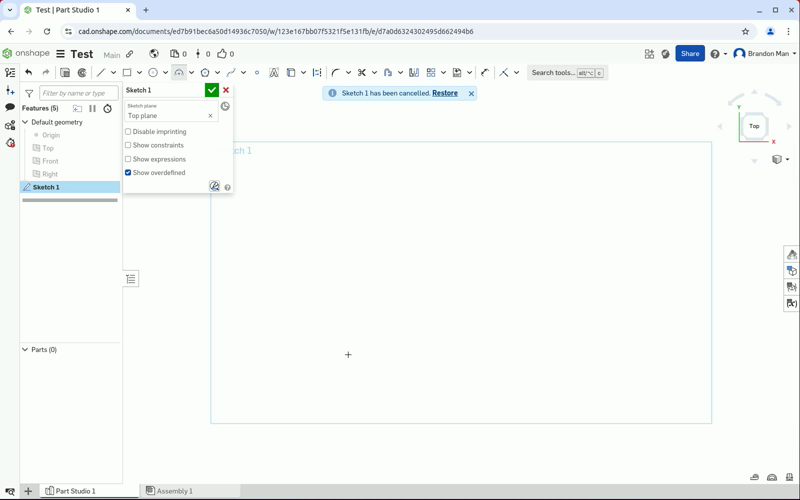
mouse_move(388, 394)
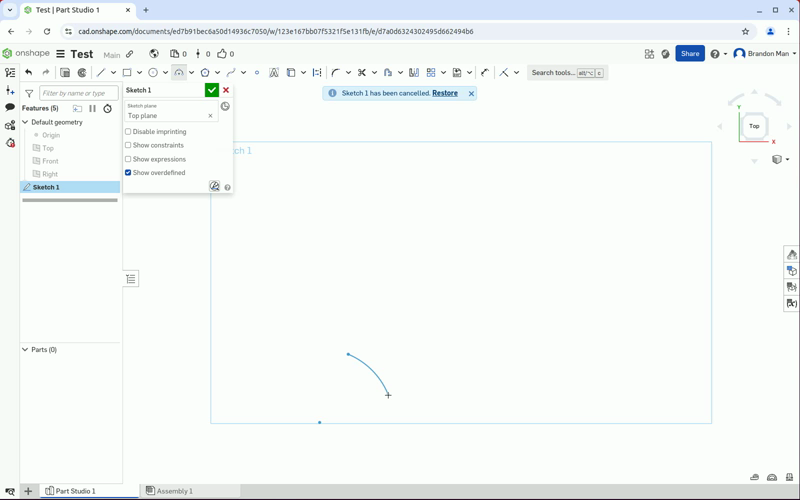
click(388, 394)
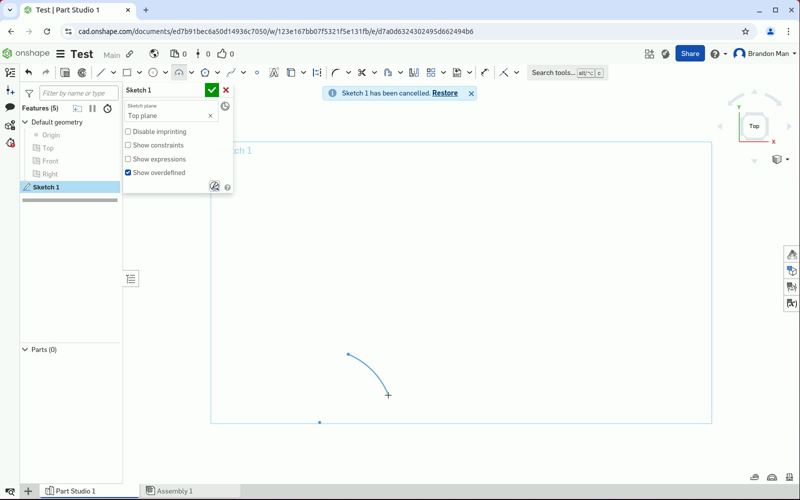
mouse_move(359, 382)
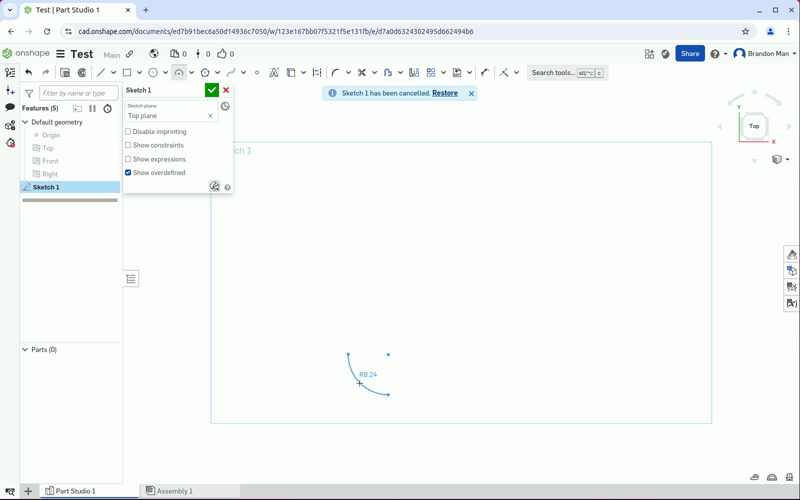
click(359, 382)
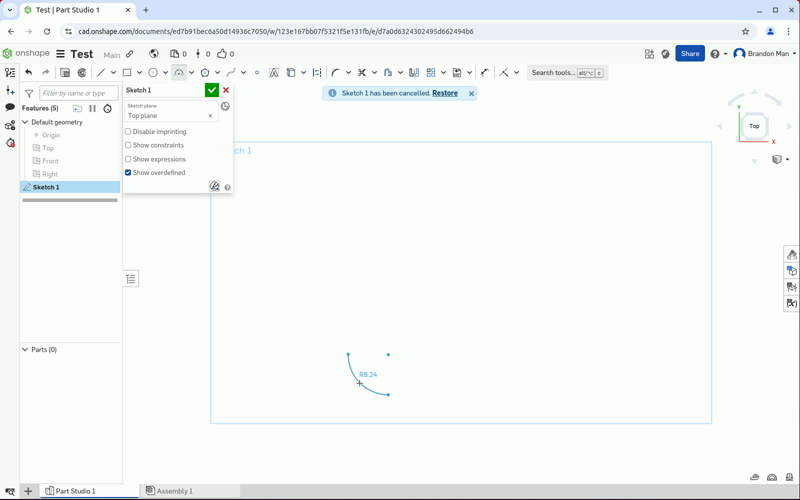
key_up(shift)
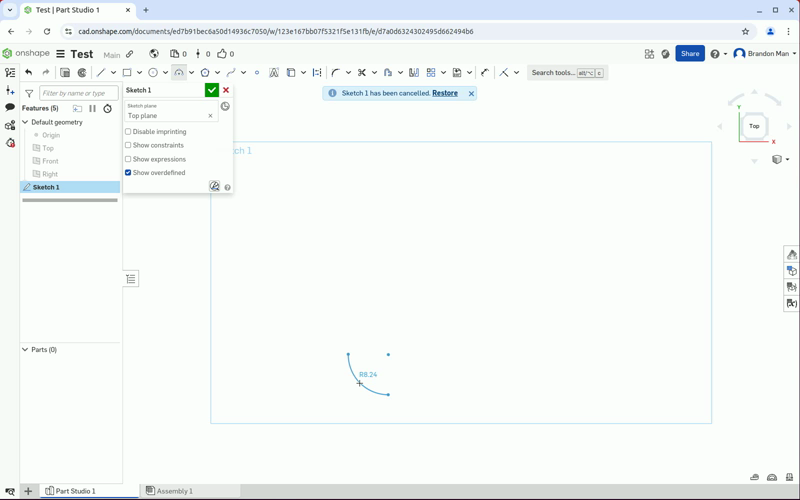
key(esc)
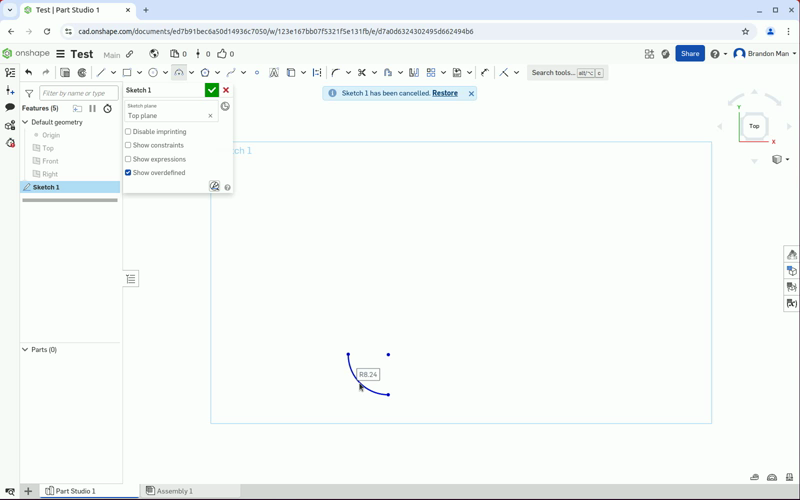
key(l)
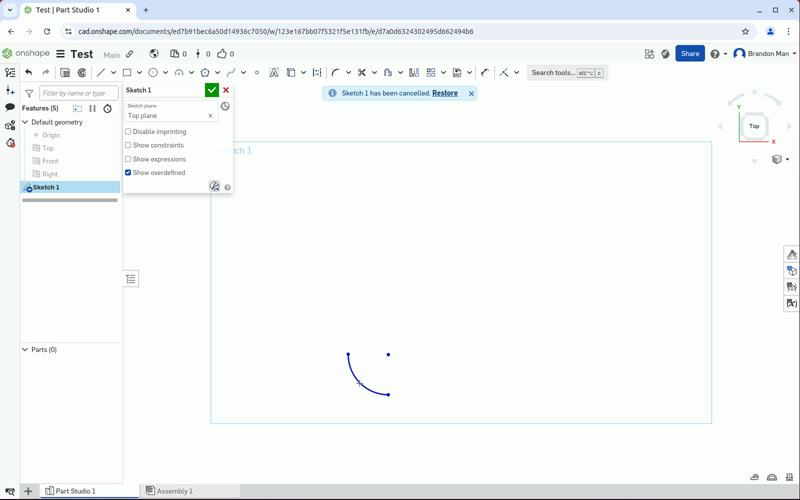
mouse_move(388, 394)
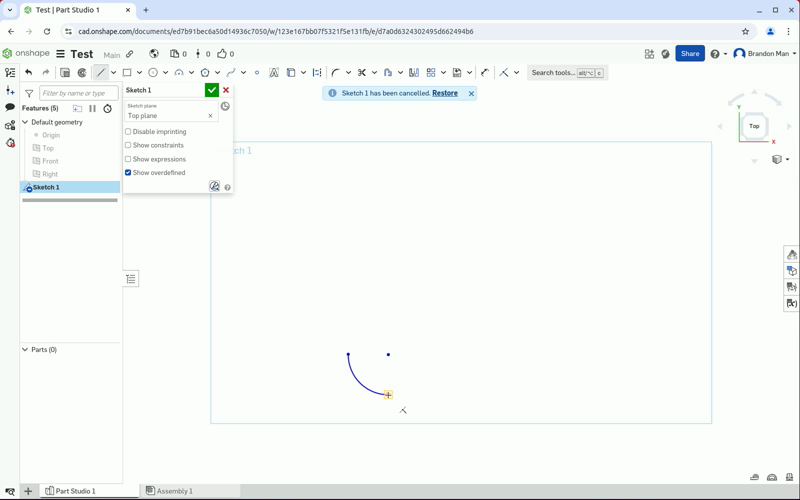
click(388, 394)
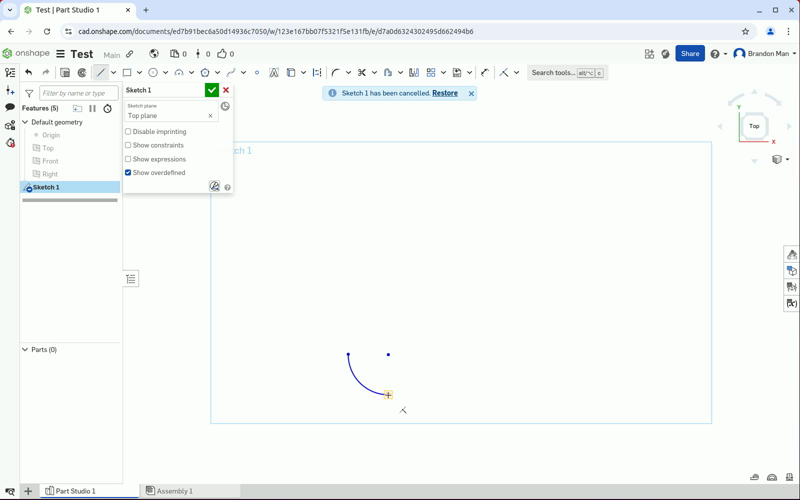
key_down(shift)
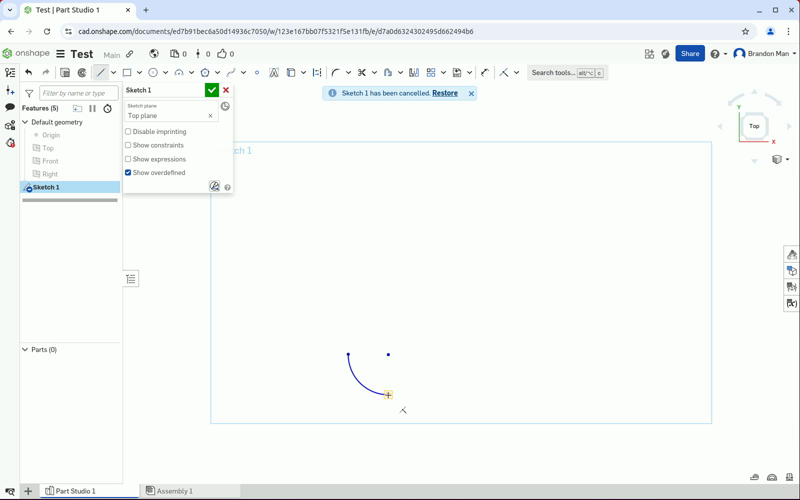
mouse_move(532, 394)
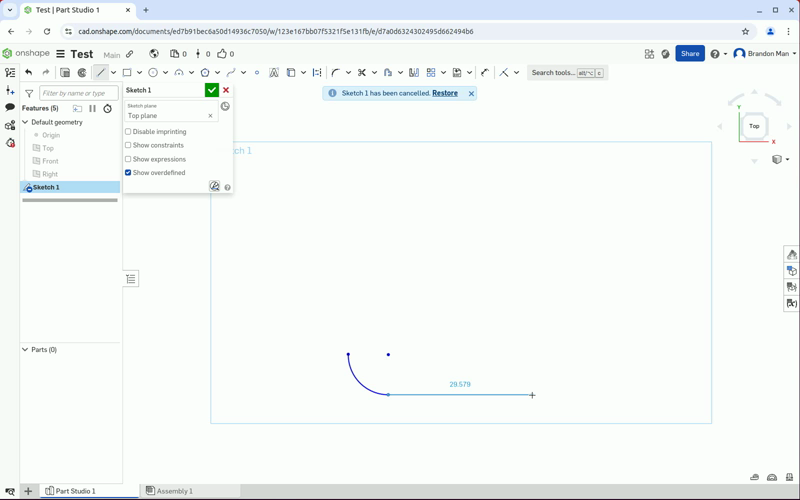
click(532, 394)
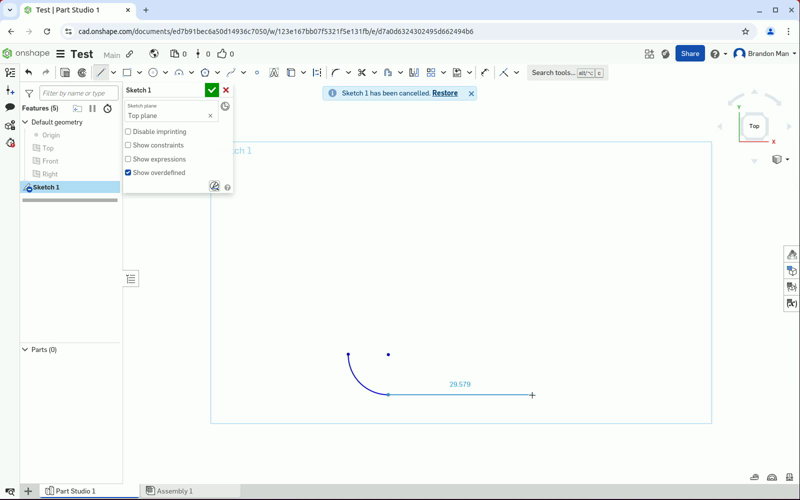
key_up(shift)
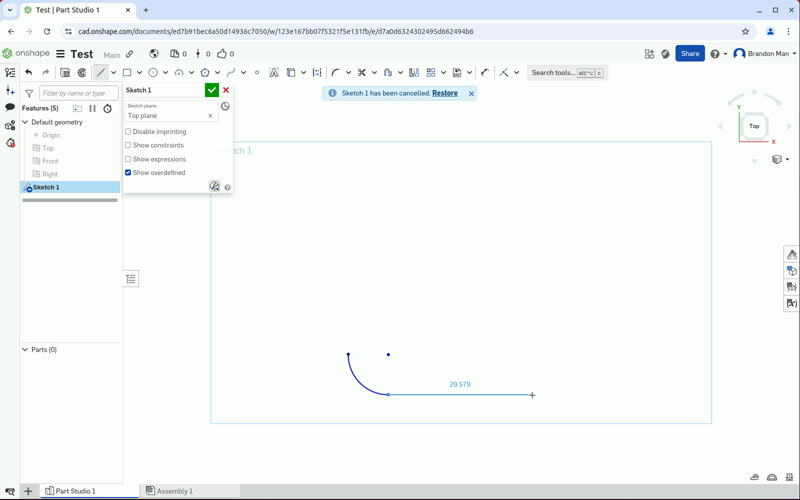
key(esc)
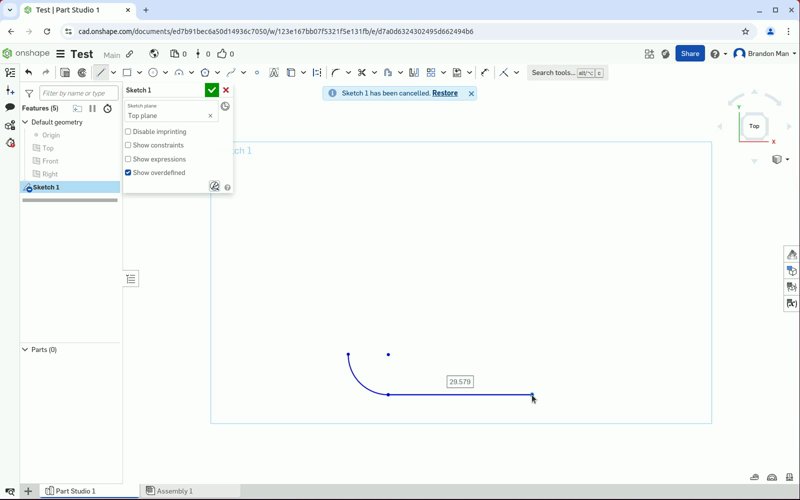
key(a)
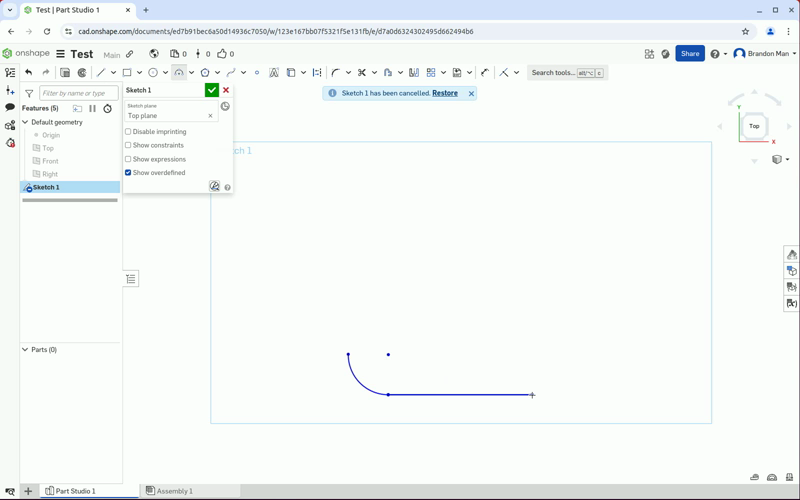
mouse_move(532, 394)
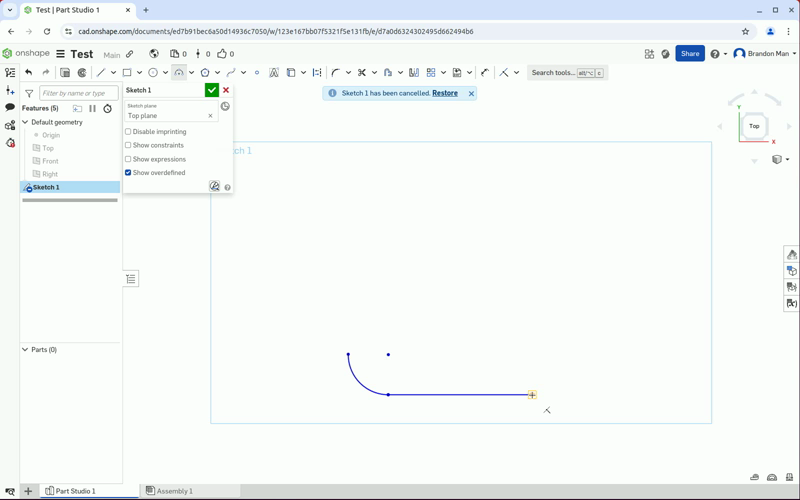
click(532, 394)
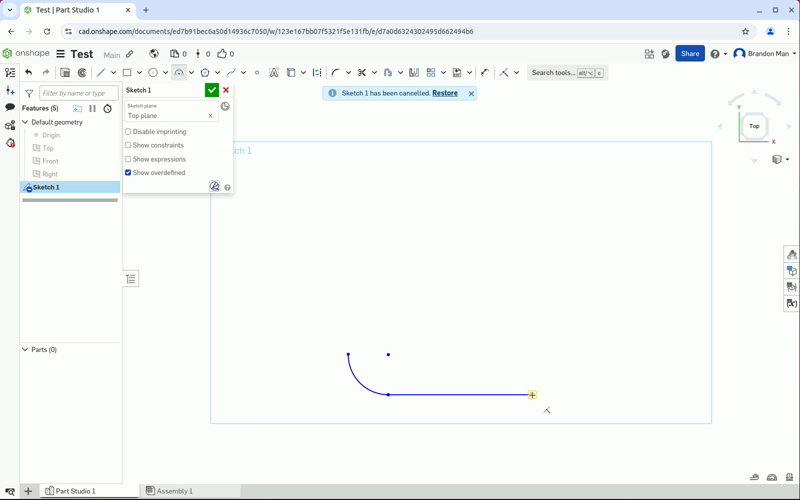
key_down(shift)
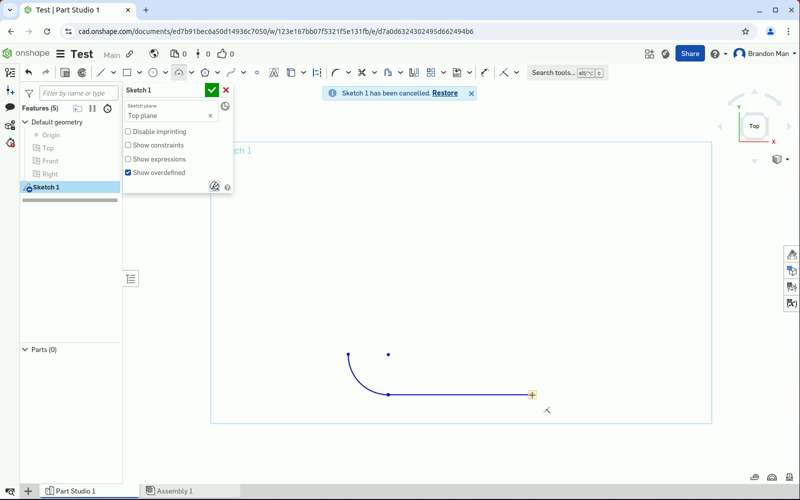
mouse_move(572, 354)
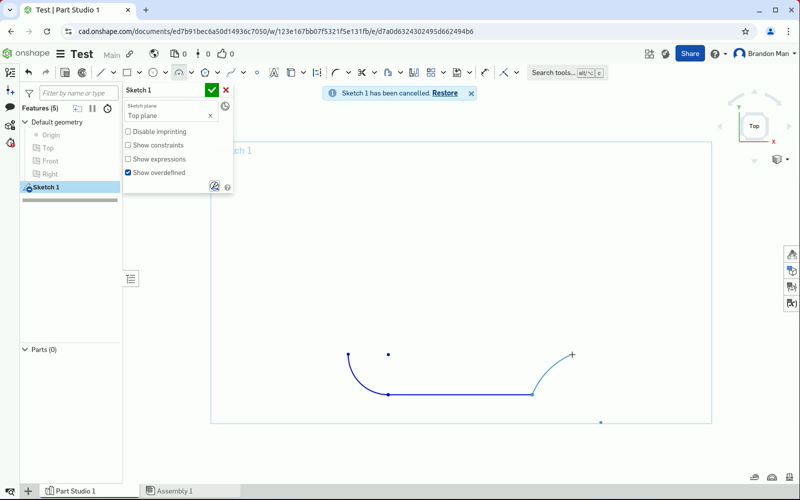
click(572, 354)
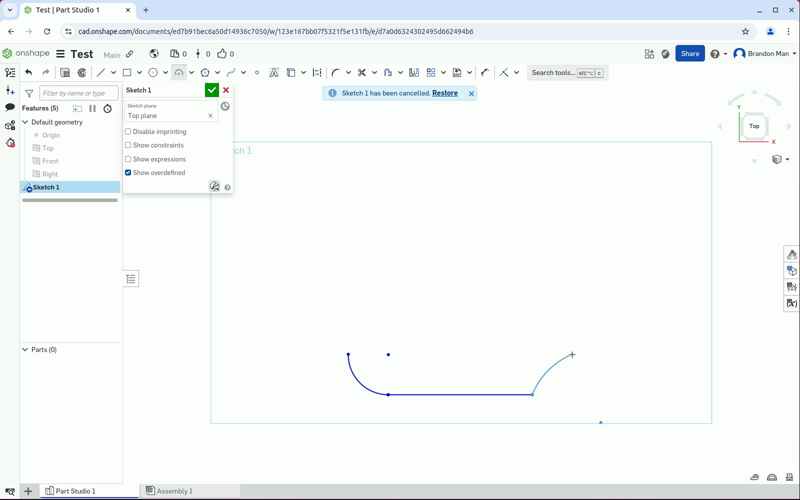
mouse_move(560, 382)
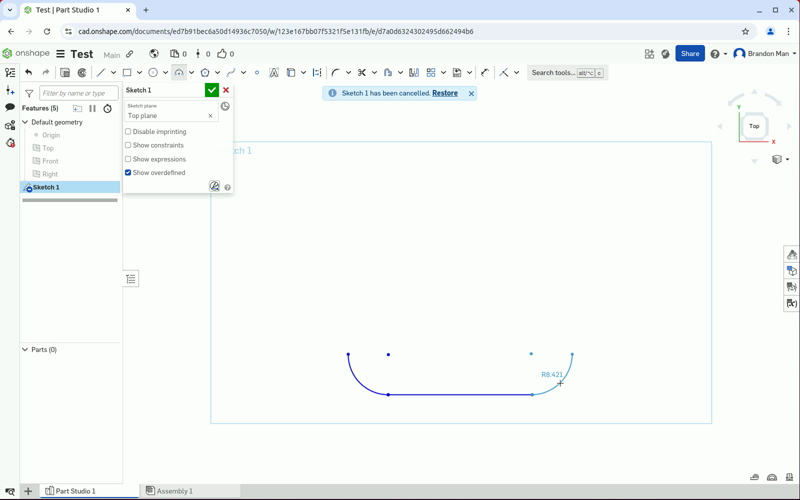
click(560, 382)
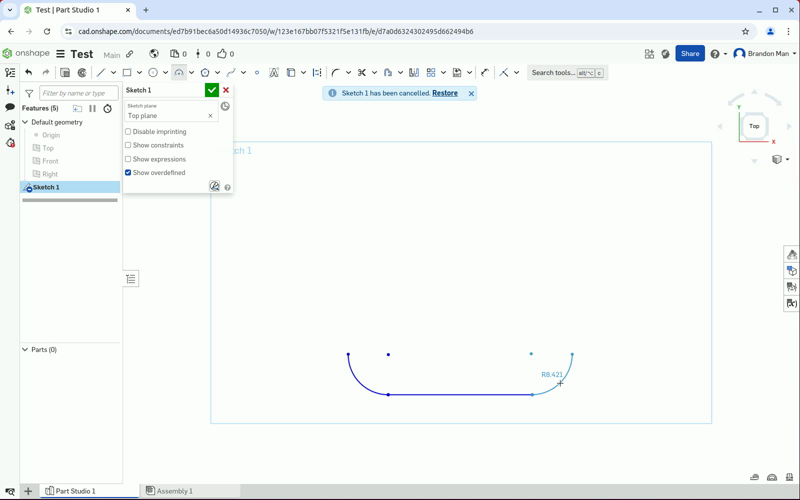
key_up(shift)
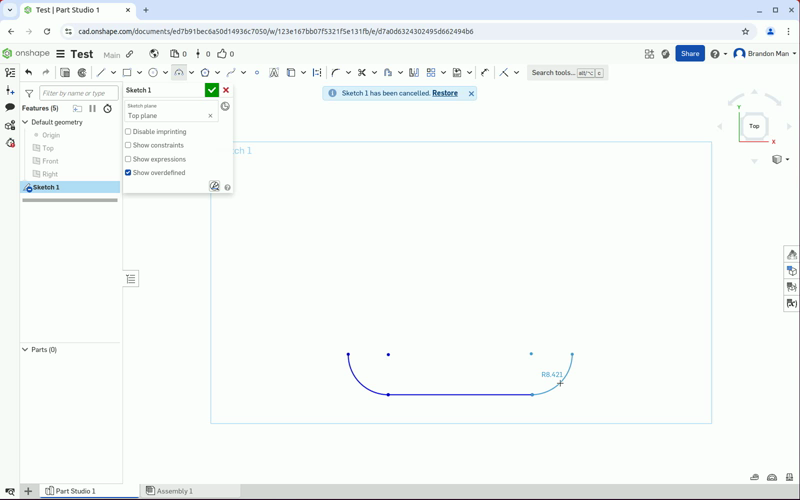
key(esc)
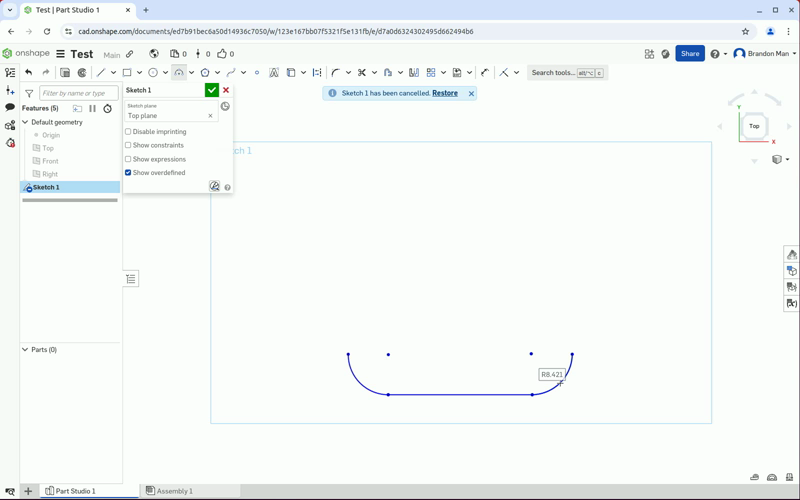
key(l)
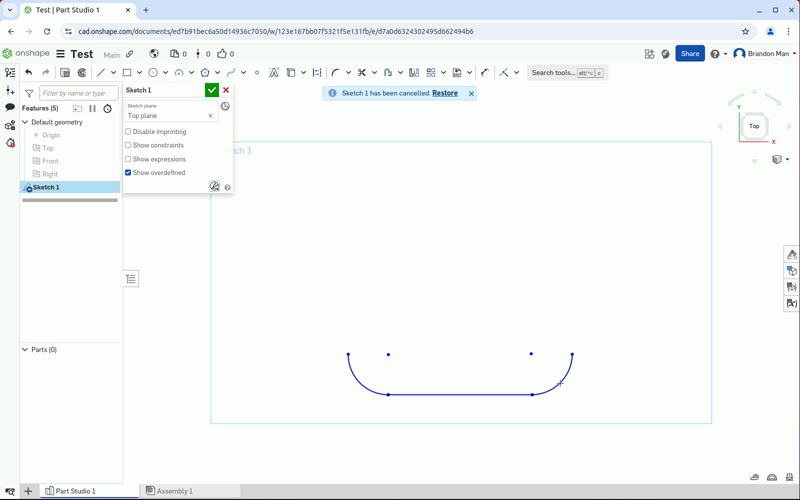
mouse_move(572, 354)
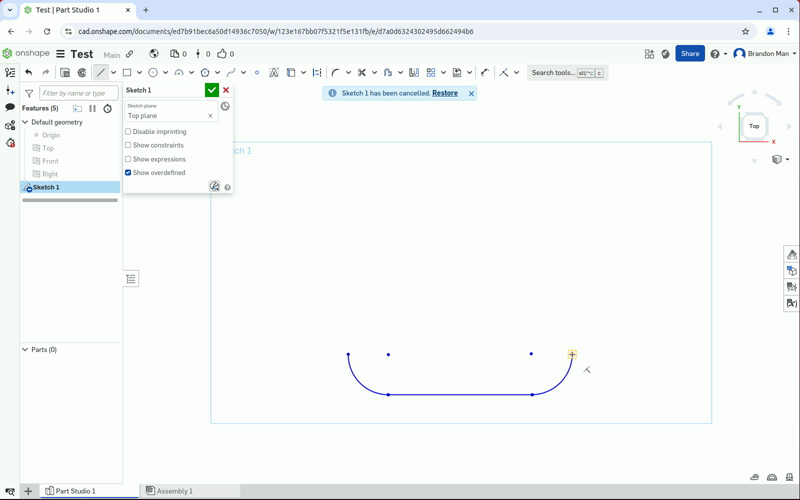
click(572, 354)
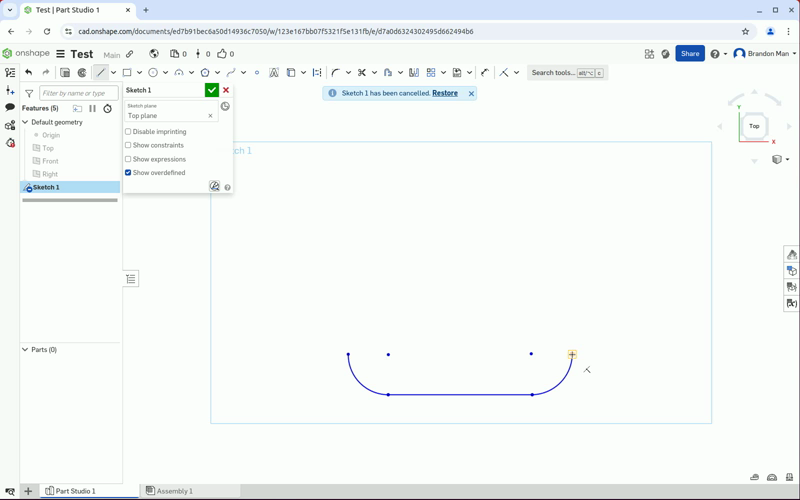
key_down(shift)
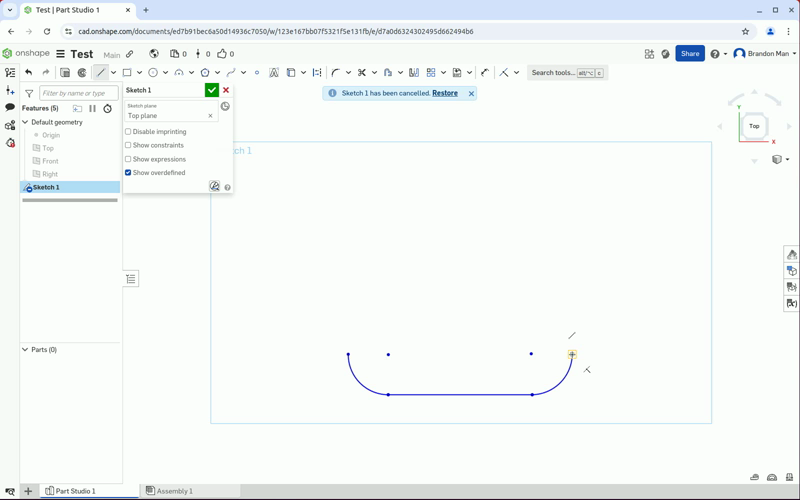
mouse_move(572, 213)
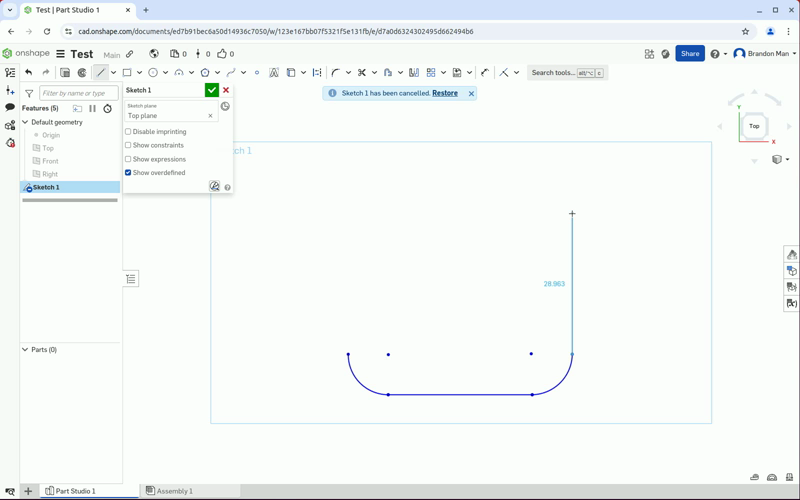
click(572, 213)
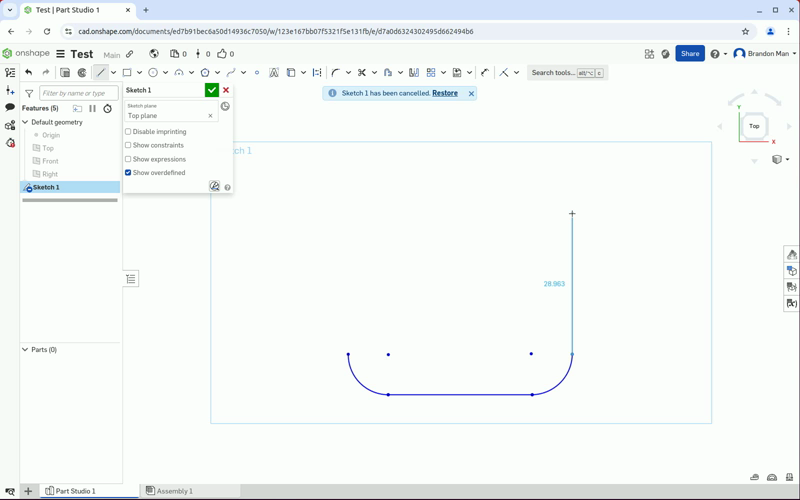
key_up(shift)
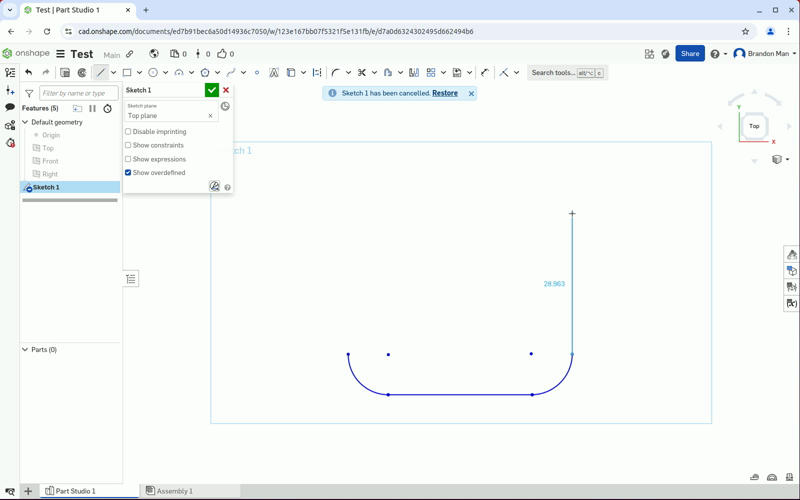
key(esc)
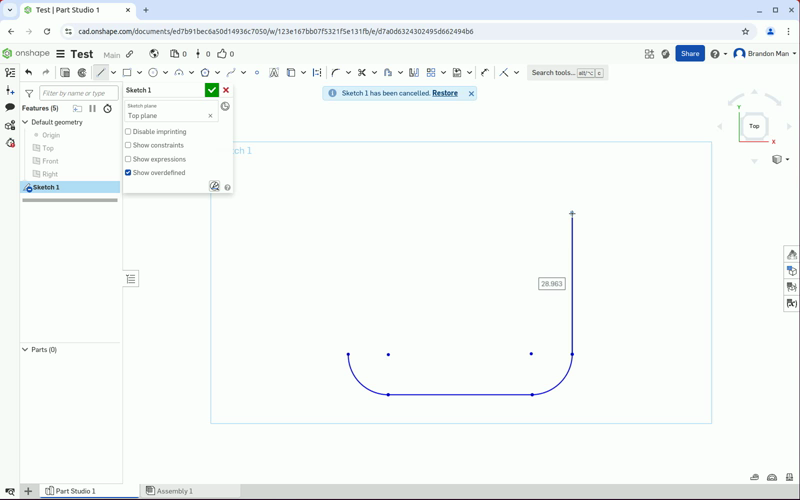
key(a)
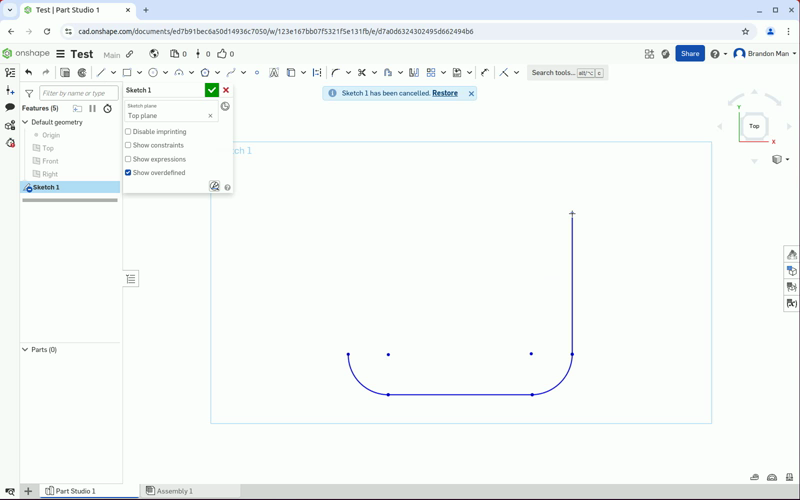
mouse_move(572, 213)
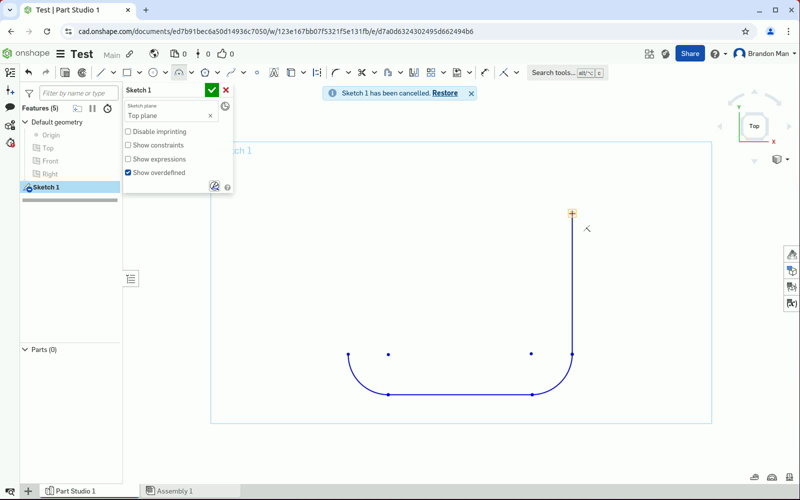
click(572, 213)
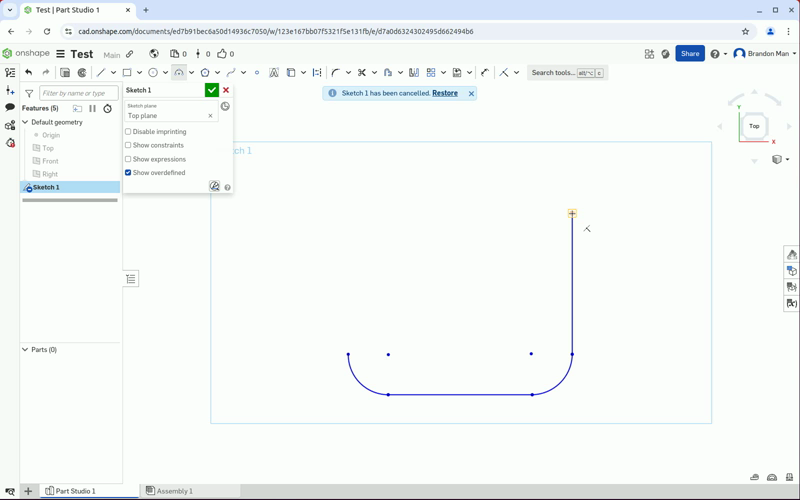
key_down(shift)
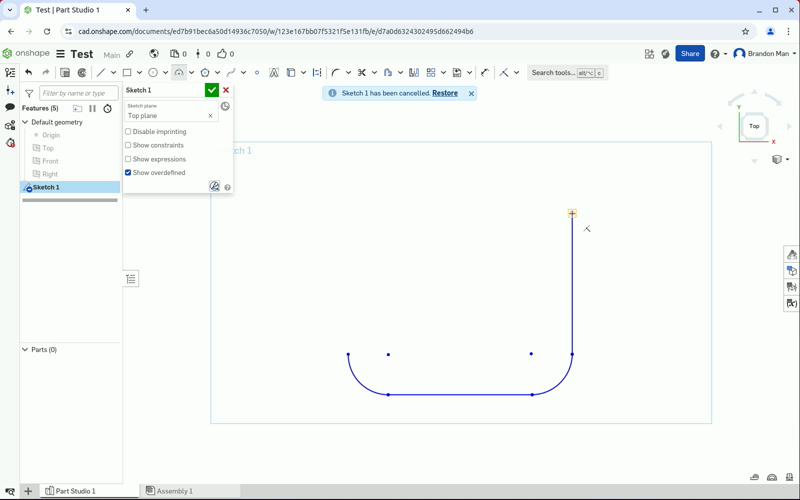
mouse_move(532, 170)
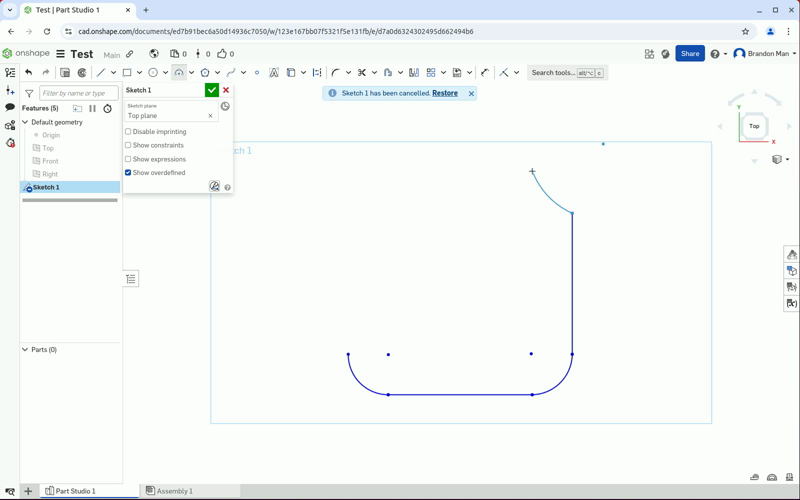
click(532, 170)
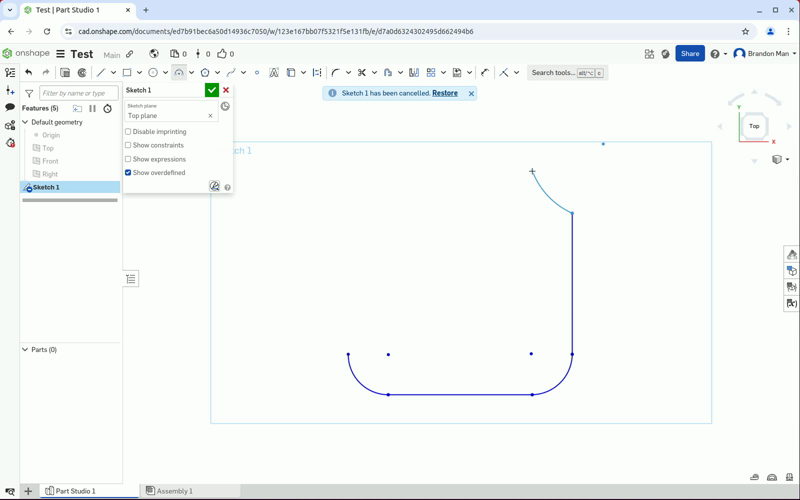
mouse_move(561, 183)
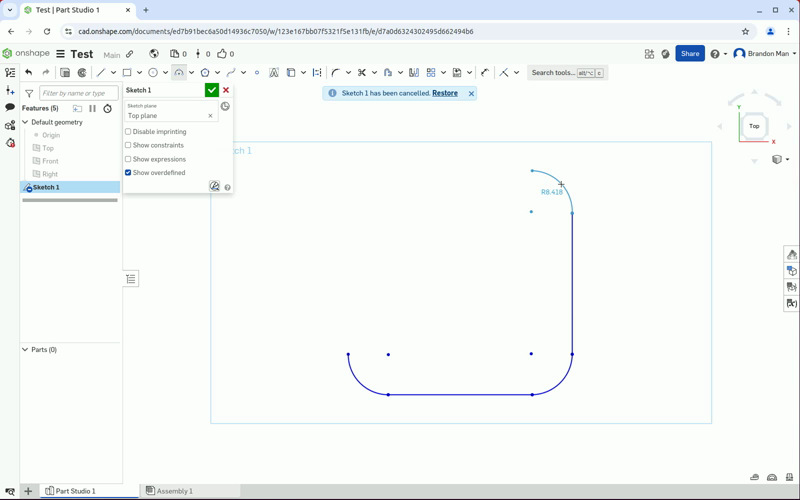
click(561, 183)
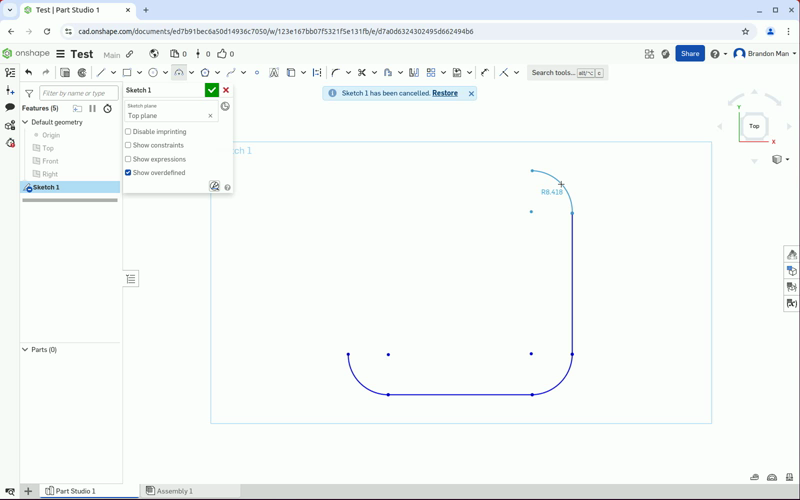
key_up(shift)
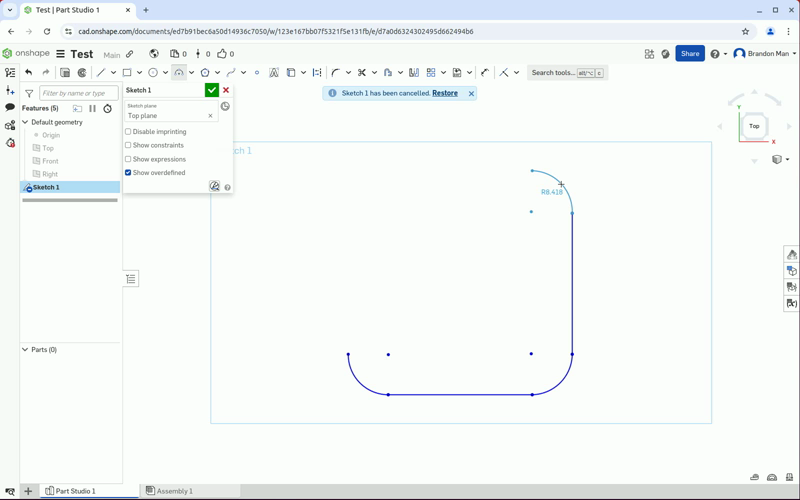
key(esc)
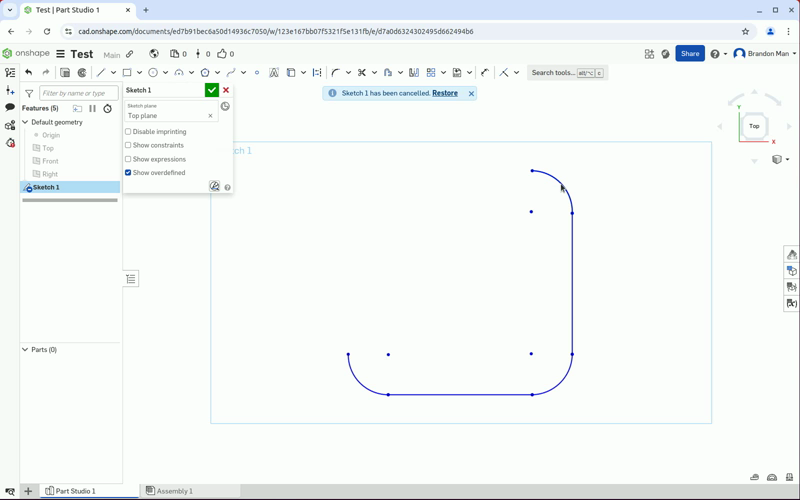
key(l)
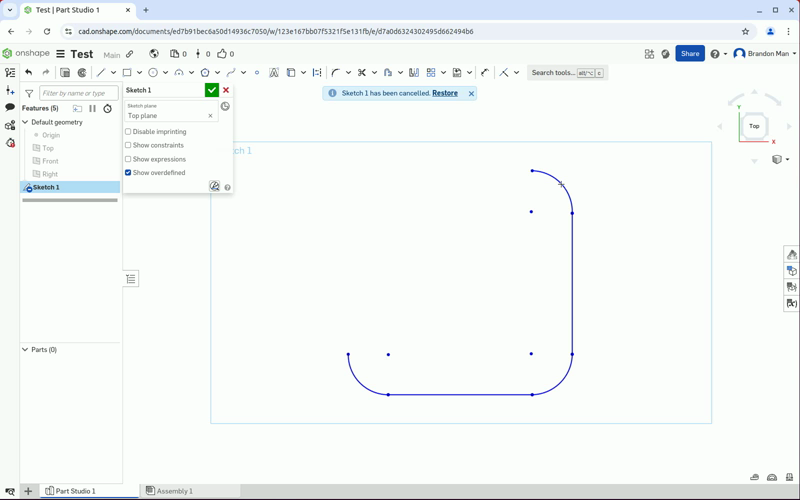
mouse_move(532, 170)
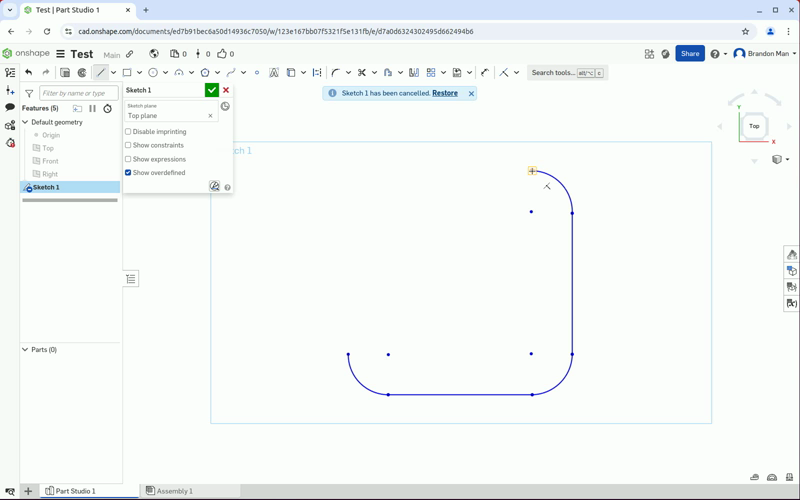
click(532, 170)
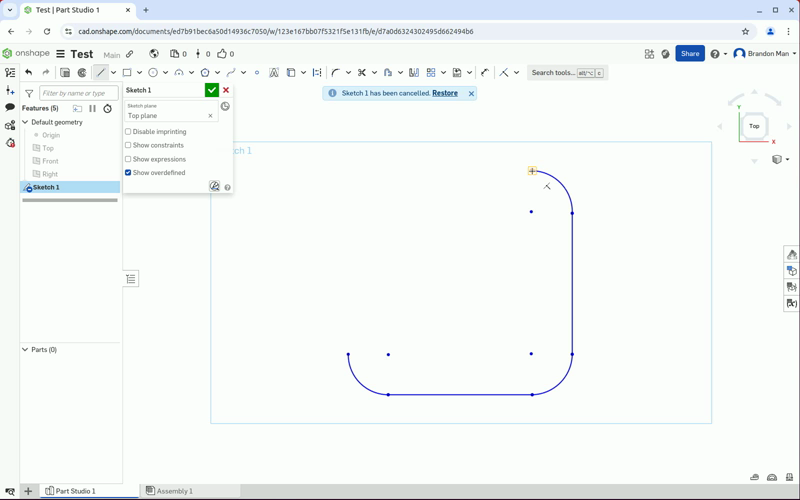
key_down(shift)
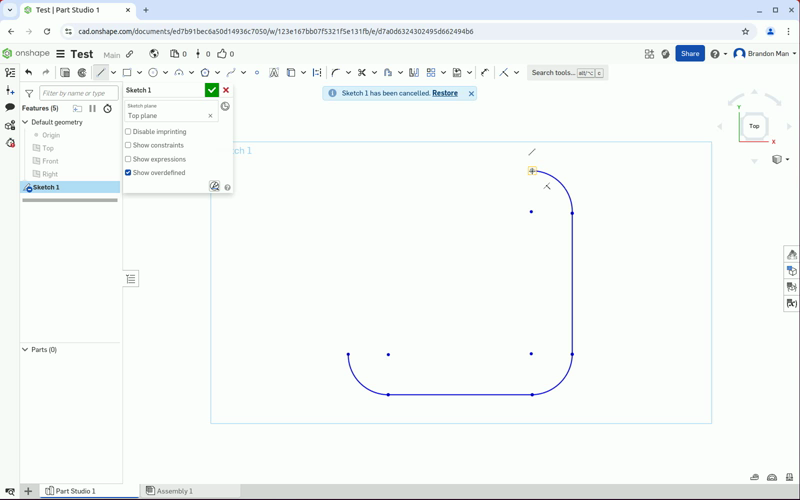
mouse_move(388, 170)
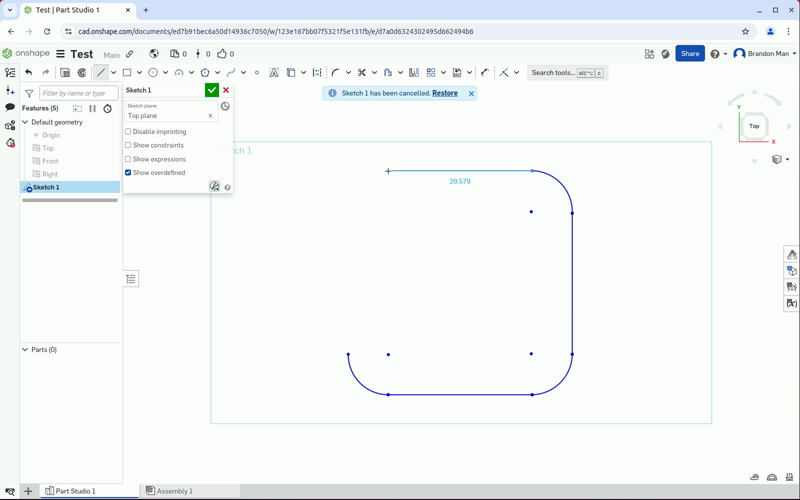
click(388, 170)
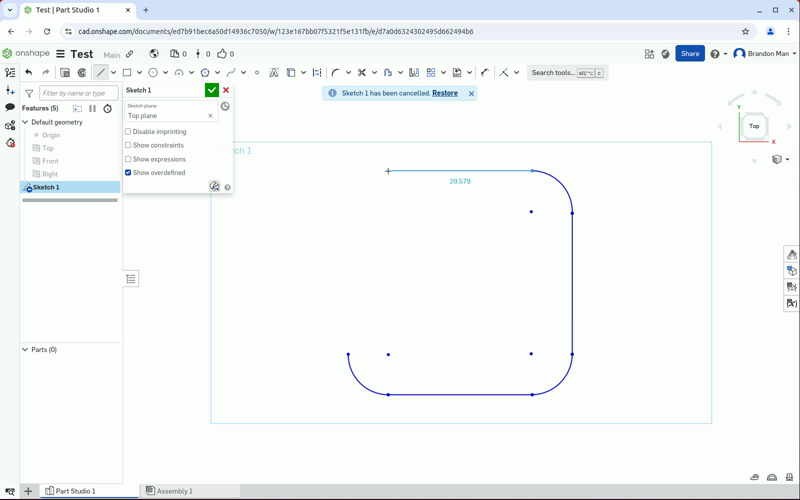
key_up(shift)
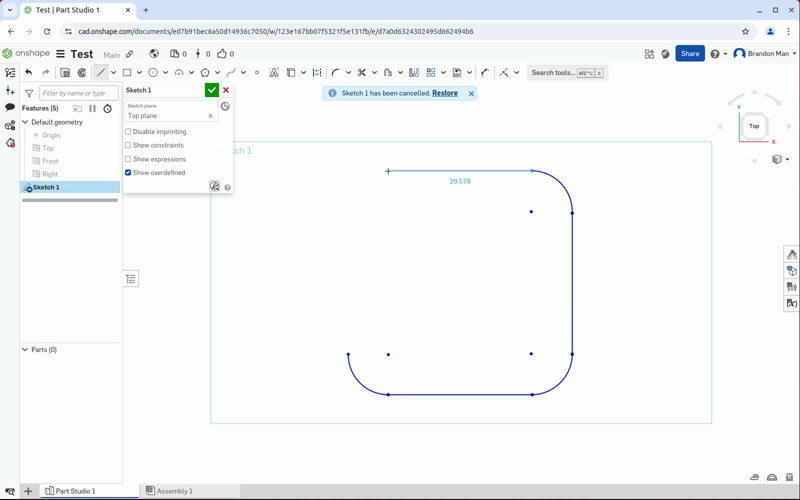
key(esc)
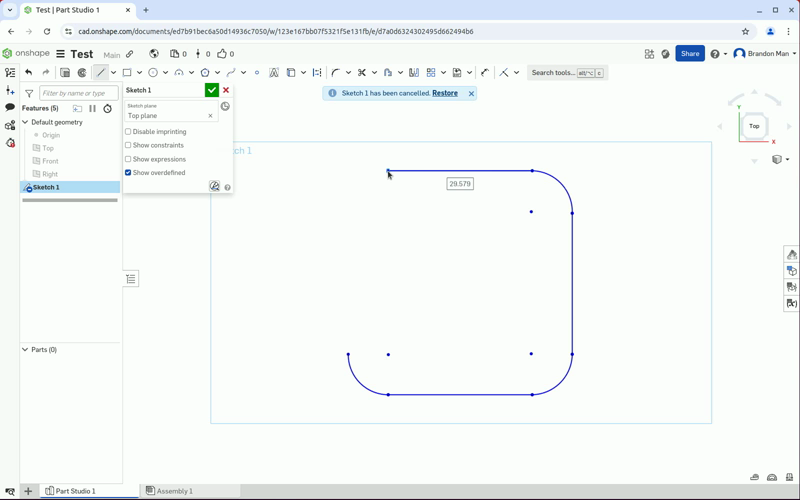
key(a)
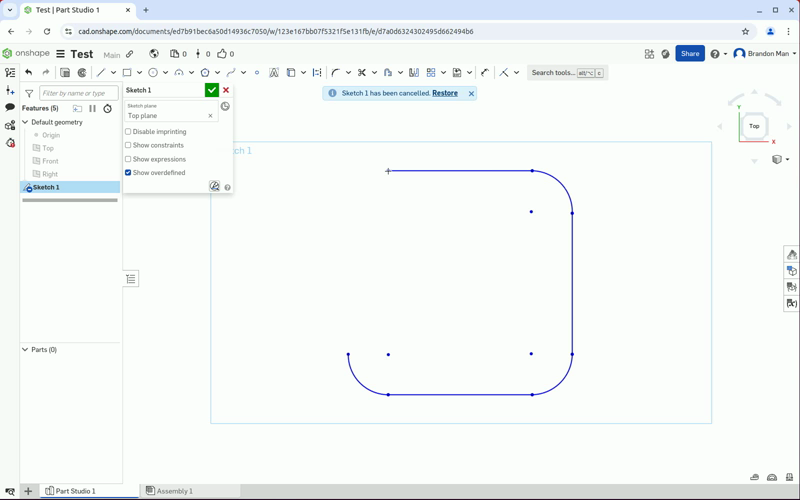
mouse_move(388, 170)
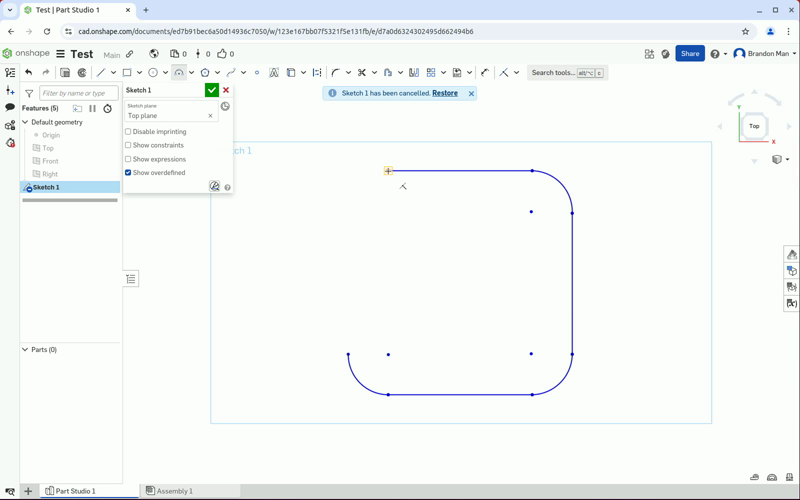
click(388, 170)
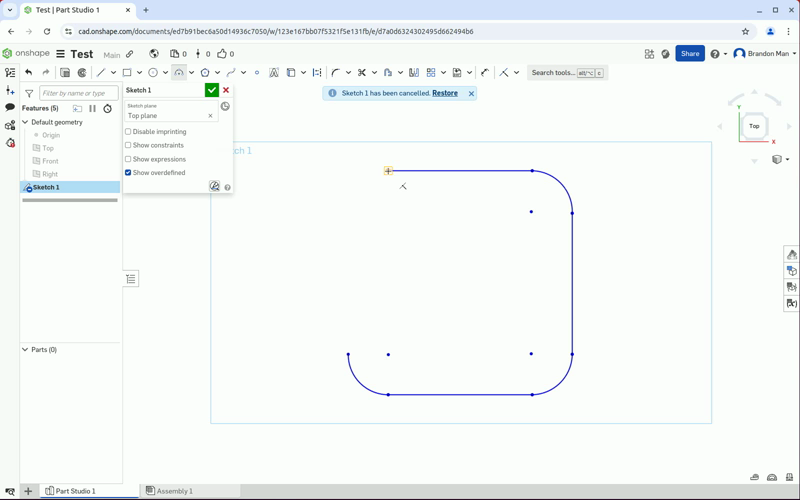
key_down(shift)
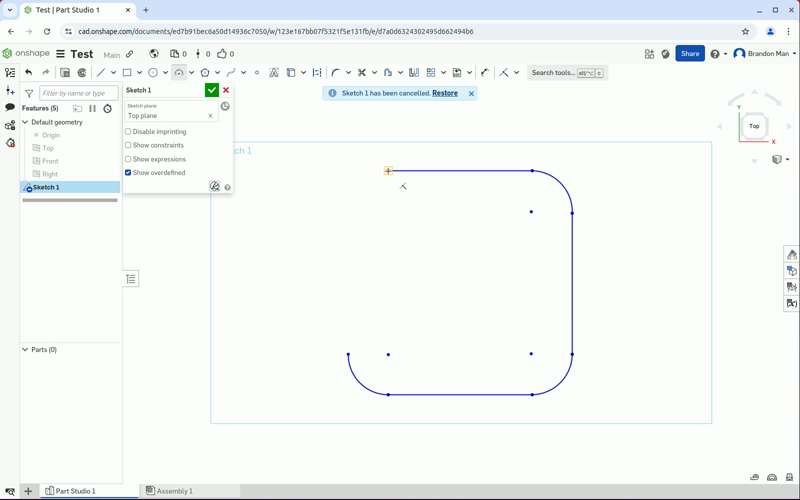
mouse_move(348, 213)
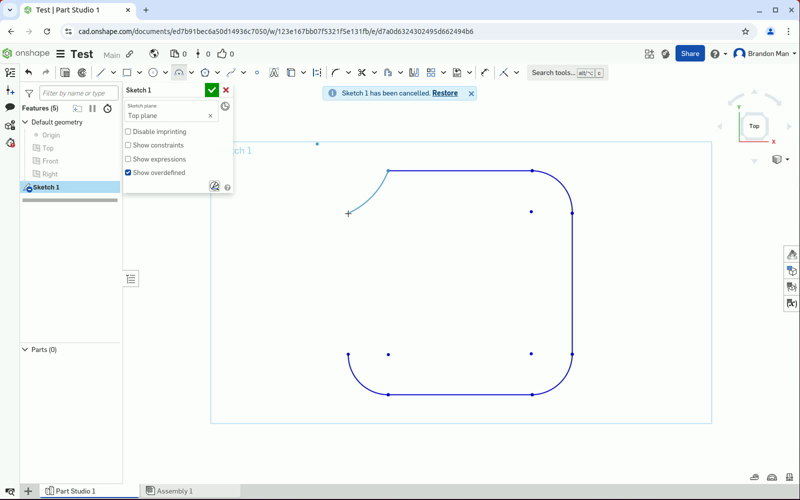
click(348, 213)
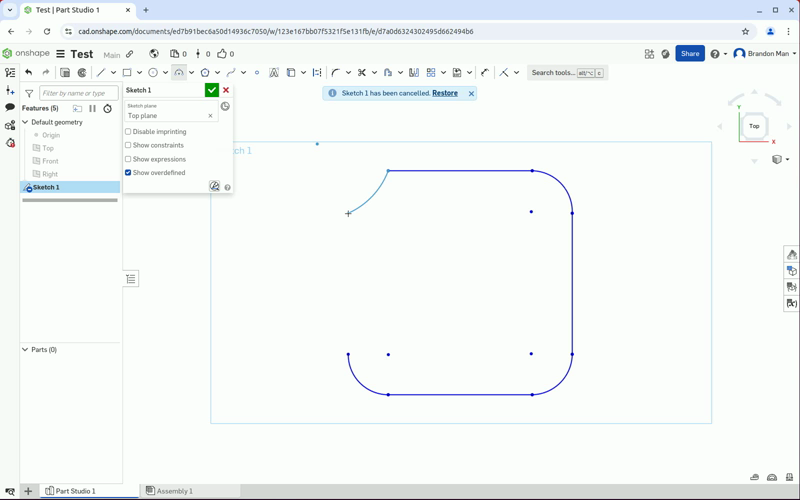
mouse_move(359, 183)
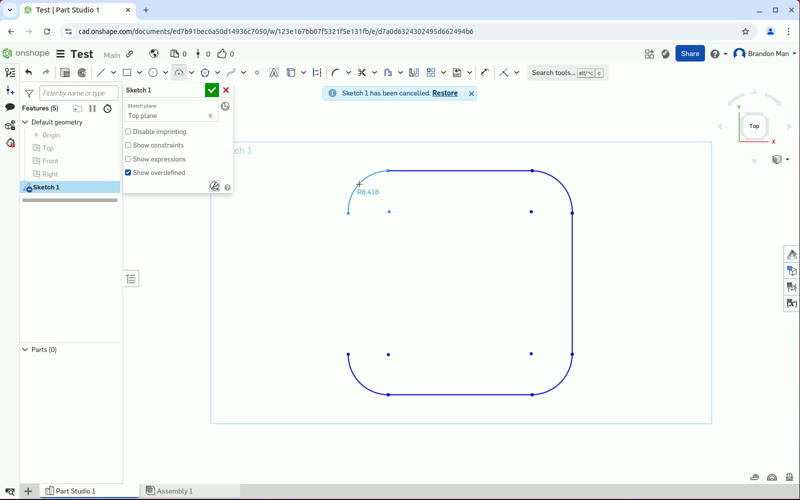
click(359, 183)
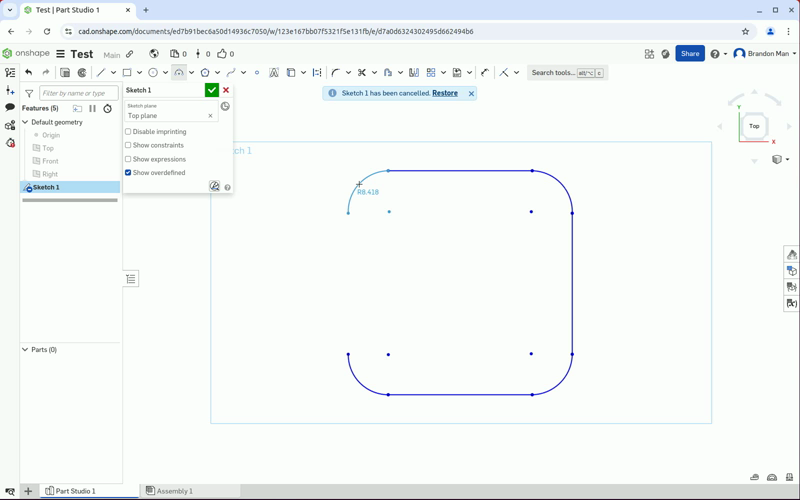
key_up(shift)
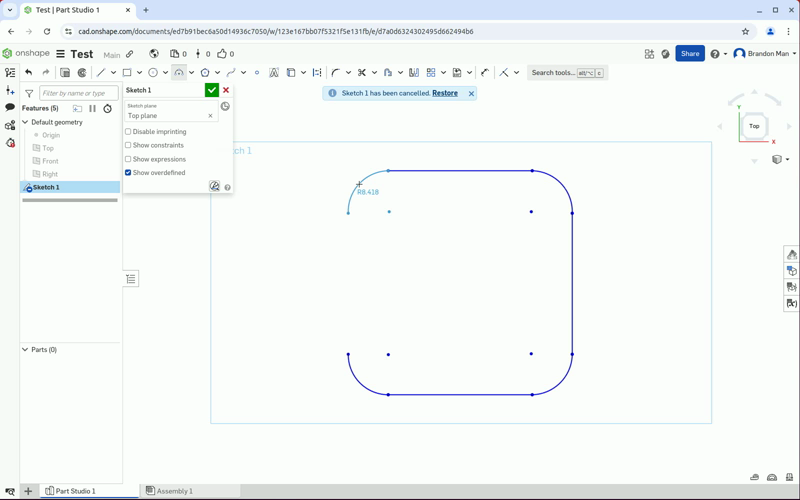
key(esc)
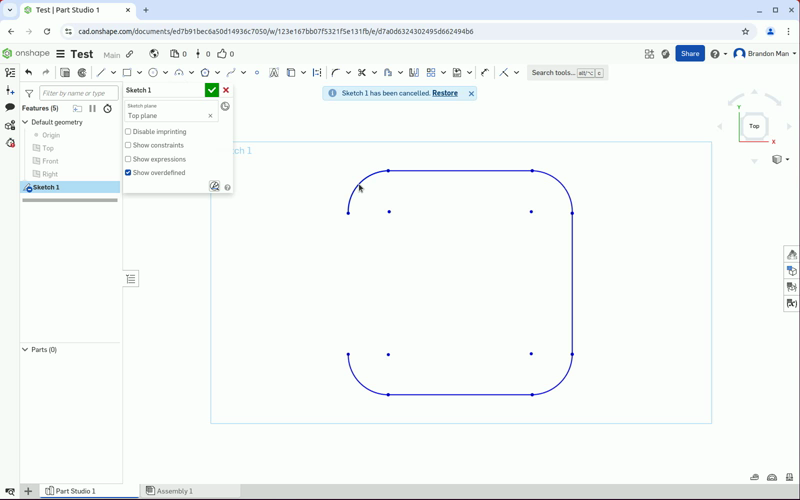
key(l)
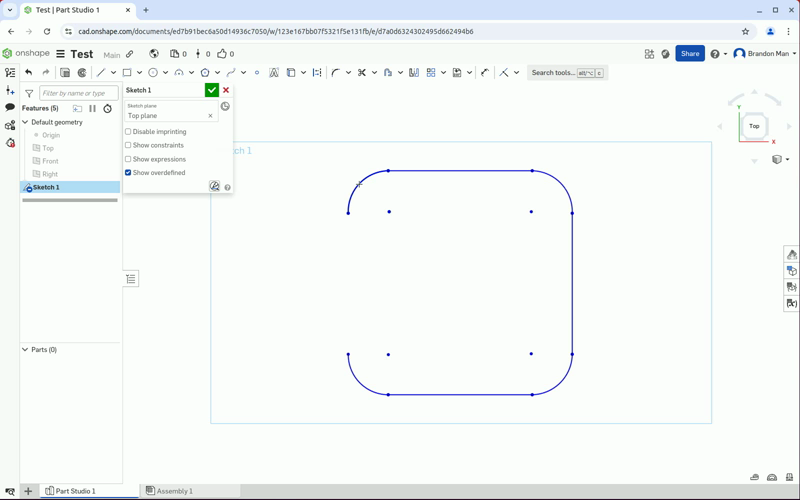
mouse_move(348, 213)
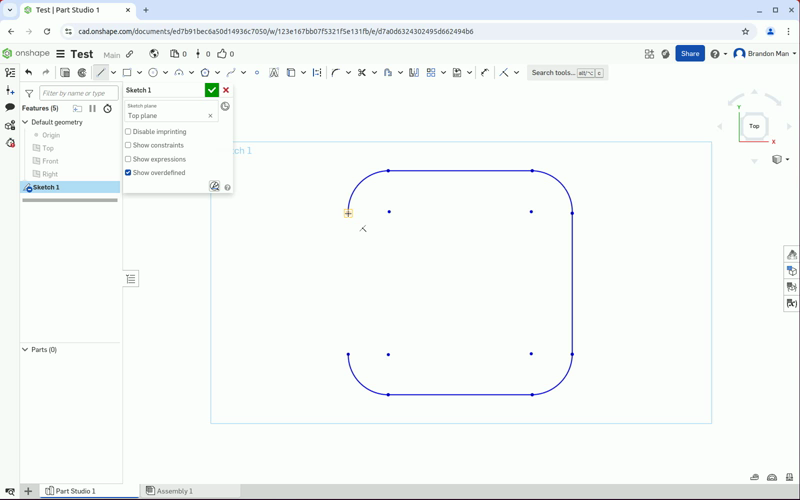
click(348, 213)
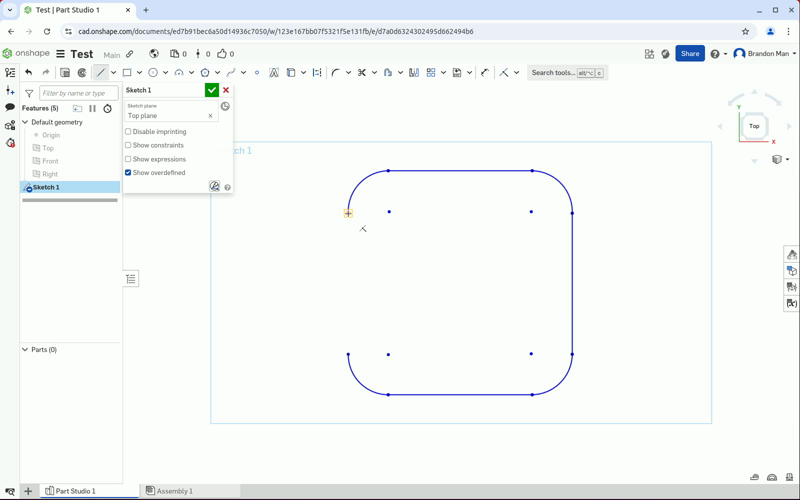
key_down(shift)
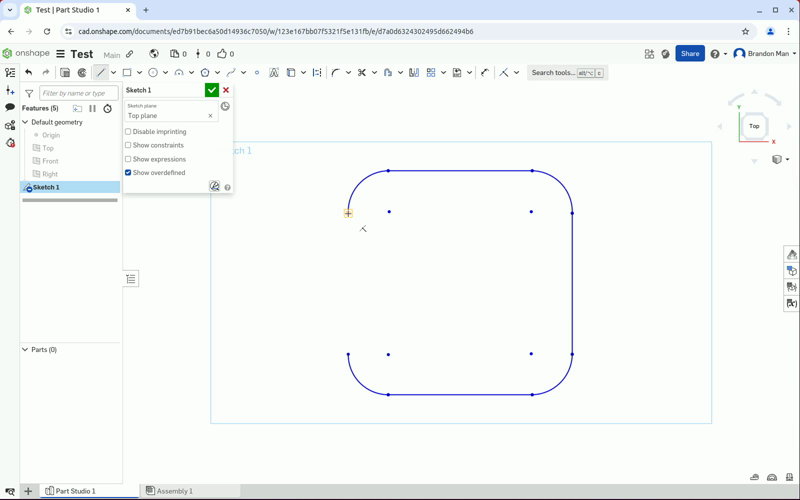
mouse_move(348, 354)
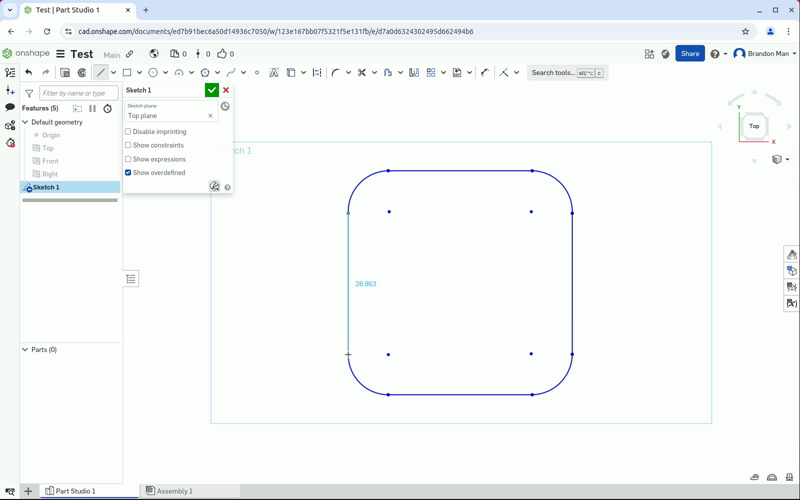
key_up(shift)
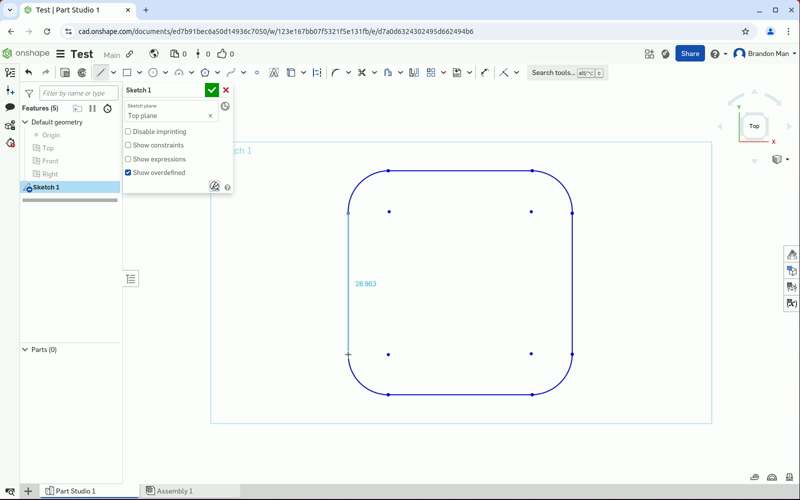
click(348, 354)
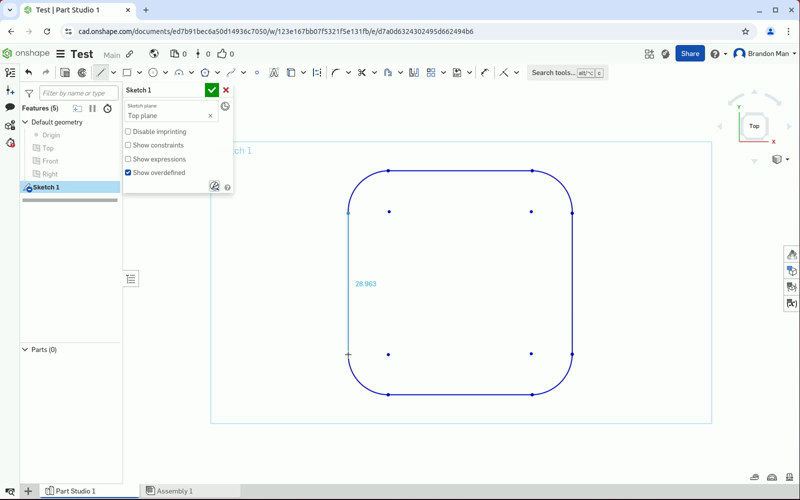
key(esc)
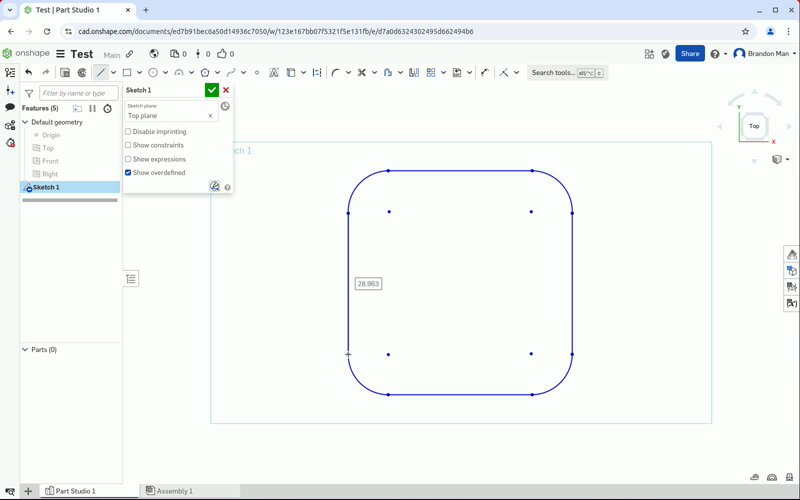
mouse_move(387, 270)
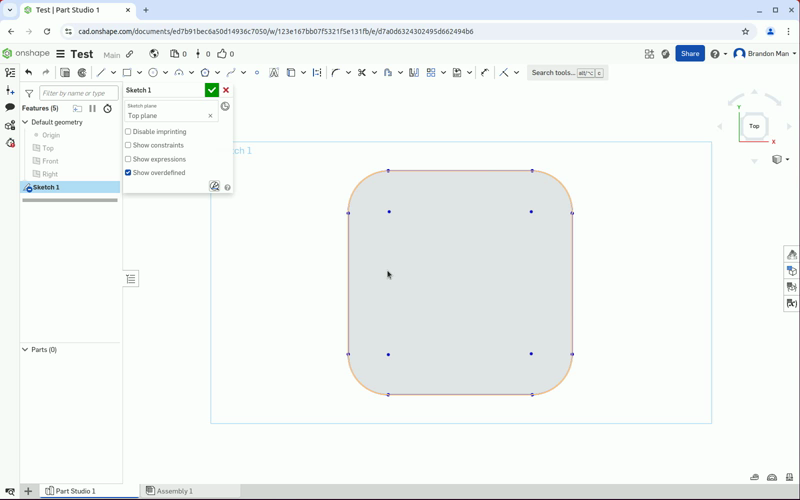
click(387, 270)
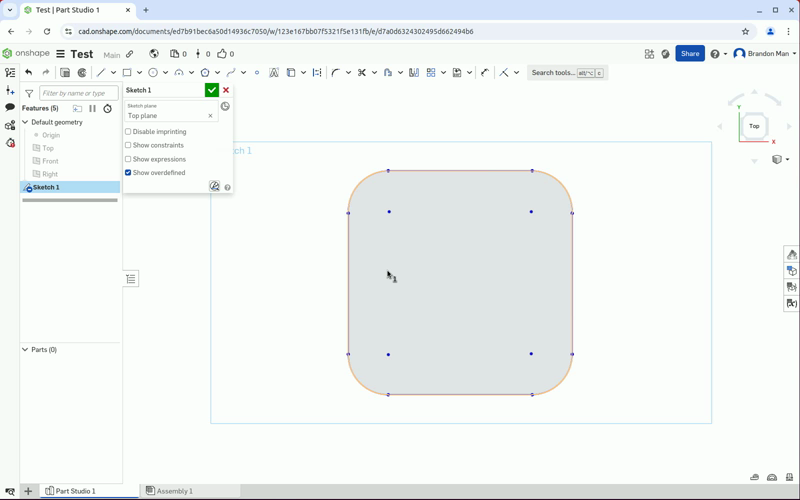
mouse_move(73, 352)
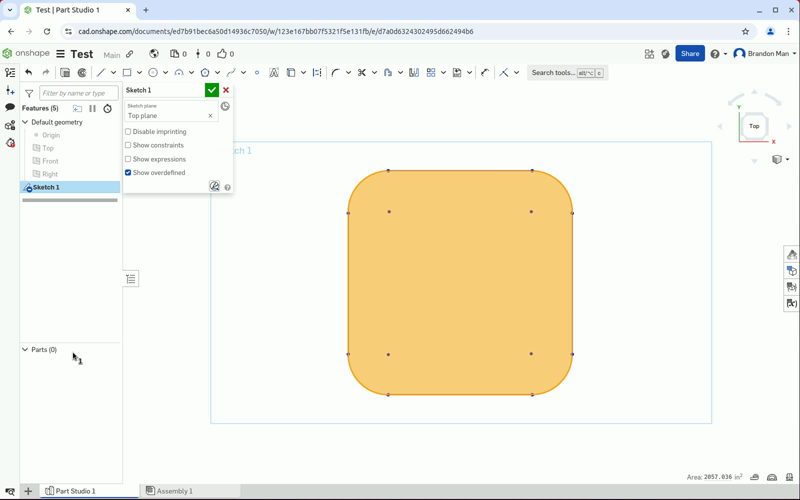
key(shift+y)
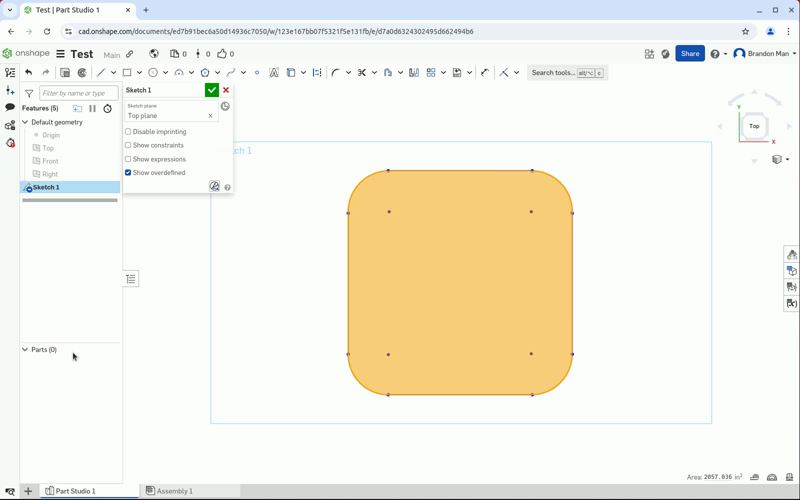
key(shift+e)
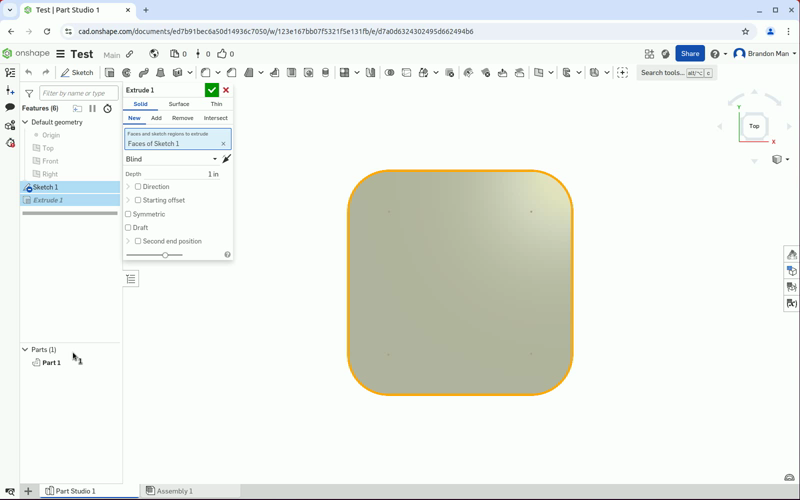
mouse_move(143, 106)
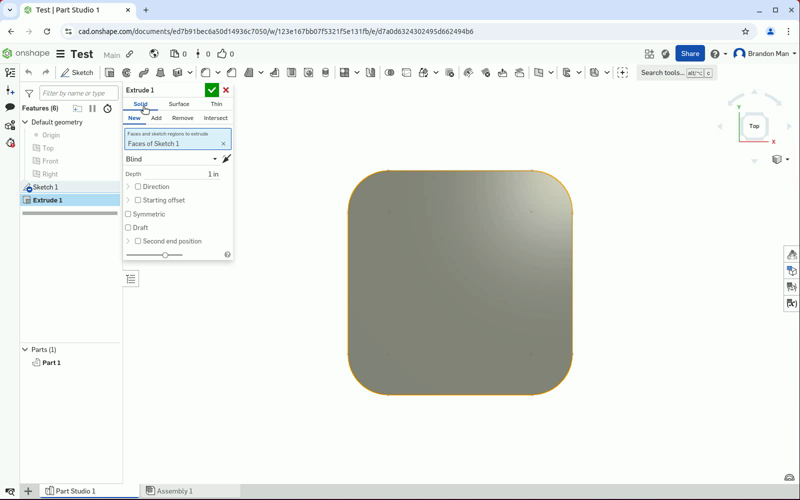
click(143, 106)
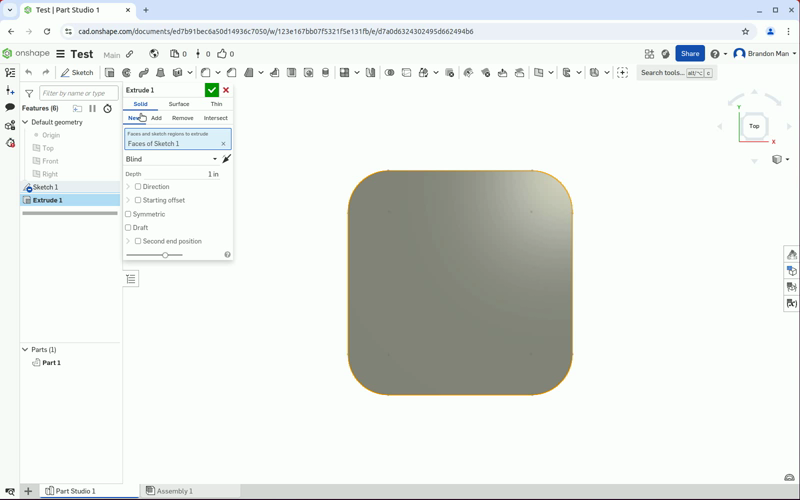
mouse_move(137, 120)
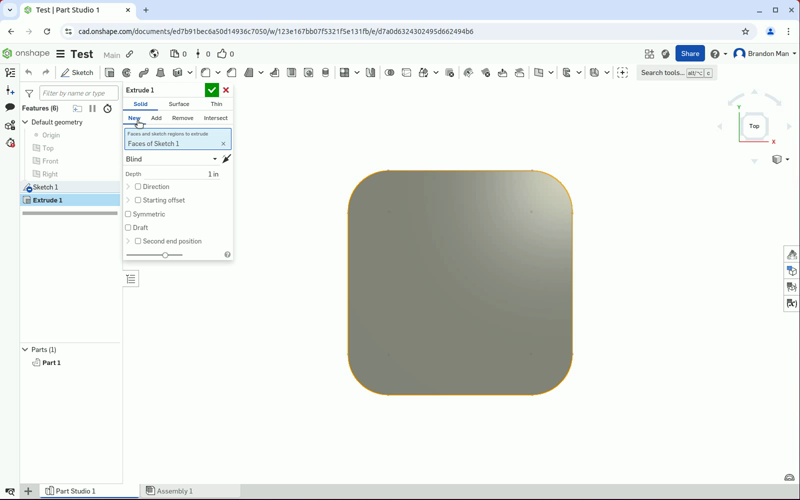
click(137, 120)
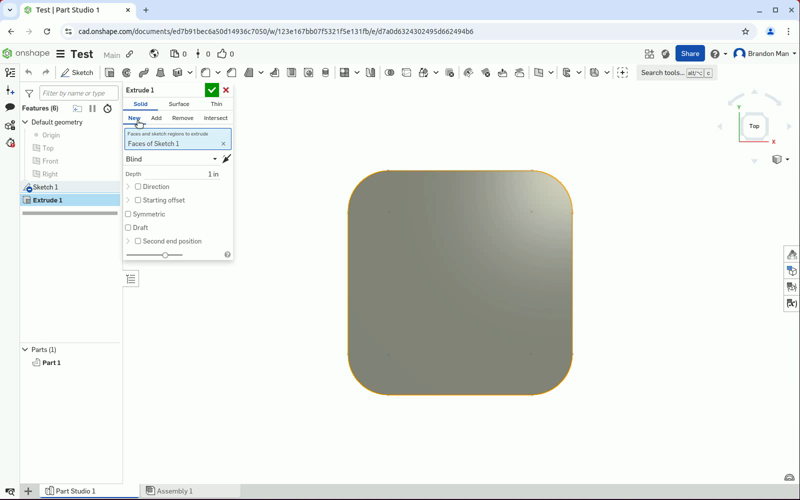
key(tab, 4)
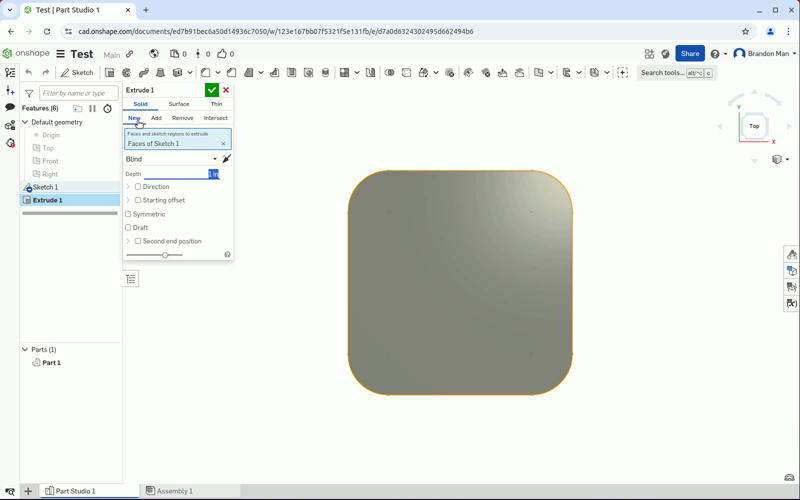
text(9.147)
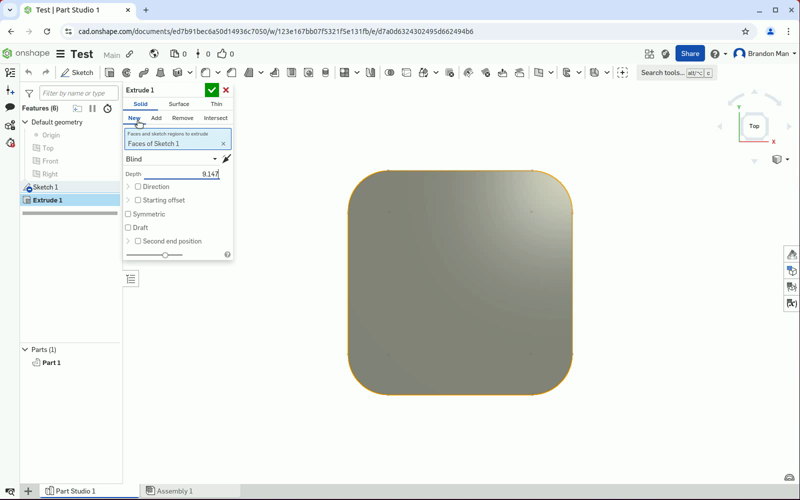
key(enter)
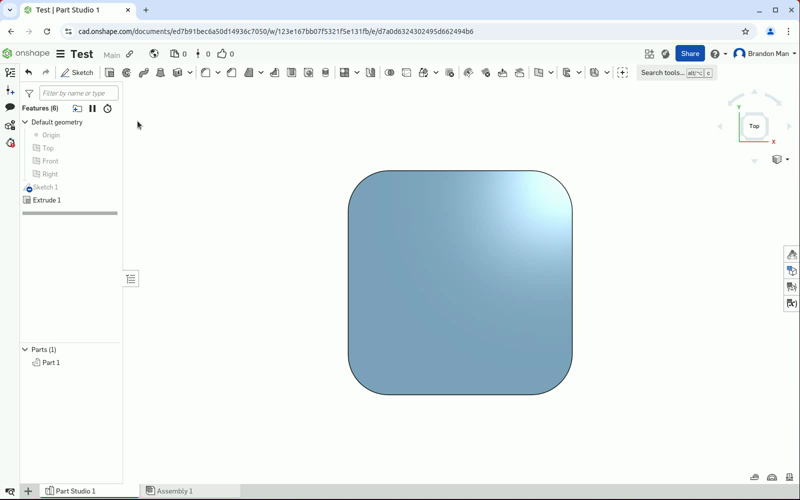
key(shift+h)
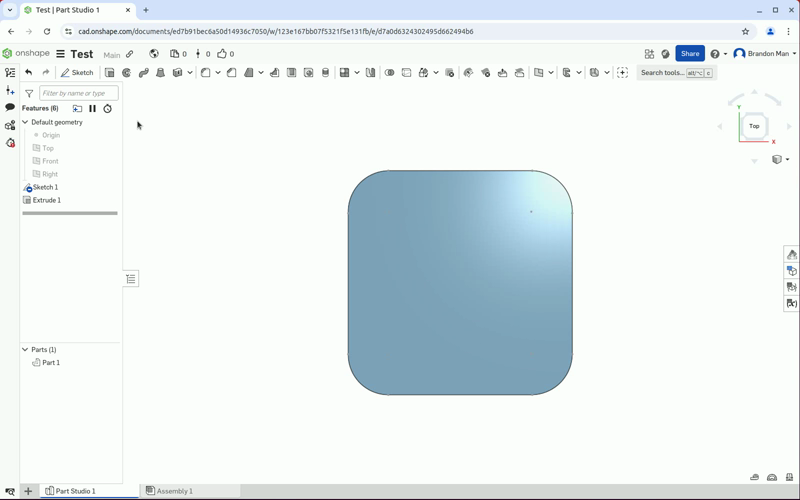
key(shift+h)
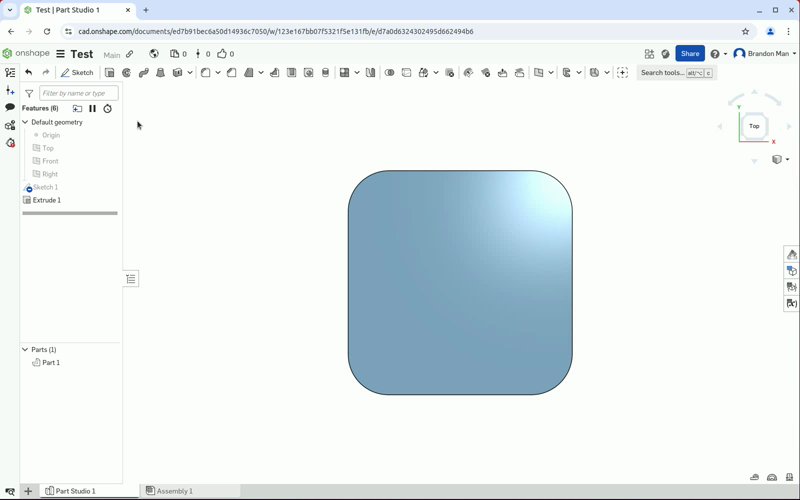
mouse_move(73, 189)
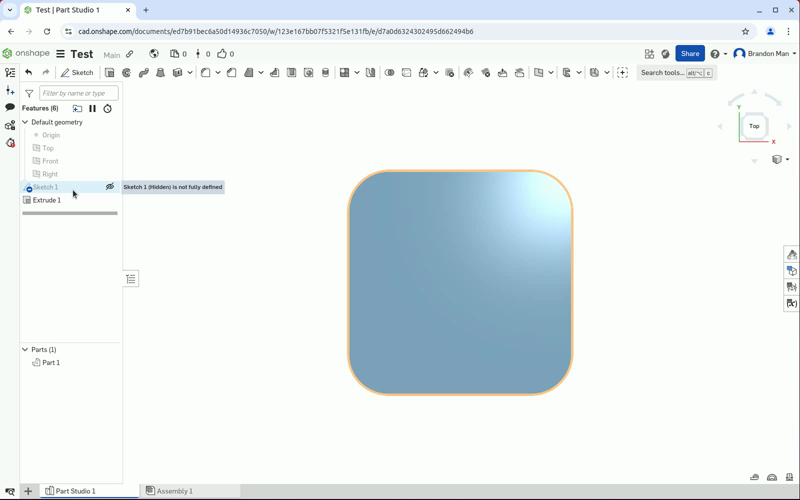
click(73, 189)
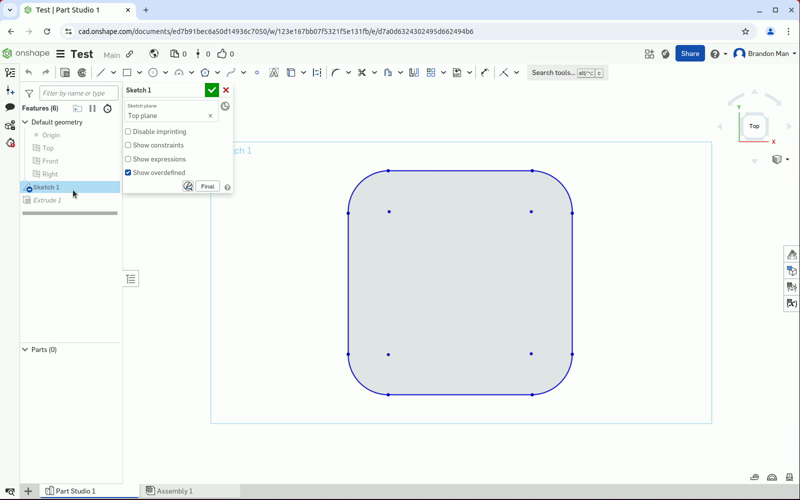
mouse_move(229, 92)
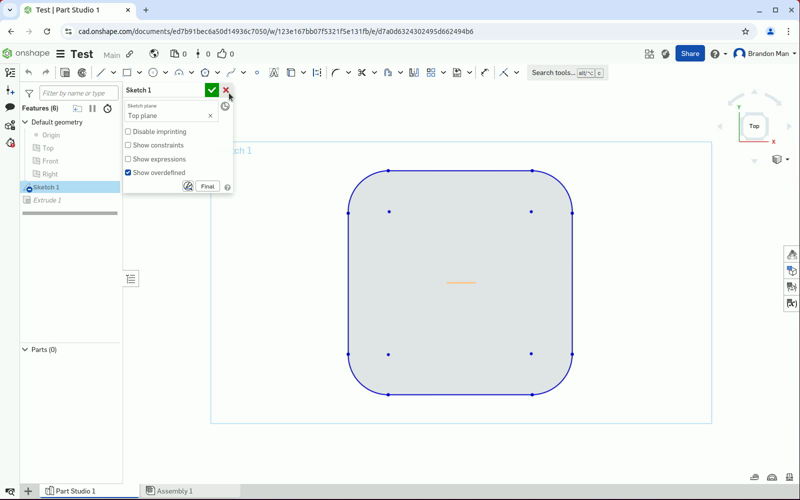
click(229, 92)
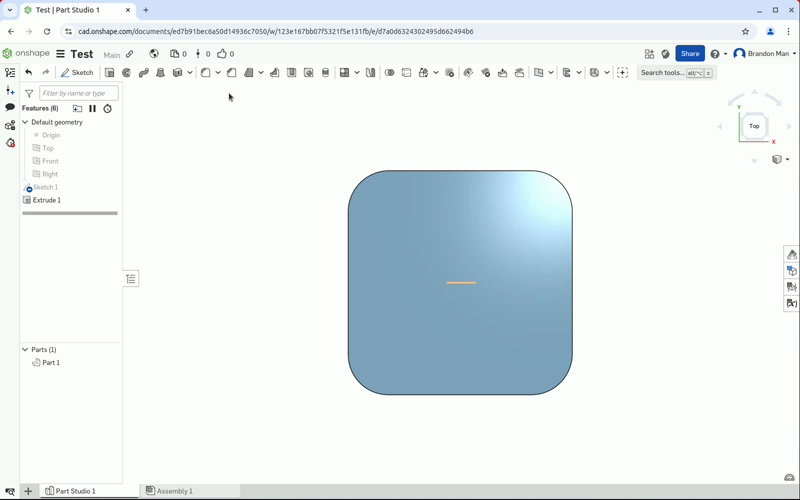
mouse_move(541, 75)
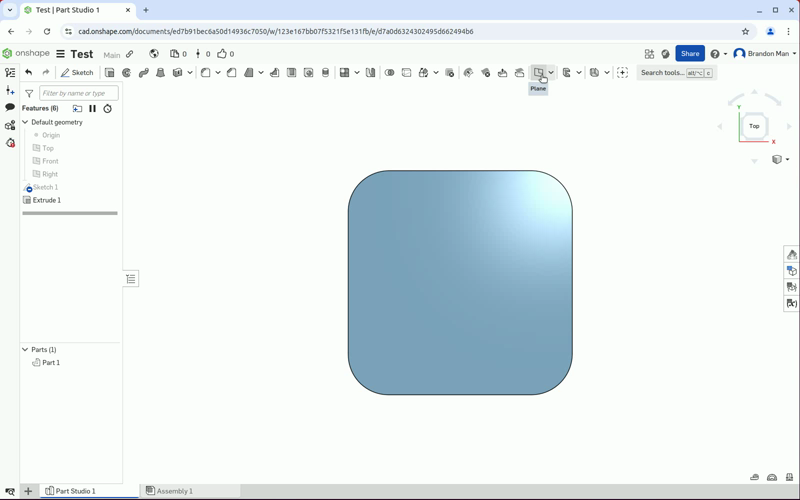
click(541, 75)
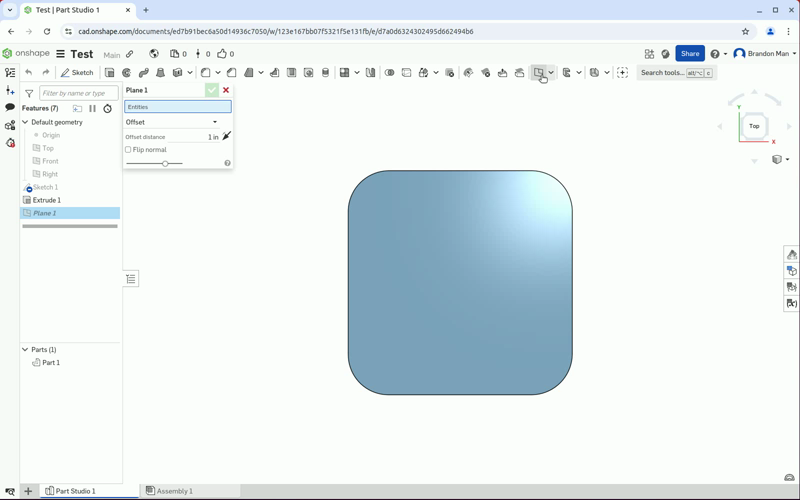
mouse_move(73, 150)
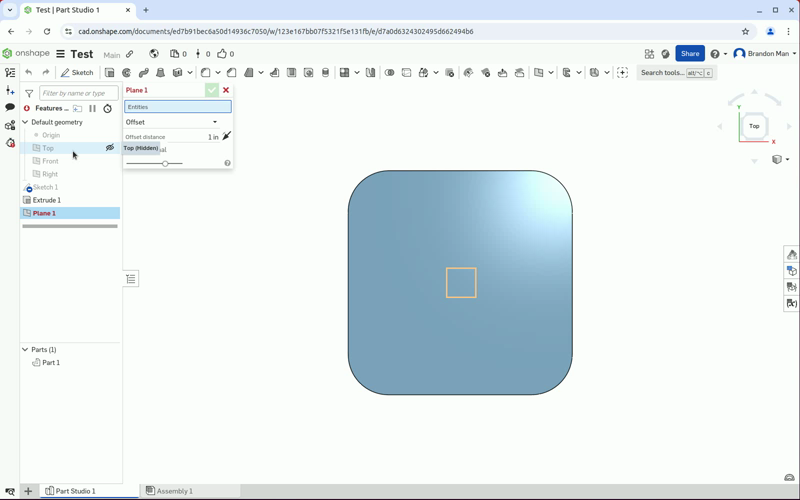
click(73, 150)
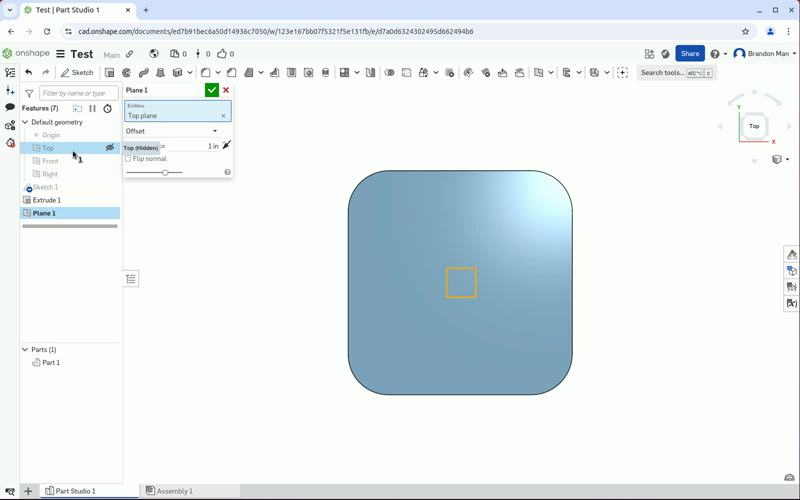
key(tab, 2)
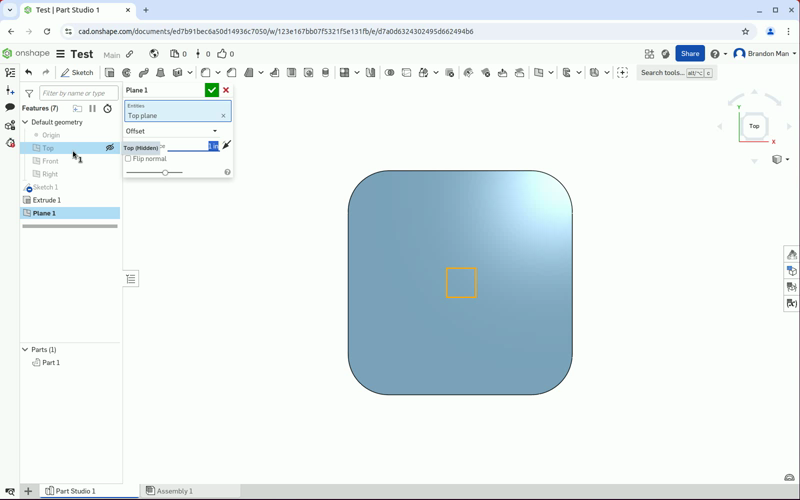
text(9.151)
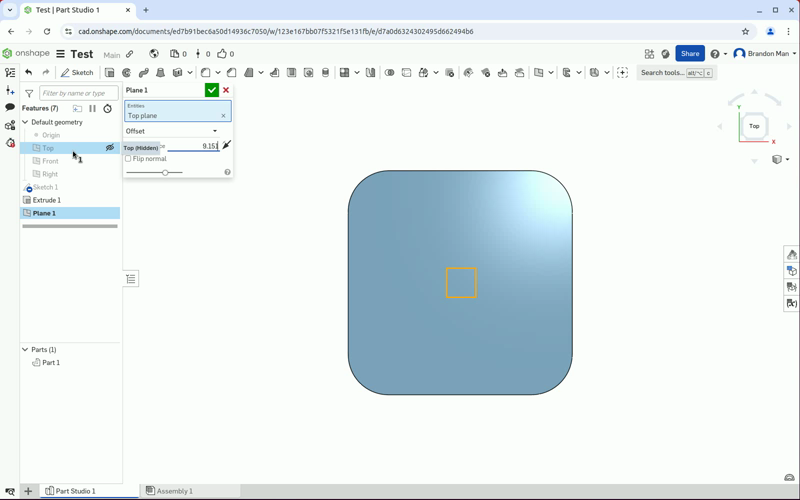
key(enter, 2)
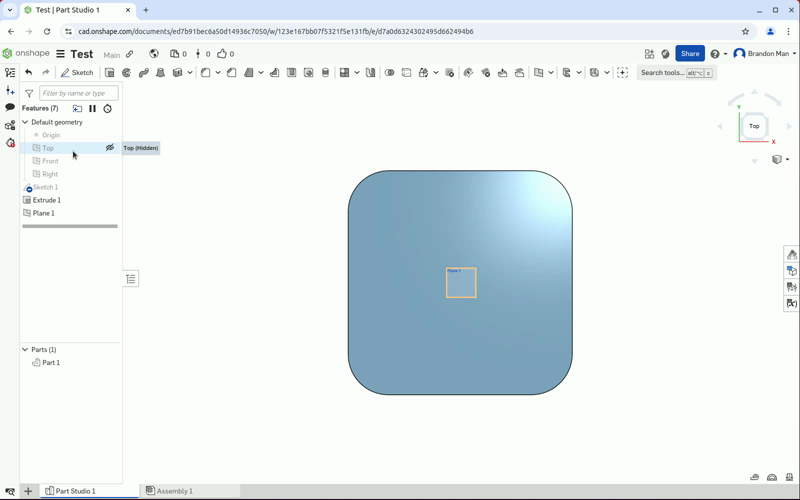
key(shift+s)
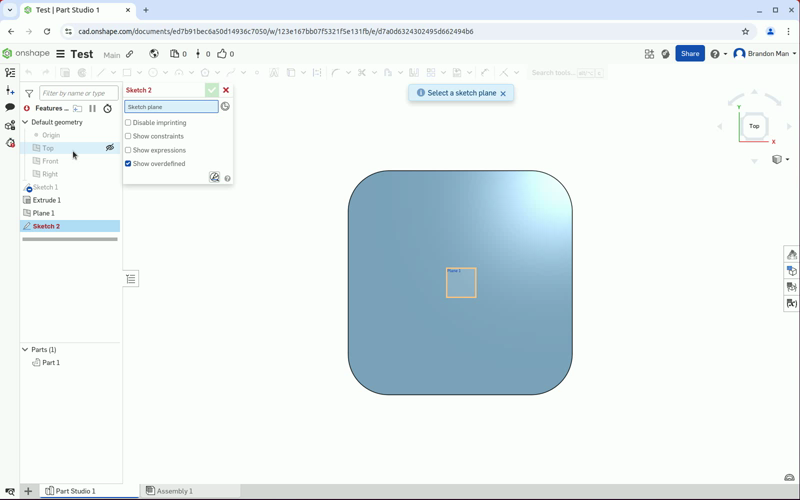
mouse_move(73, 215)
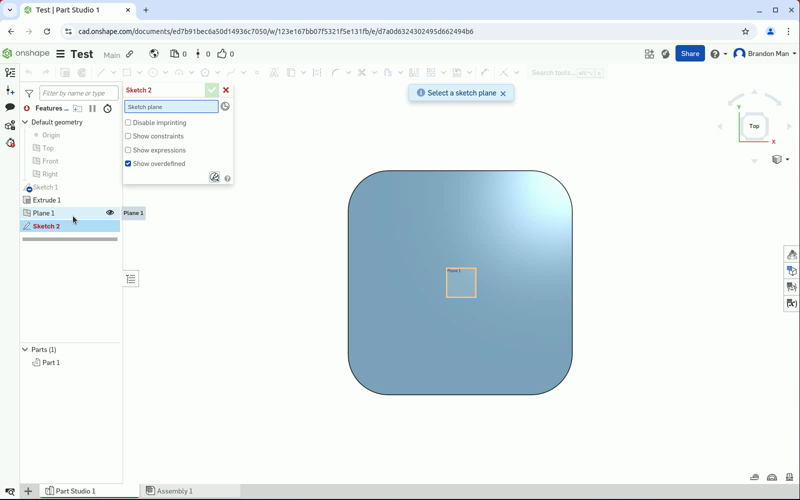
click(73, 215)
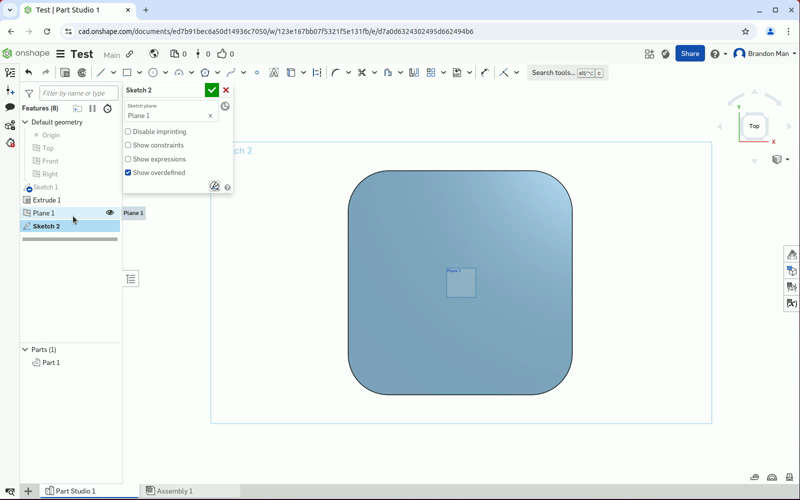
mouse_move(73, 352)
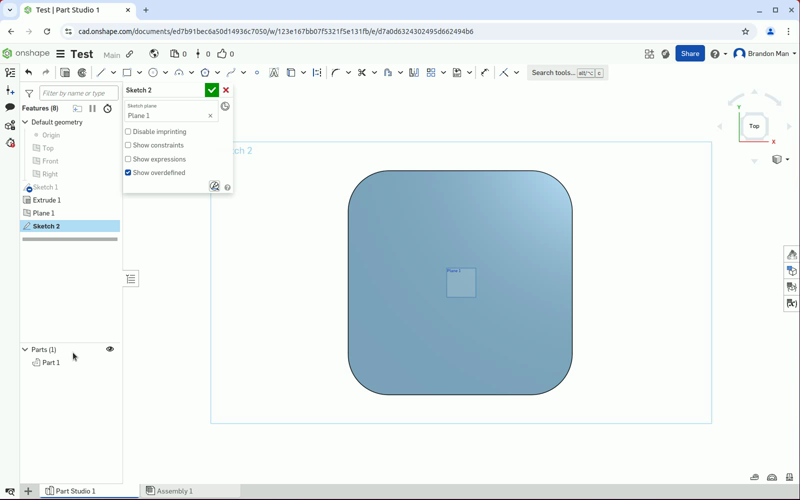
key(y)
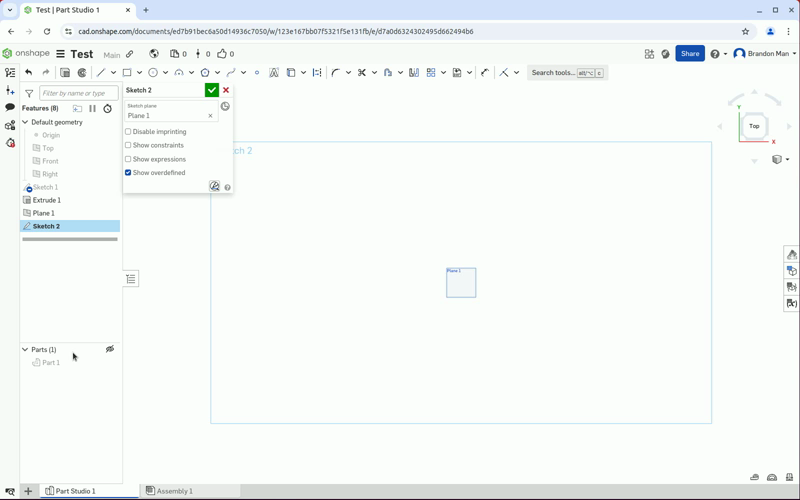
key(c)
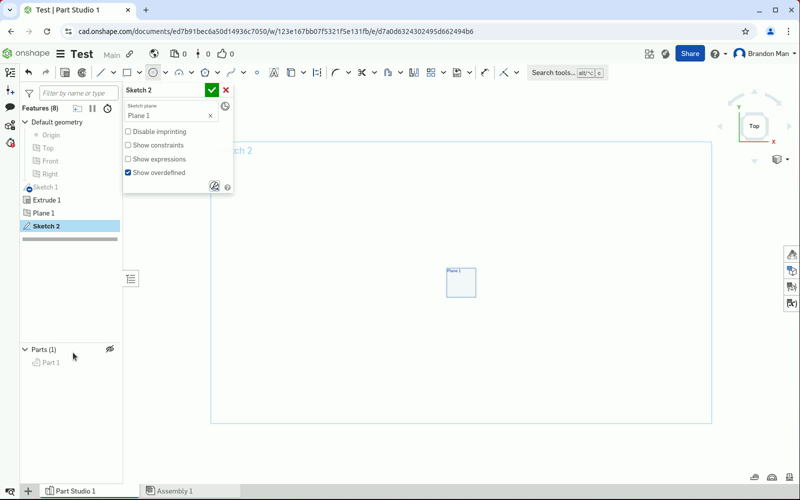
key_down(shift)
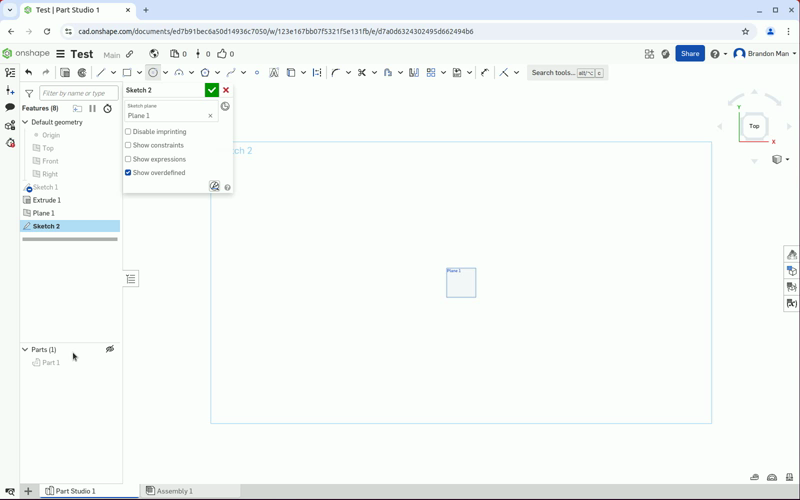
mouse_move(374, 370)
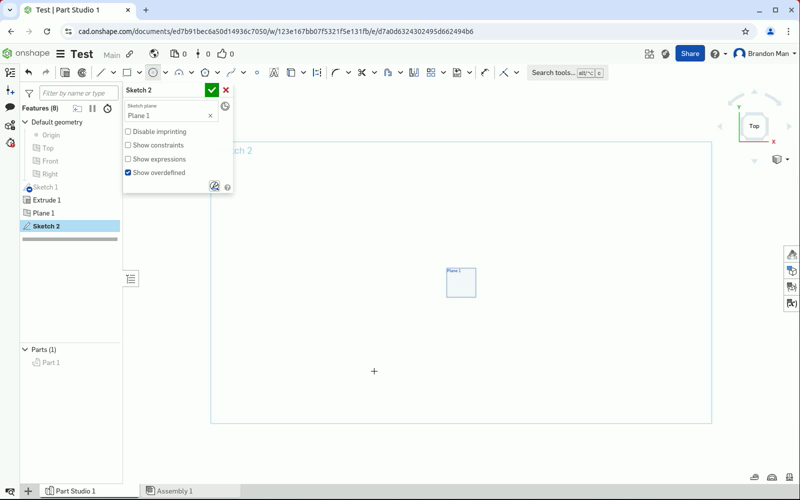
click(374, 370)
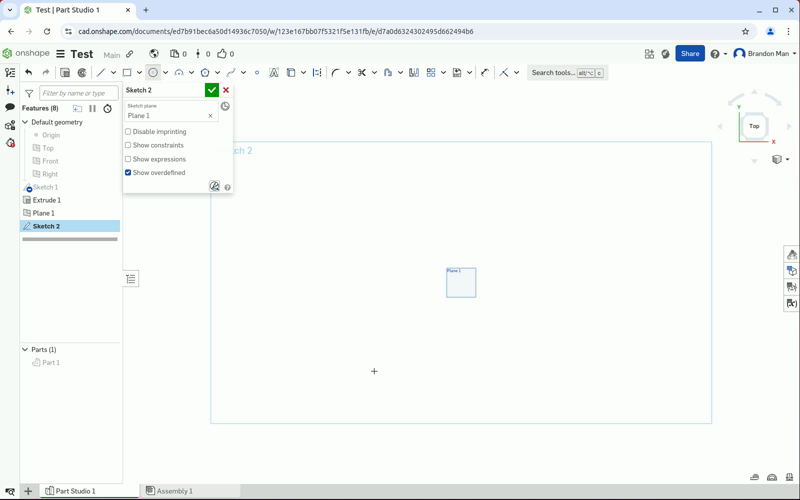
key_up(shift)
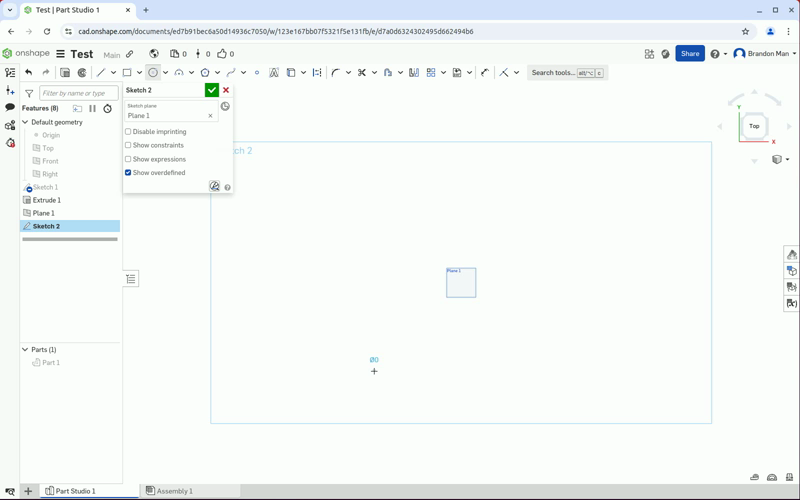
mouse_move(379, 370)
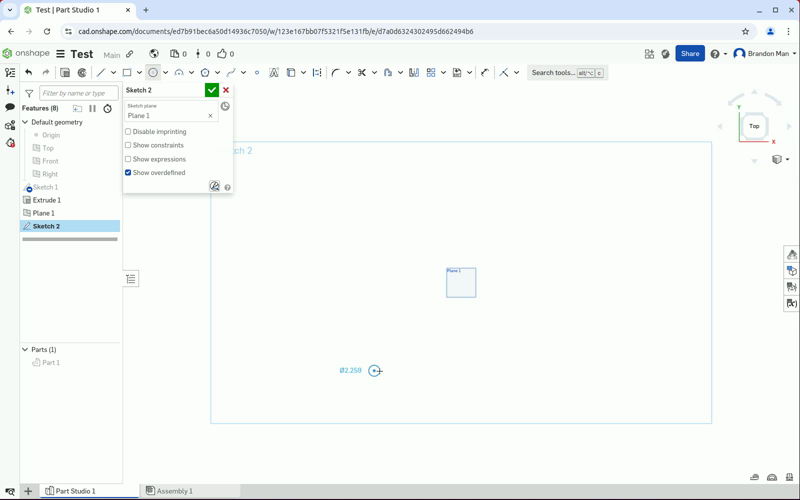
click(379, 370)
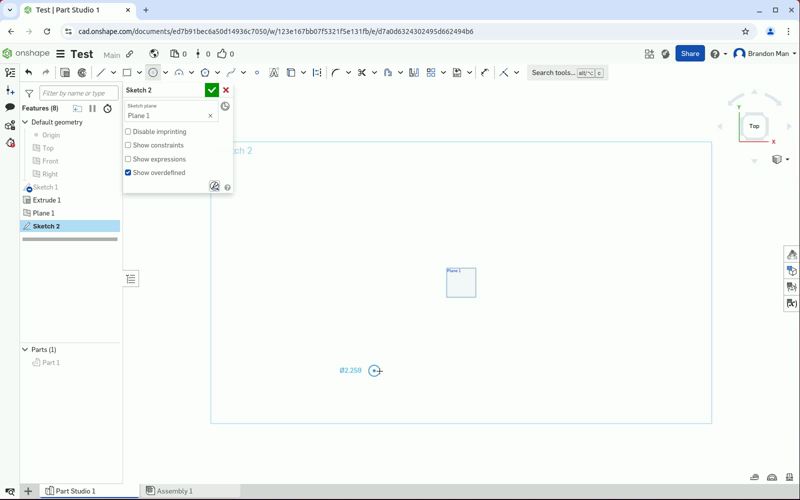
key(esc)
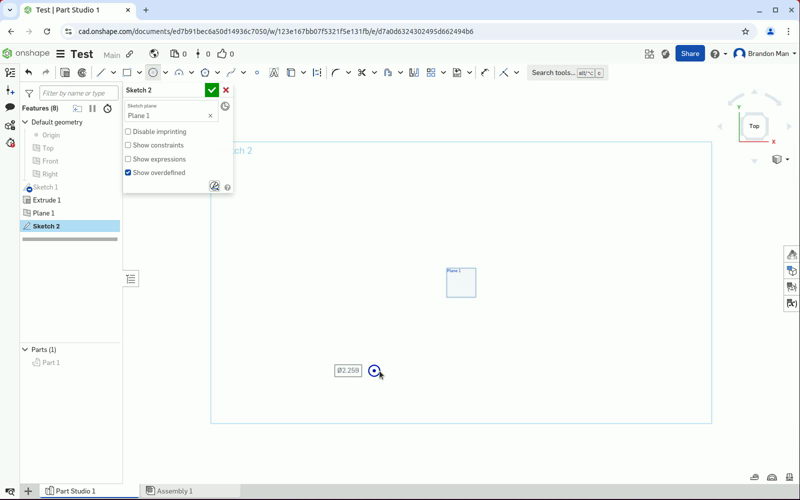
mouse_move(376, 375)
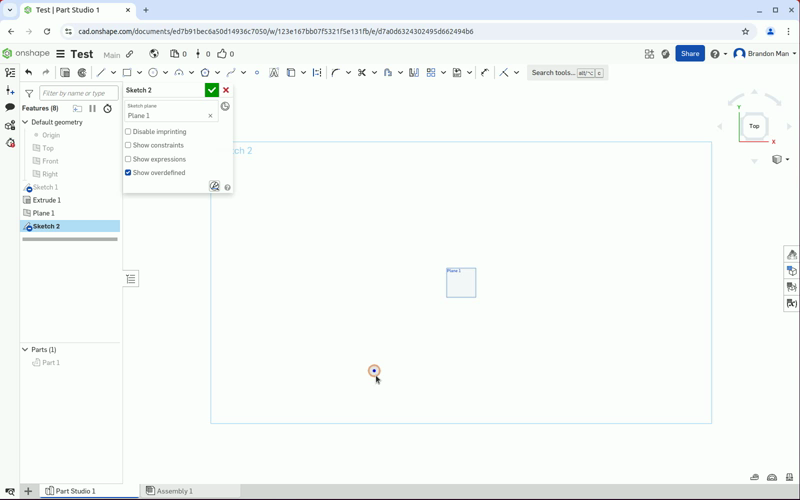
scroll(6)
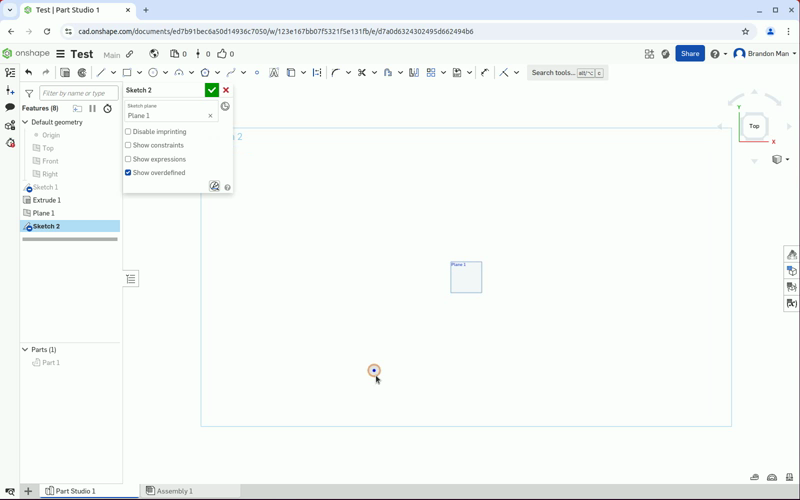
scroll(6)
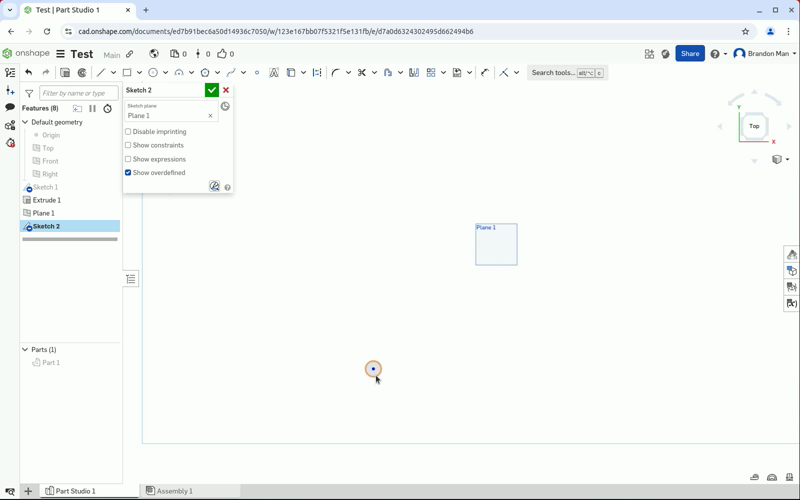
scroll(6)
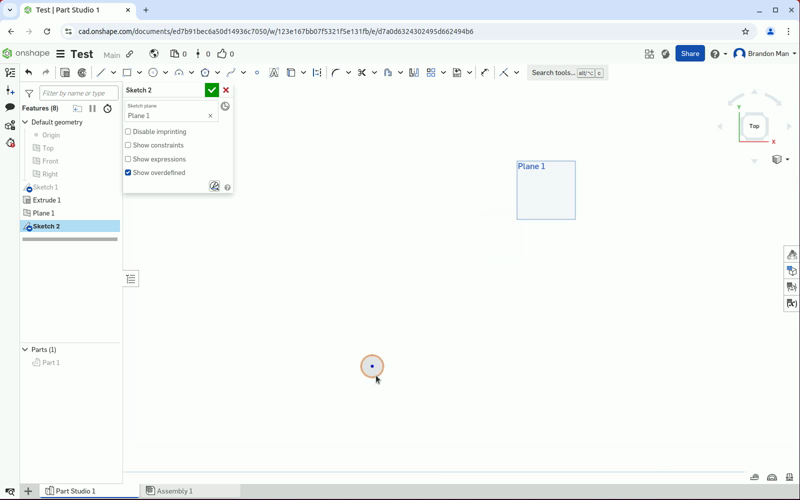
scroll(6)
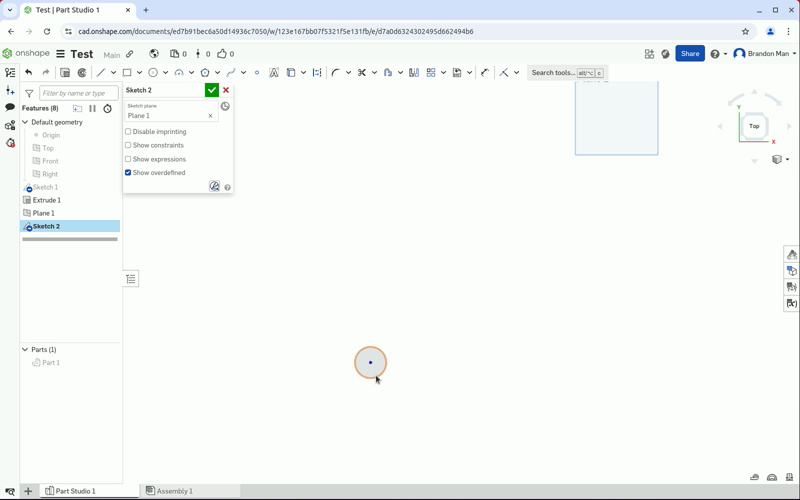
scroll(6)
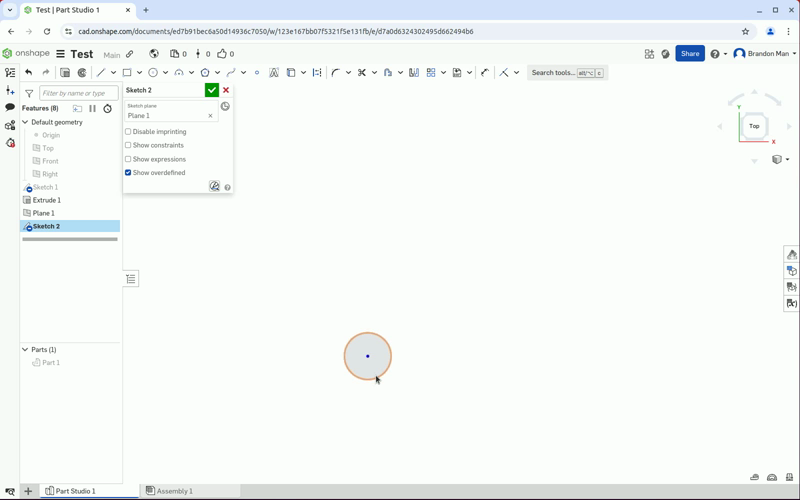
scroll(6)
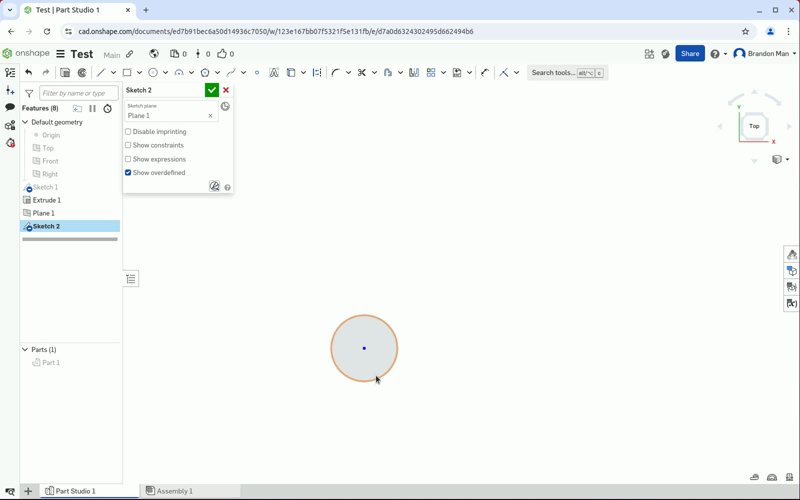
scroll(6)
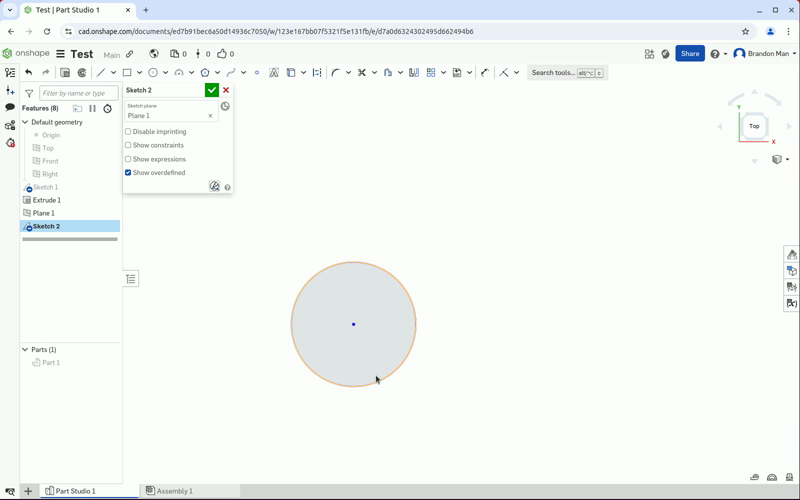
click(376, 375)
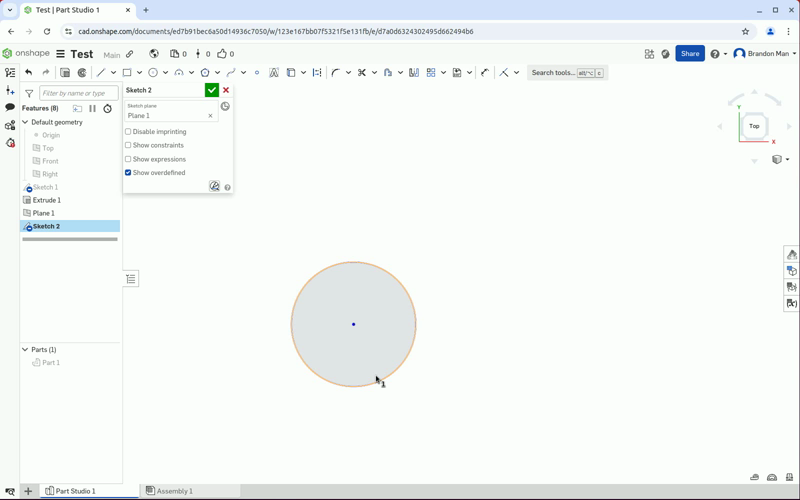
scroll(-6)
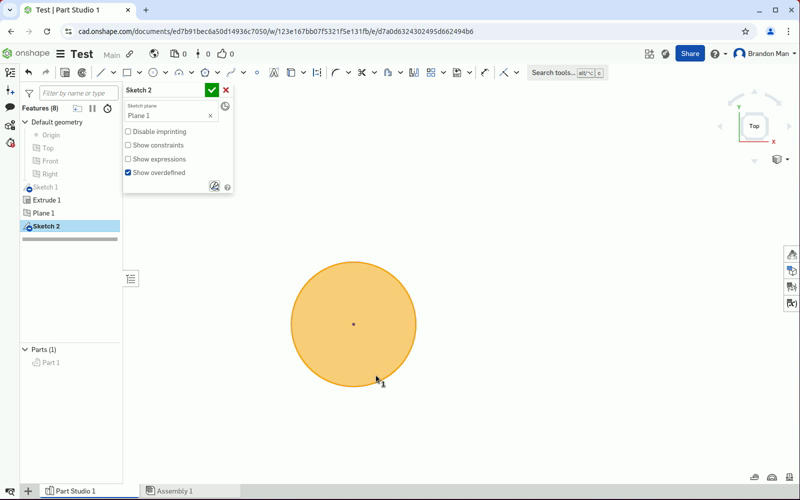
scroll(-6)
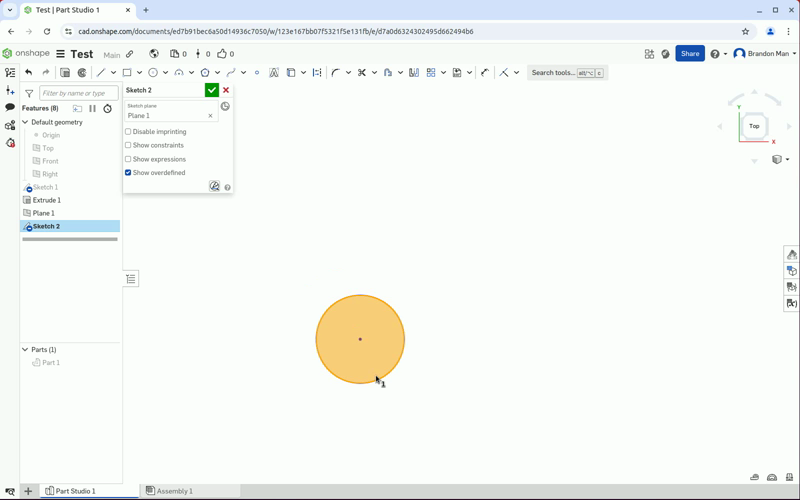
scroll(-6)
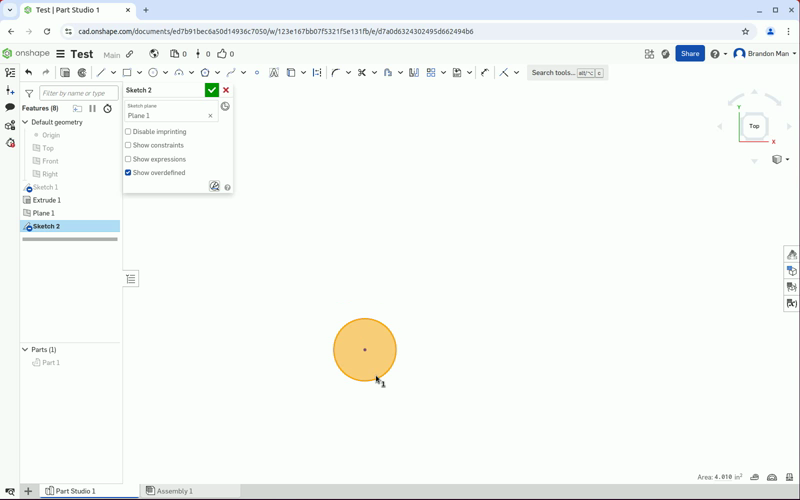
scroll(-6)
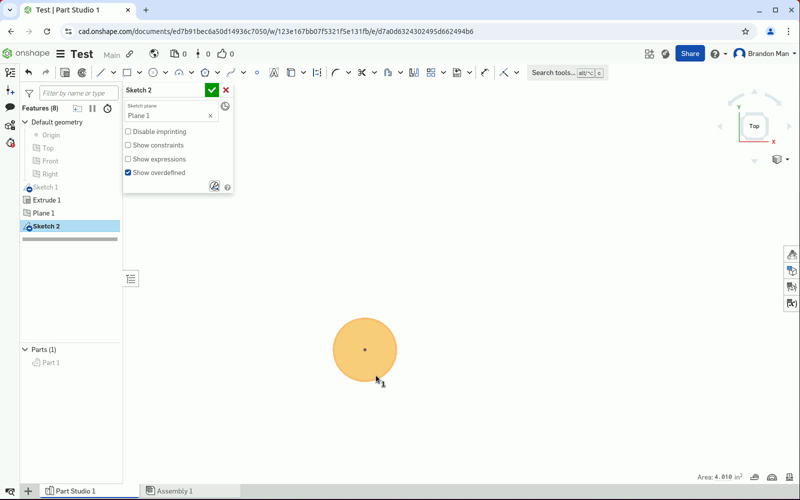
scroll(-6)
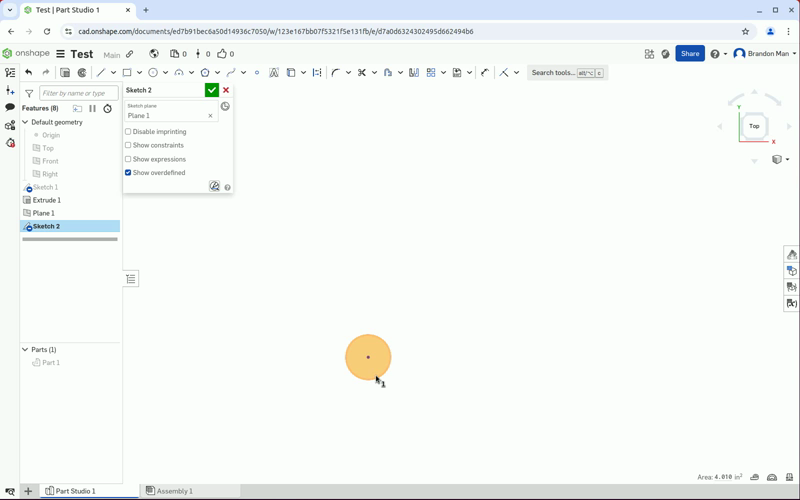
scroll(-6)
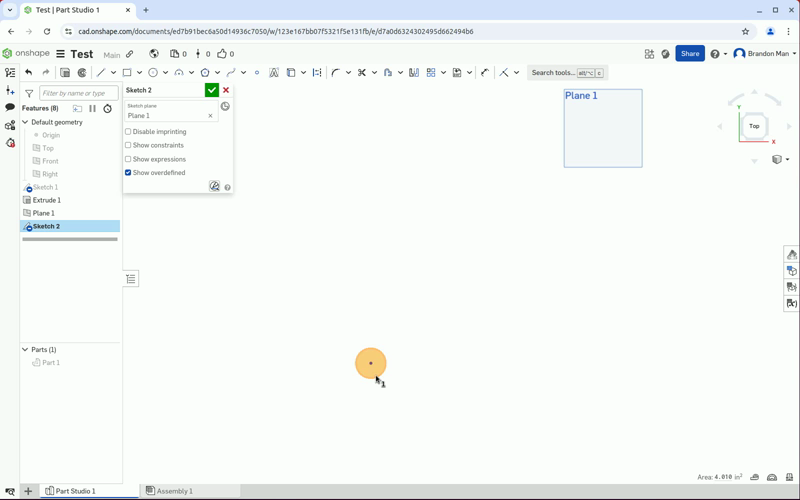
scroll(-6)
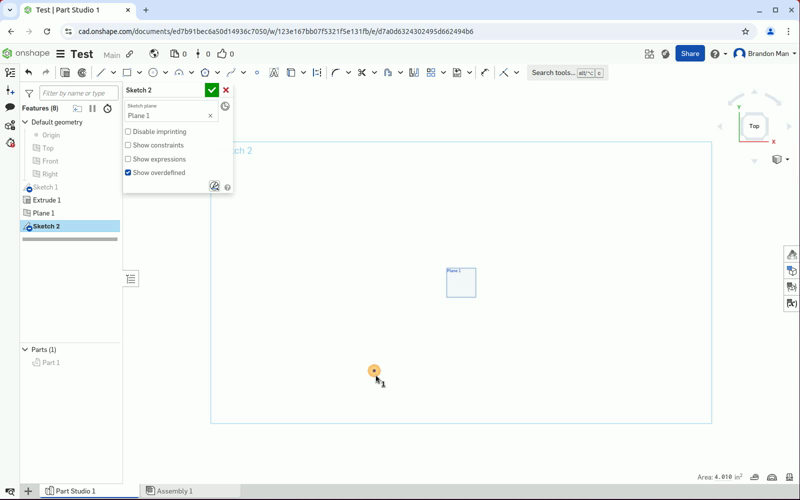
mouse_move(73, 352)
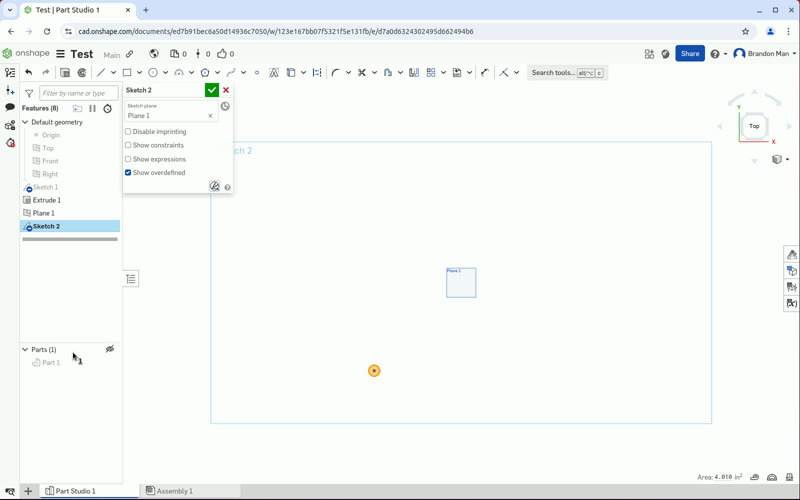
key(shift+y)
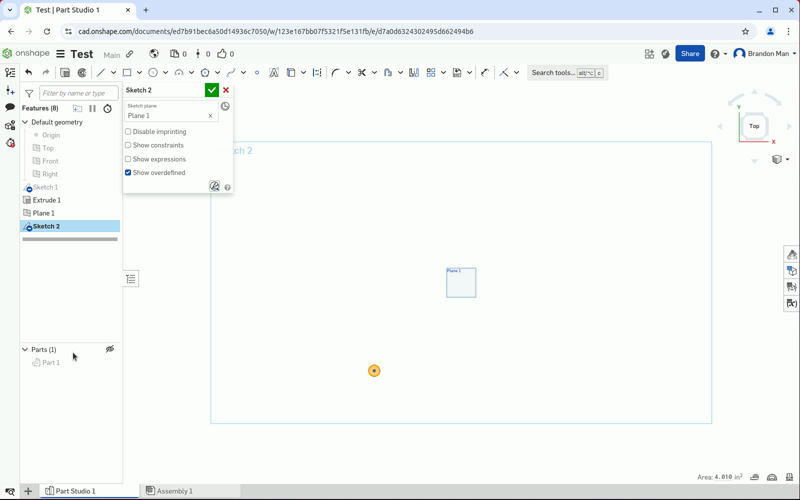
key(shift+e)
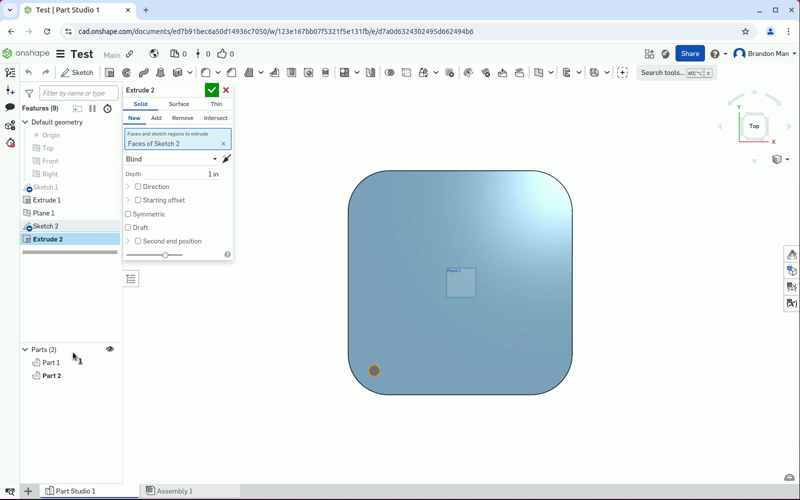
mouse_move(143, 106)
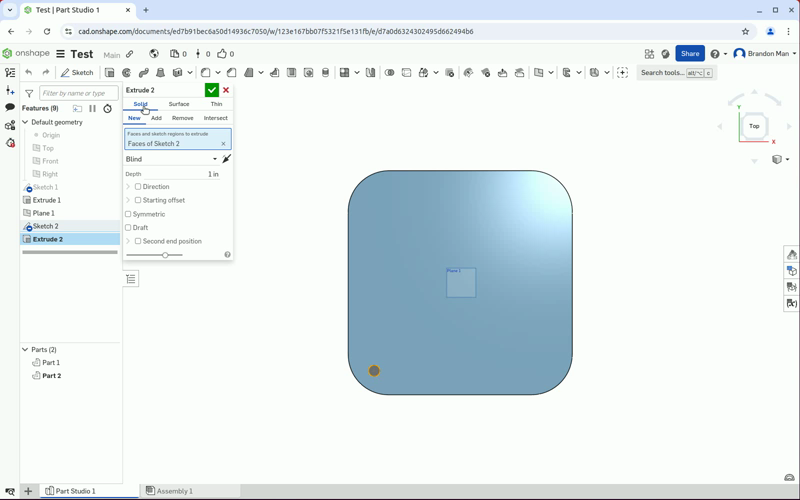
click(143, 106)
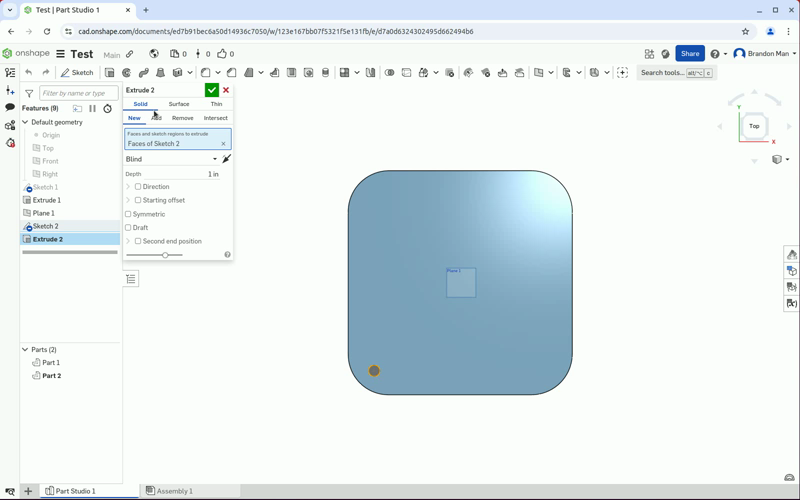
mouse_move(186, 120)
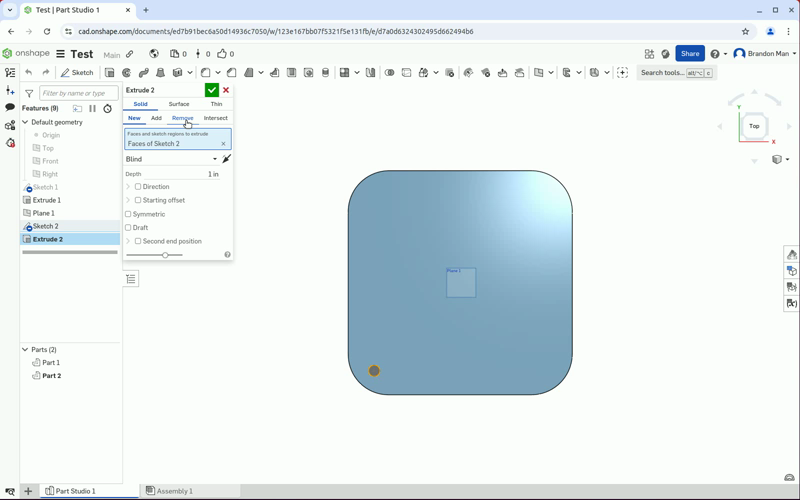
click(186, 120)
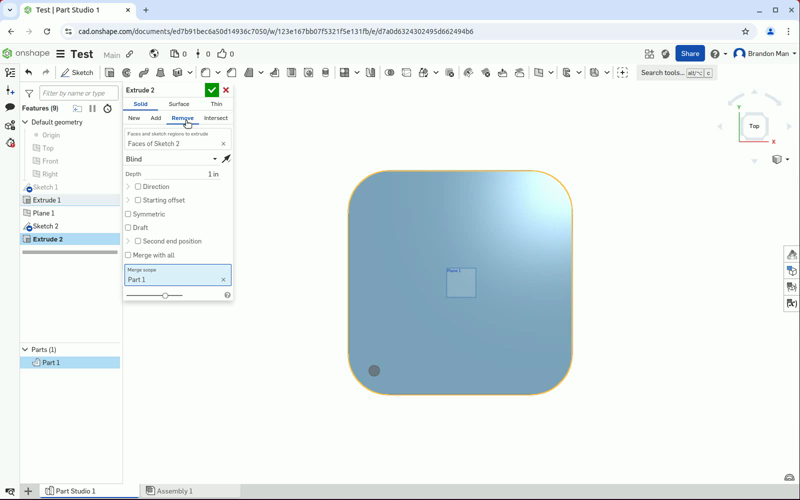
key(tab, 4)
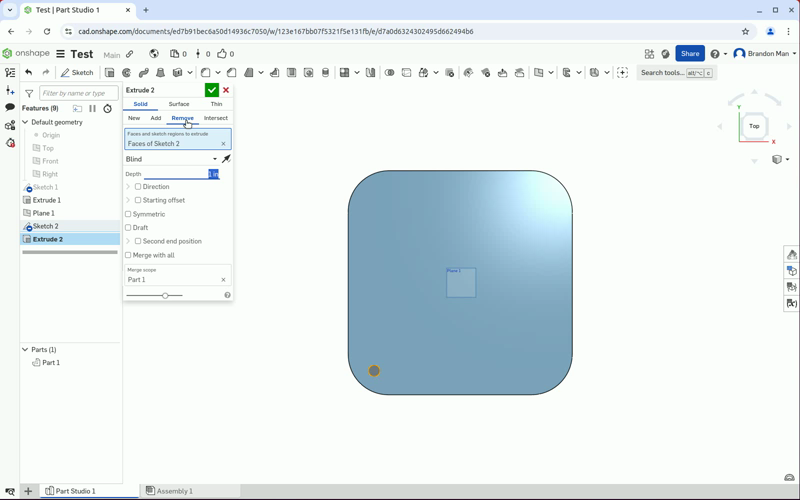
text(7.462)
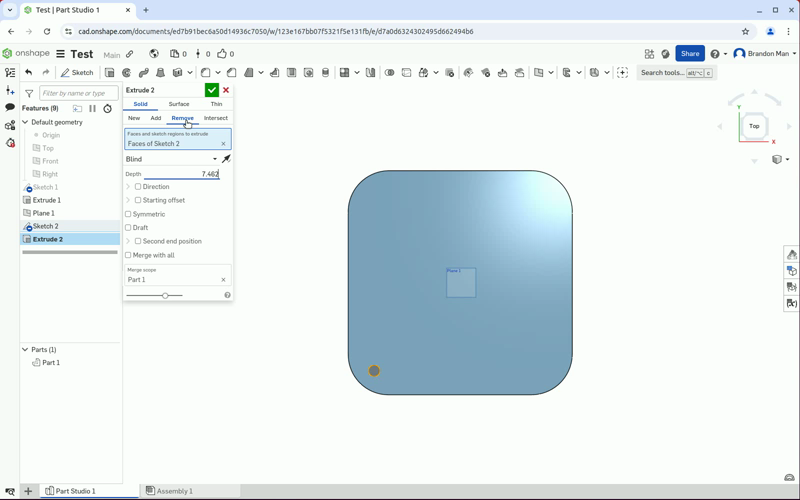
key(tab, 6)
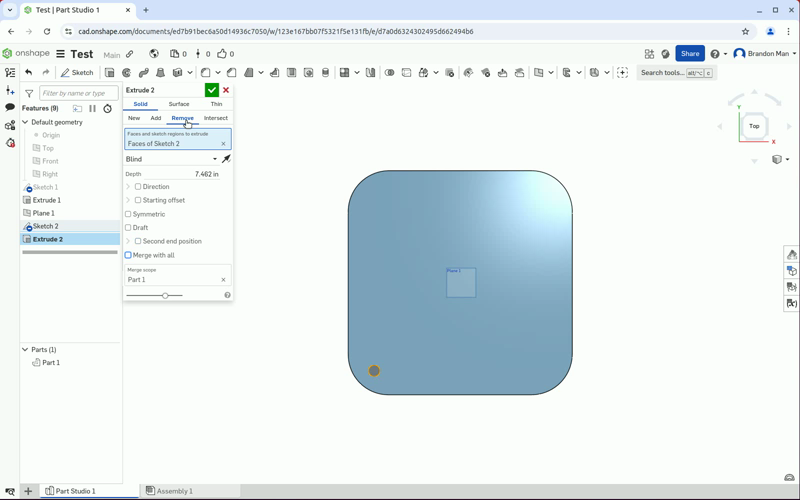
key(space)
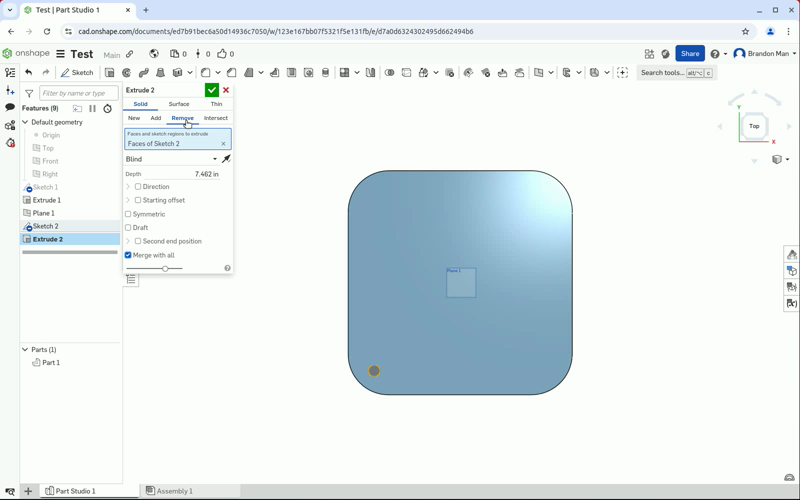
key(enter)
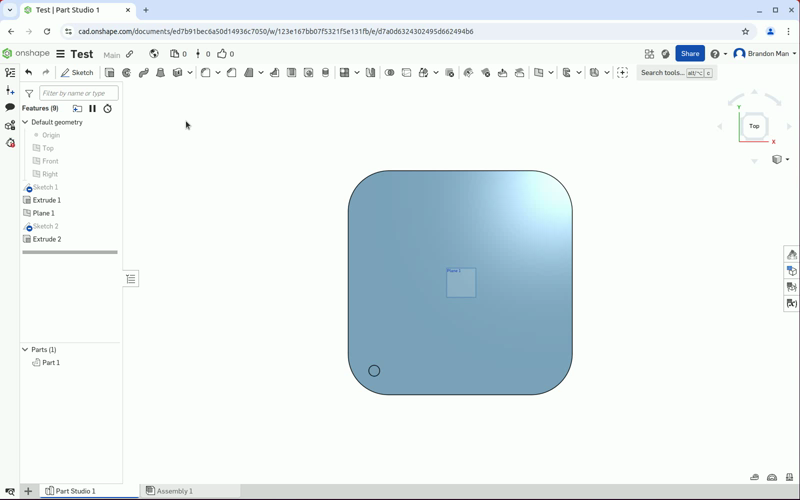
key(shift+h)
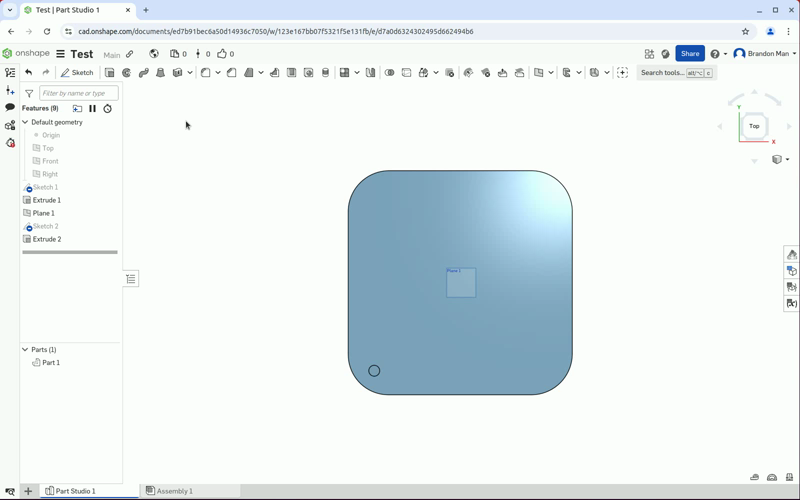
key(shift+h)
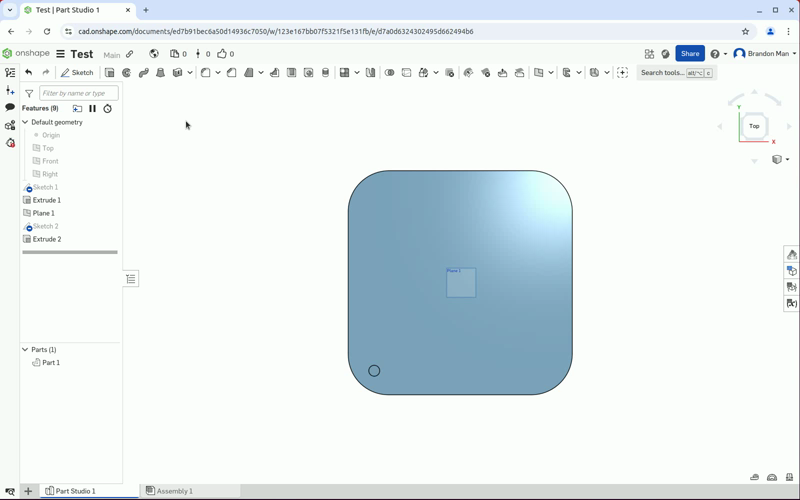
mouse_move(73, 189)
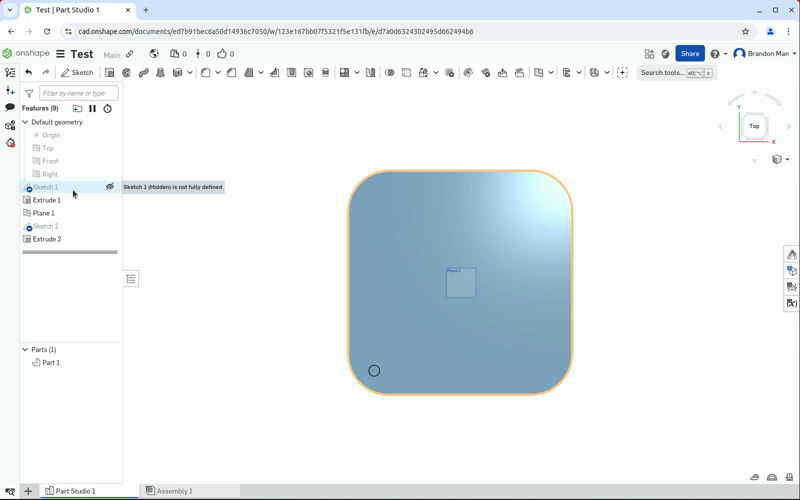
click(73, 189)
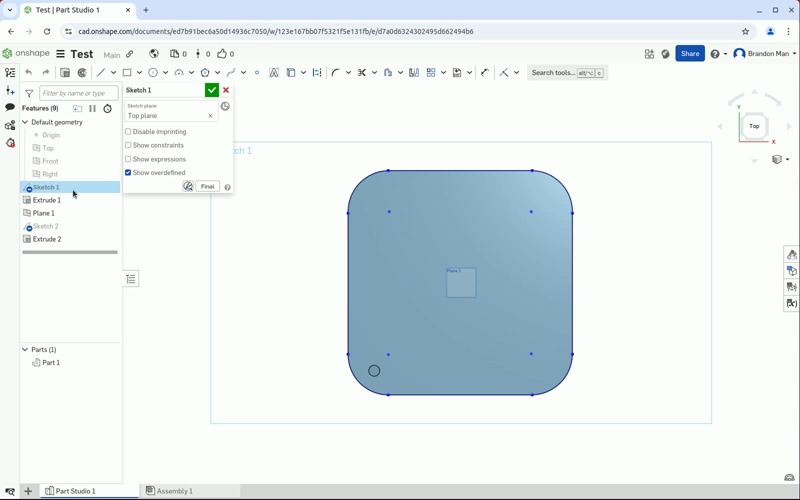
mouse_move(229, 92)
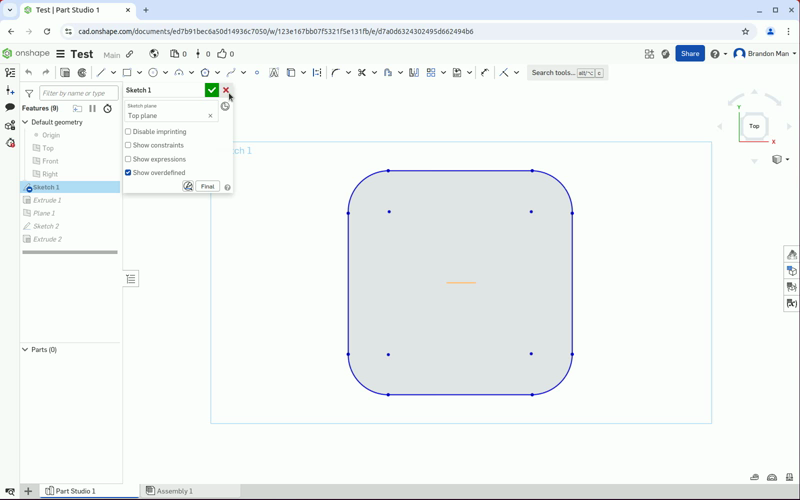
click(229, 92)
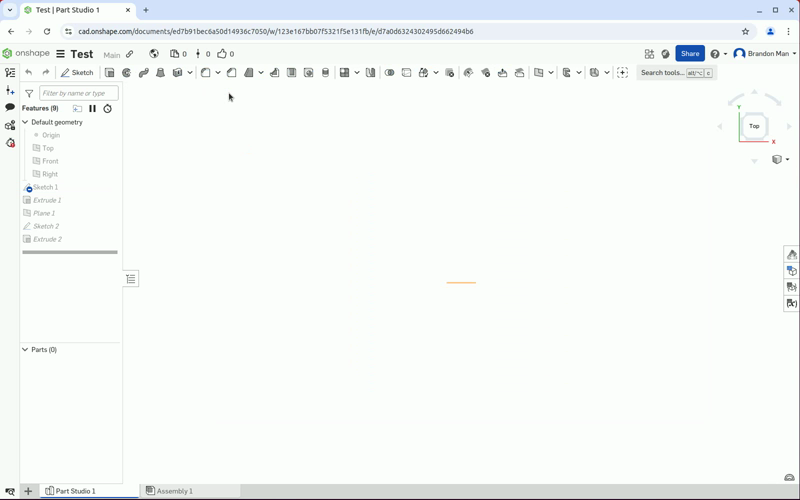
key(shift+s)
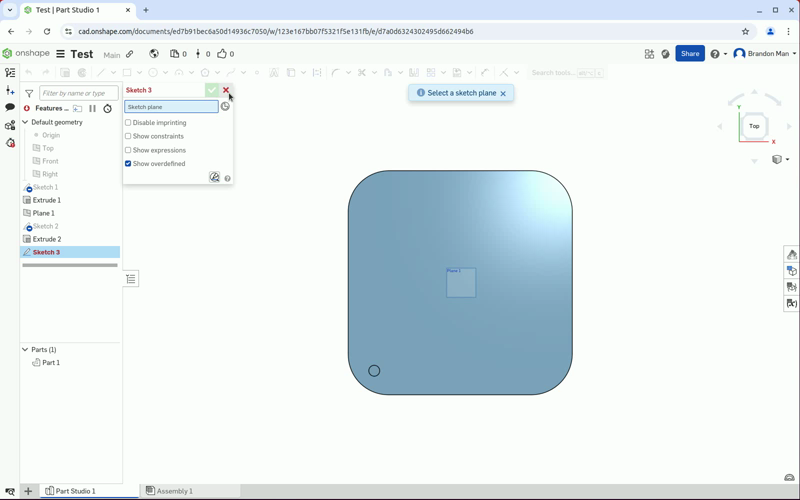
mouse_move(73, 215)
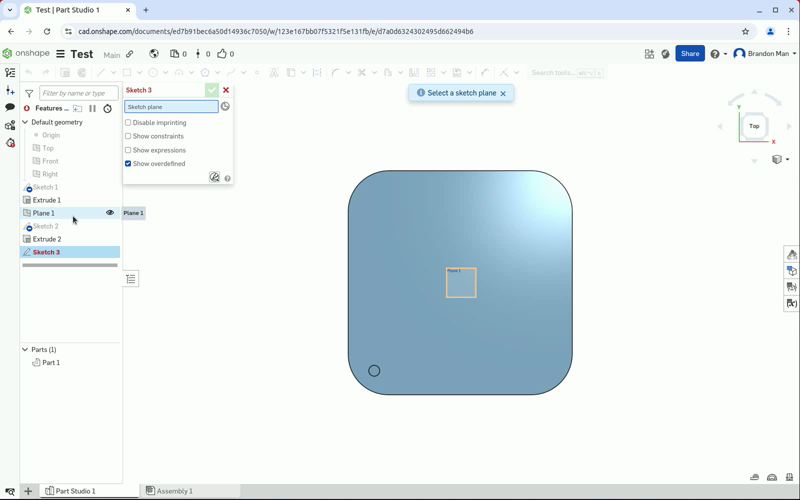
click(73, 215)
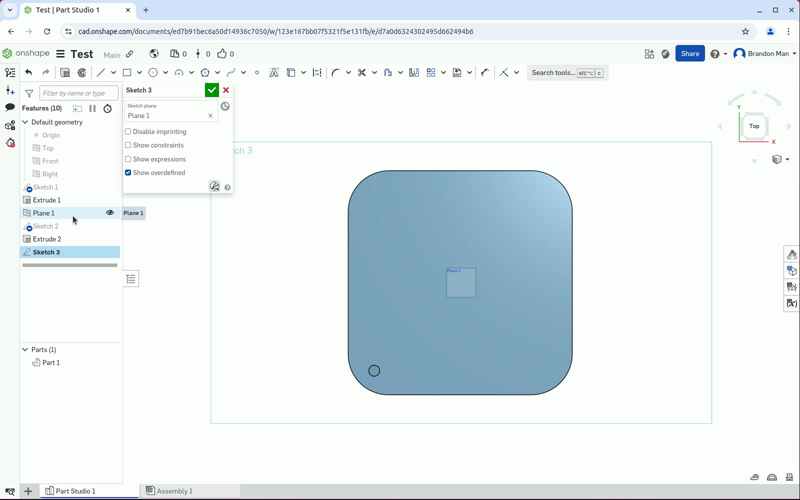
mouse_move(73, 352)
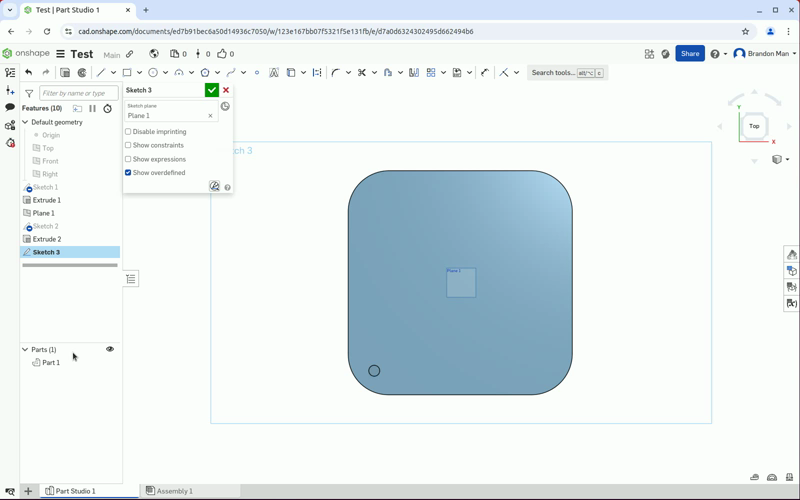
key(y)
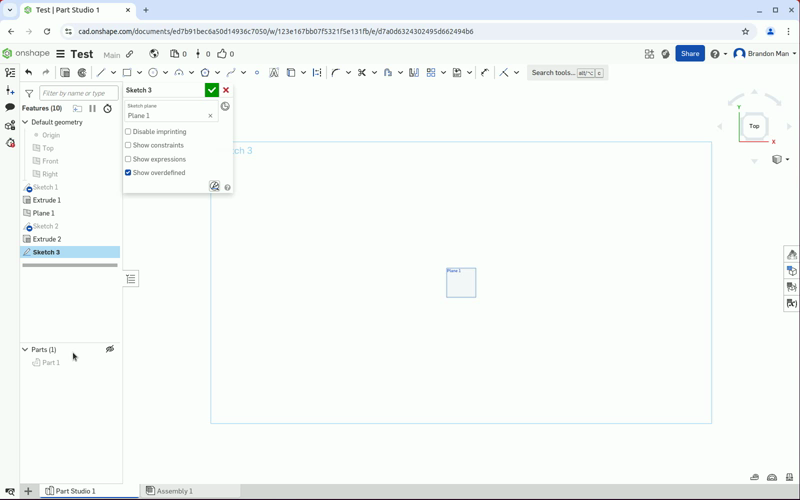
key(c)
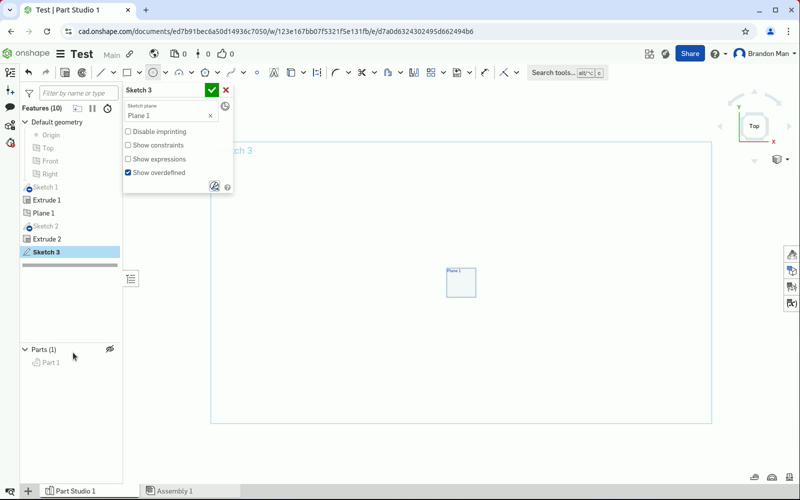
key_down(shift)
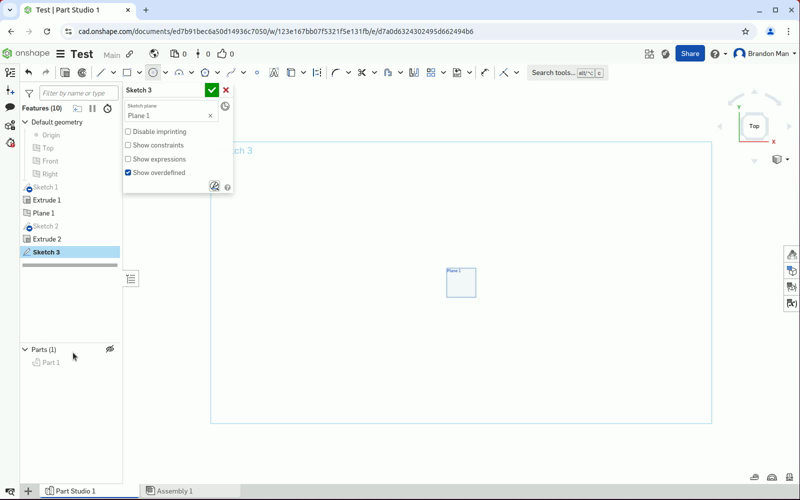
mouse_move(549, 370)
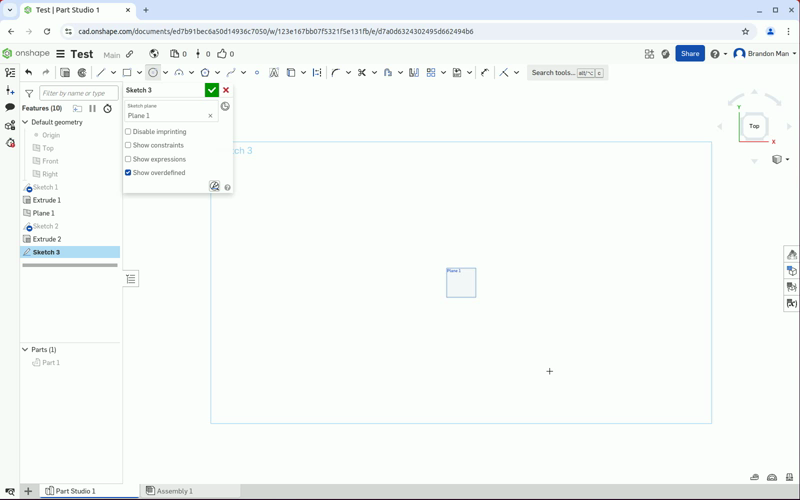
click(549, 370)
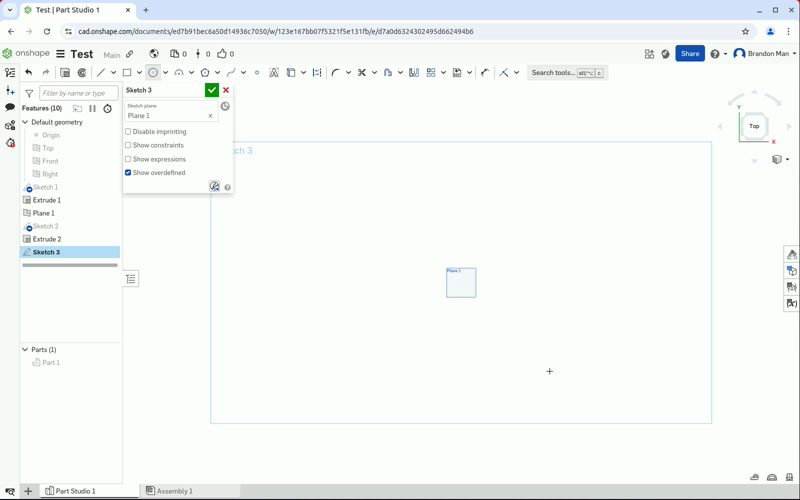
key_up(shift)
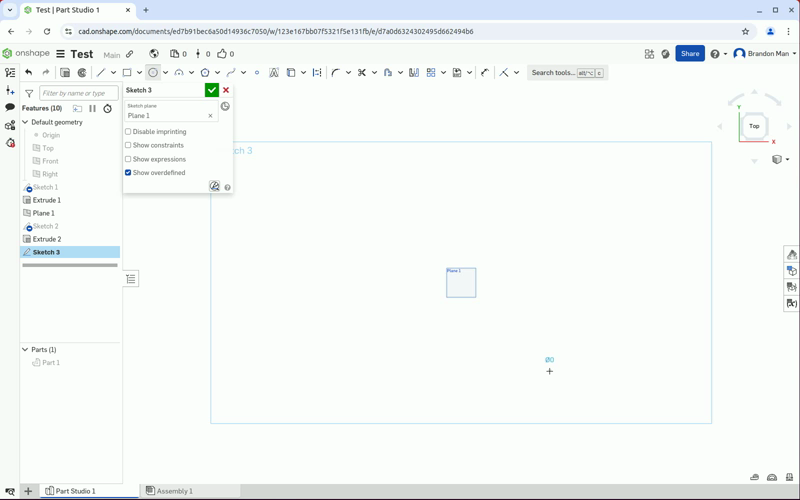
mouse_move(555, 370)
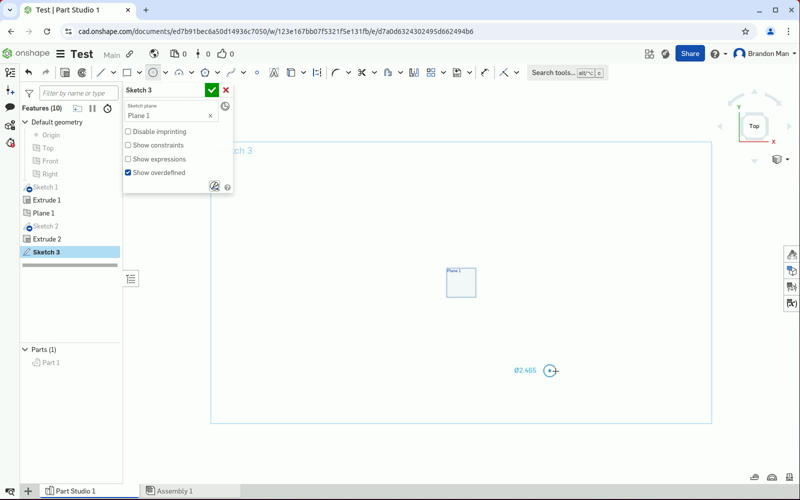
click(555, 370)
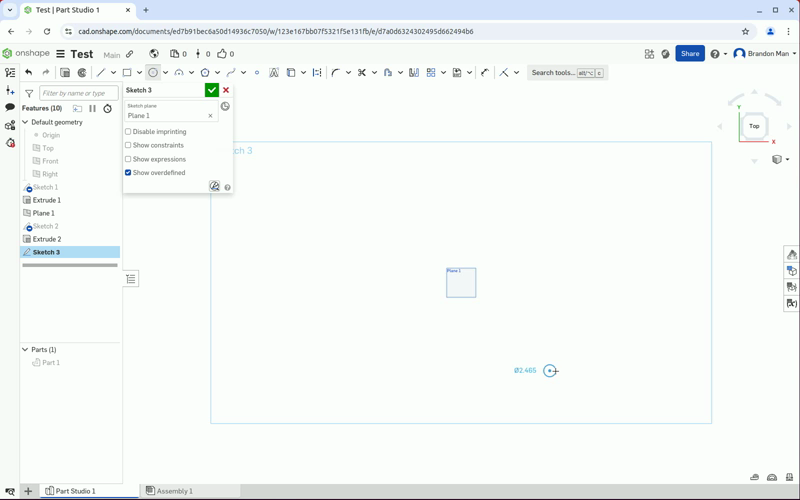
key(esc)
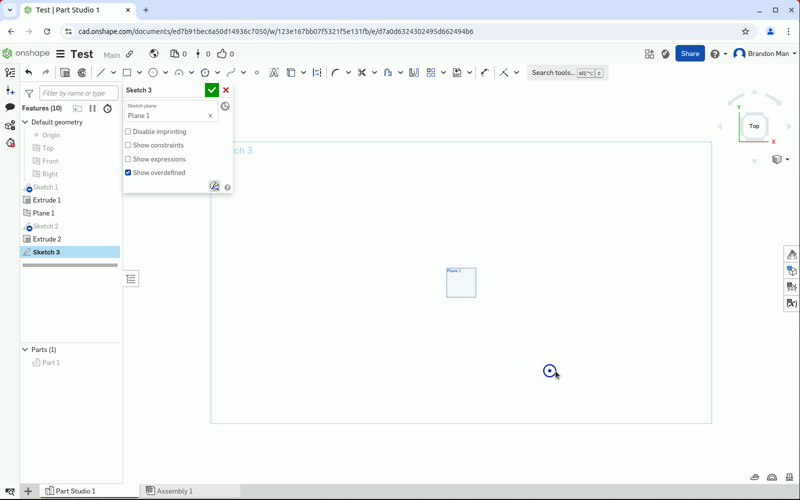
mouse_move(546, 373)
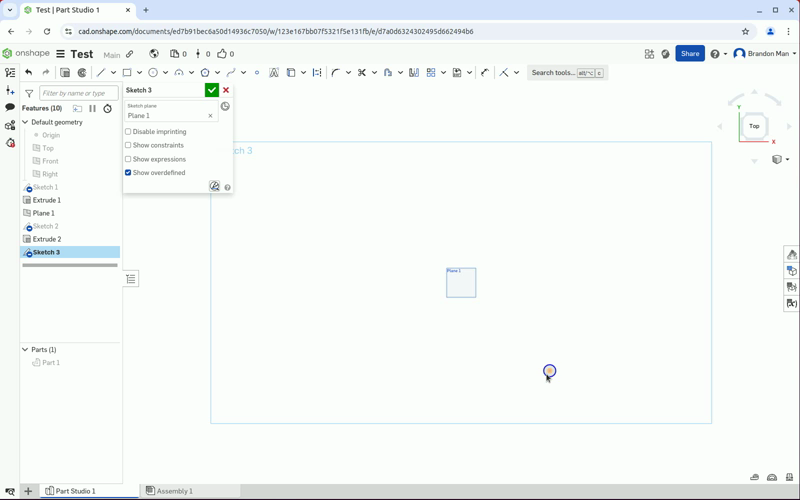
scroll(6)
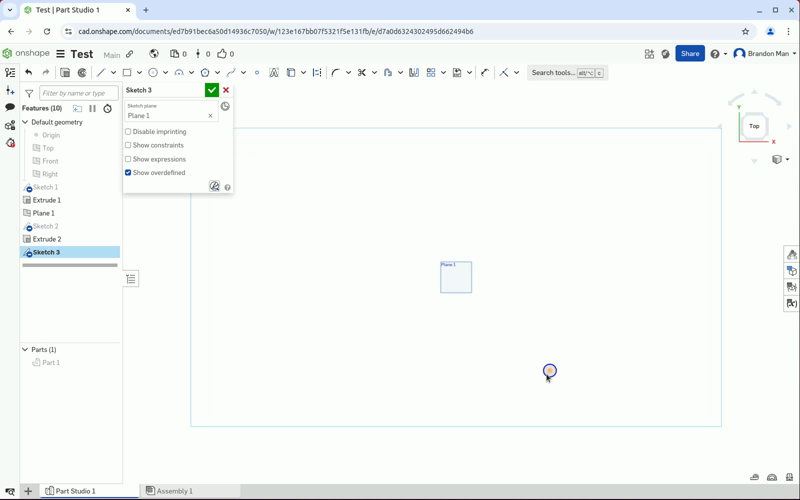
scroll(6)
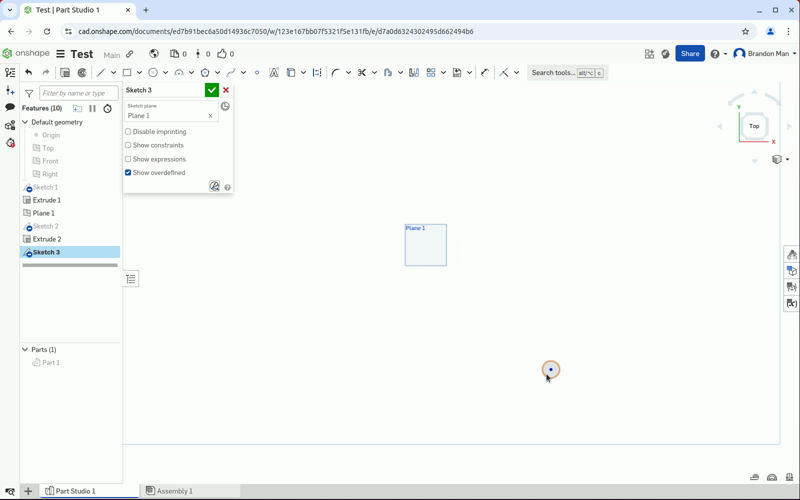
scroll(6)
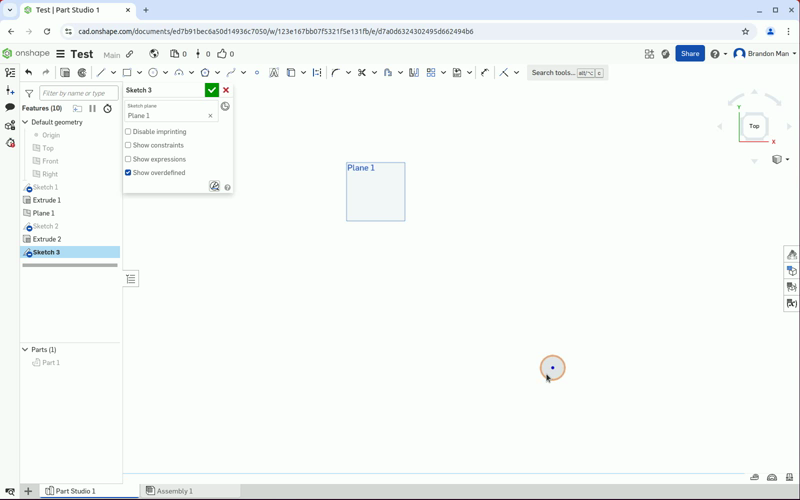
scroll(6)
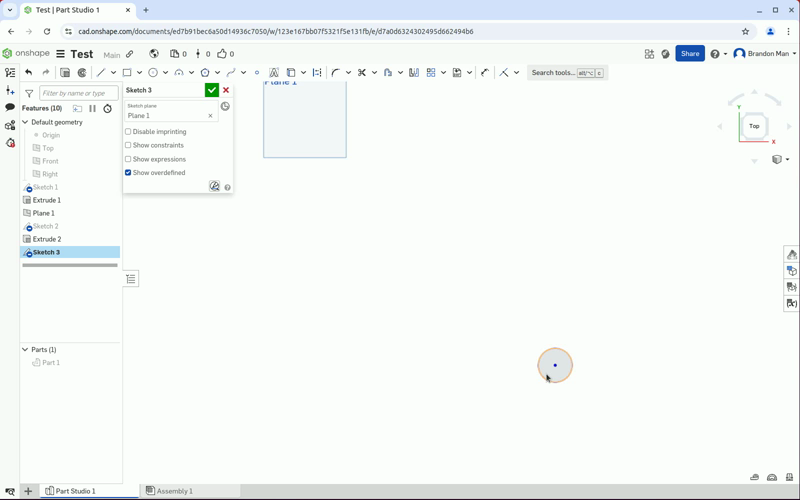
scroll(6)
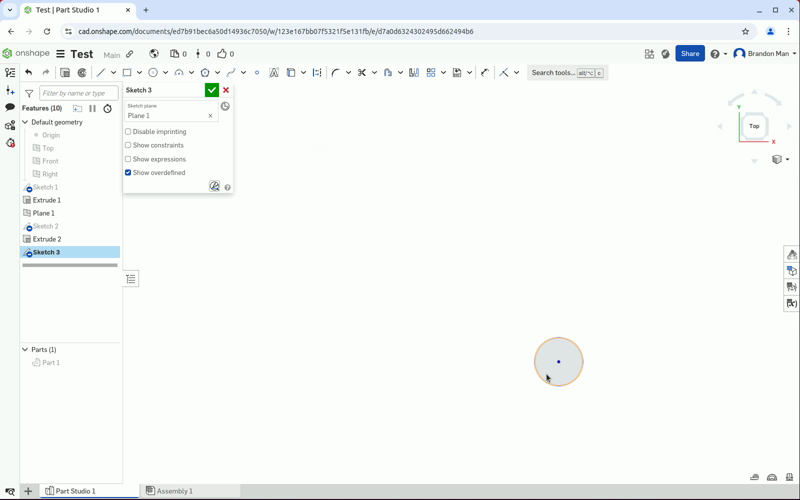
scroll(6)
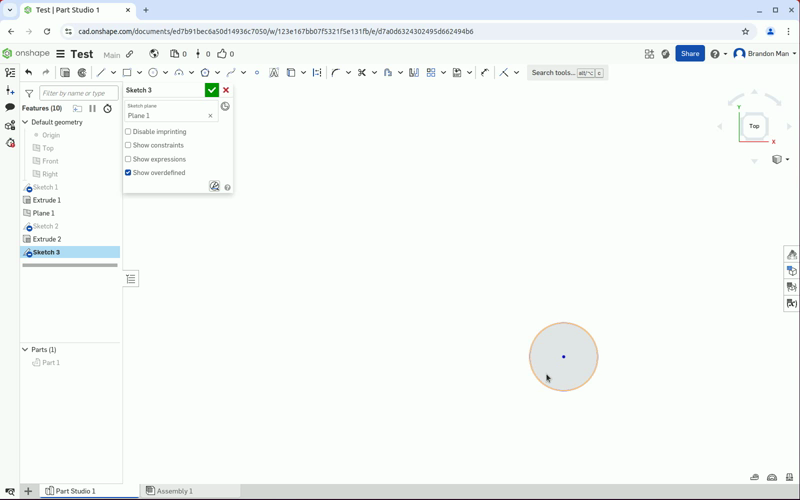
scroll(6)
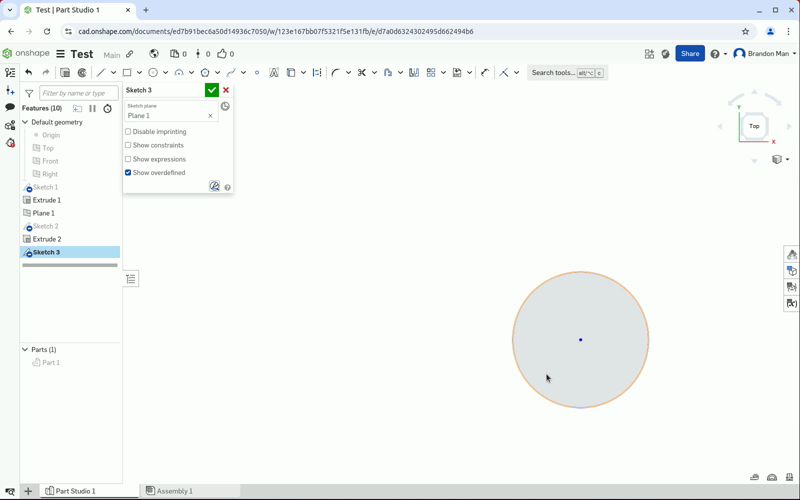
click(546, 373)
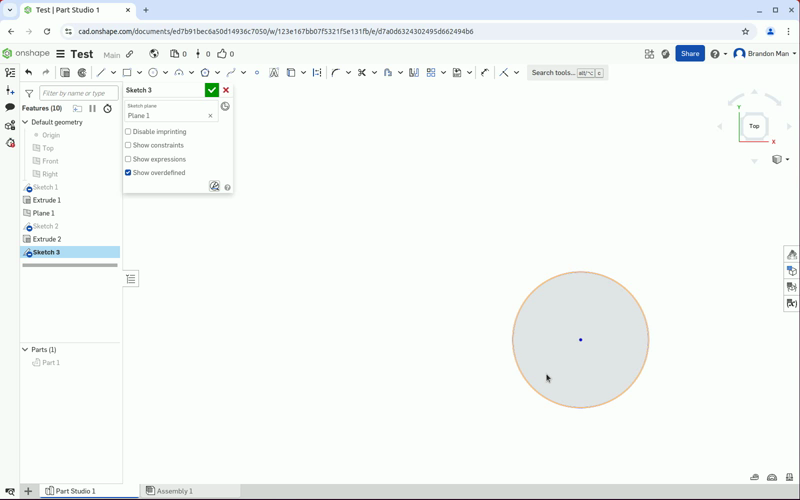
scroll(-6)
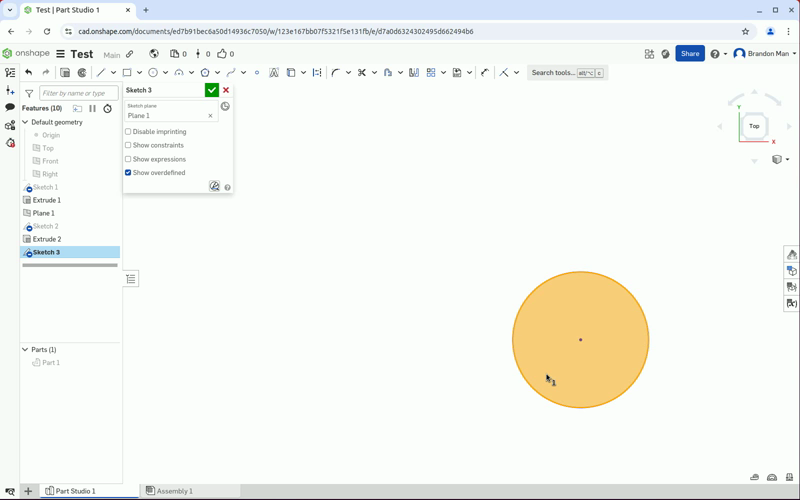
scroll(-6)
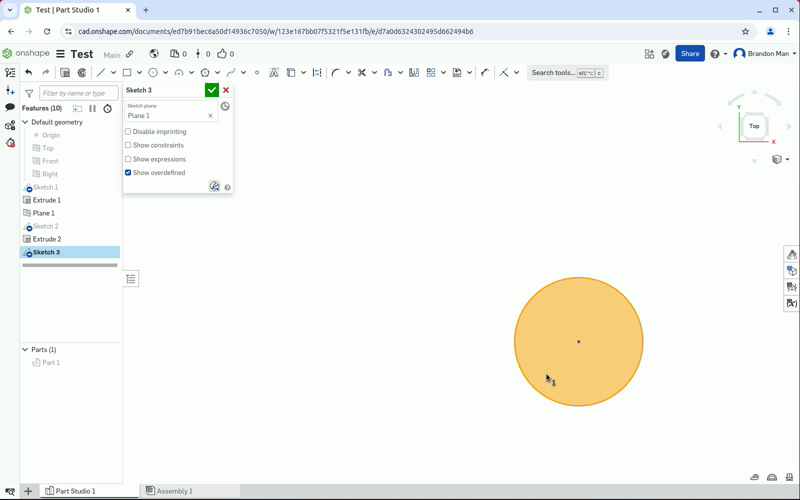
scroll(-6)
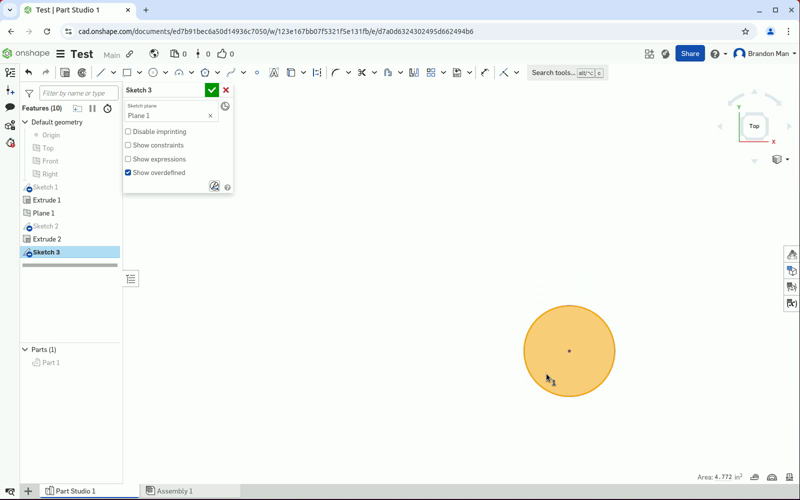
scroll(-6)
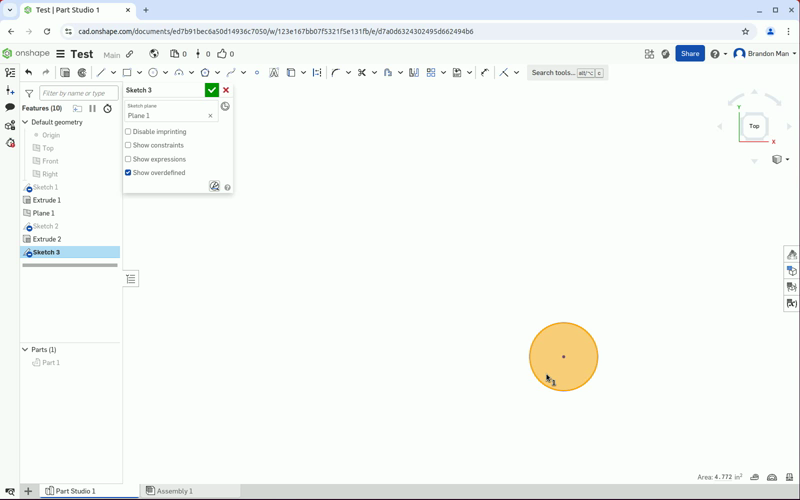
scroll(-6)
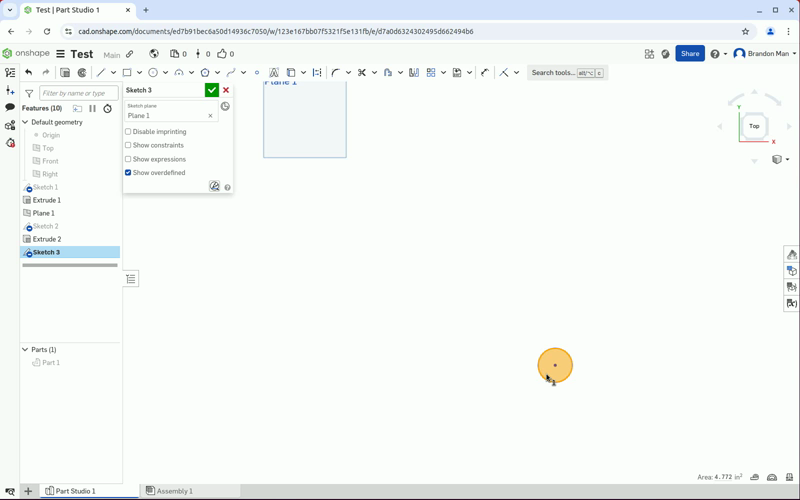
scroll(-6)
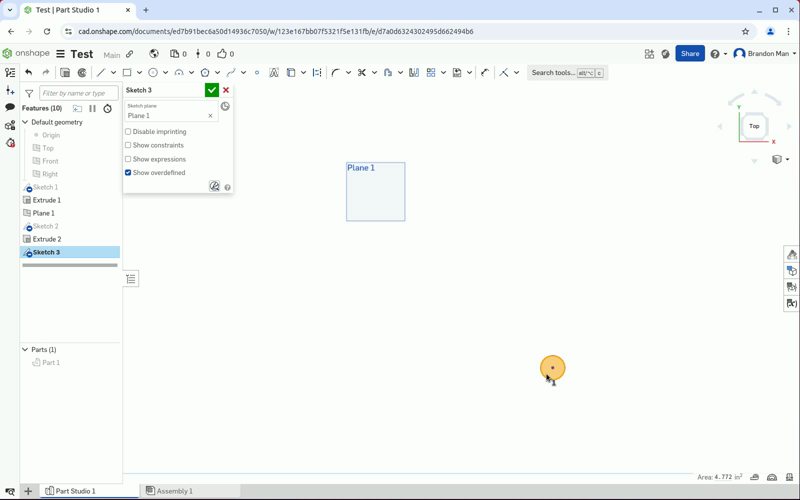
scroll(-6)
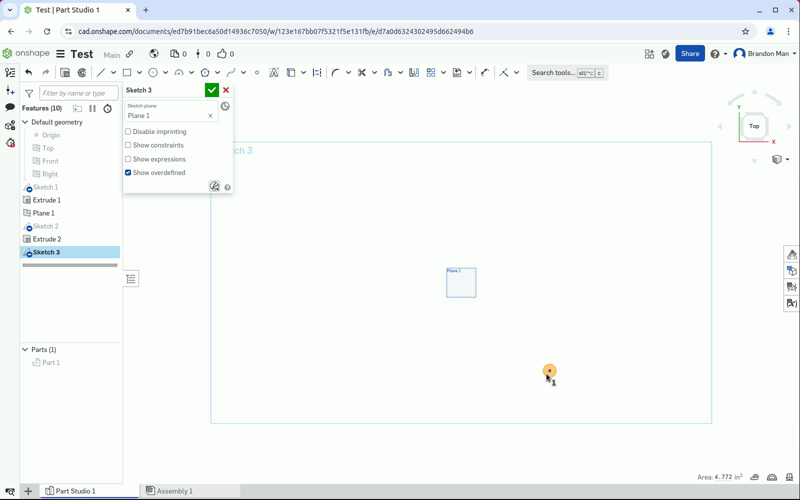
mouse_move(73, 352)
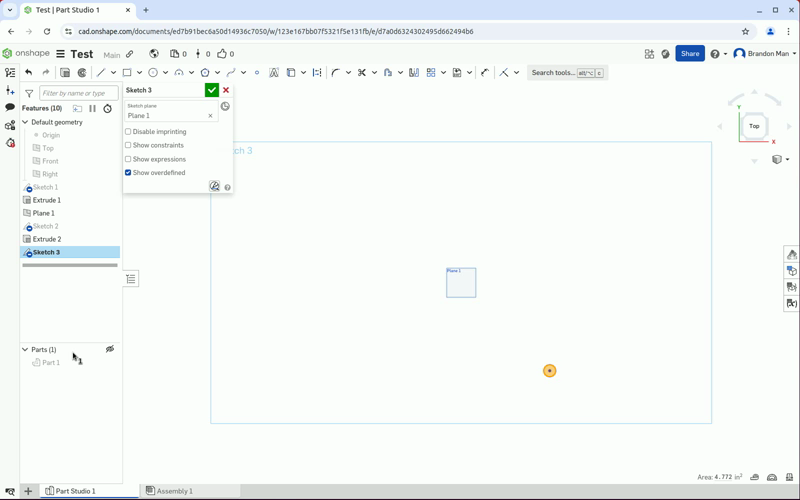
key(shift+y)
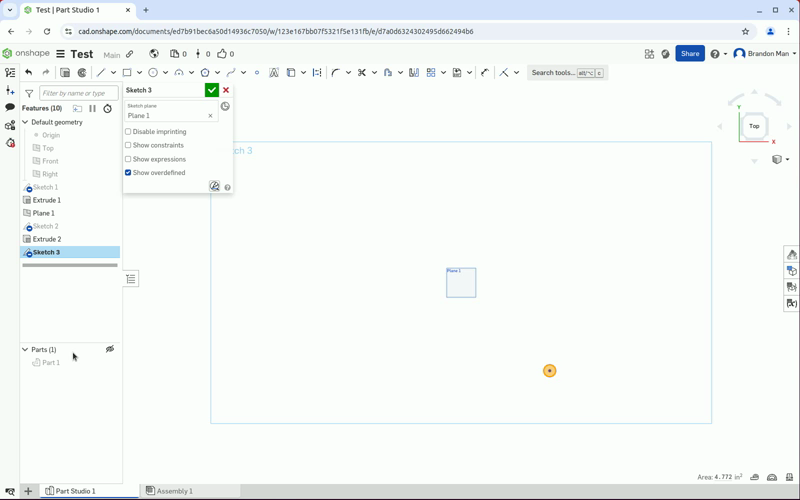
key(shift+e)
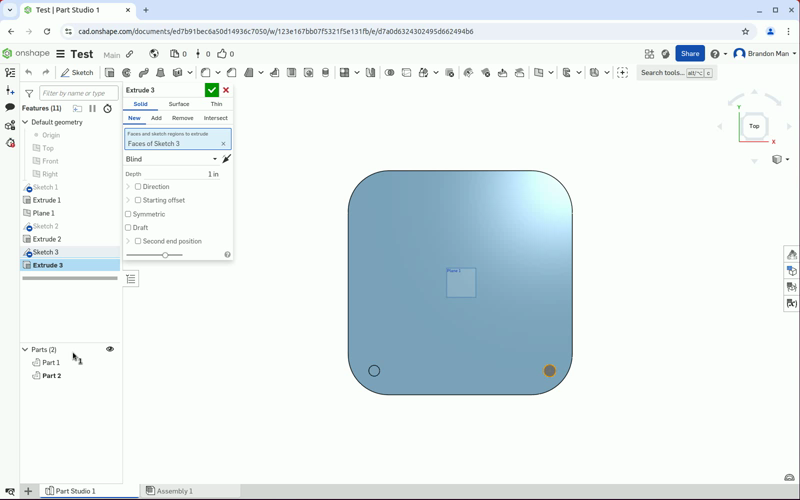
mouse_move(143, 106)
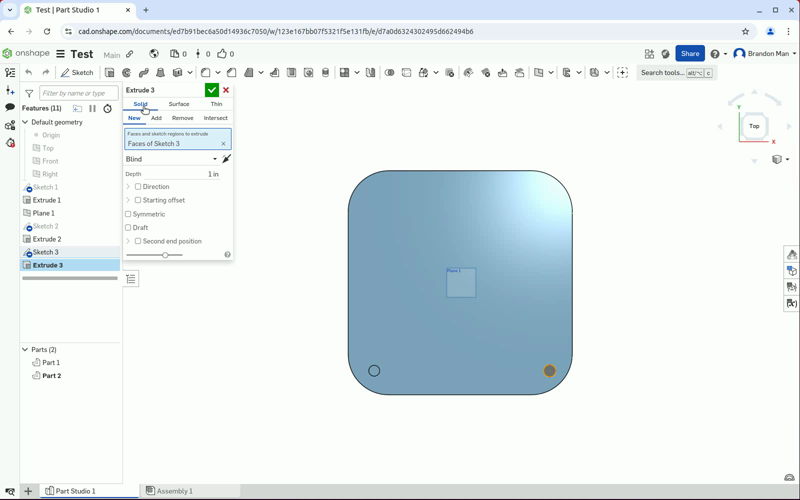
click(143, 106)
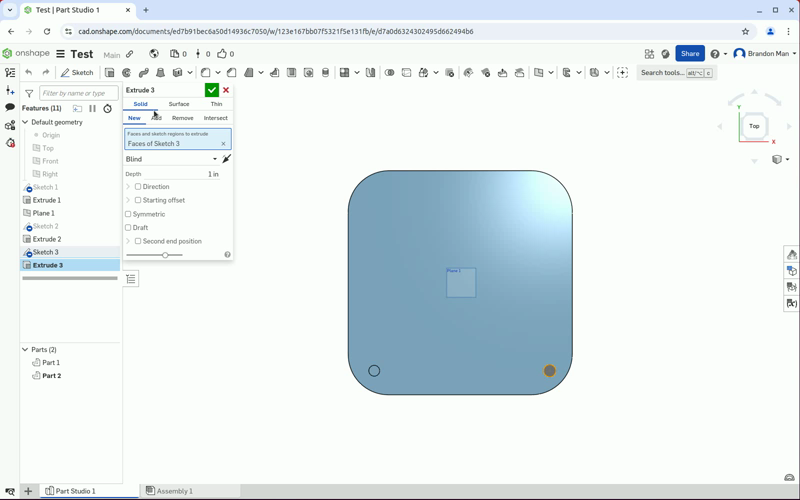
mouse_move(186, 120)
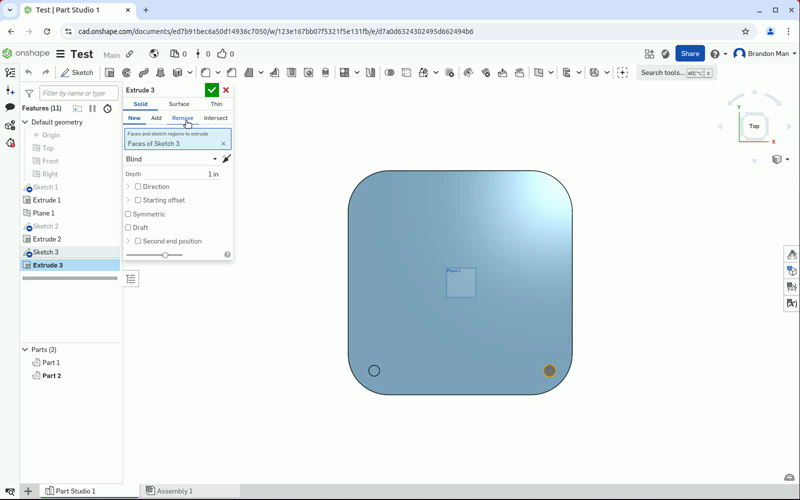
click(186, 120)
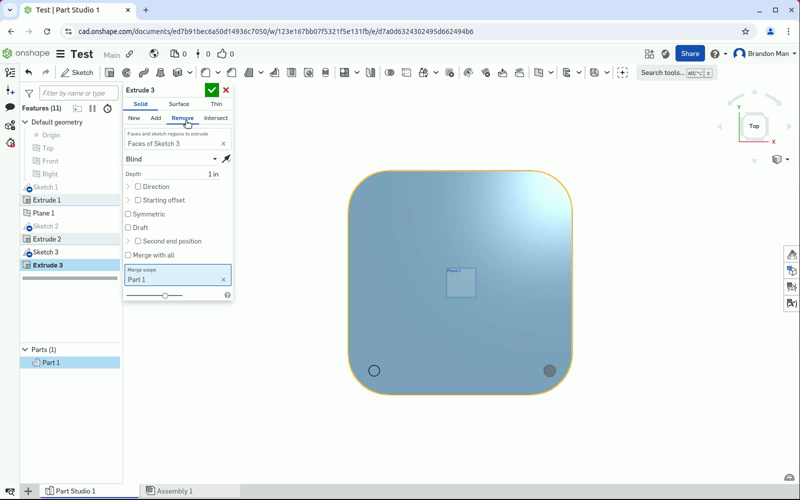
key(tab, 4)
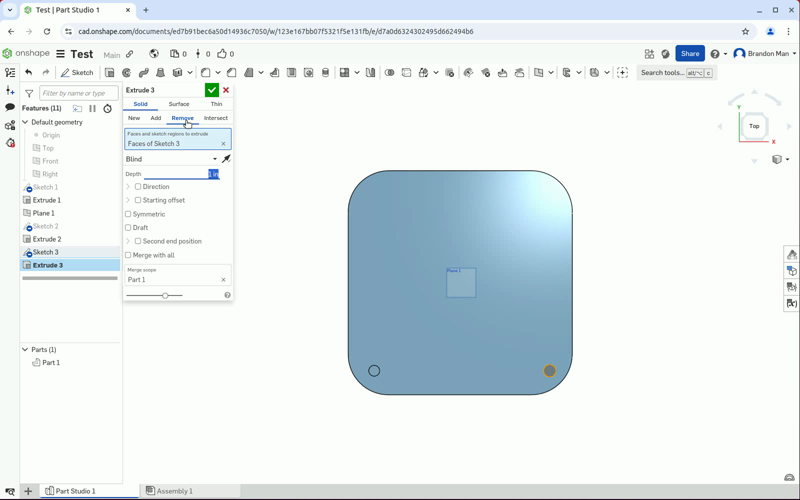
text(7.462)
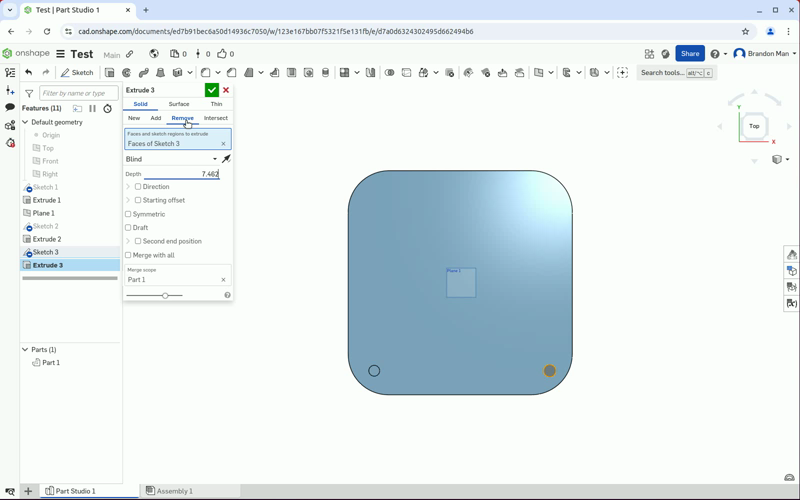
key(tab, 6)
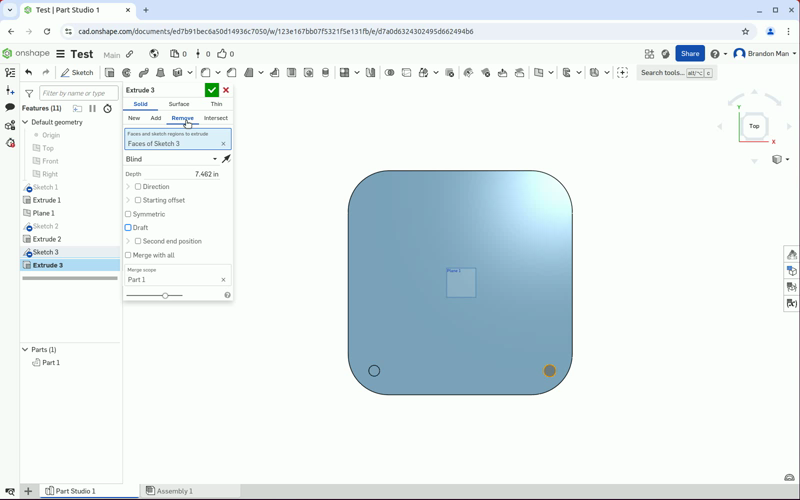
key(space)
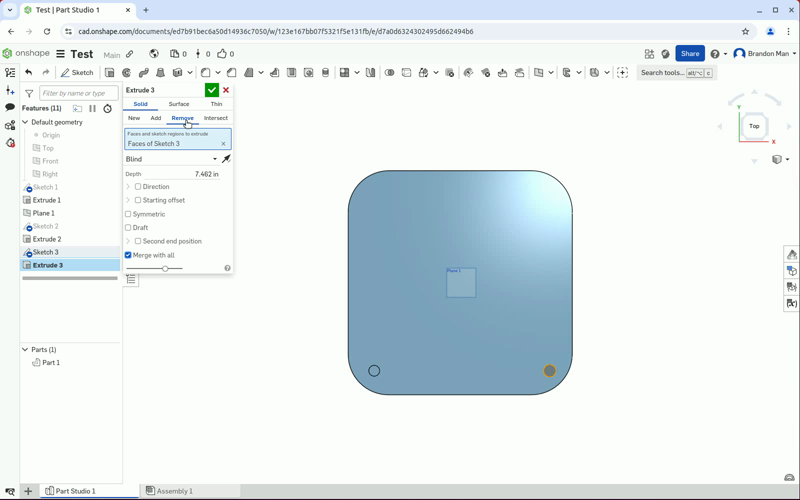
key(enter)
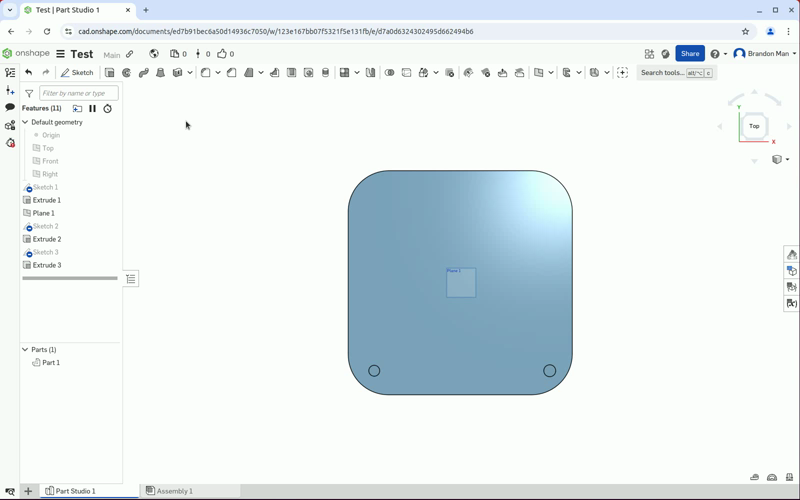
key(shift+h)
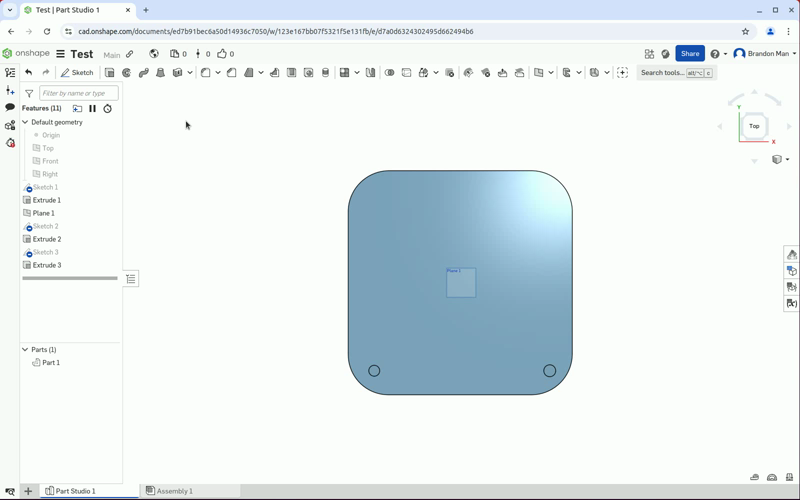
key(shift+h)
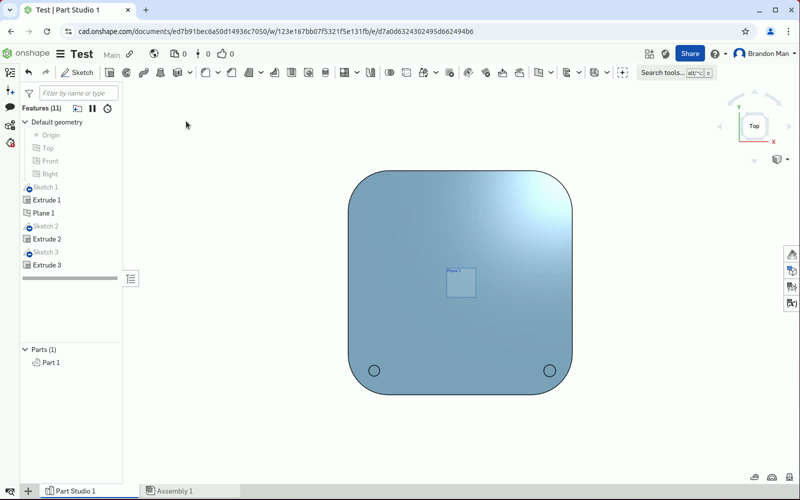
mouse_move(73, 189)
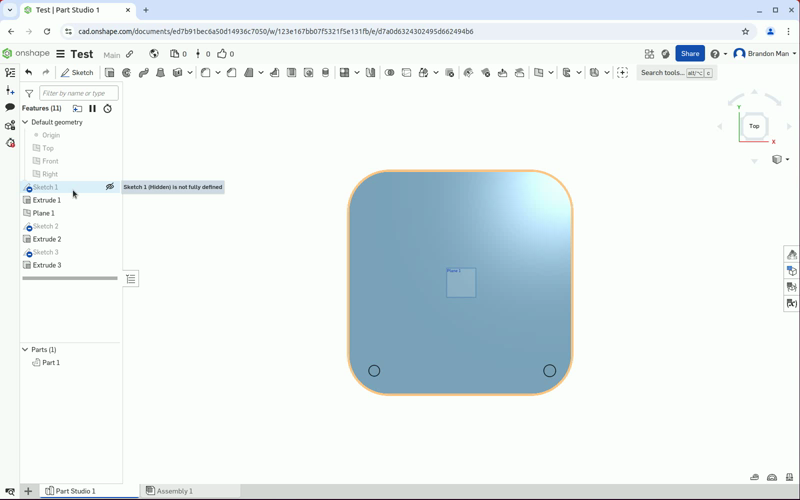
click(73, 189)
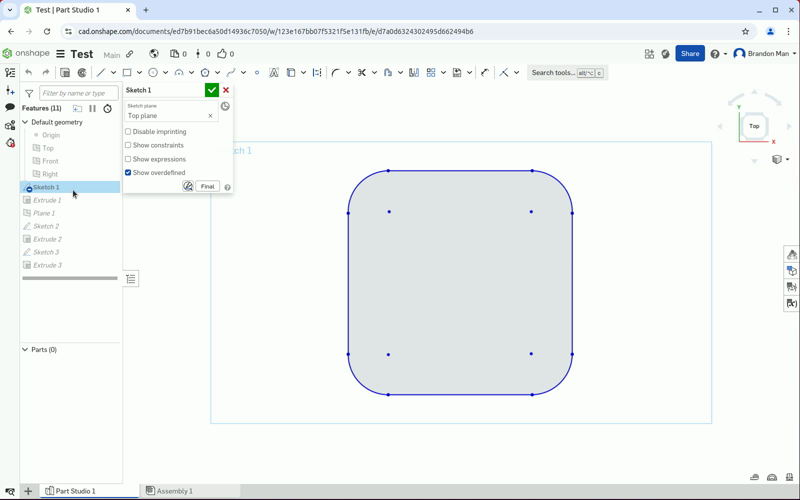
mouse_move(229, 92)
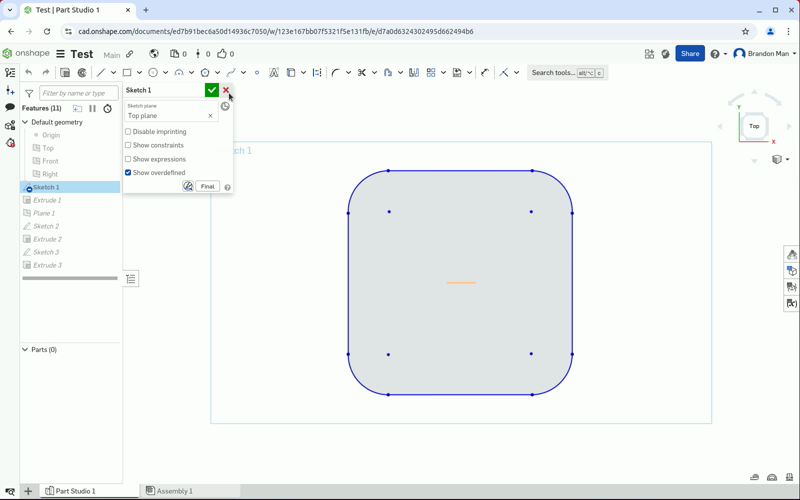
click(229, 92)
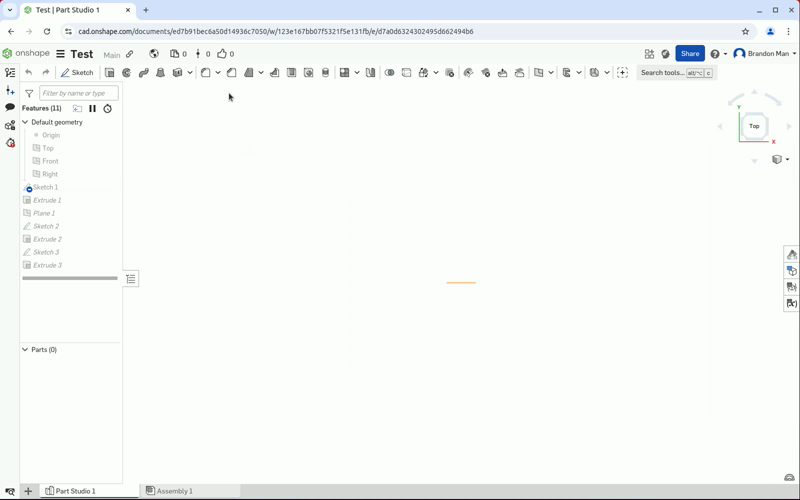
key(shift+s)
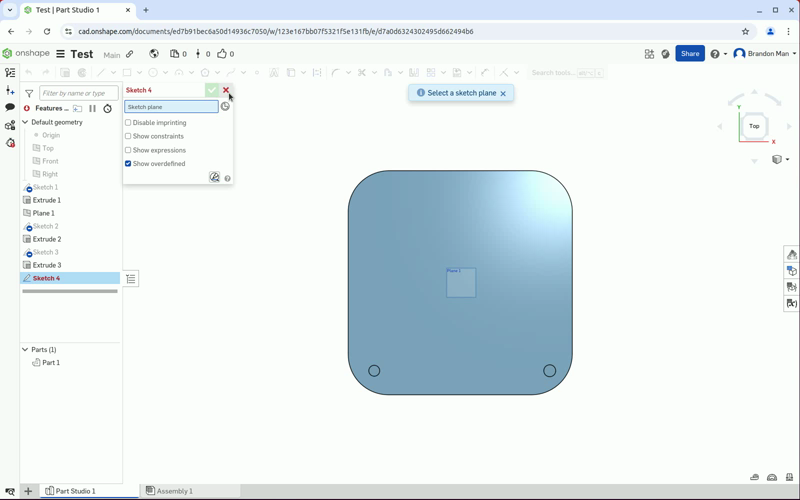
mouse_move(73, 215)
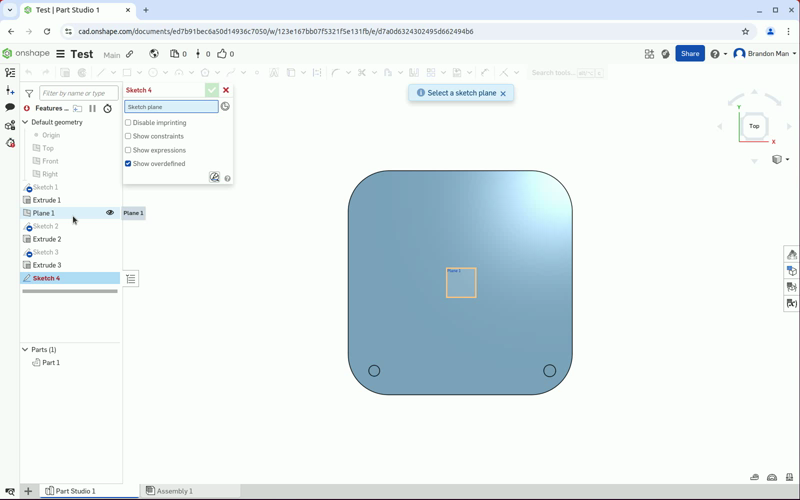
click(73, 215)
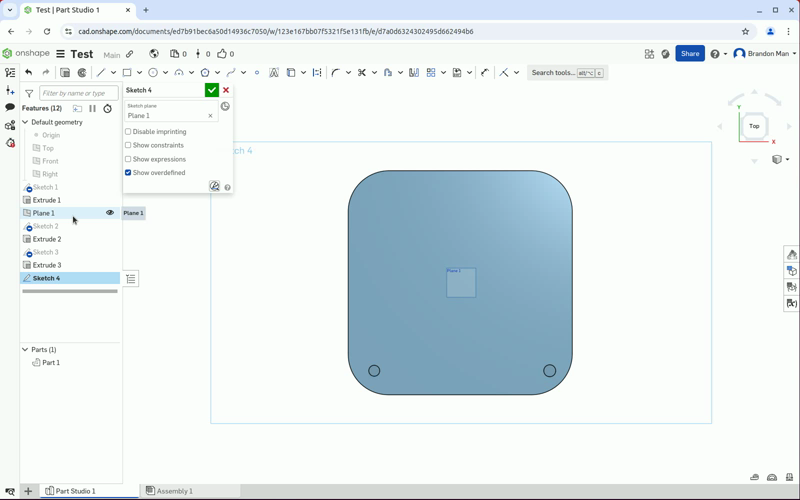
mouse_move(73, 352)
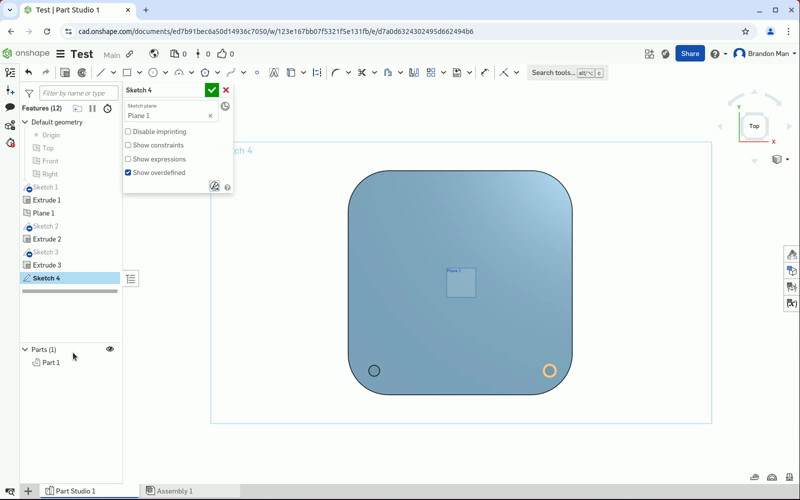
key(y)
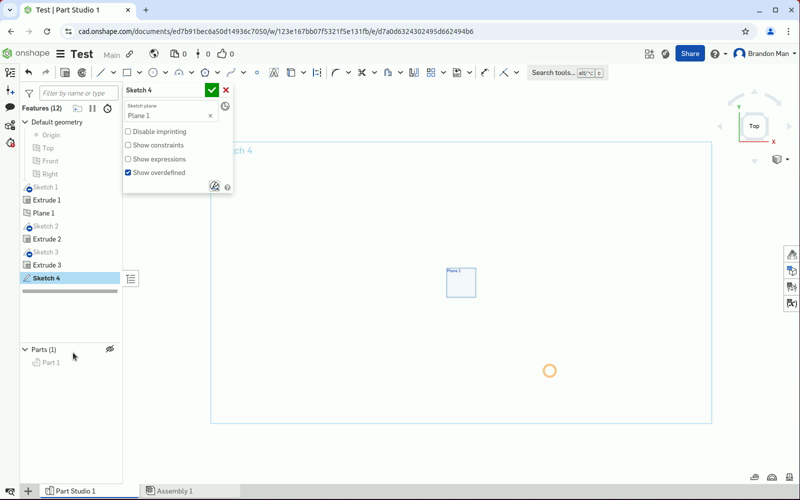
key(c)
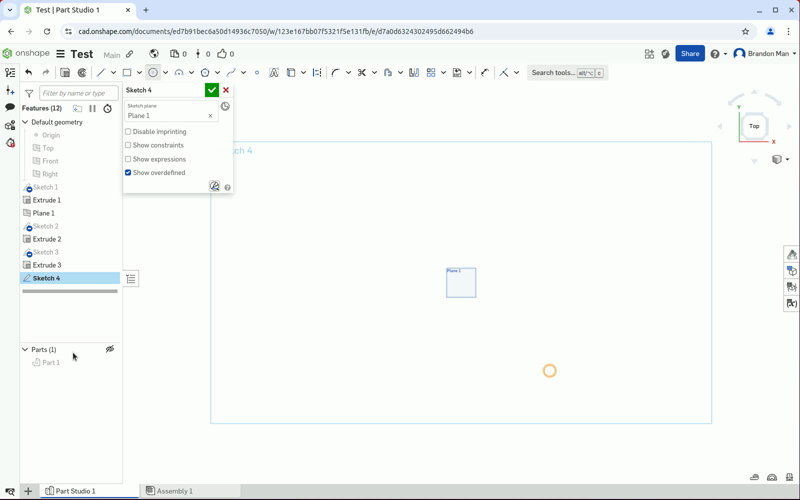
key_down(shift)
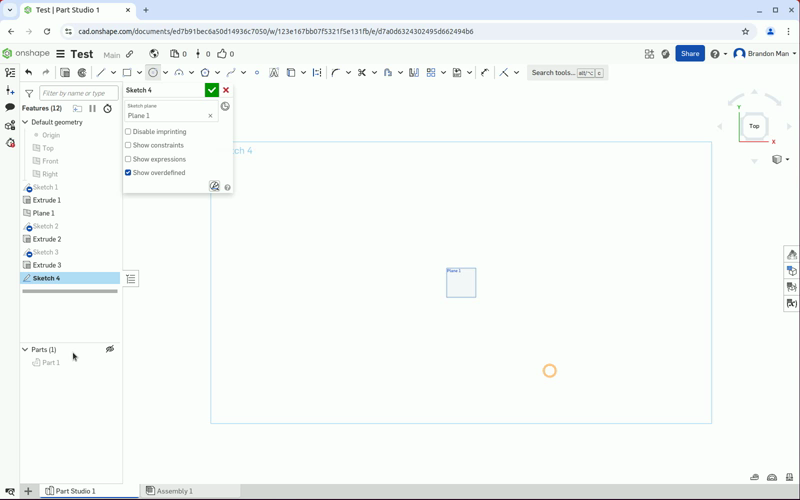
mouse_move(549, 195)
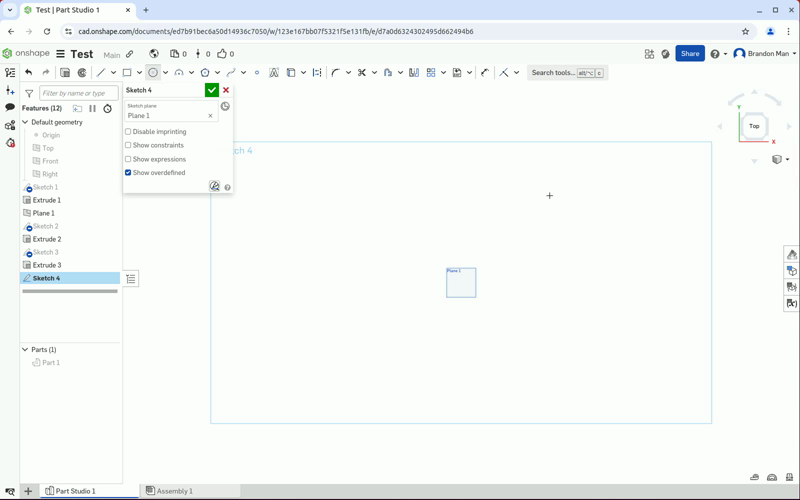
click(549, 195)
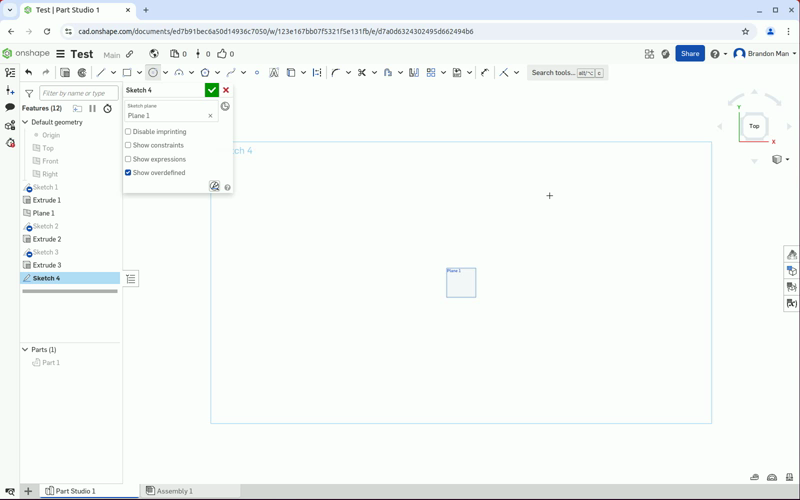
key_up(shift)
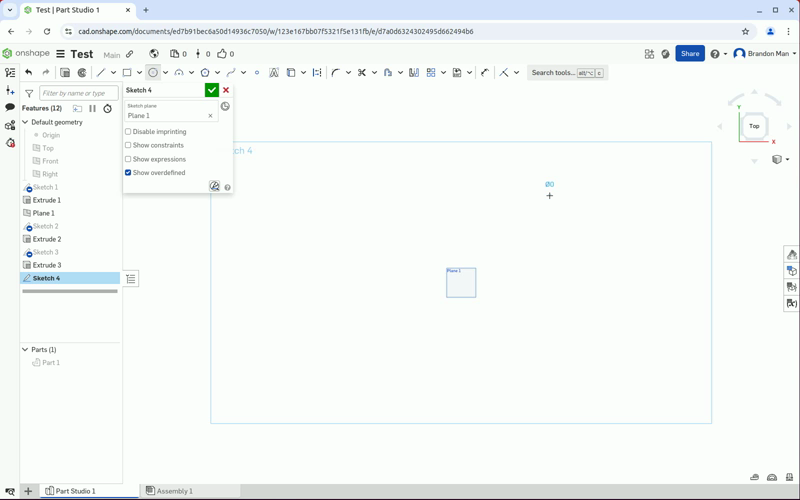
mouse_move(555, 195)
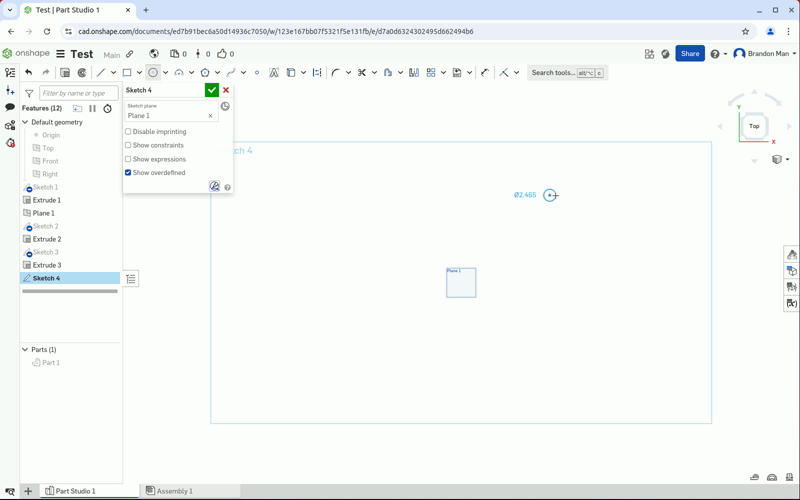
click(555, 195)
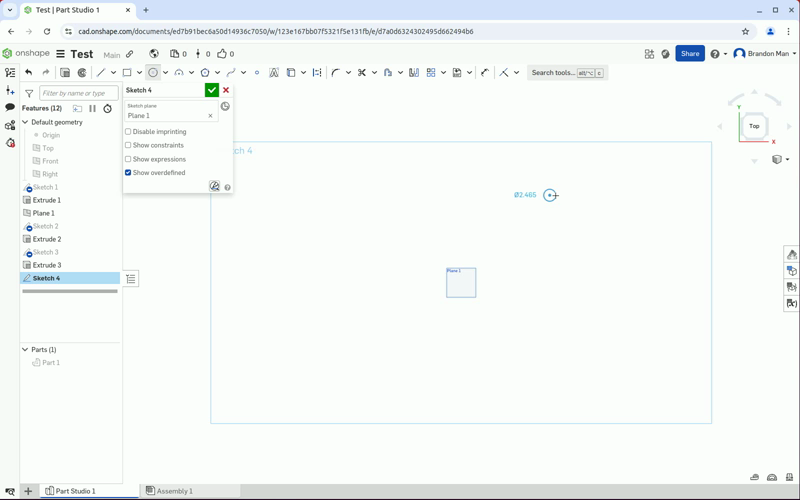
key(esc)
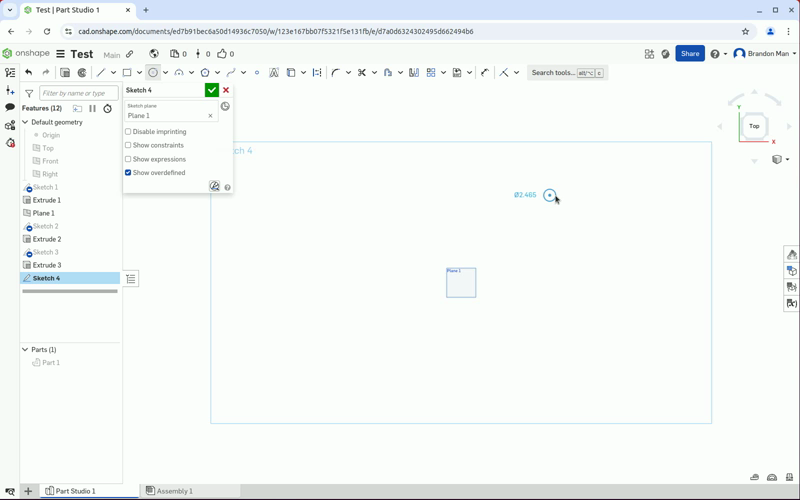
mouse_move(553, 196)
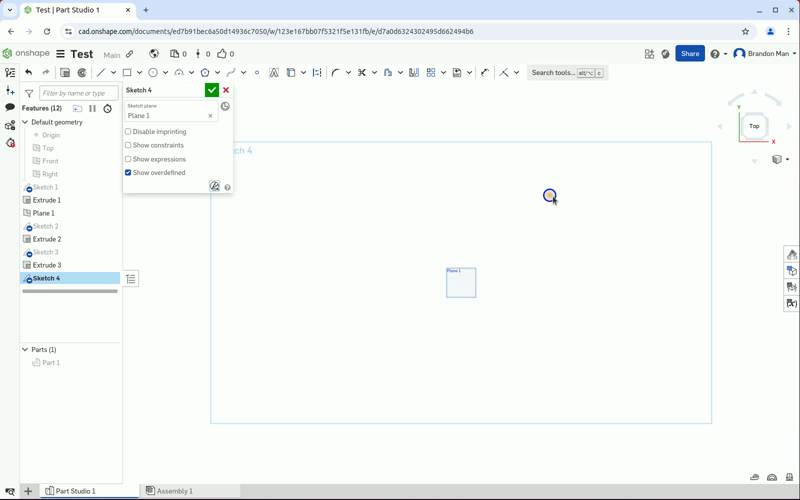
scroll(6)
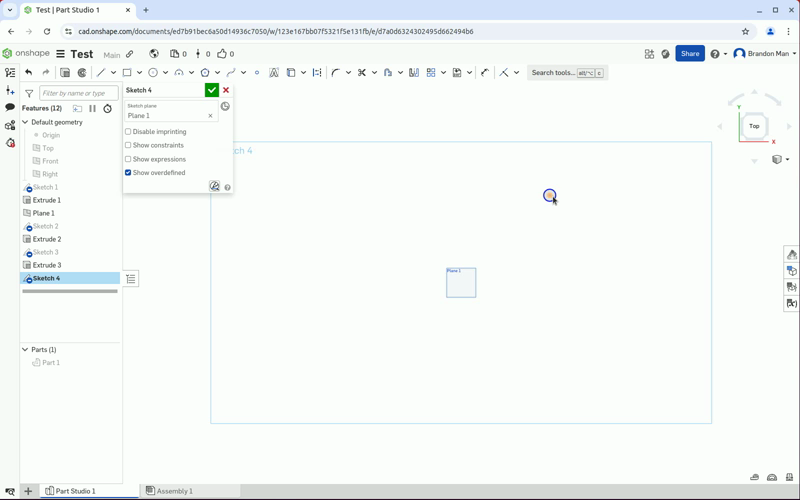
scroll(6)
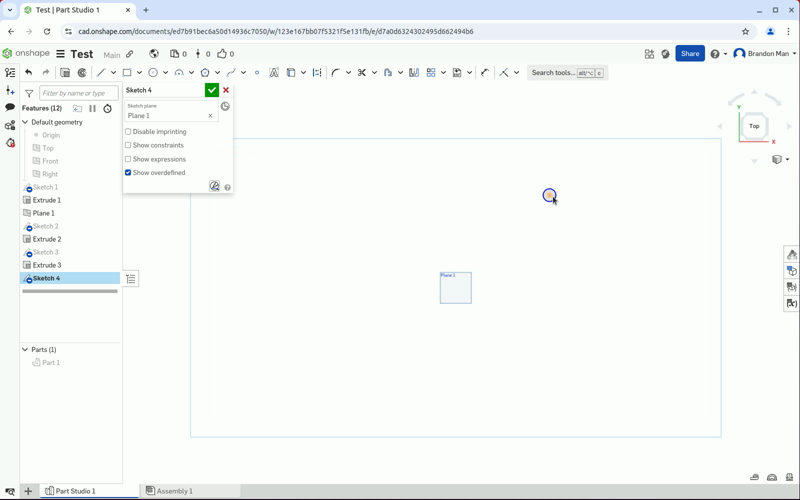
scroll(6)
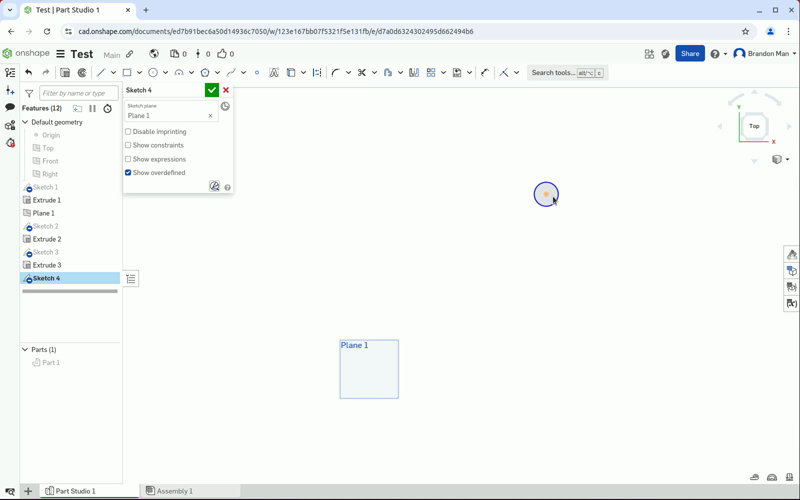
scroll(6)
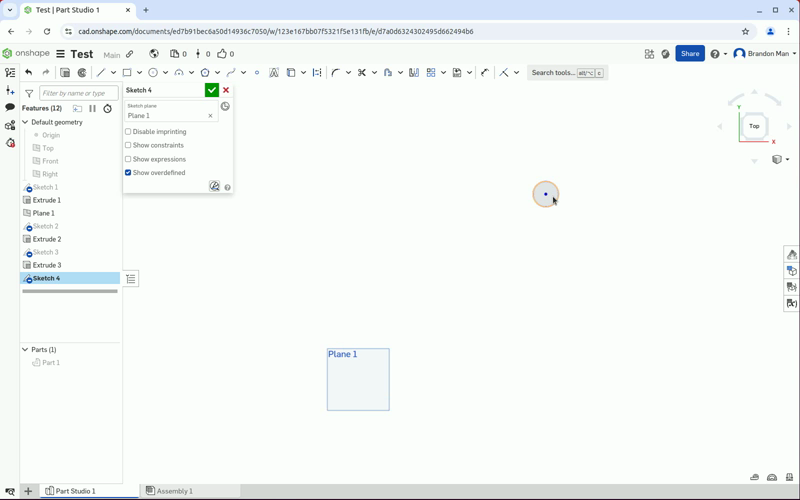
scroll(6)
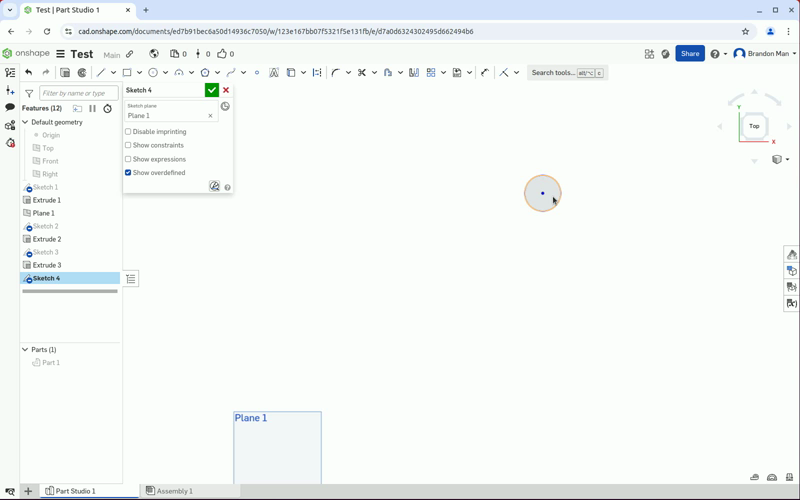
scroll(6)
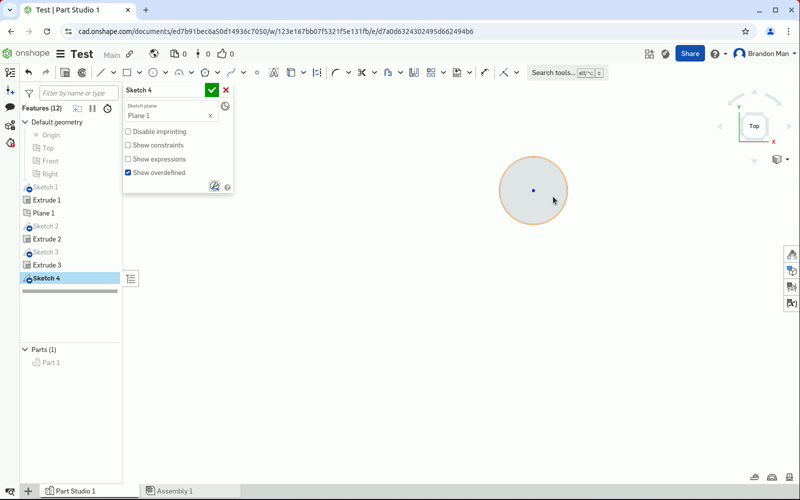
scroll(6)
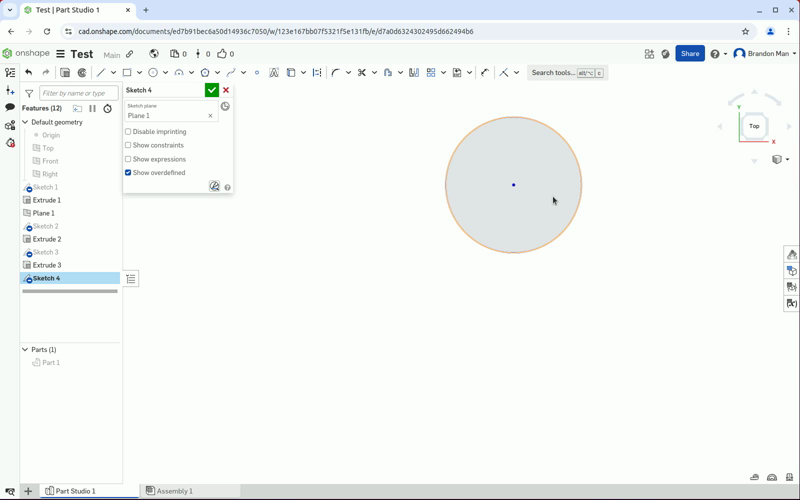
click(553, 196)
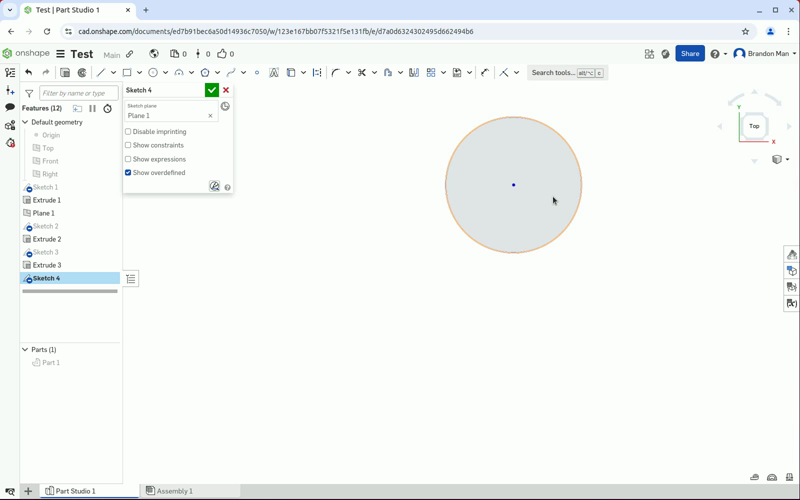
scroll(-6)
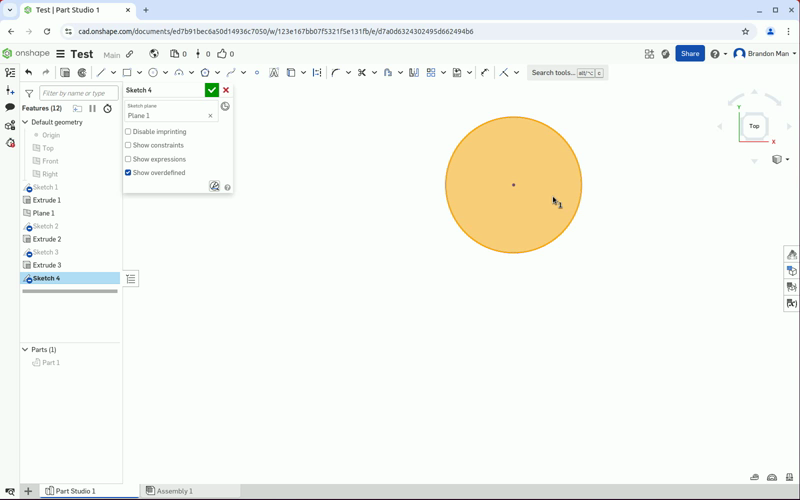
scroll(-6)
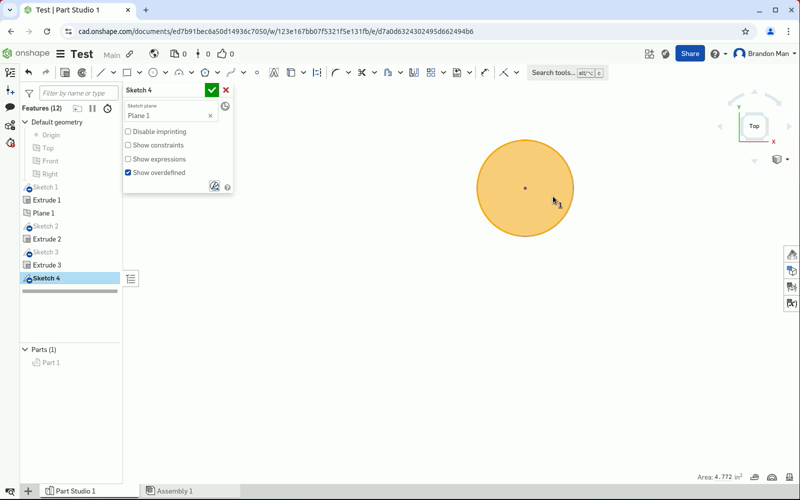
scroll(-6)
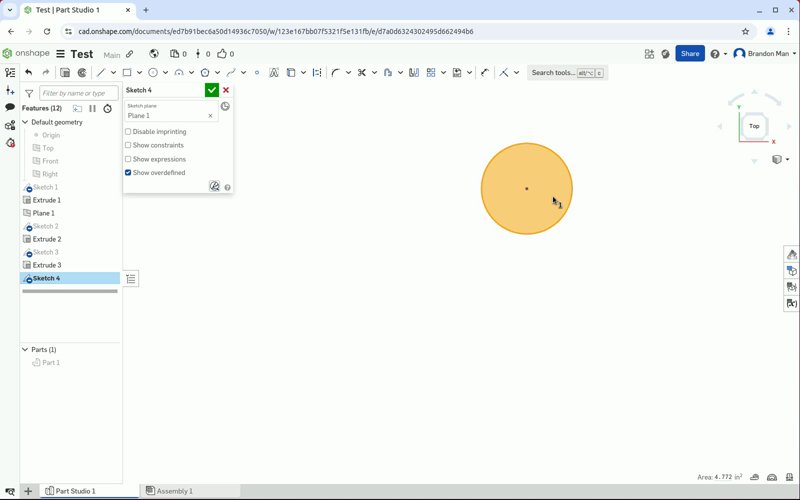
scroll(-6)
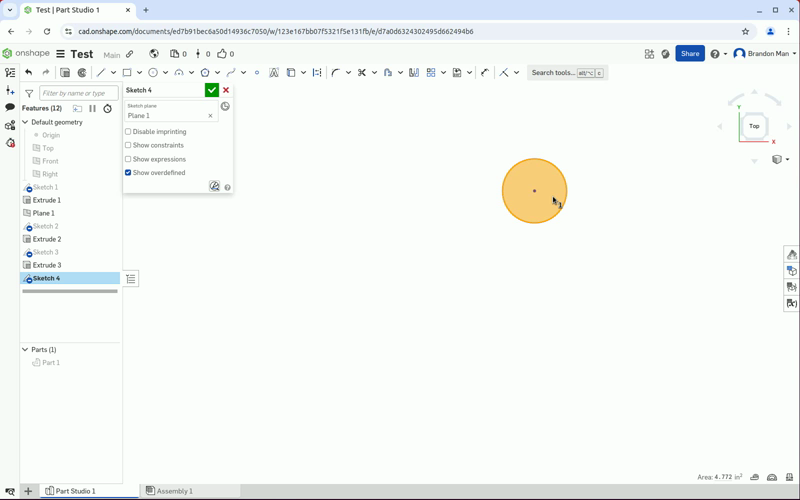
scroll(-6)
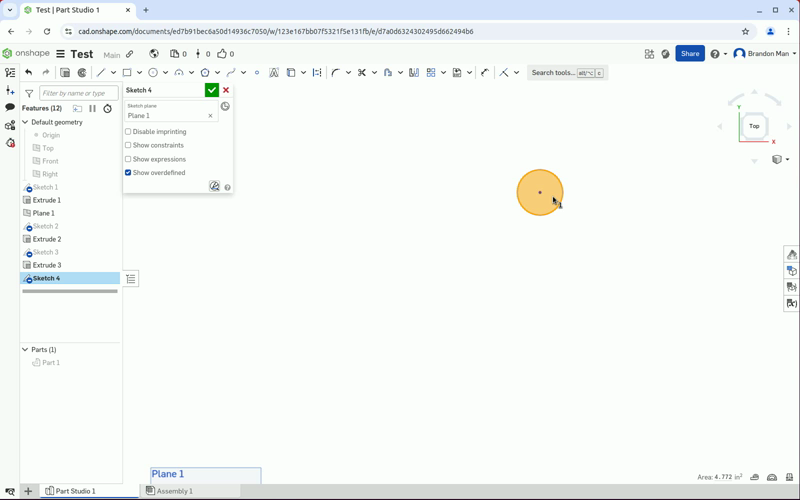
scroll(-6)
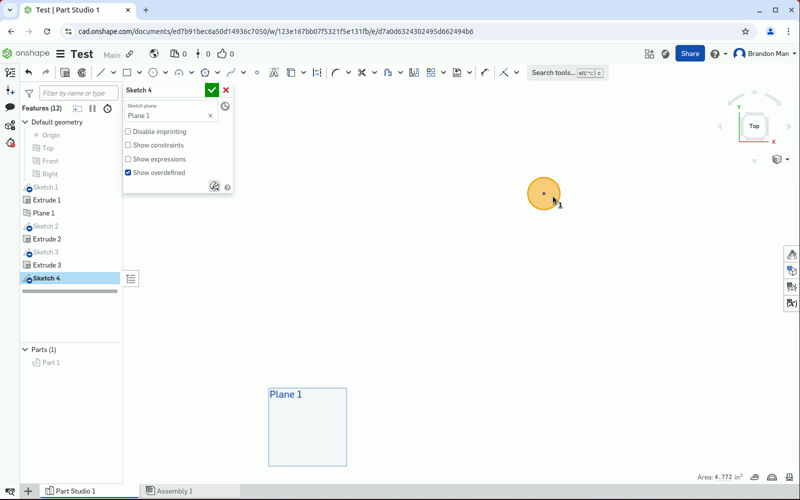
scroll(-6)
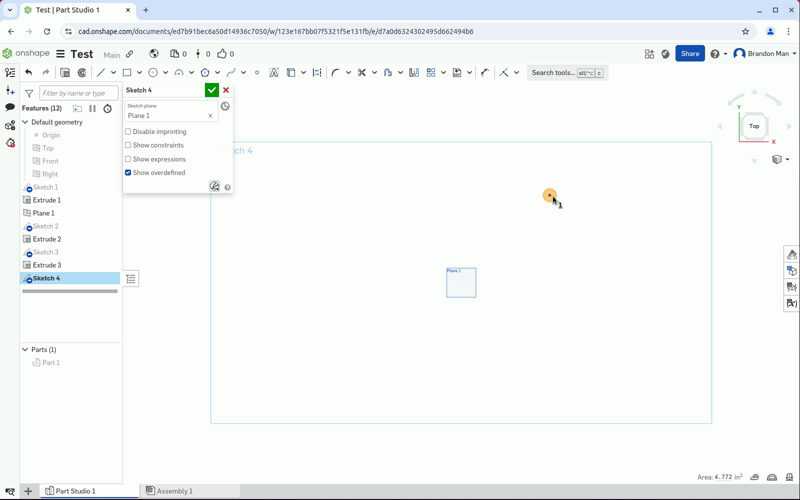
mouse_move(73, 352)
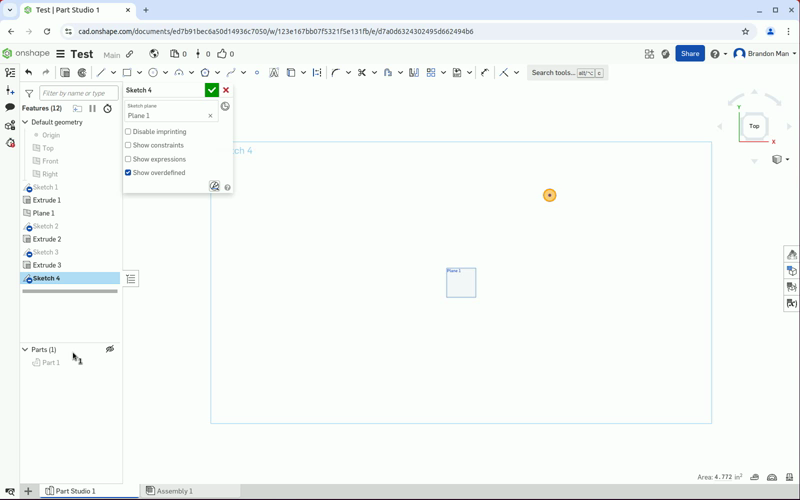
key(shift+y)
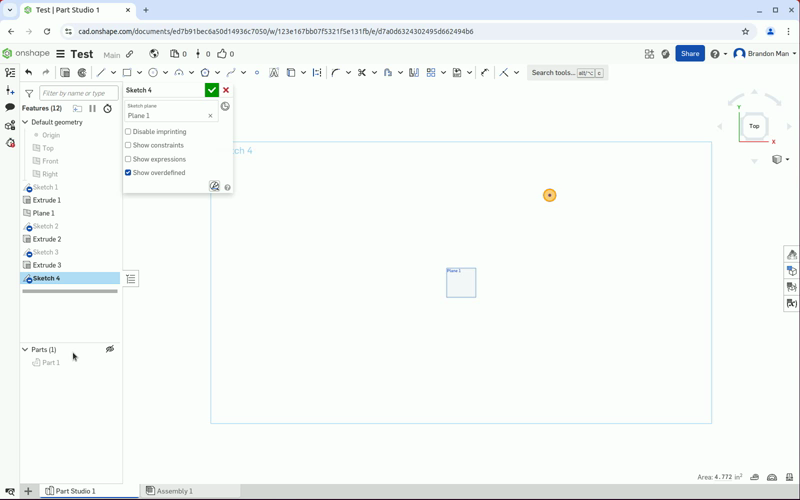
key(shift+e)
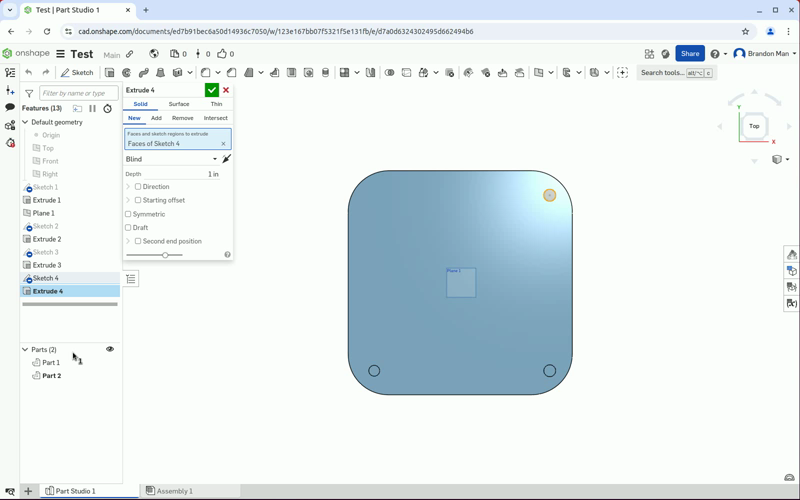
mouse_move(143, 106)
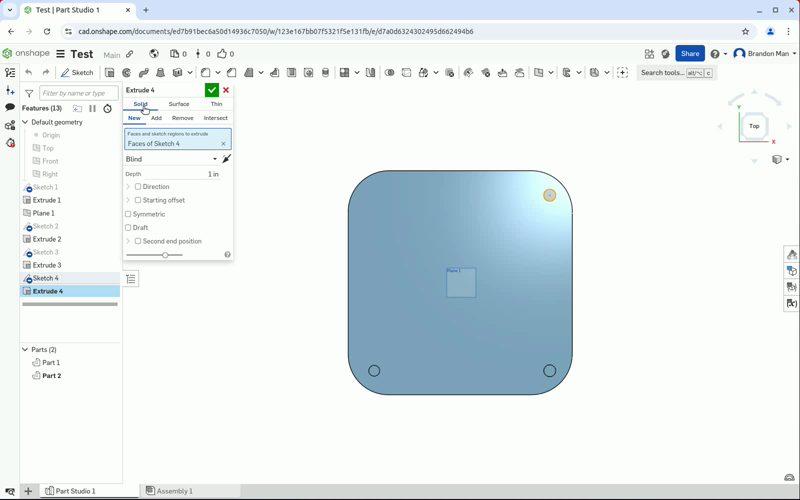
click(143, 106)
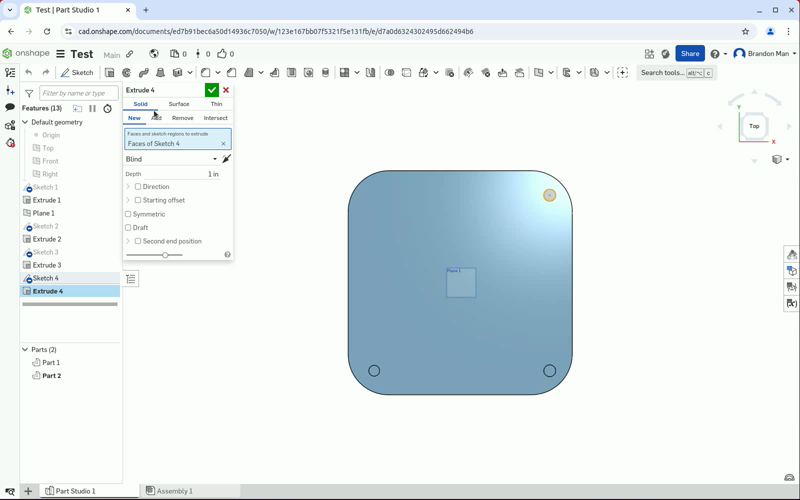
mouse_move(186, 120)
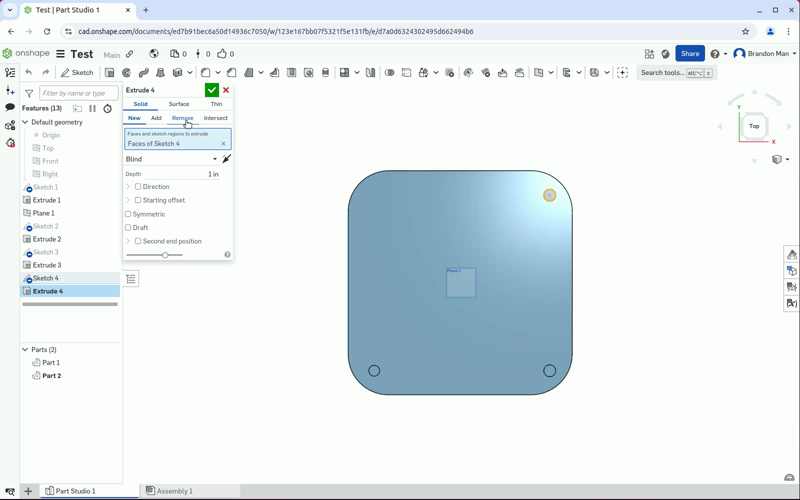
click(186, 120)
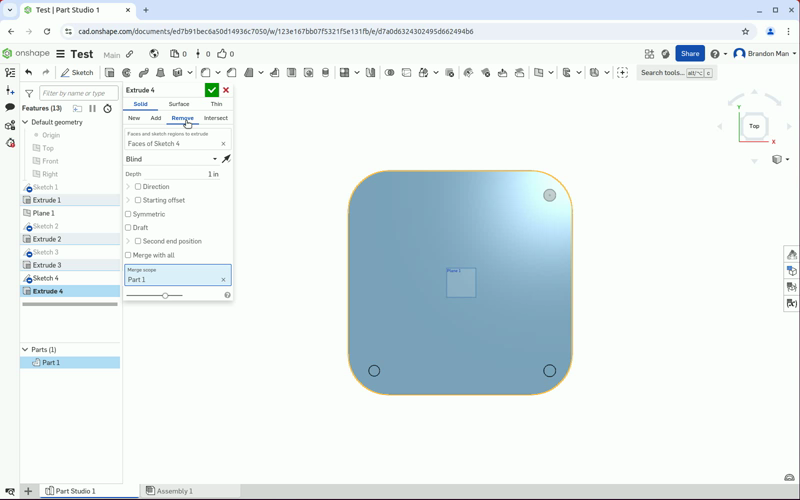
key(tab, 4)
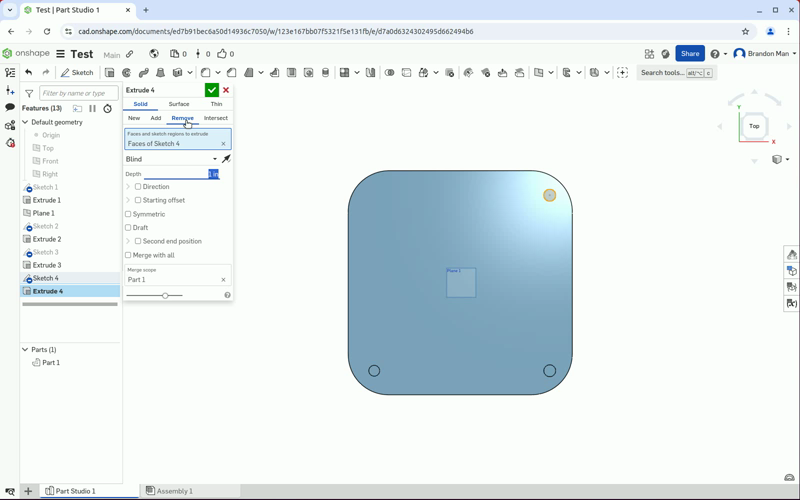
text(7.462)
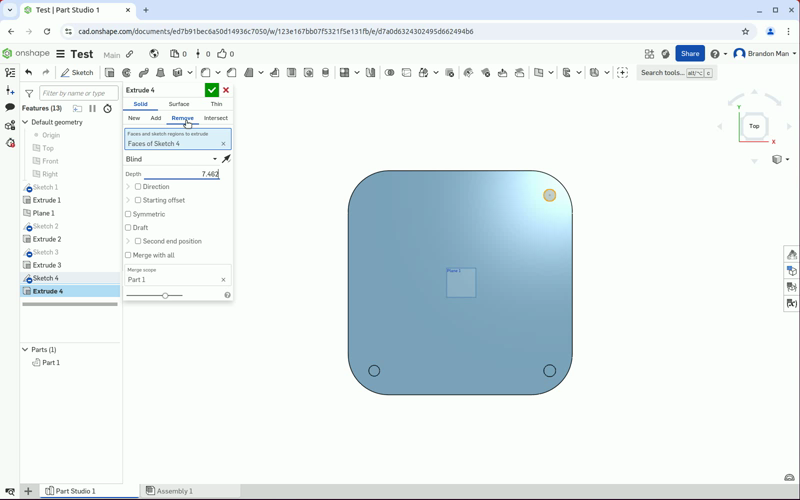
key(tab, 6)
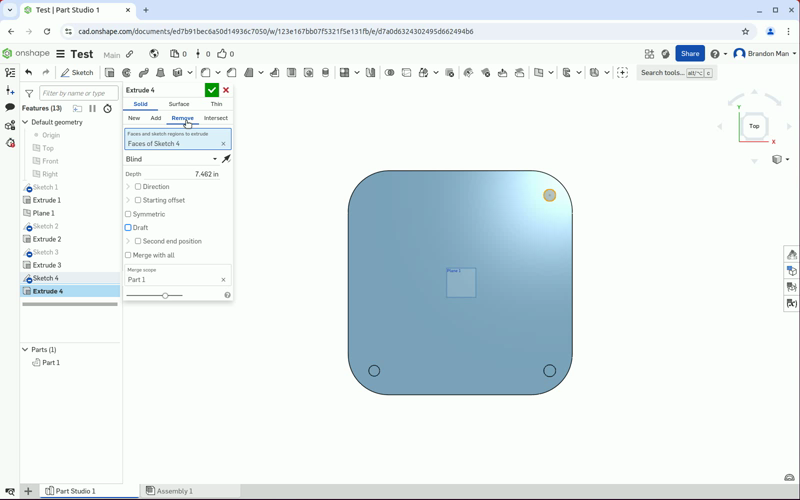
key(space)
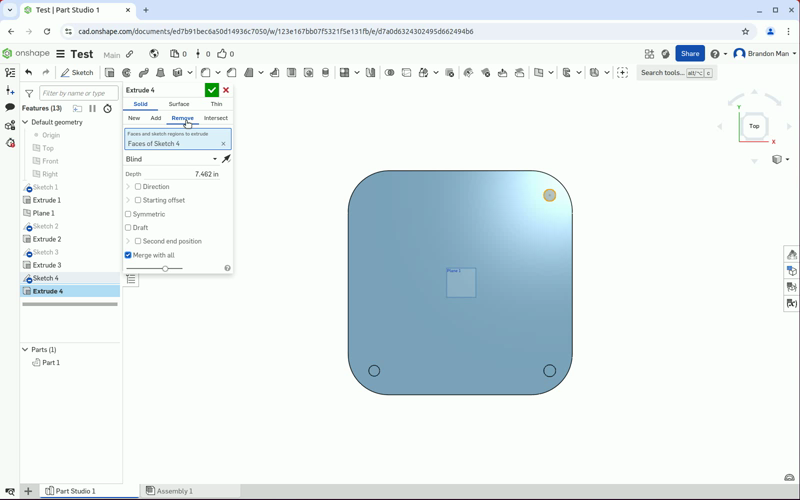
key(enter)
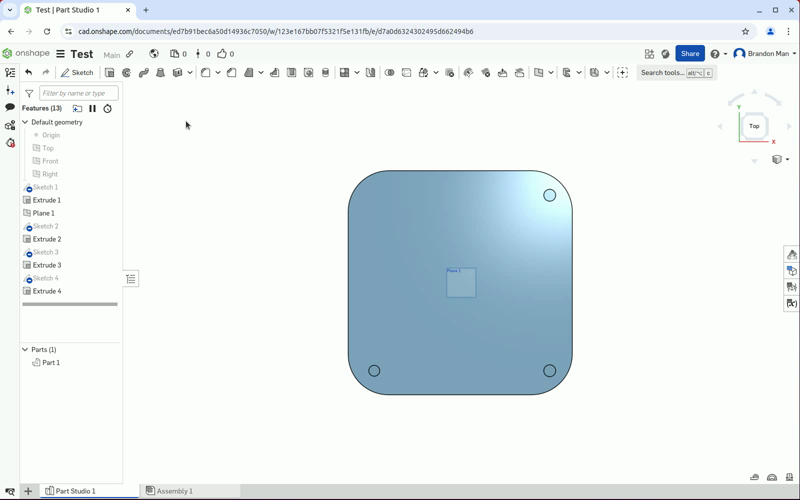
key(shift+h)
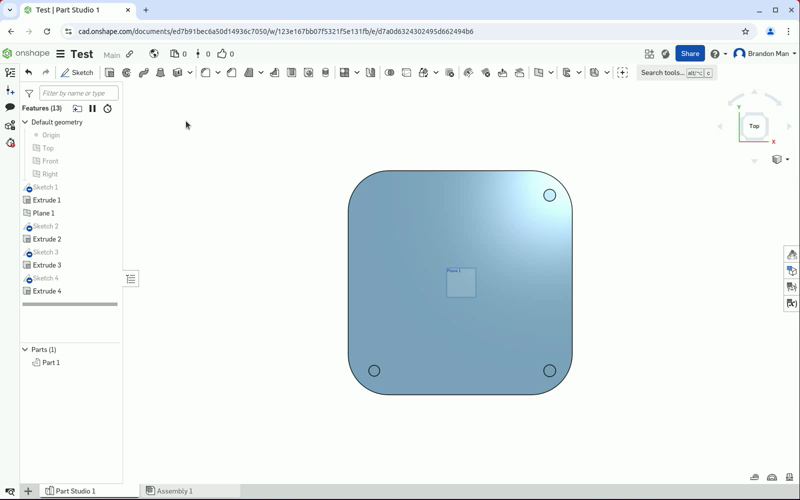
key(shift+h)
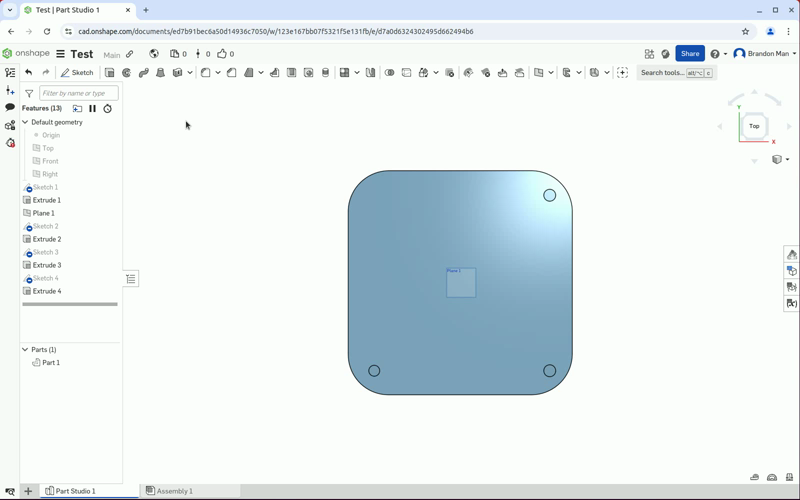
mouse_move(73, 189)
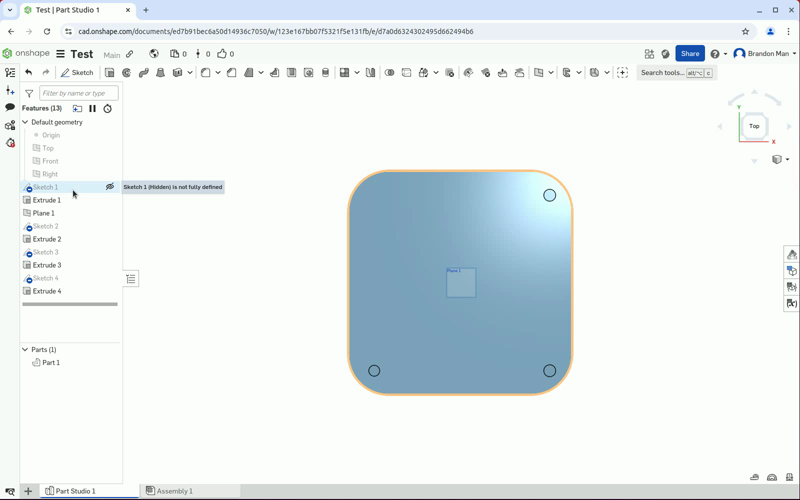
click(73, 189)
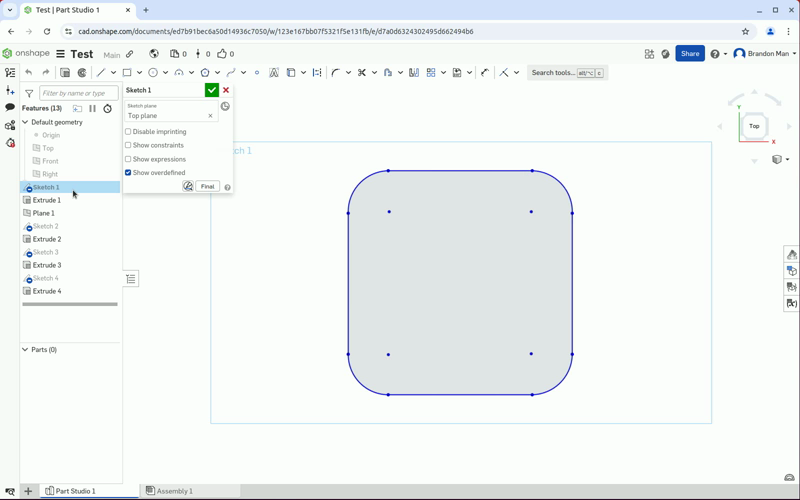
mouse_move(229, 92)
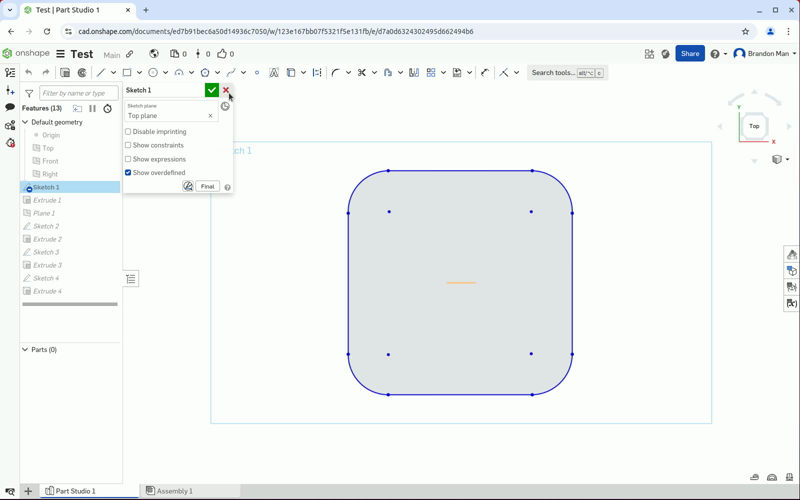
click(229, 92)
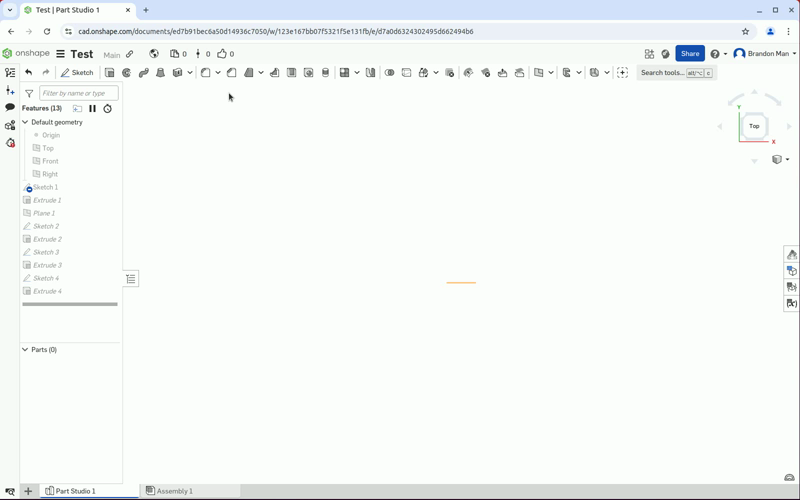
key(shift+s)
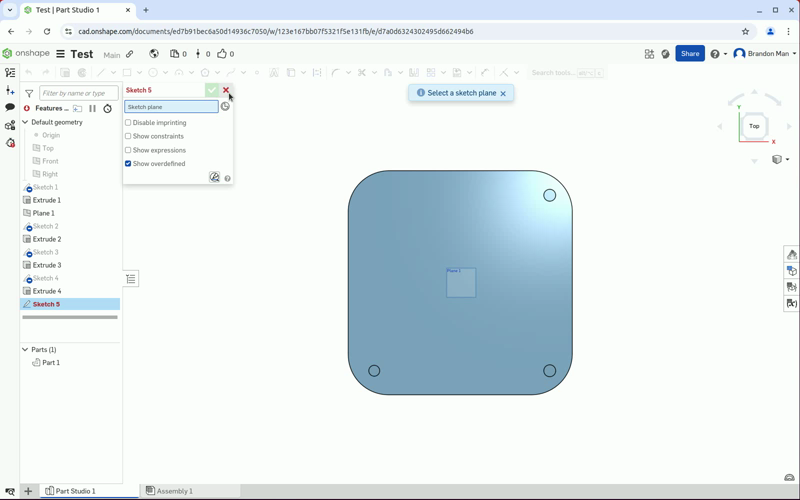
mouse_move(73, 215)
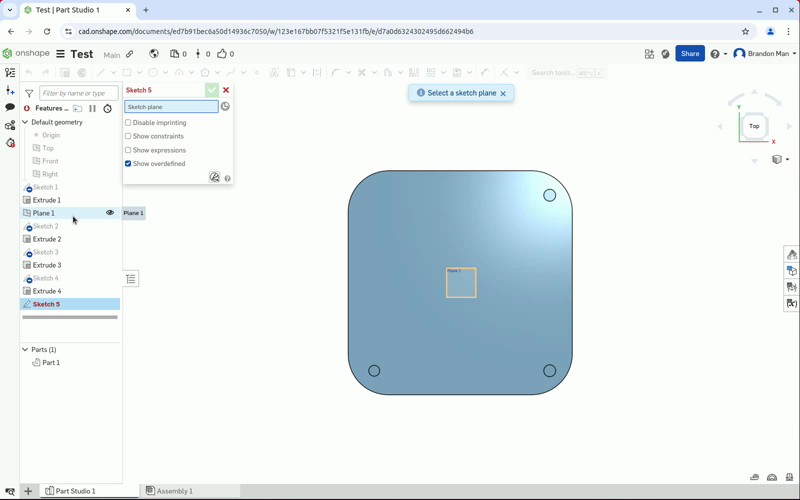
click(73, 215)
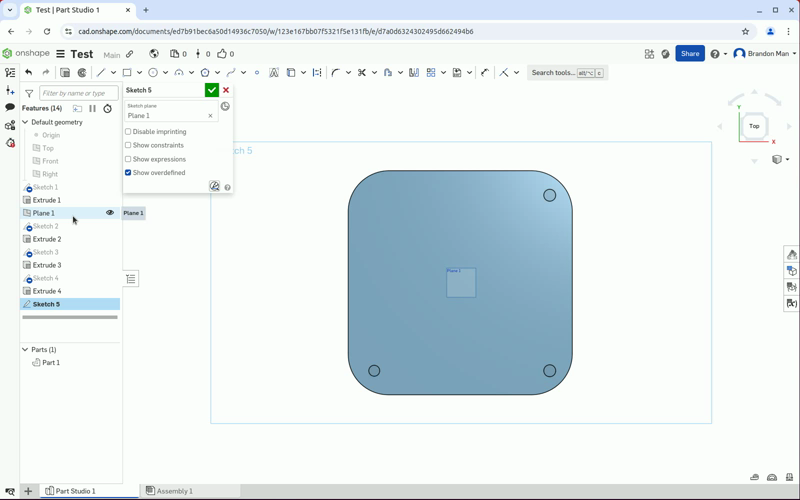
mouse_move(73, 352)
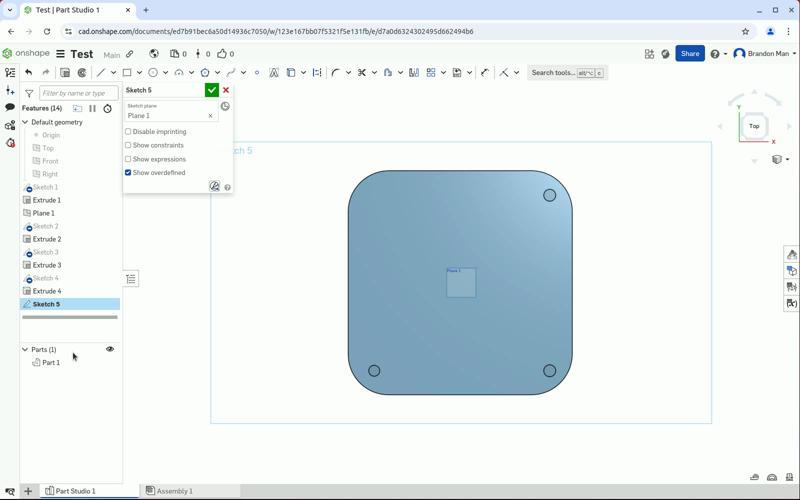
key(y)
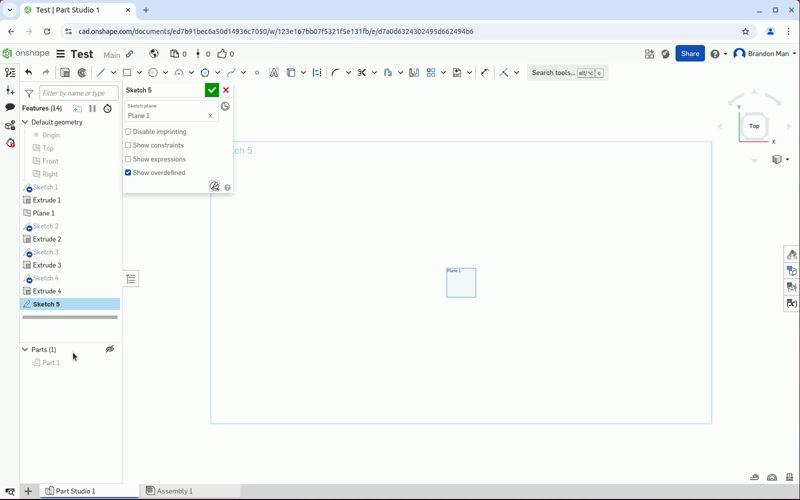
key(c)
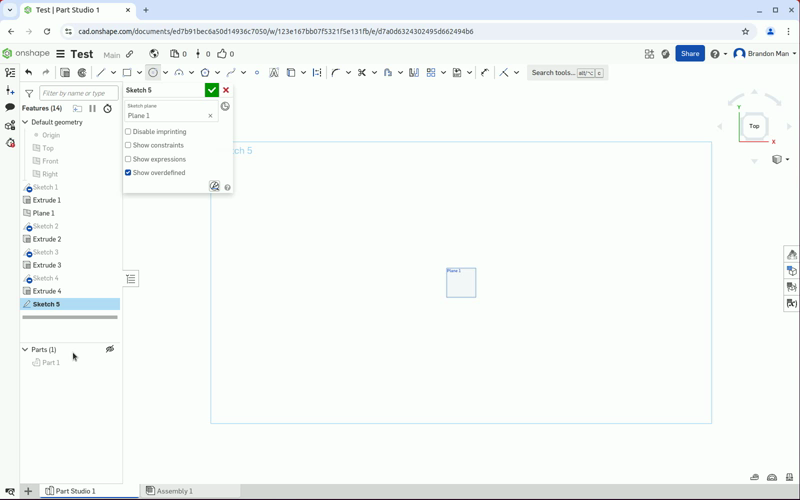
key_down(shift)
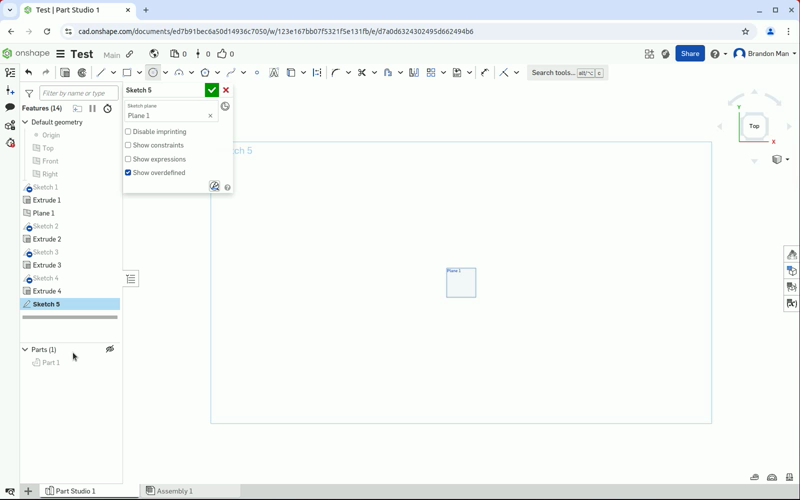
mouse_move(374, 195)
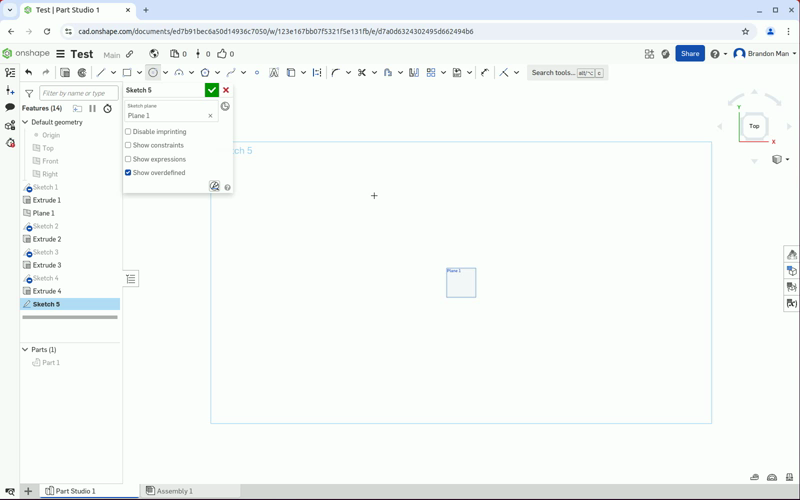
click(374, 195)
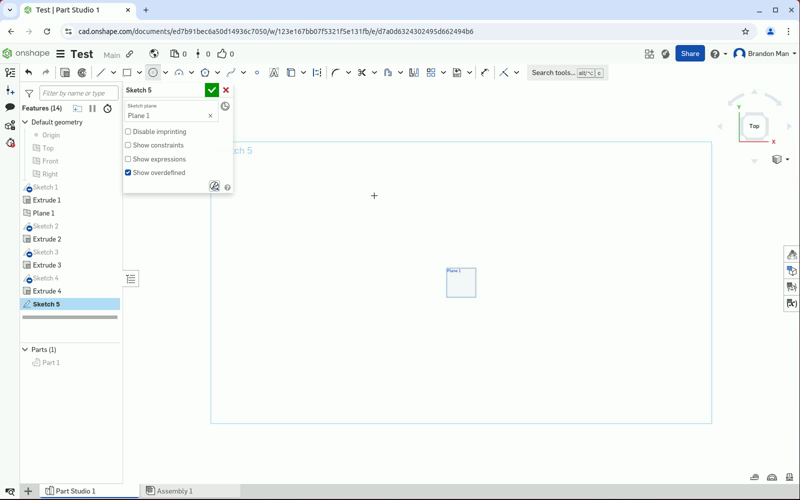
key_up(shift)
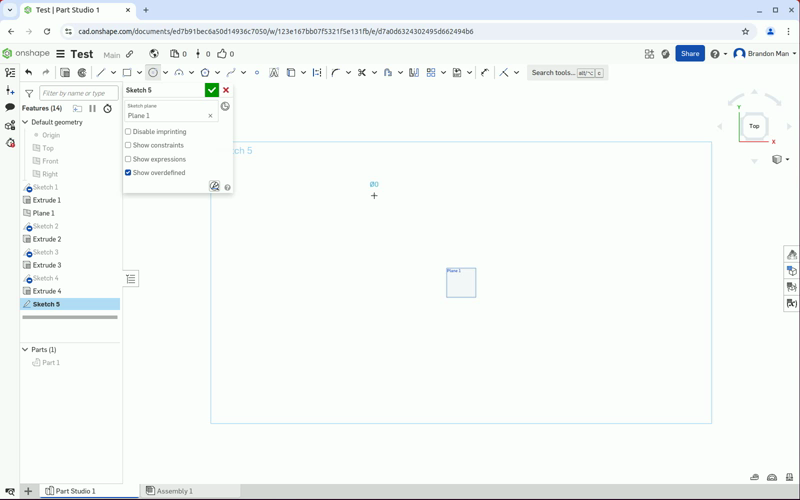
mouse_move(379, 195)
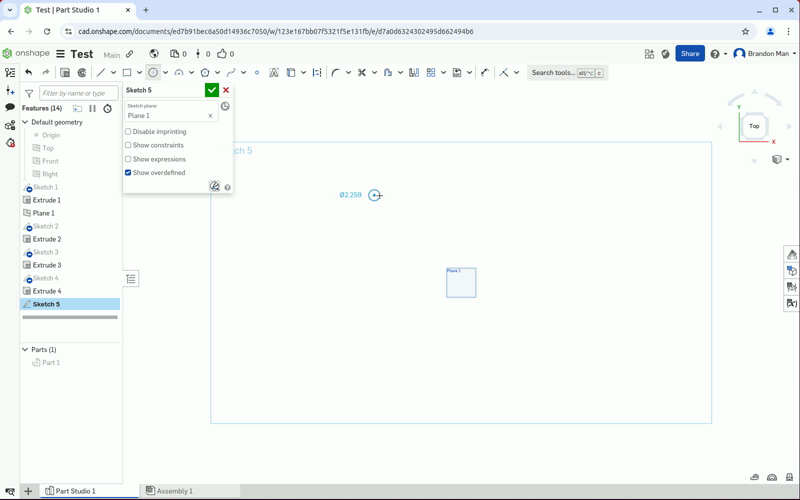
click(379, 195)
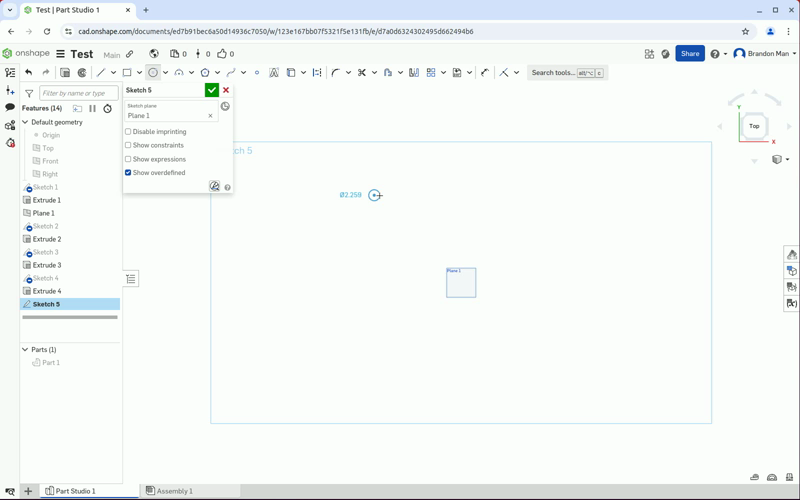
key(esc)
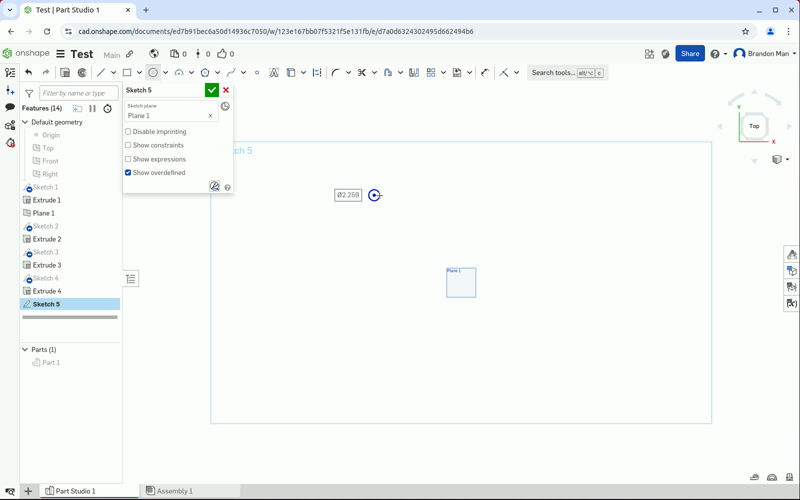
mouse_move(373, 189)
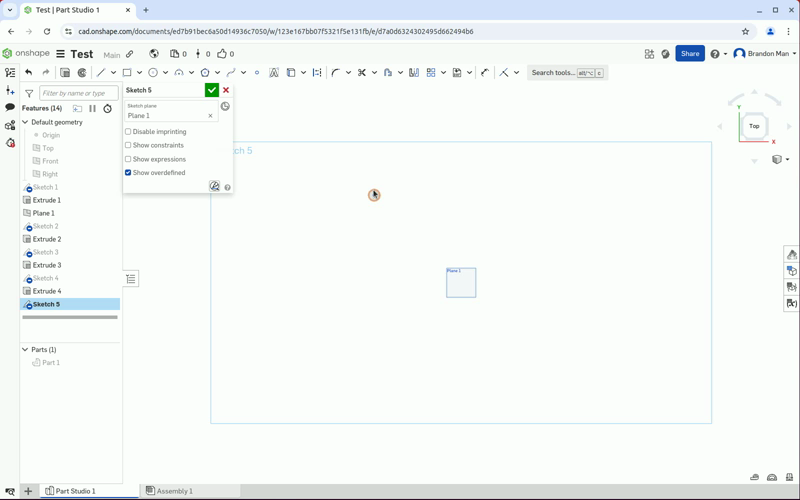
scroll(6)
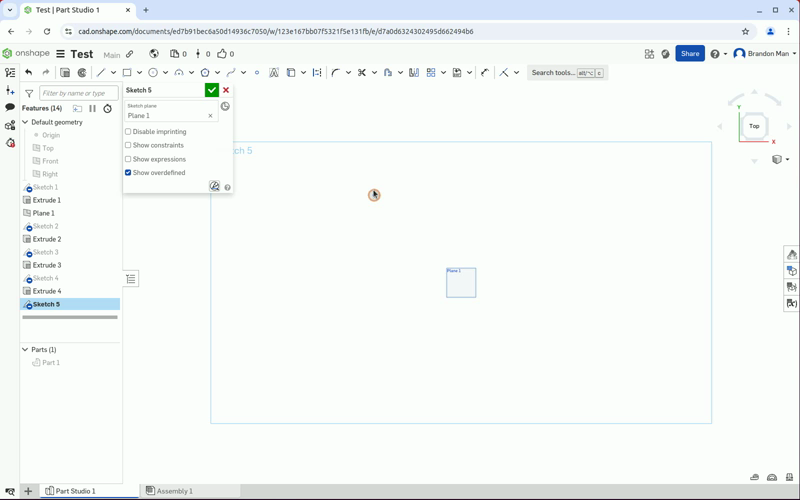
scroll(6)
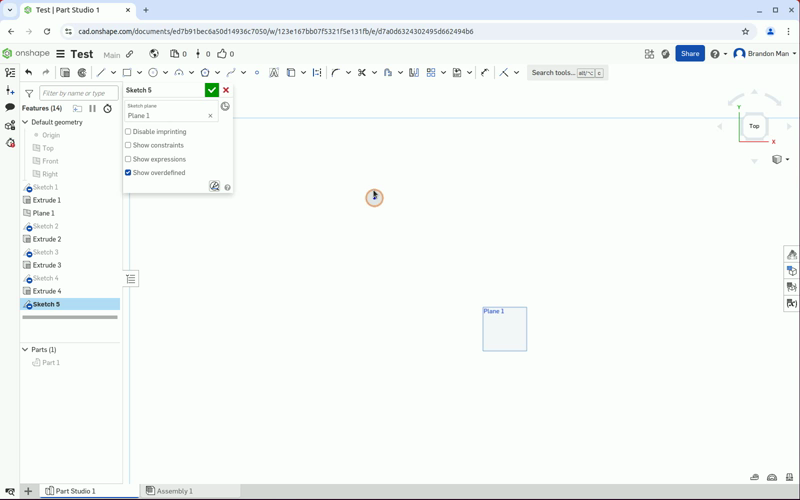
scroll(6)
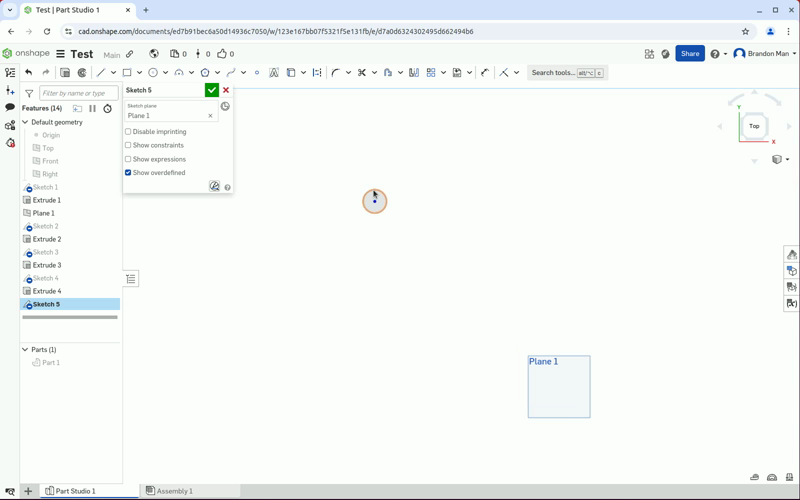
scroll(6)
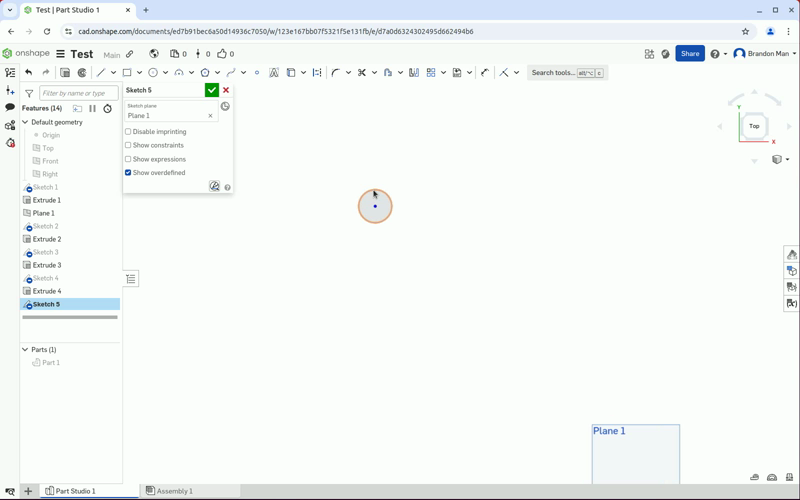
scroll(6)
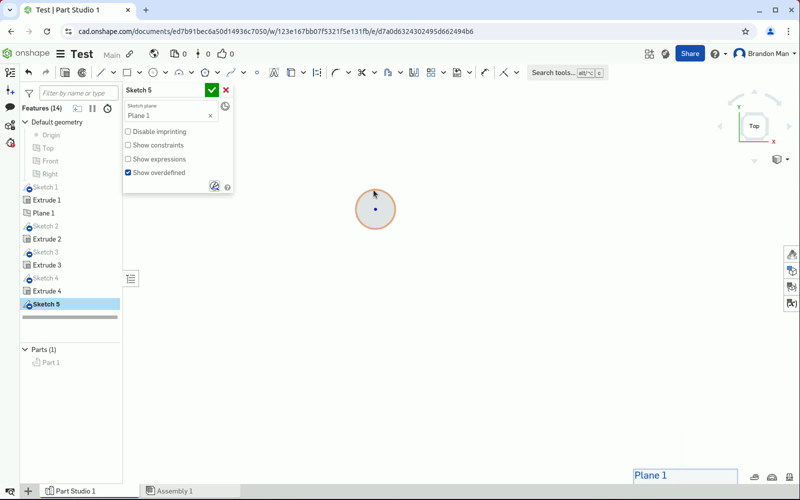
scroll(6)
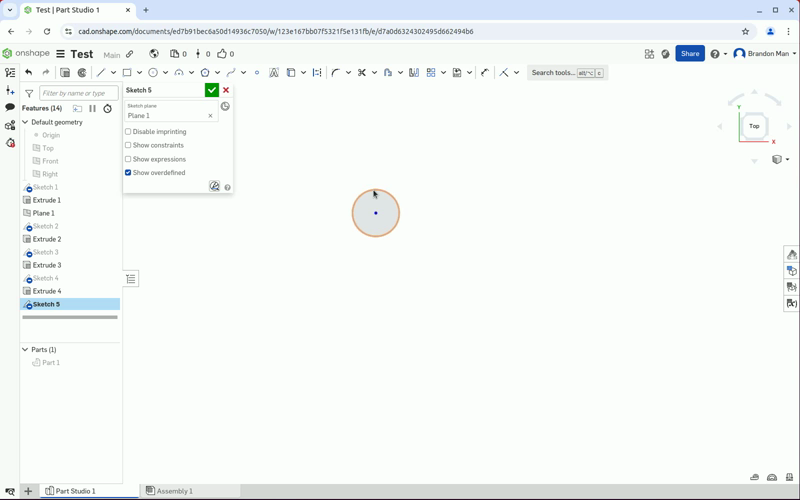
scroll(6)
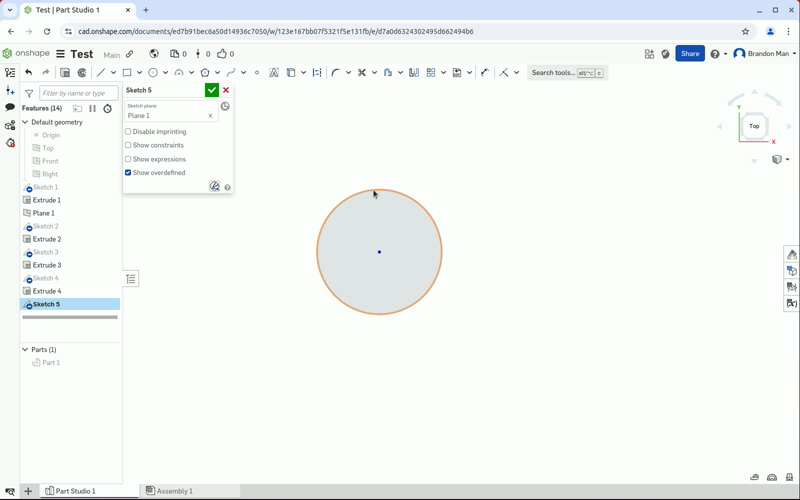
click(373, 189)
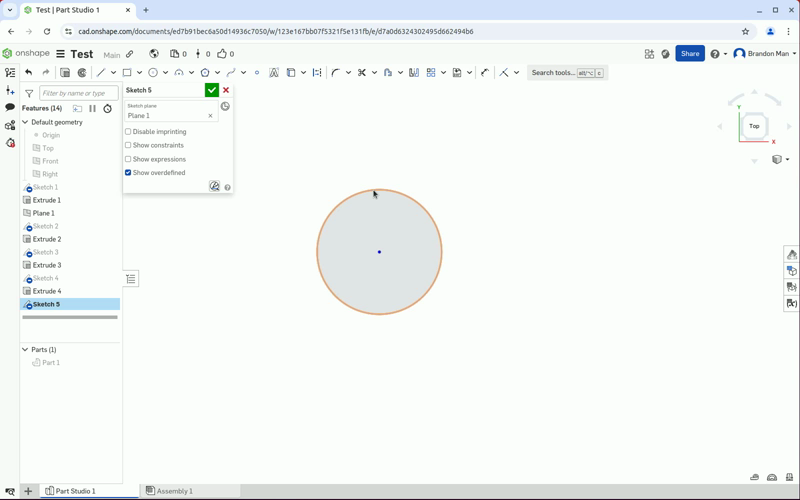
scroll(-6)
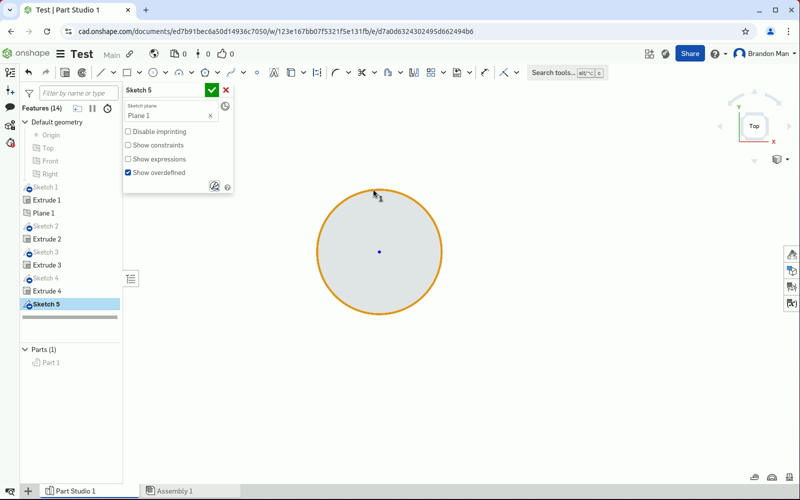
scroll(-6)
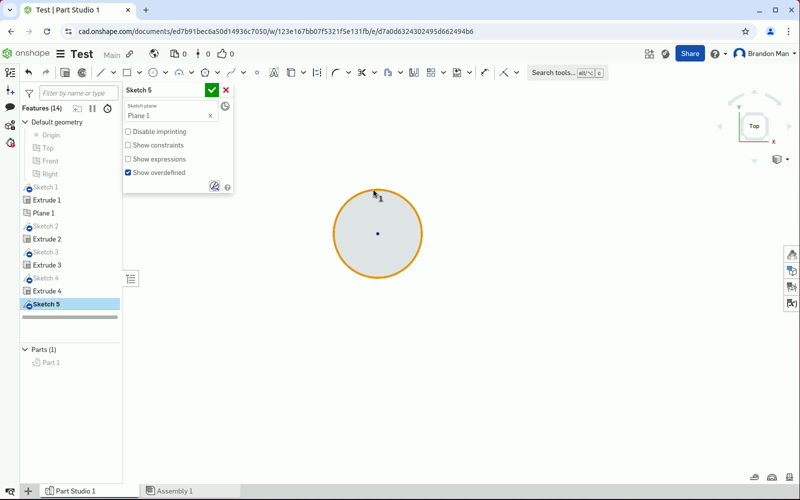
scroll(-6)
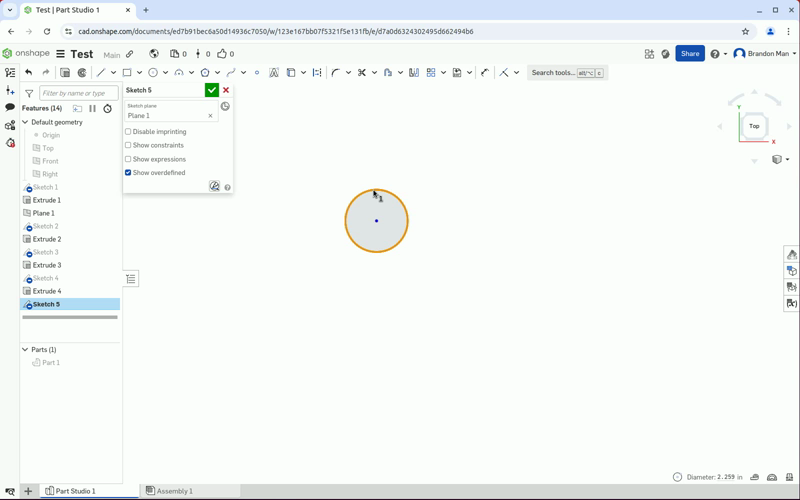
scroll(-6)
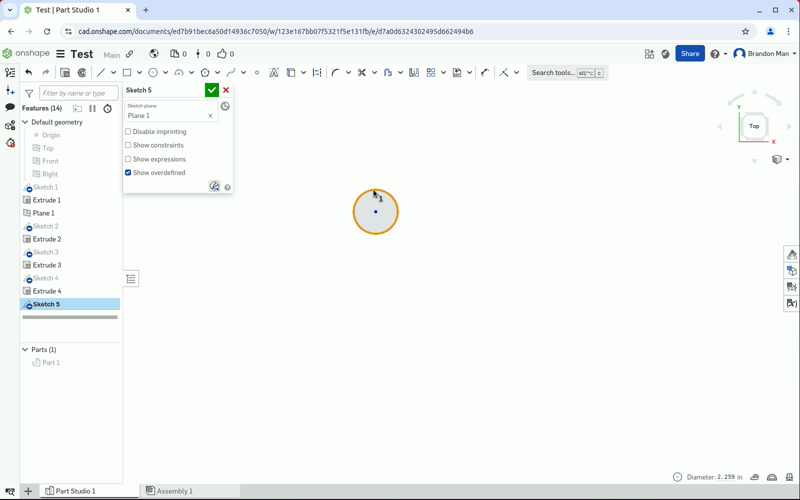
scroll(-6)
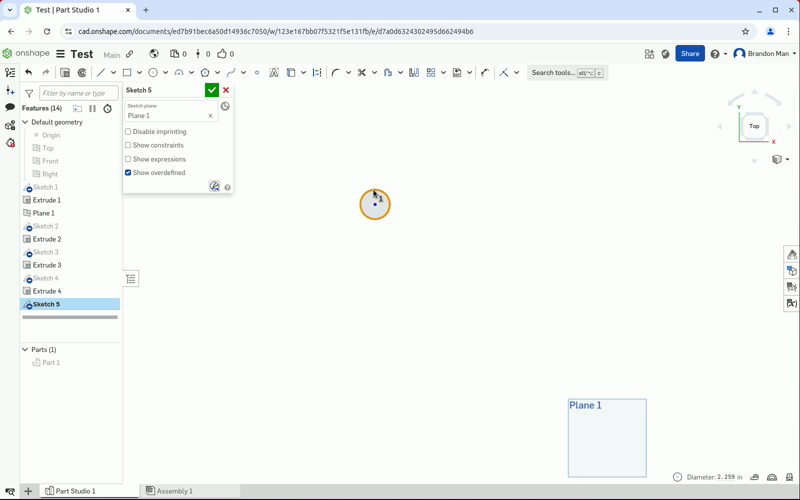
scroll(-6)
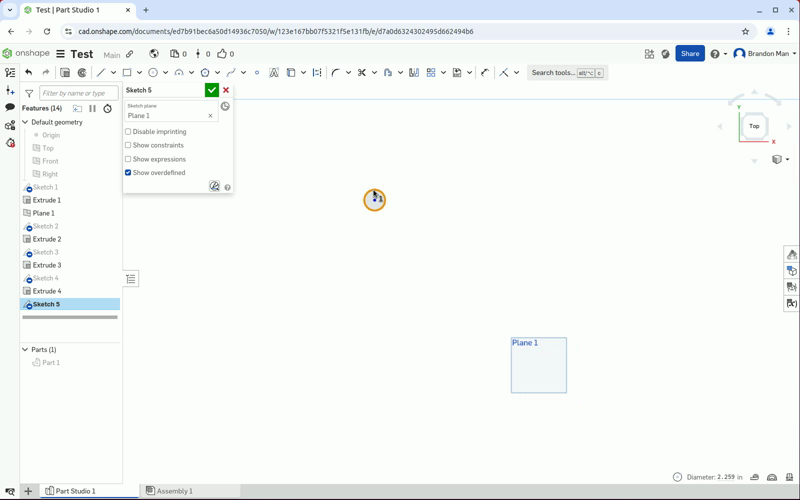
scroll(-6)
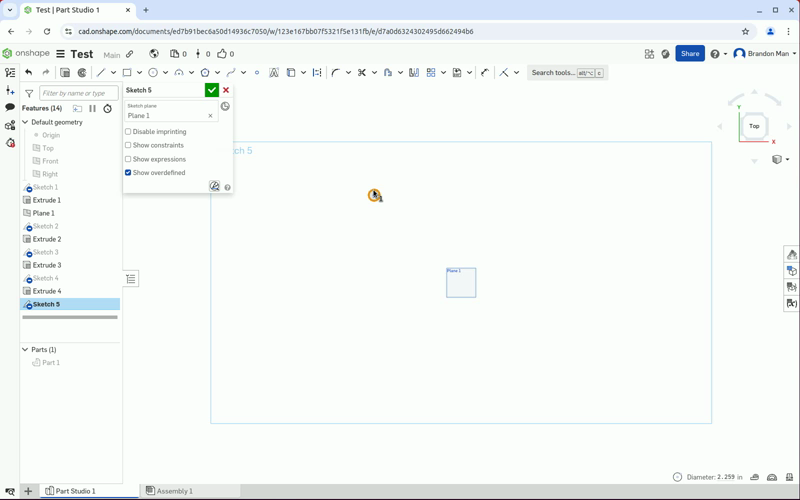
mouse_move(73, 352)
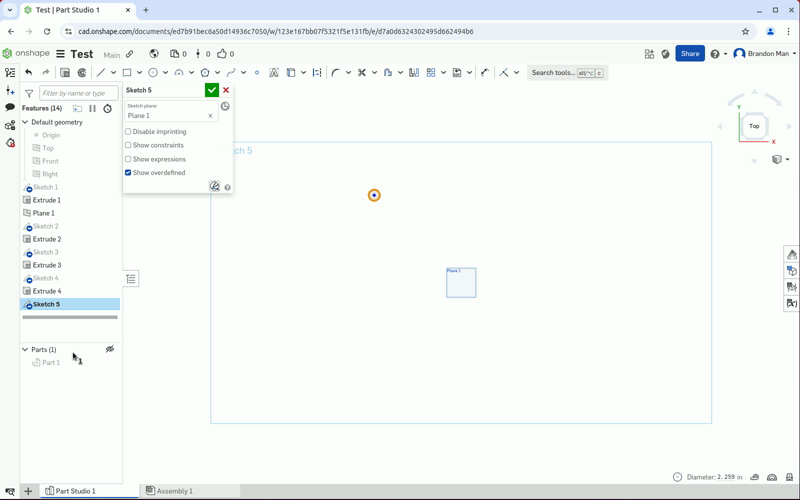
key(shift+y)
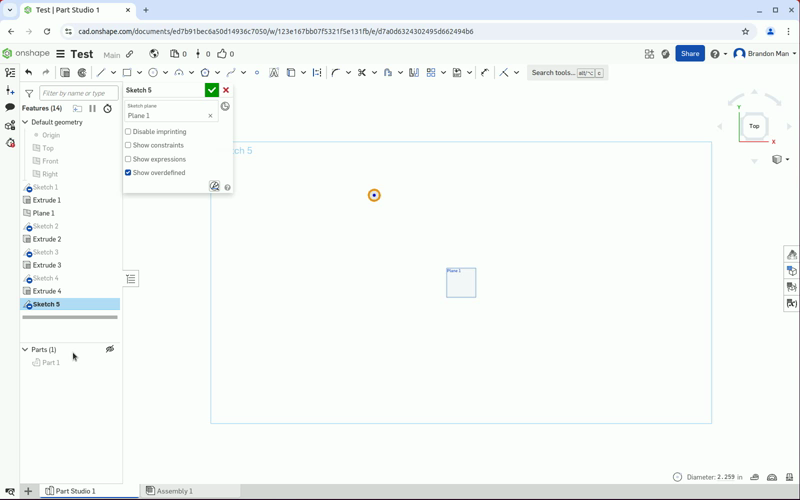
key(shift+e)
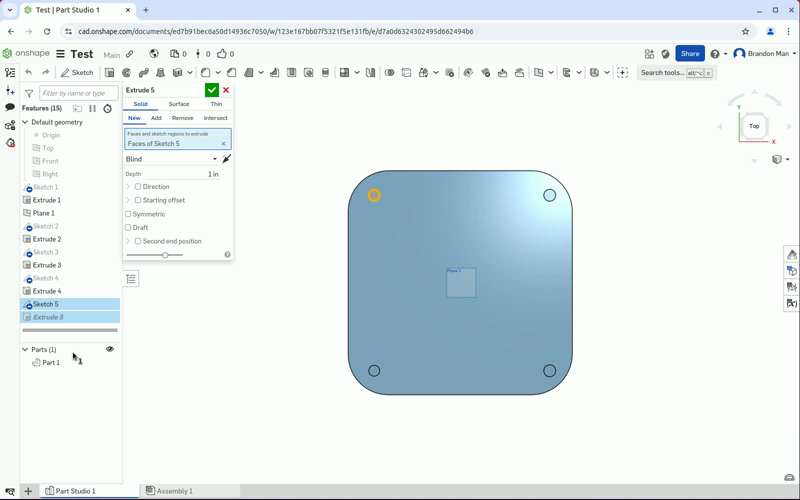
mouse_move(143, 106)
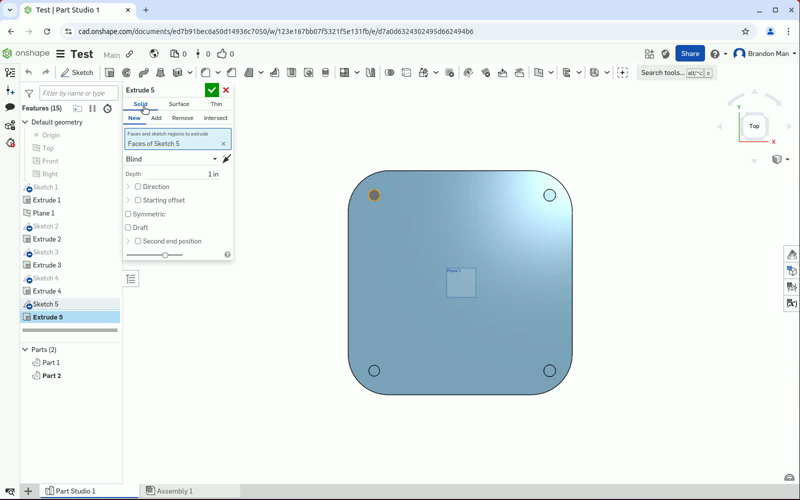
click(143, 106)
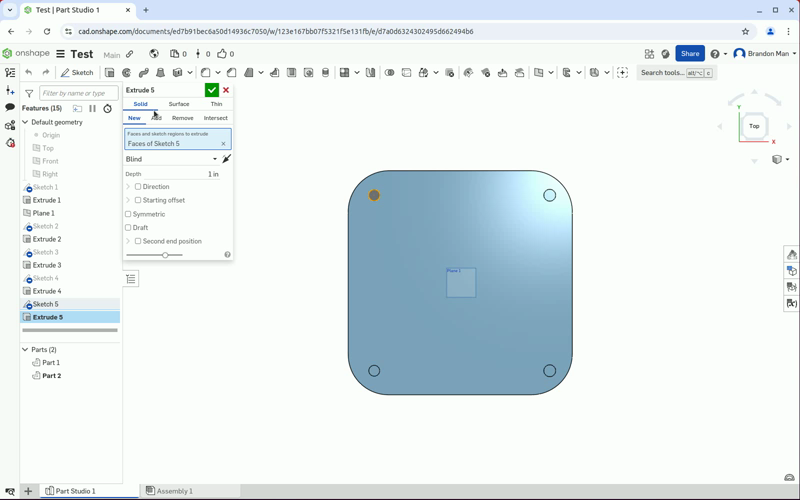
mouse_move(186, 120)
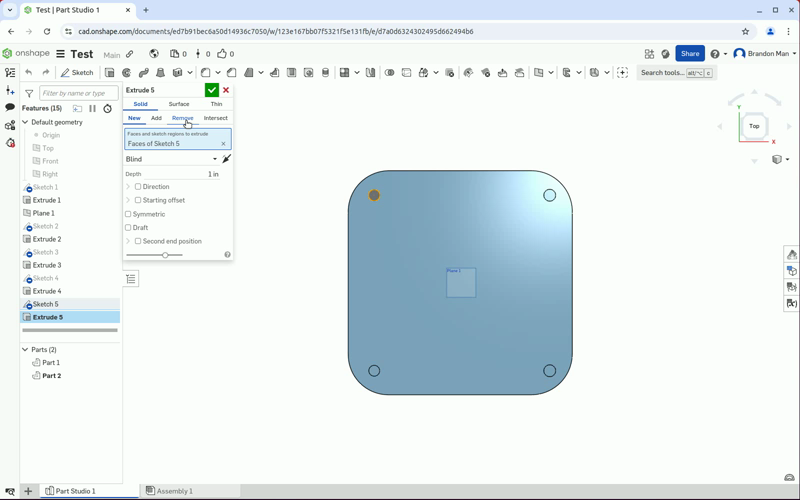
click(186, 120)
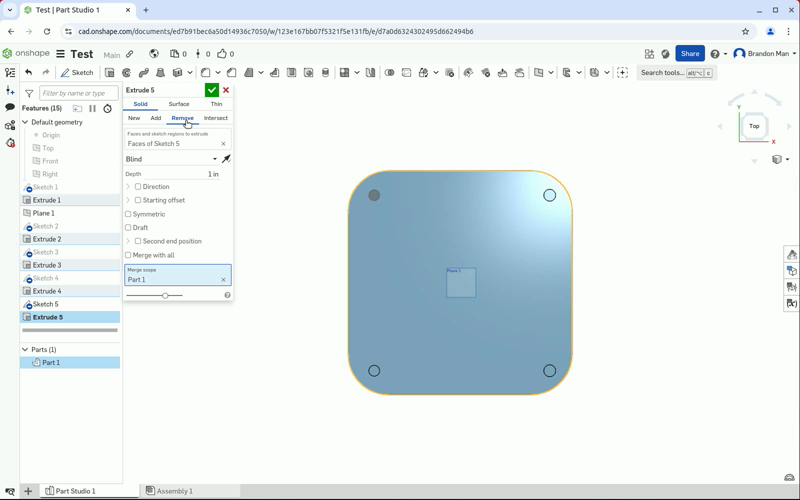
key(tab, 4)
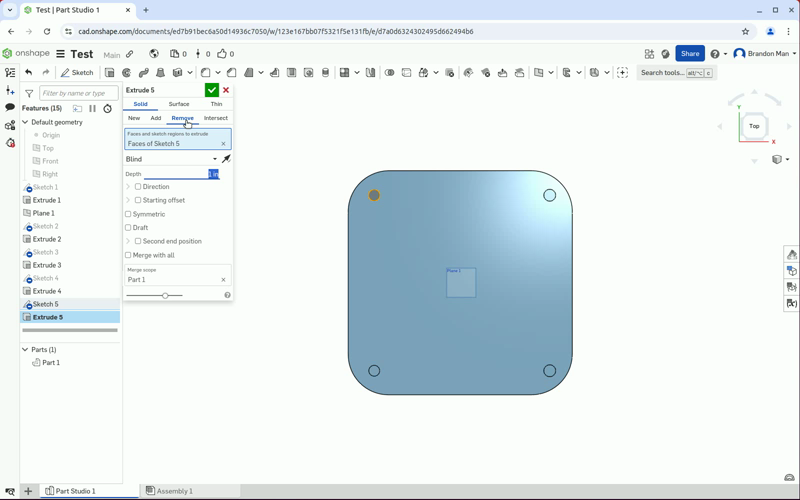
text(7.462)
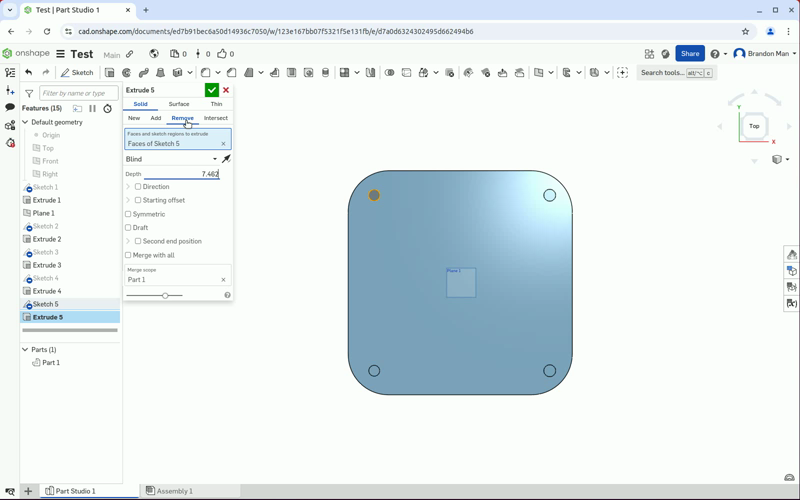
key(tab, 6)
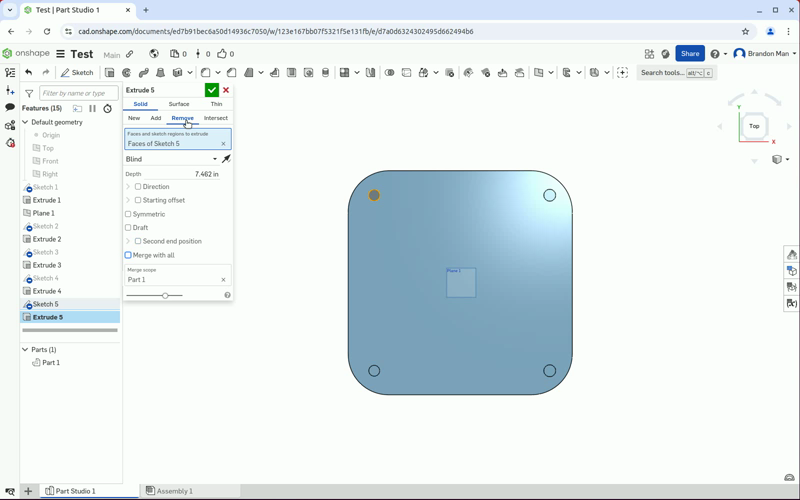
key(space)
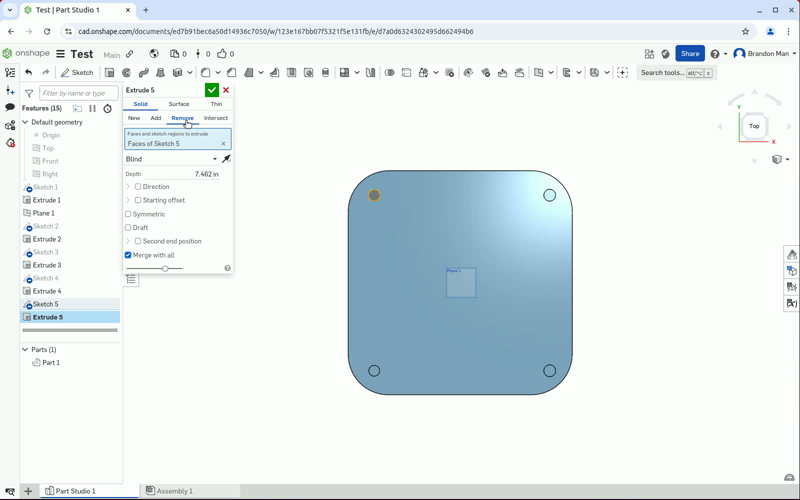
key(enter)
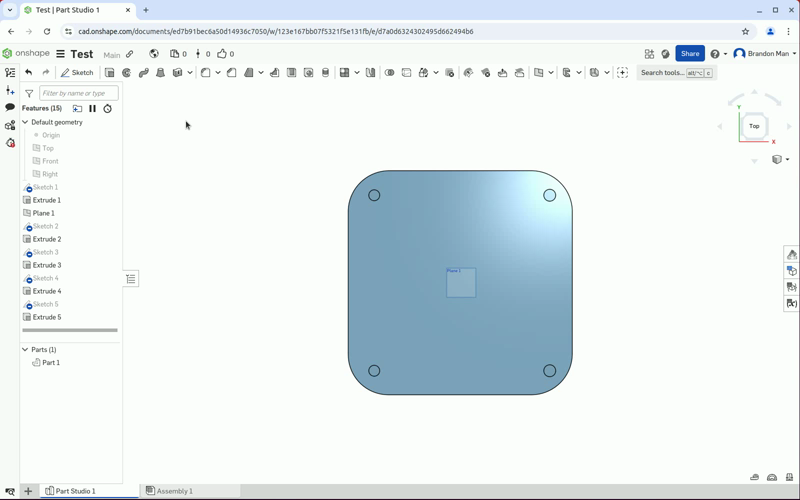
key(shift+h)
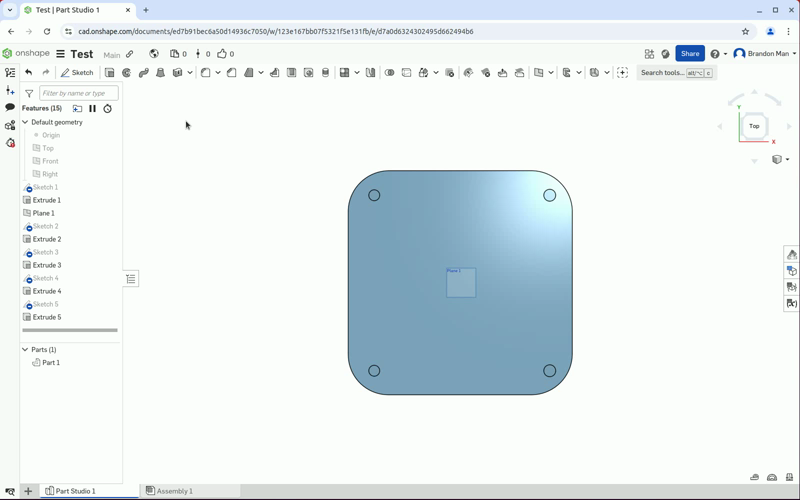
key(shift+h)
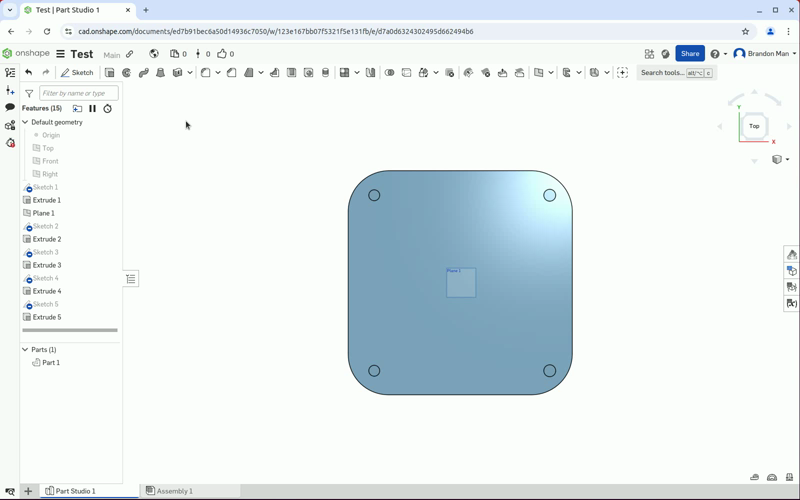
mouse_move(73, 189)
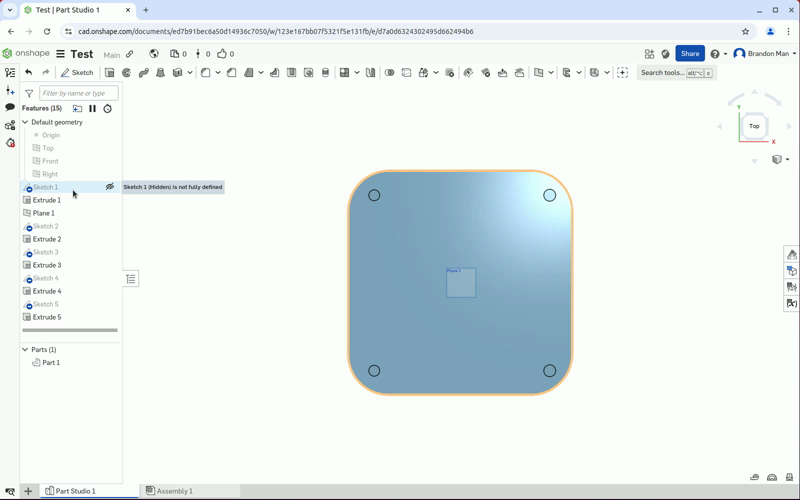
click(73, 189)
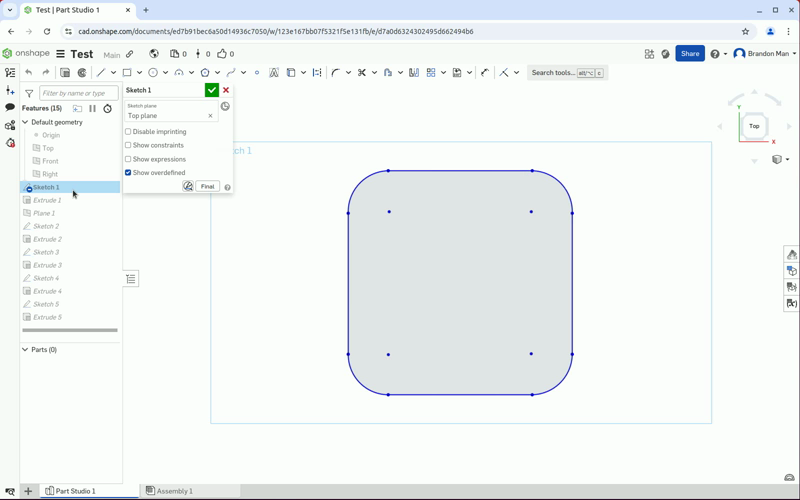
mouse_move(229, 92)
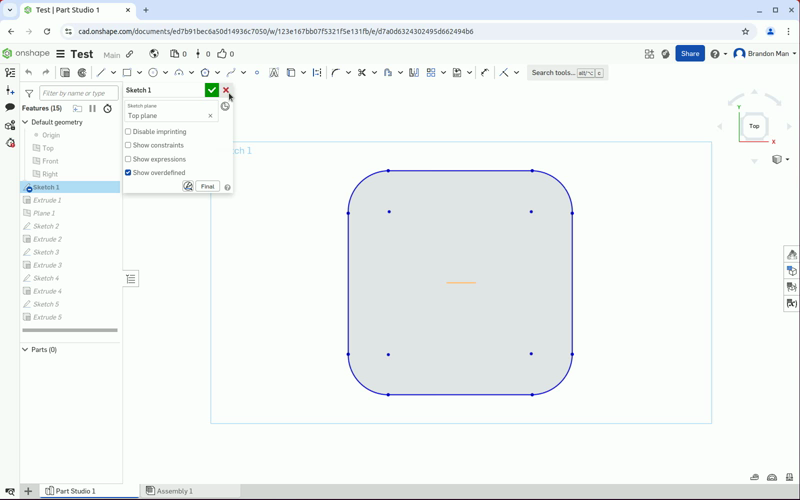
click(229, 92)
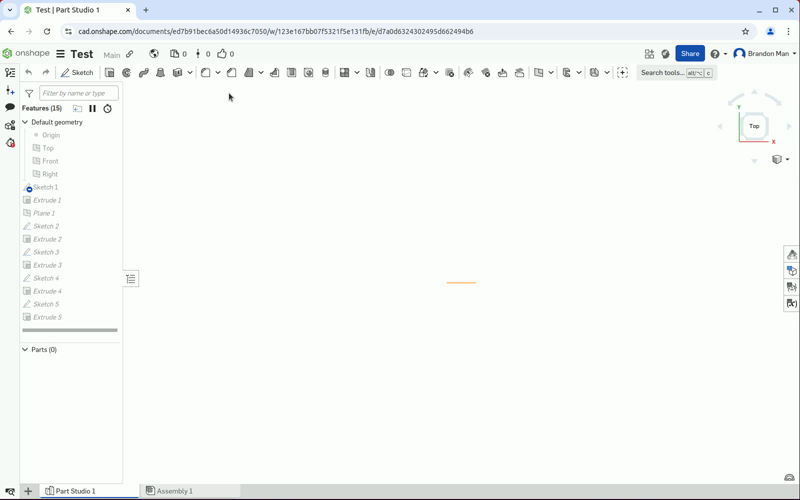
key(shift+s)
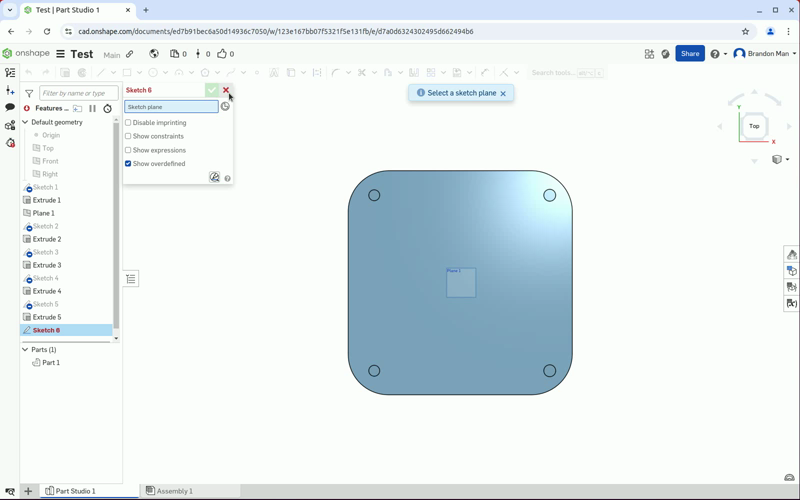
mouse_move(69, 215)
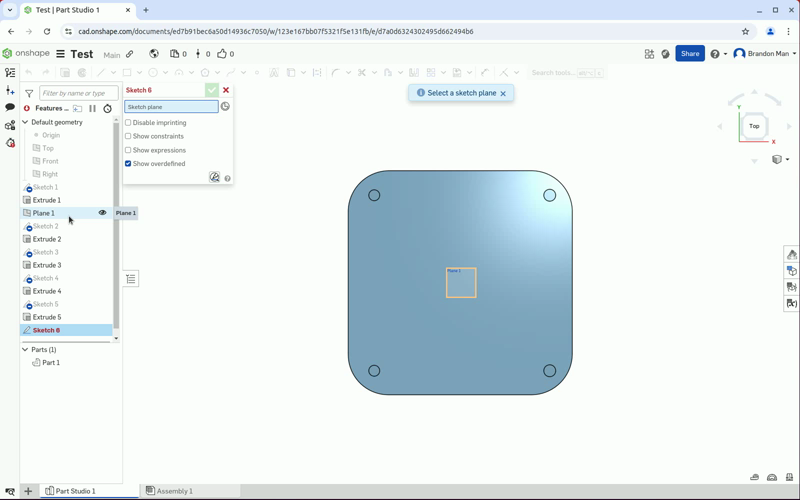
click(69, 215)
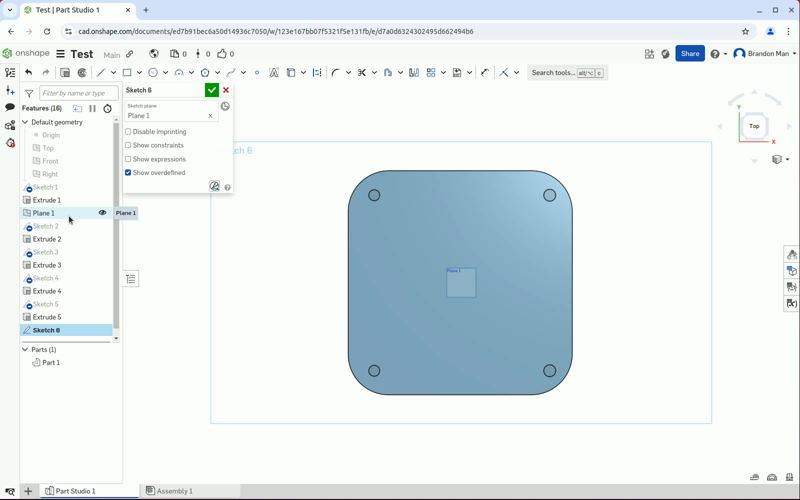
mouse_move(73, 352)
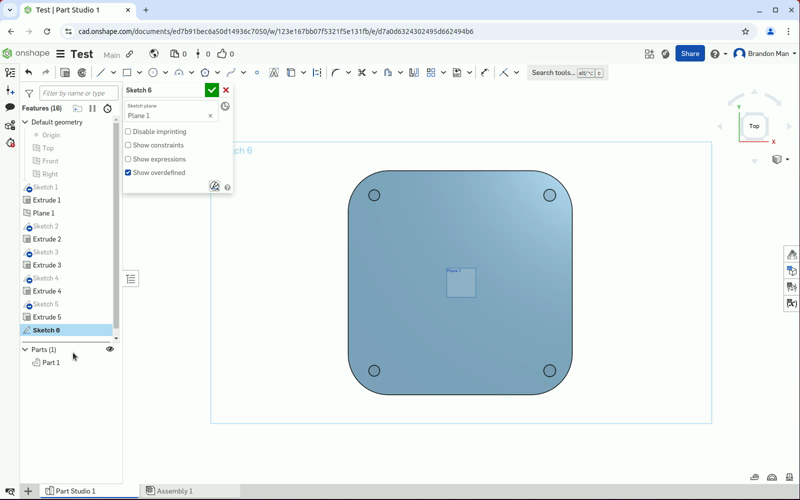
key(y)
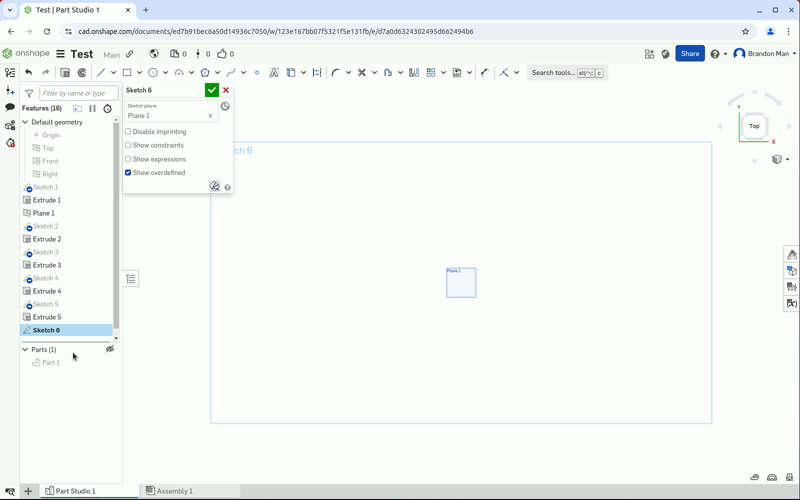
key(c)
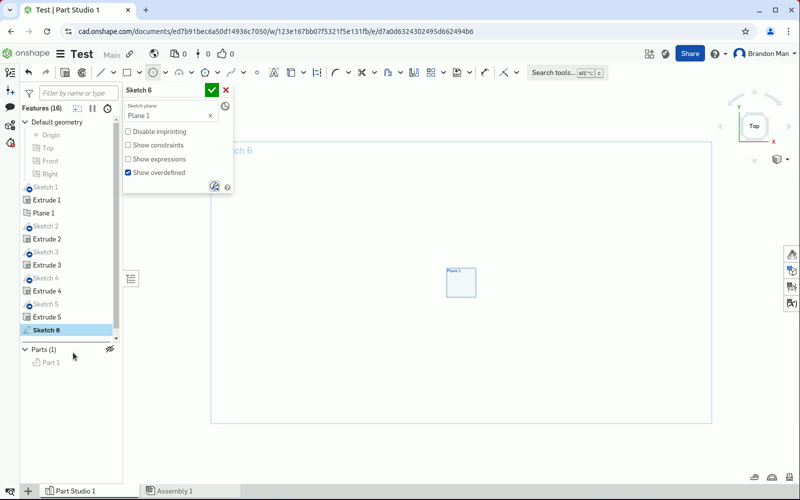
key_down(shift)
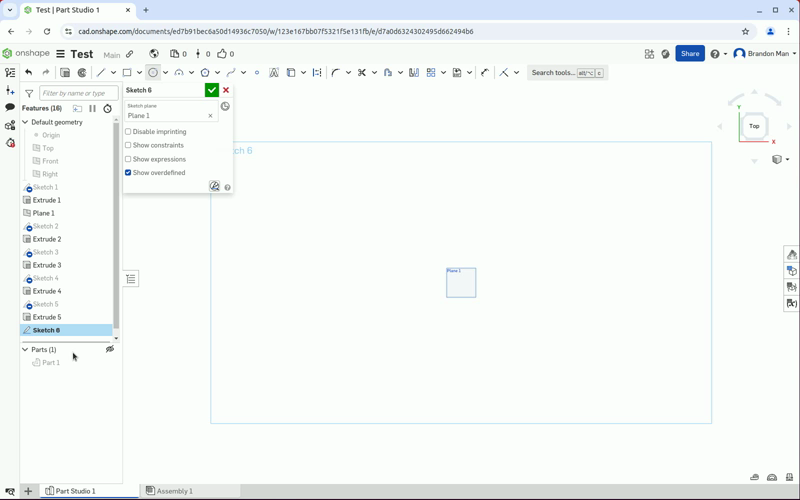
mouse_move(461, 282)
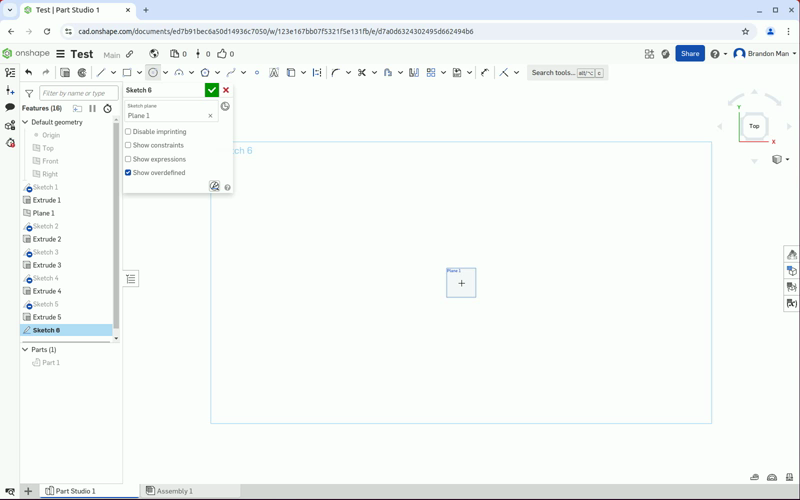
click(461, 282)
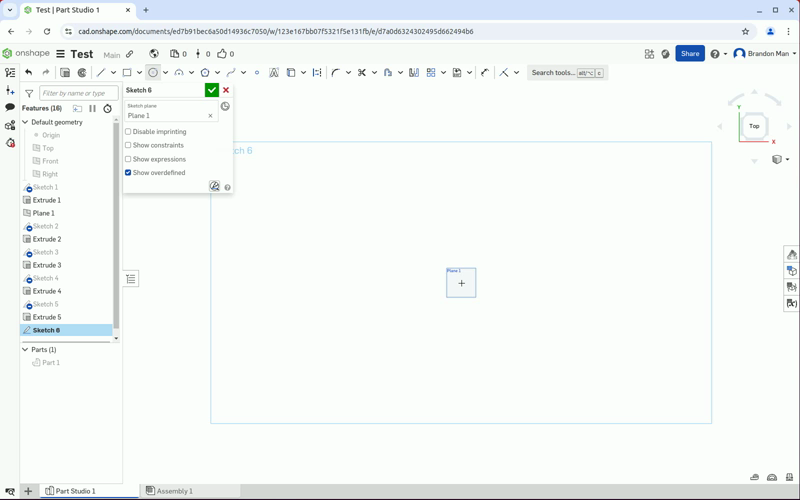
key_up(shift)
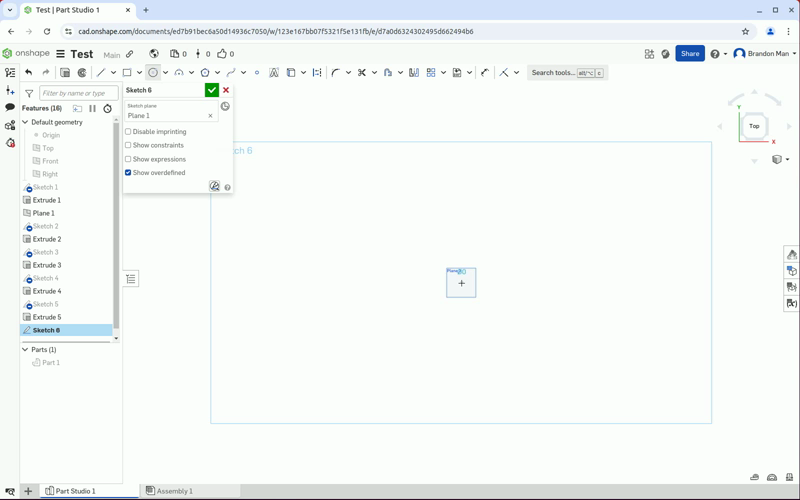
mouse_move(556, 282)
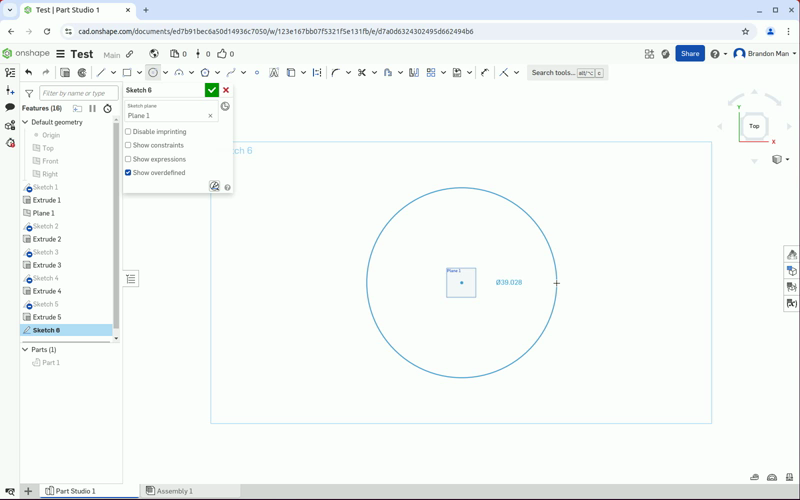
click(556, 282)
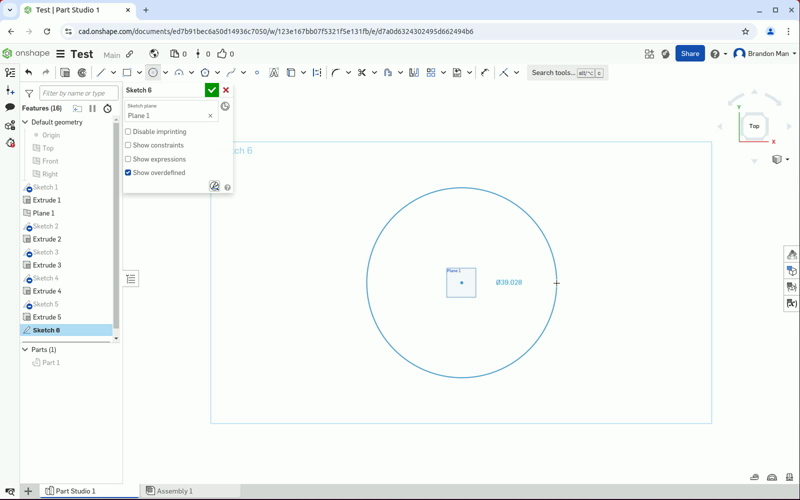
key(esc)
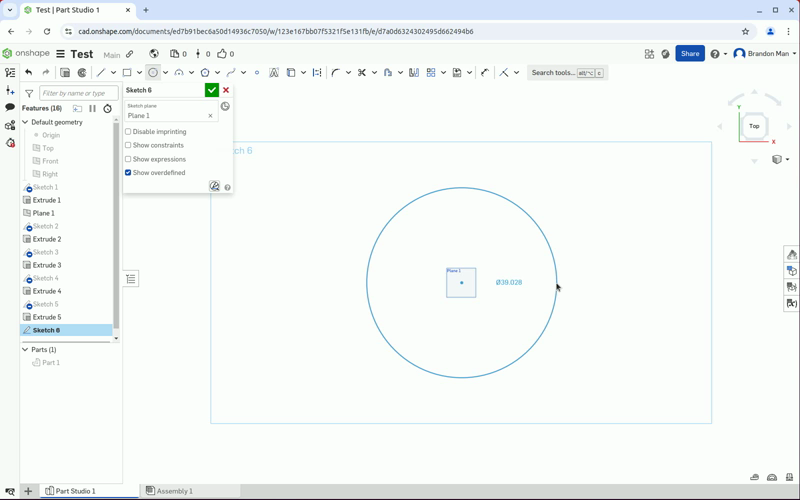
mouse_move(390, 265)
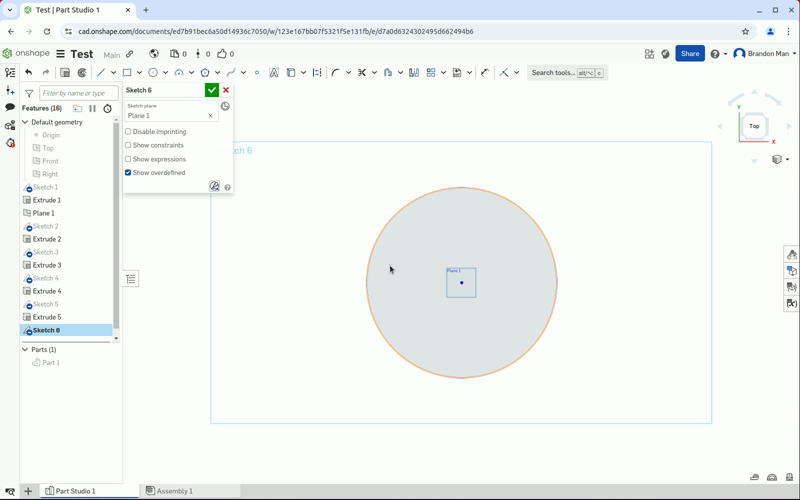
click(390, 265)
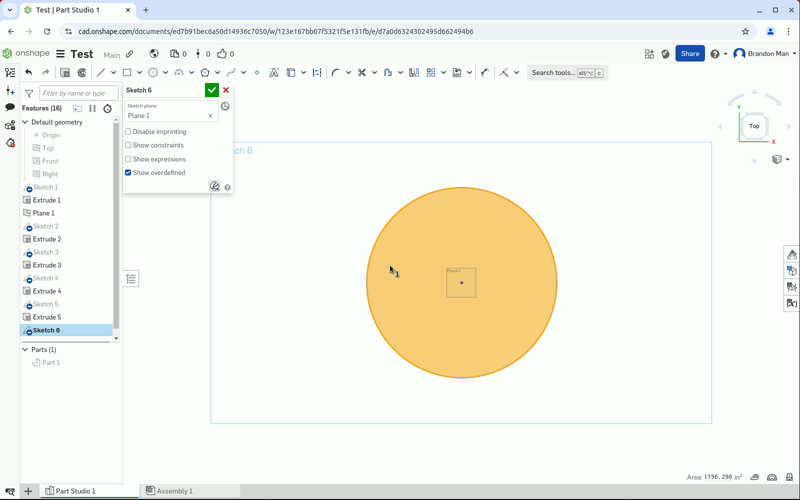
mouse_move(73, 352)
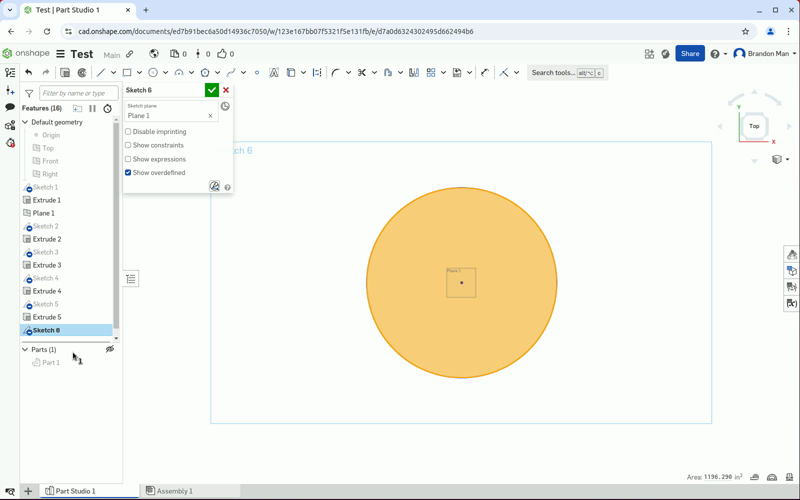
key(shift+y)
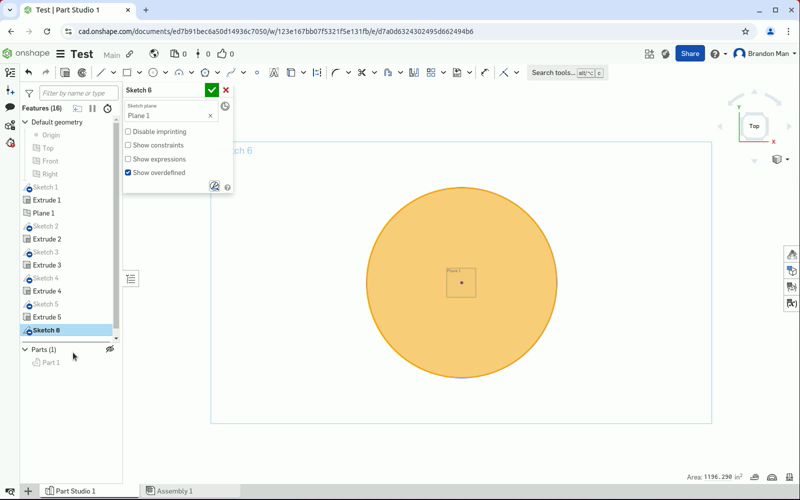
key(shift+e)
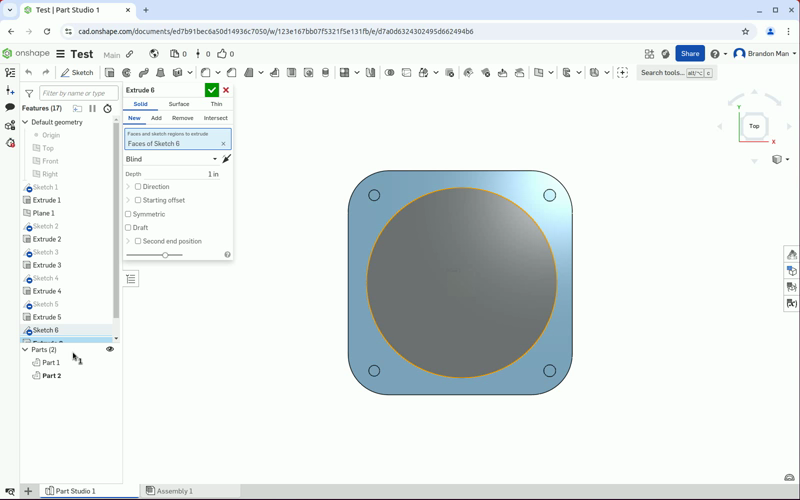
mouse_move(143, 106)
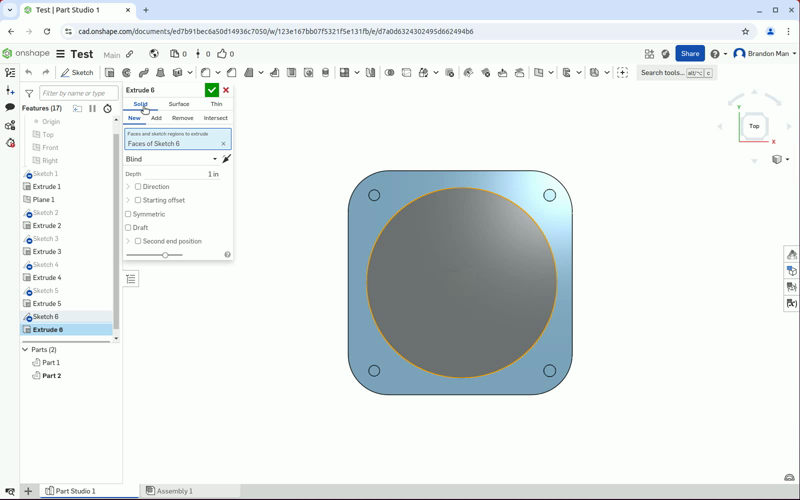
click(143, 106)
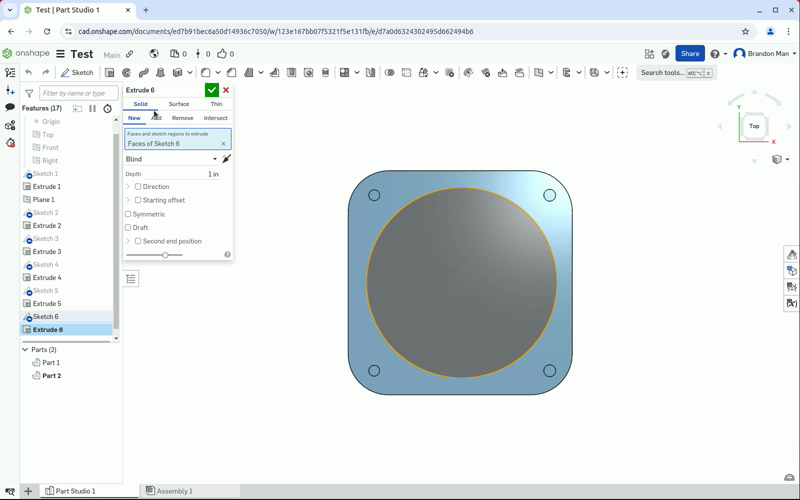
mouse_move(186, 120)
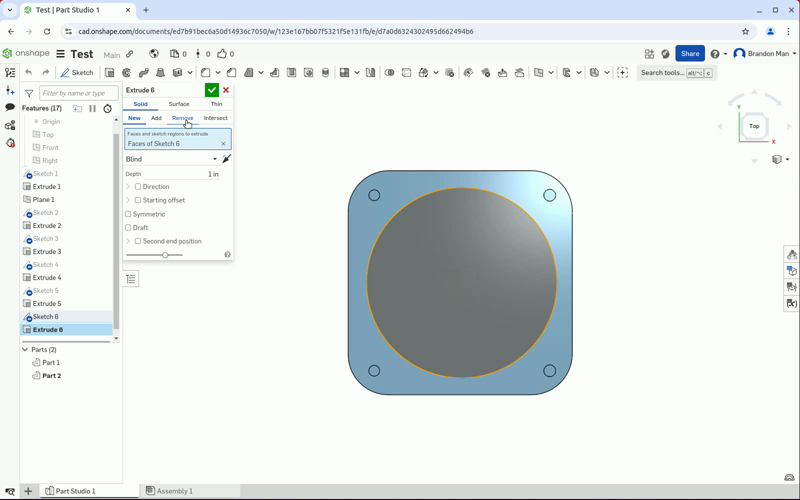
click(186, 120)
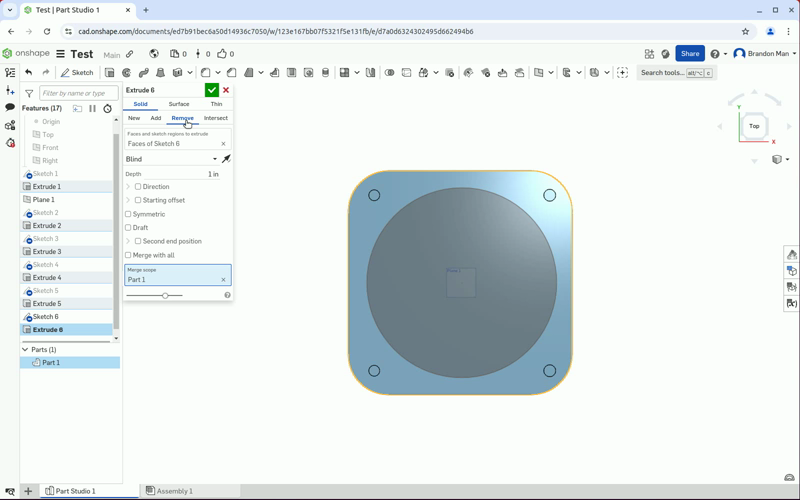
key(tab, 4)
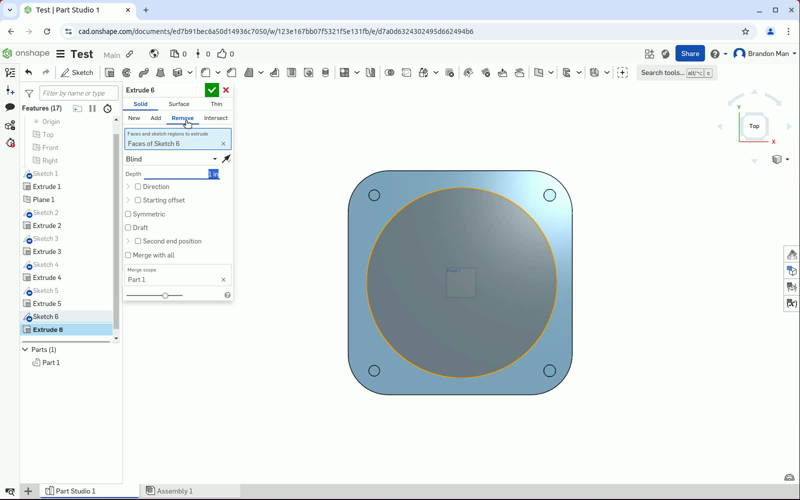
text(7.462)
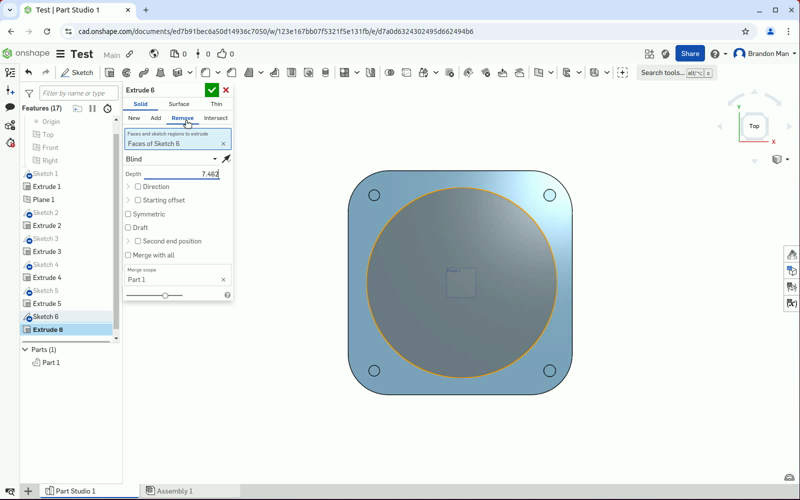
key(tab, 6)
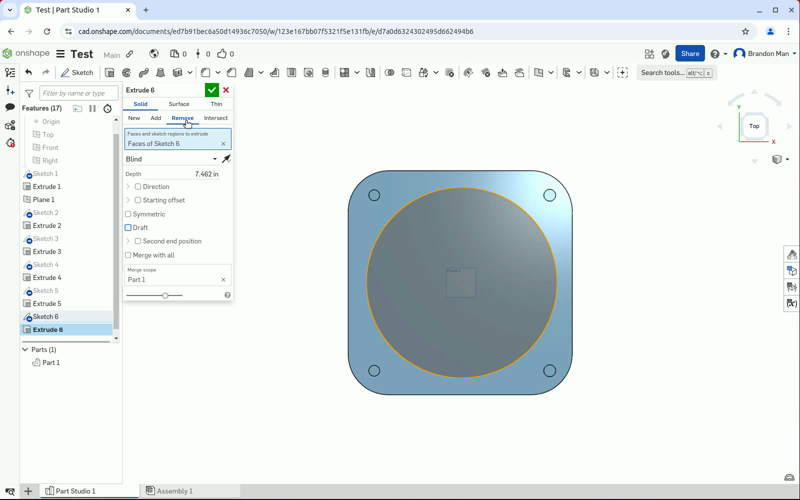
key(space)
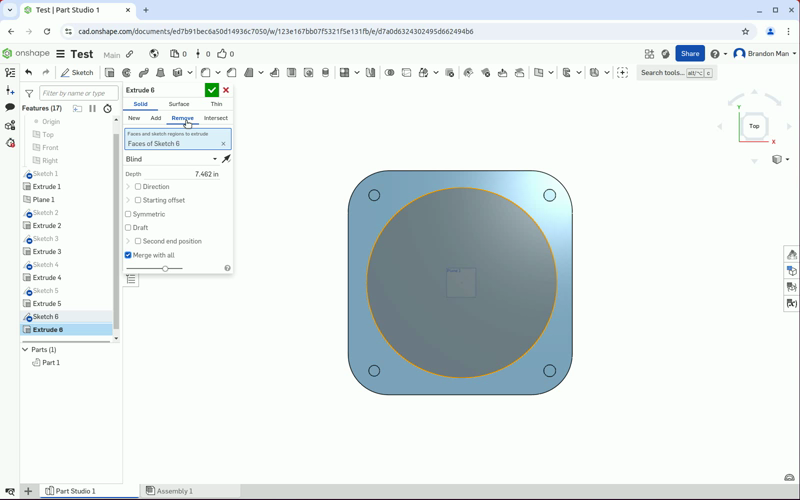
key(enter)
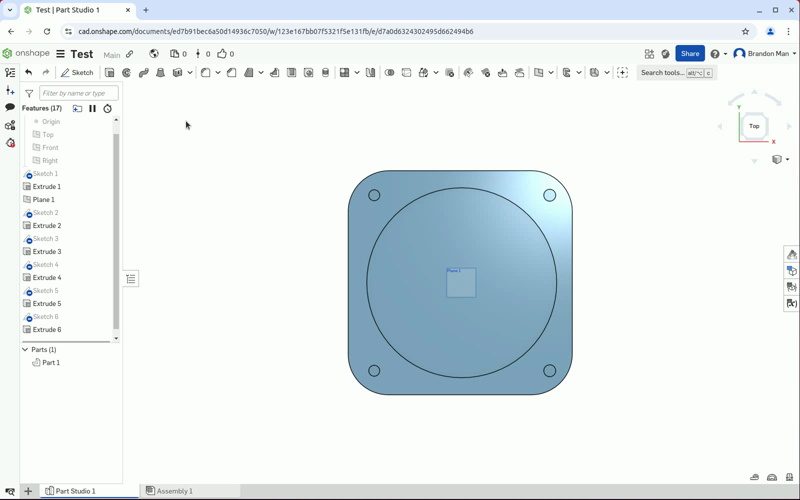
key(shift+h)
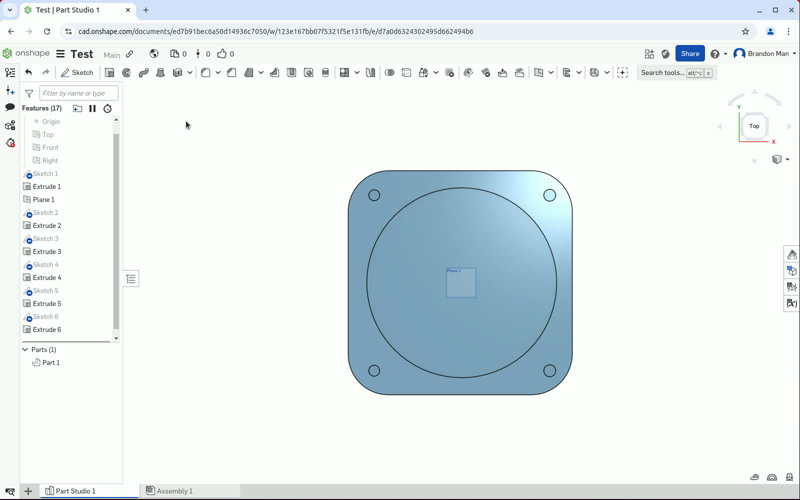
key(shift+h)
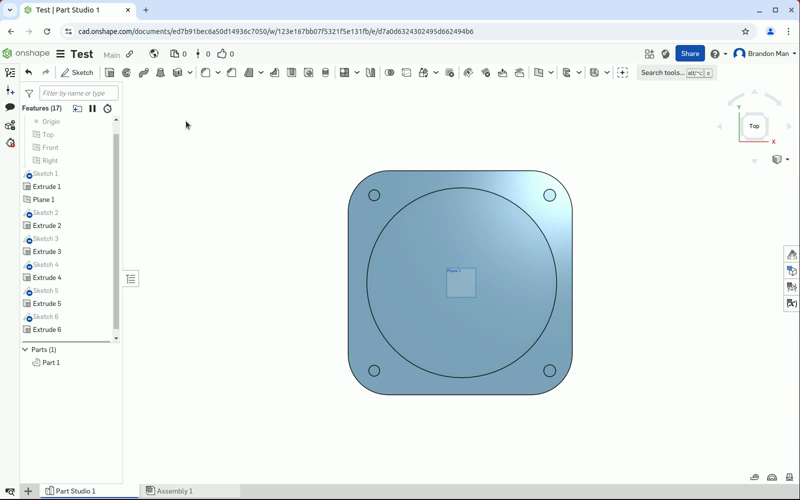
mouse_move(69, 176)
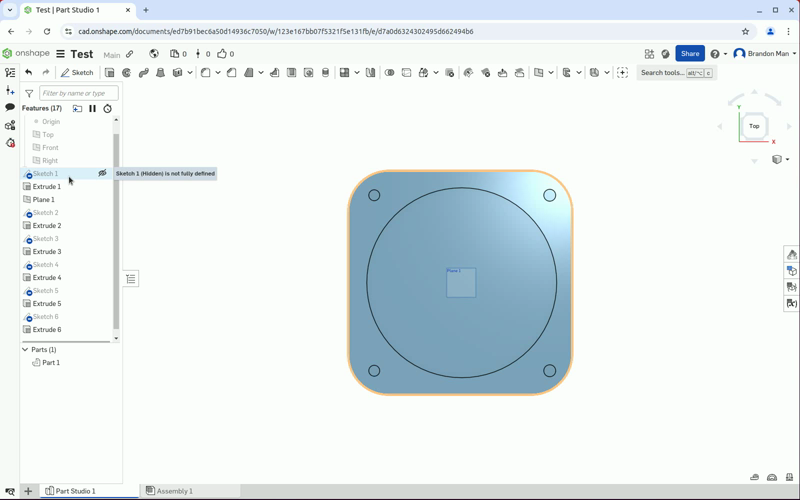
click(69, 176)
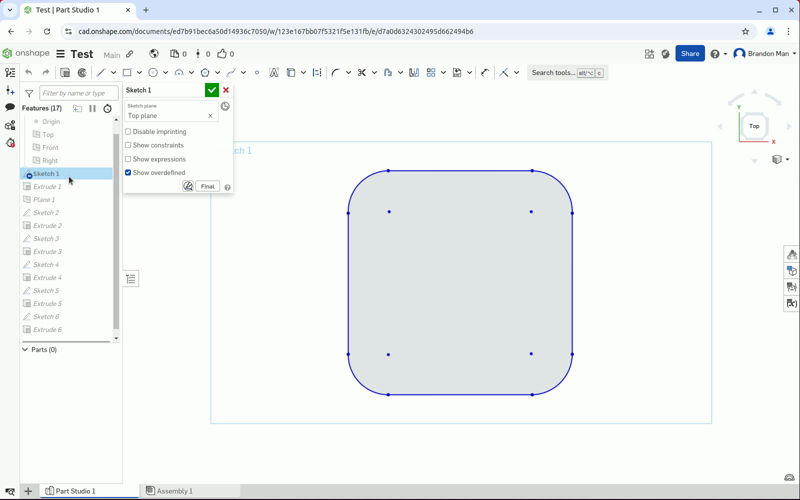
mouse_move(229, 92)
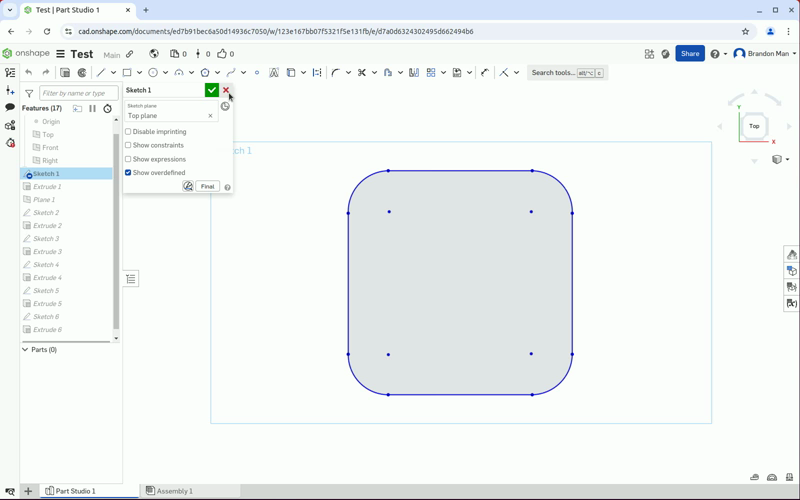
click(229, 92)
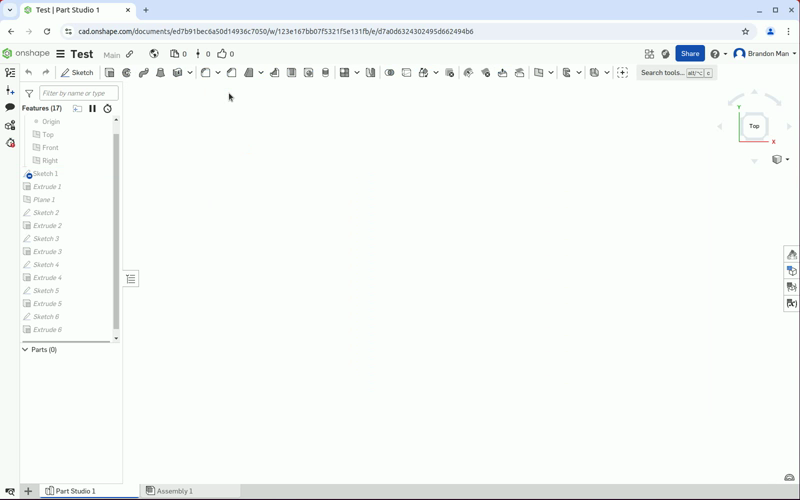
key(shift+s)
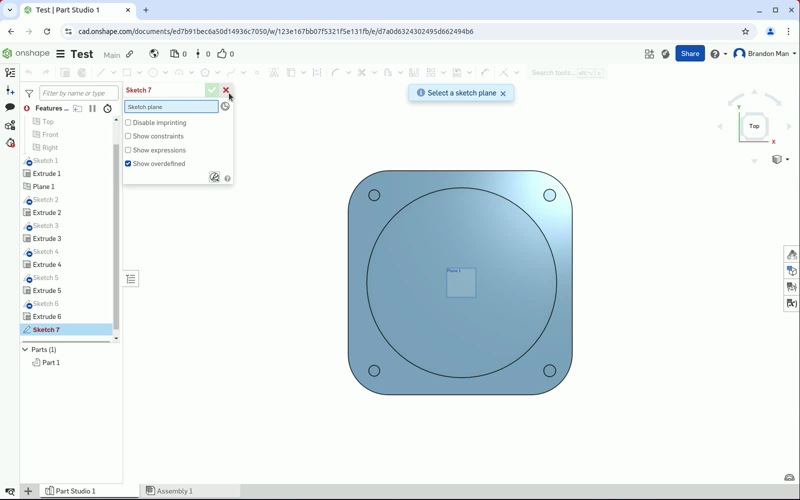
mouse_move(69, 189)
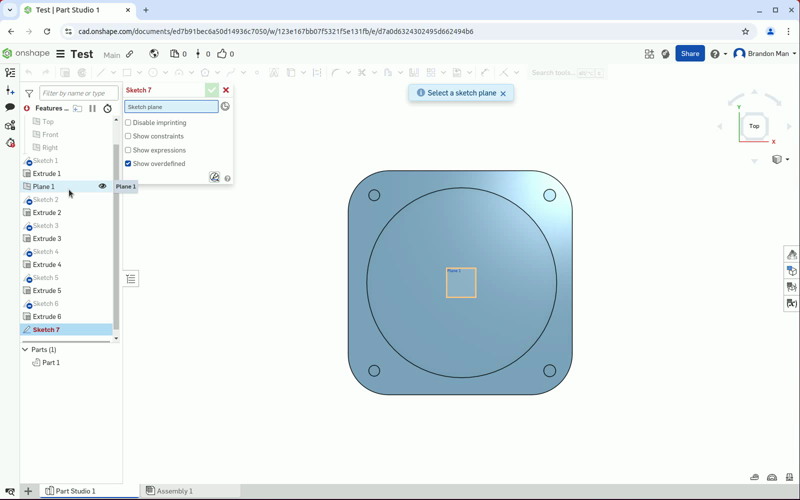
click(69, 189)
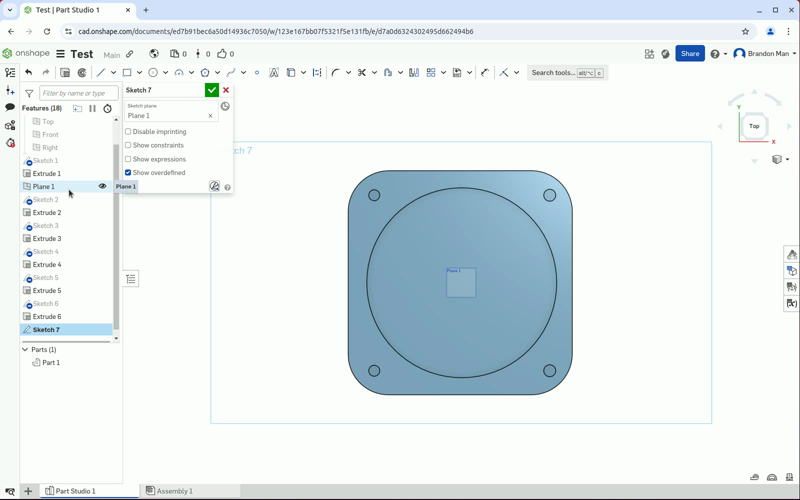
mouse_move(73, 352)
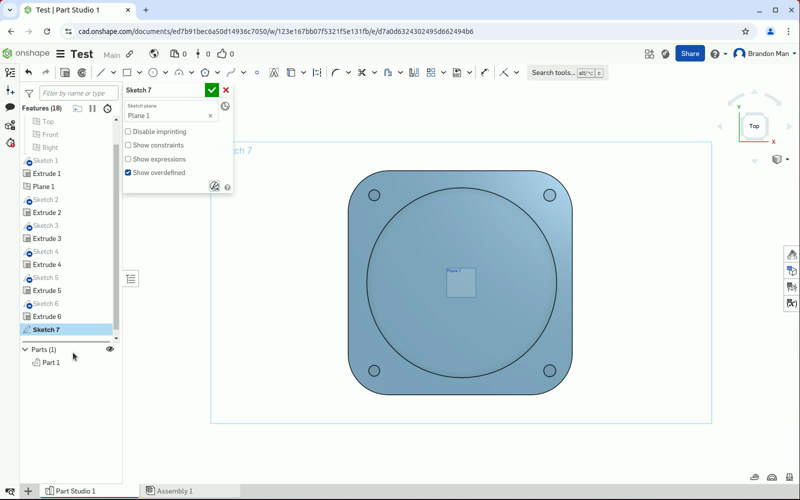
key(y)
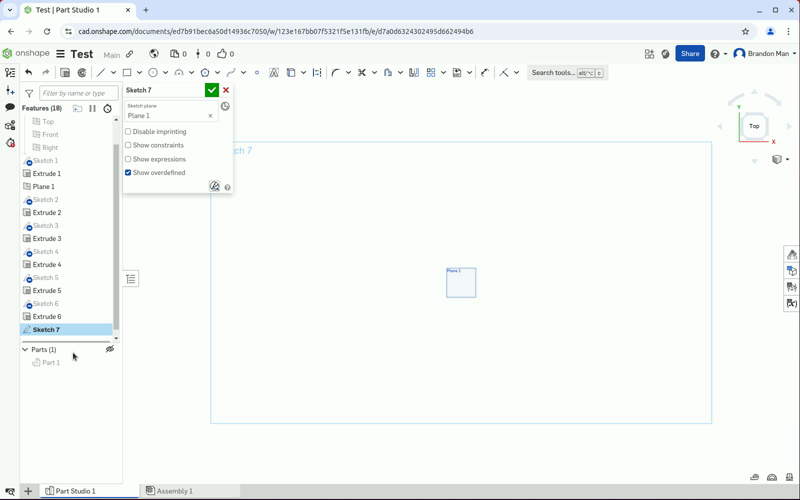
key(c)
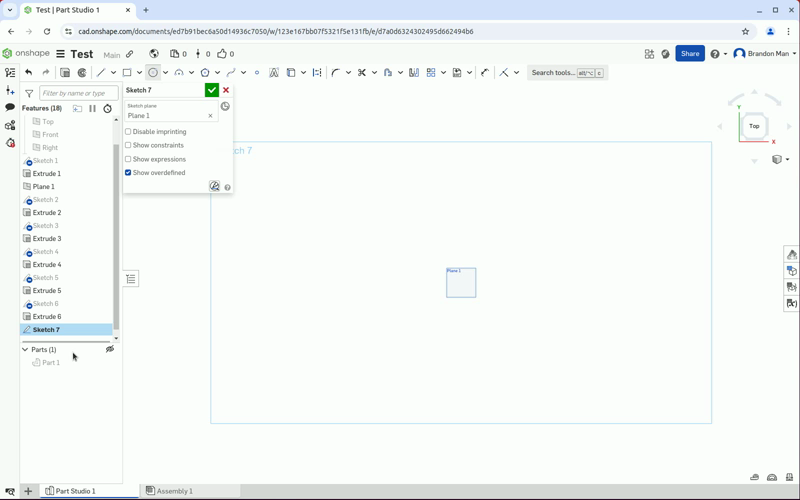
key_down(shift)
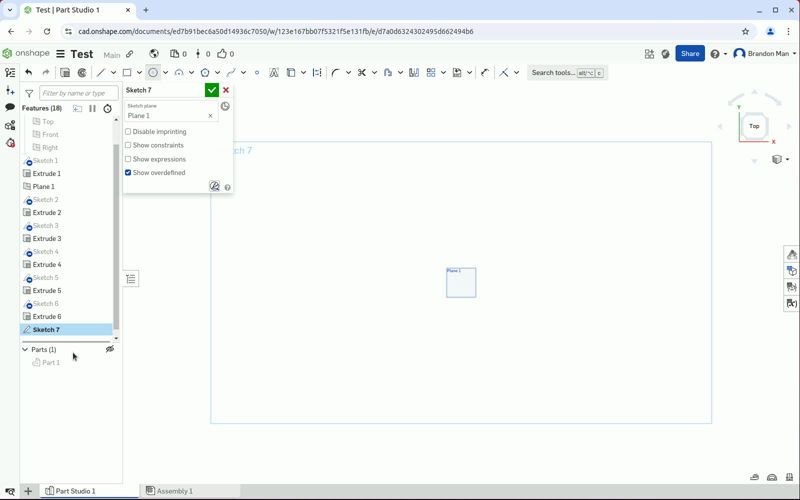
mouse_move(461, 282)
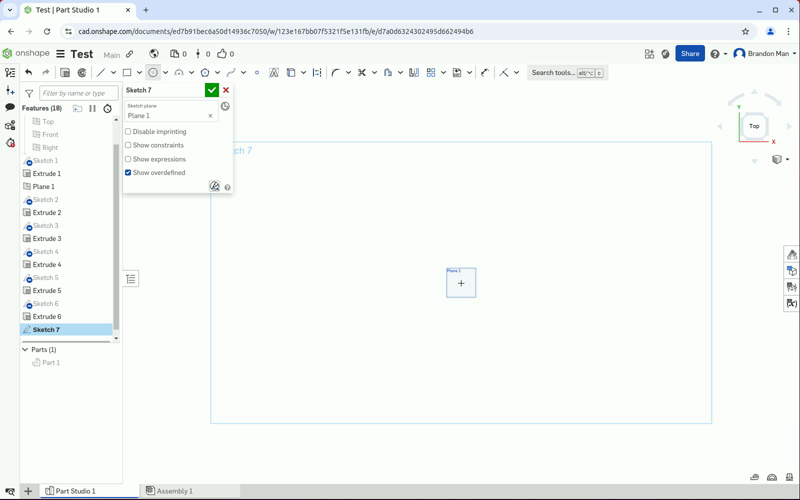
click(461, 282)
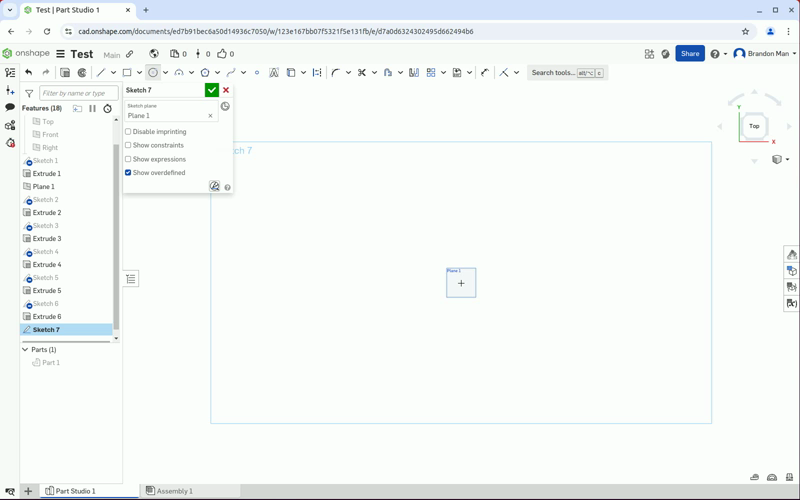
key_up(shift)
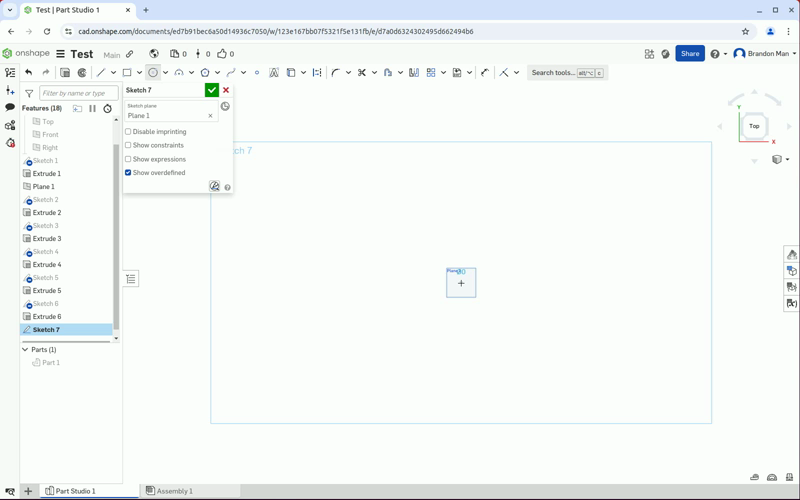
mouse_move(564, 282)
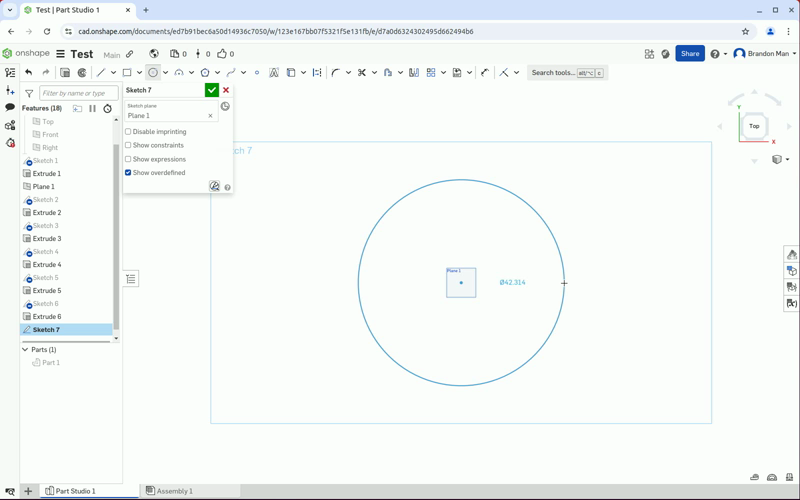
click(564, 282)
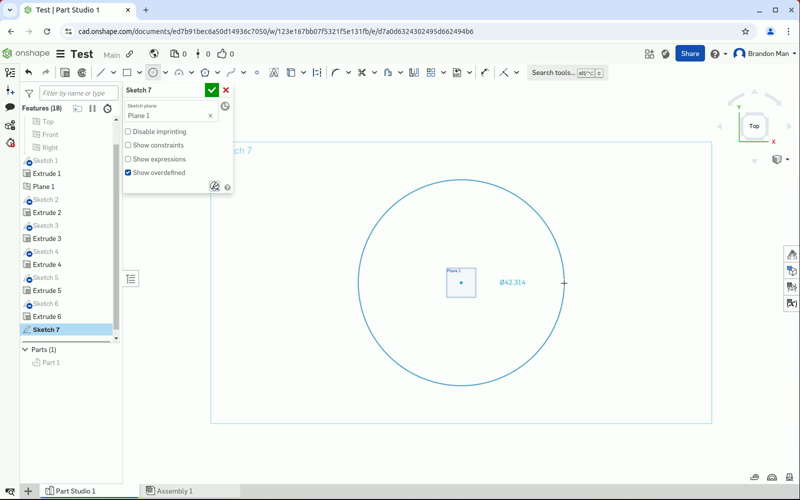
key(esc)
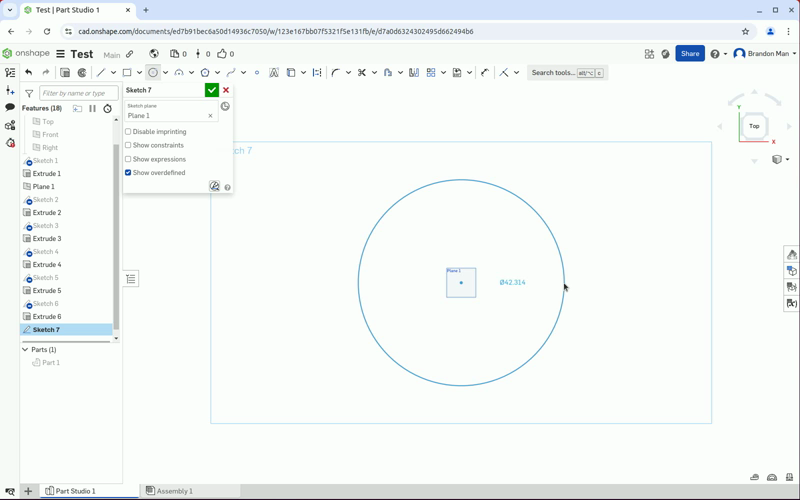
key(c)
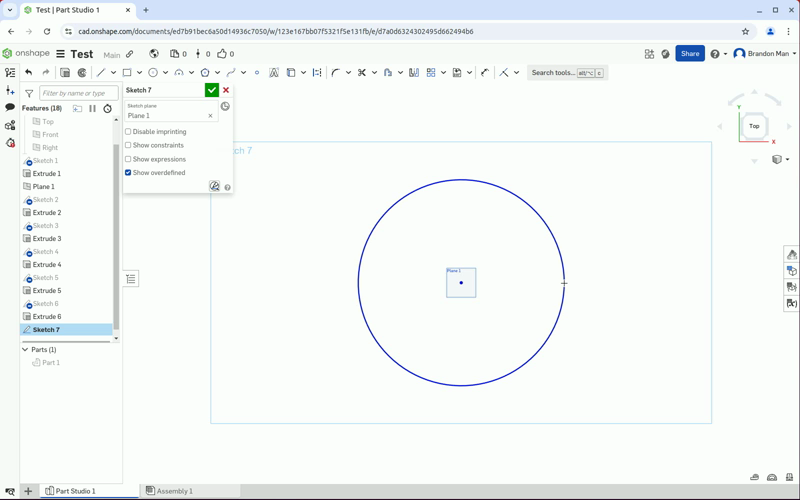
key_down(shift)
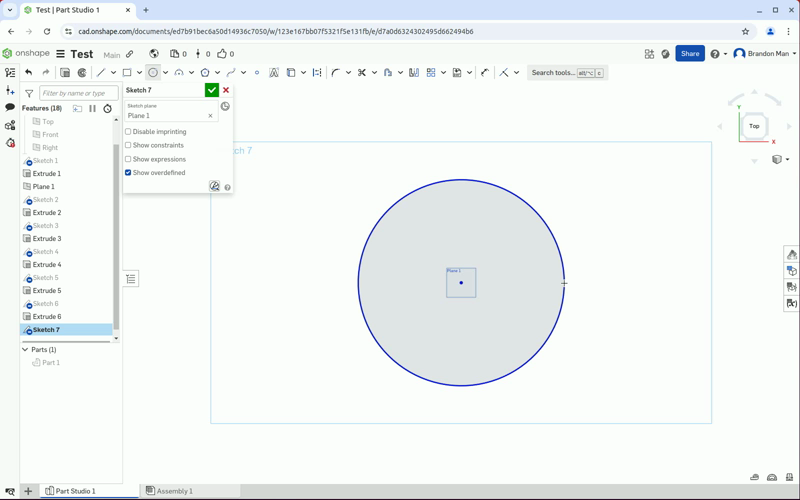
mouse_move(461, 282)
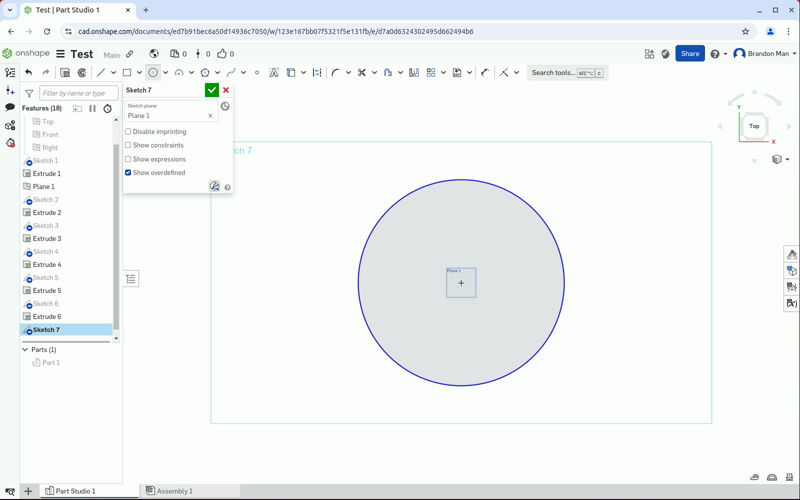
click(461, 282)
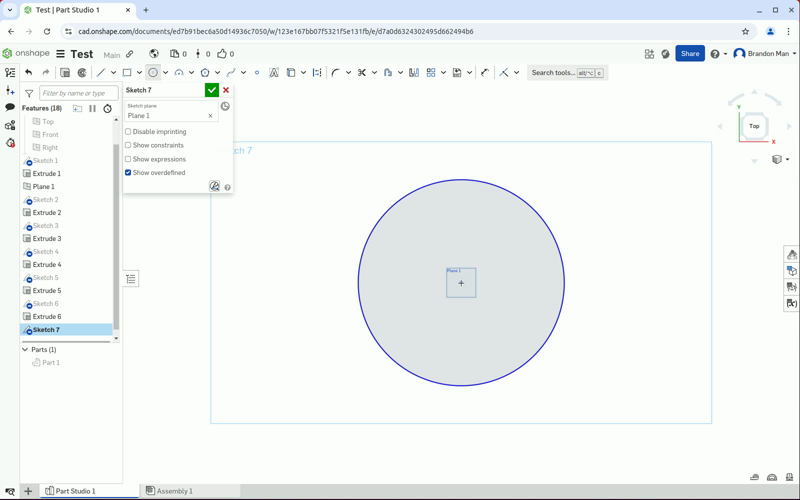
key_up(shift)
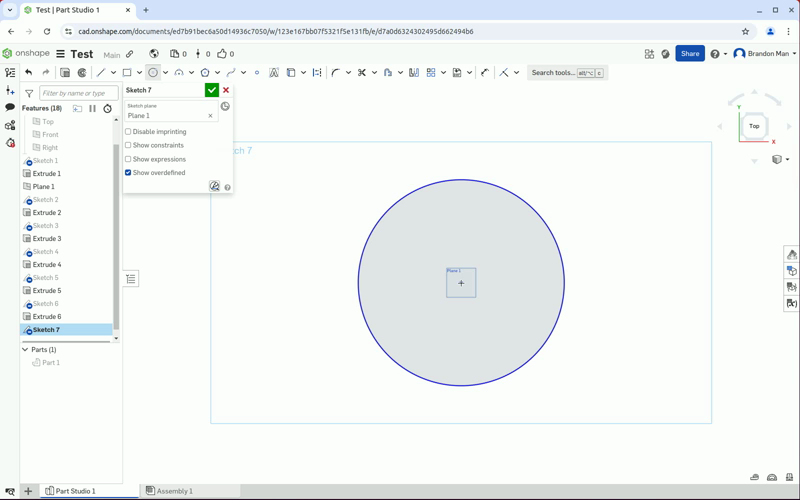
mouse_move(555, 282)
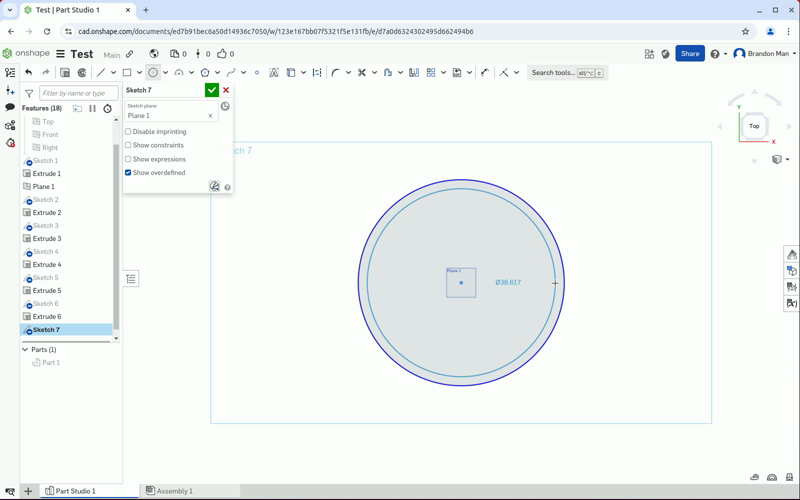
click(555, 282)
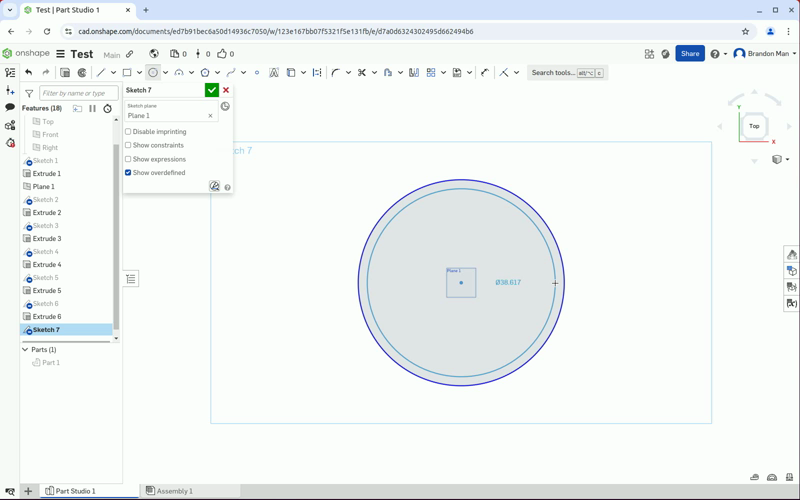
key(esc)
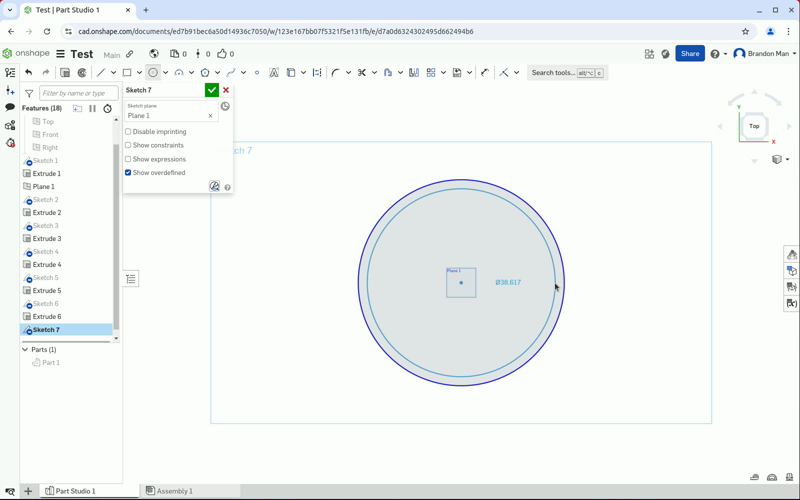
mouse_move(441, 379)
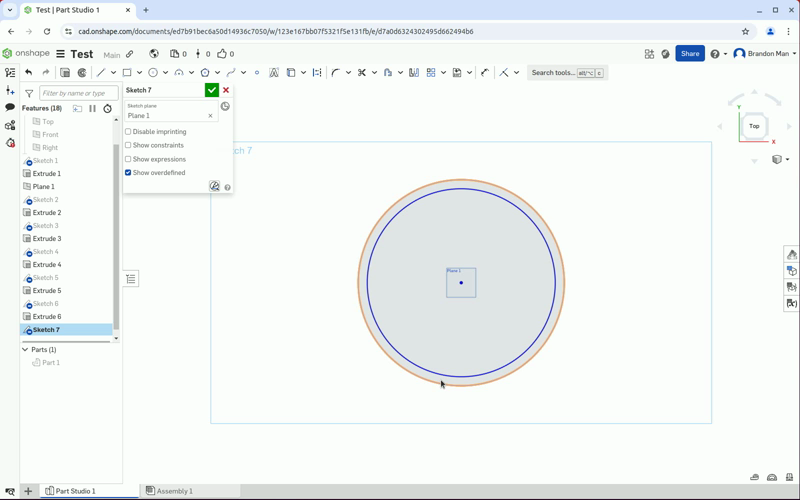
click(441, 379)
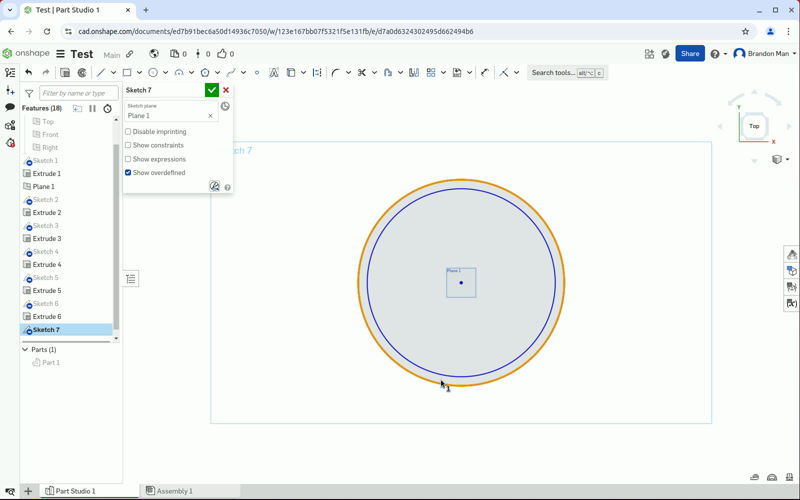
mouse_move(73, 352)
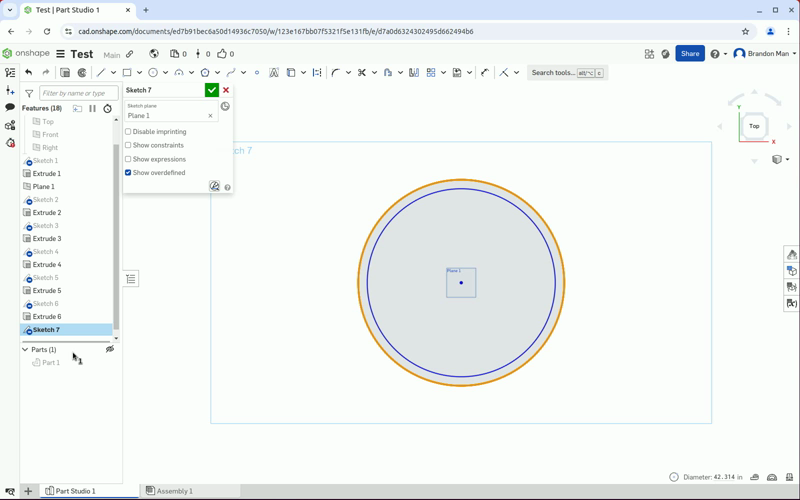
key(shift+y)
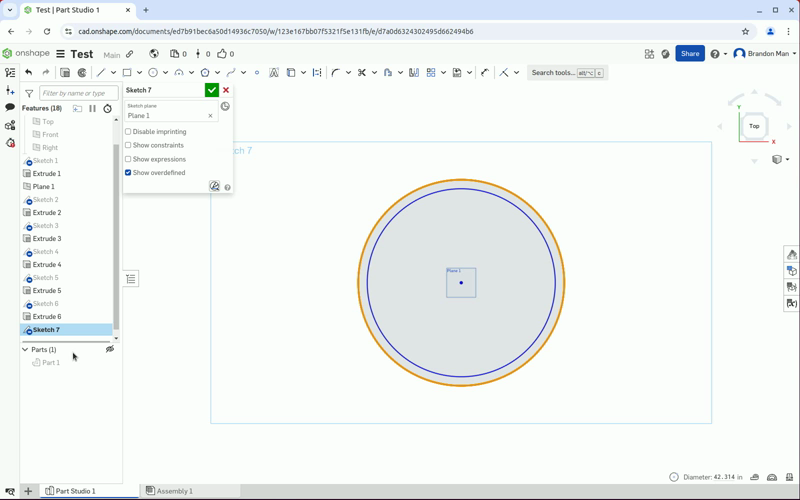
key(shift+e)
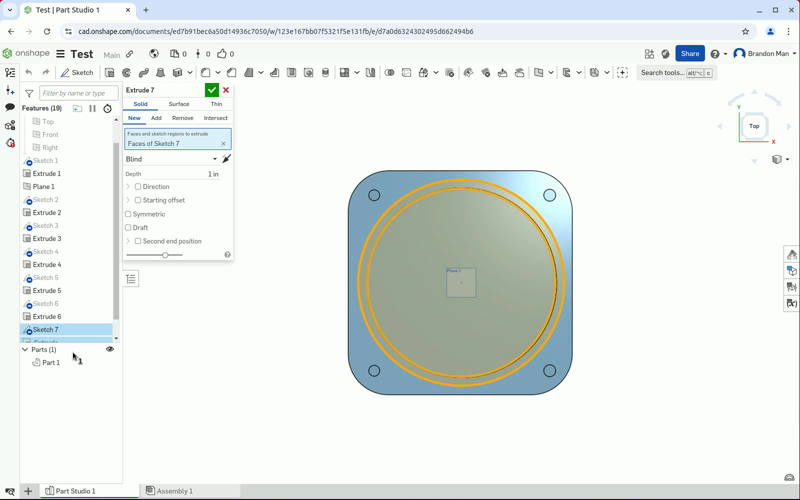
mouse_move(143, 106)
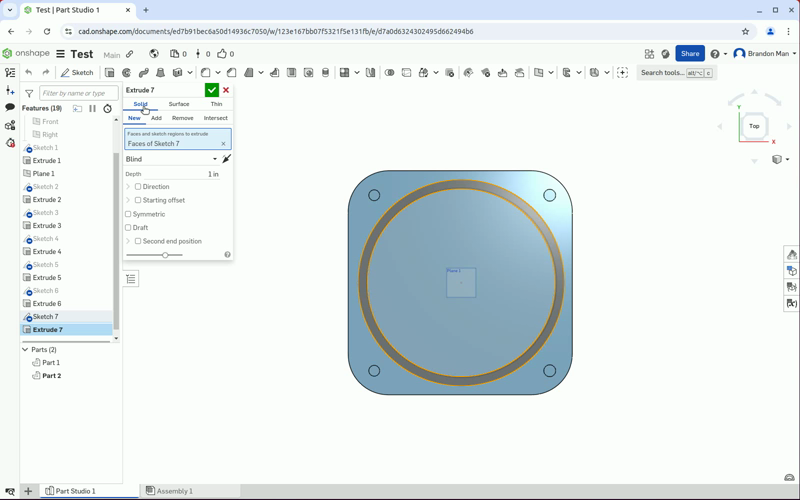
click(143, 106)
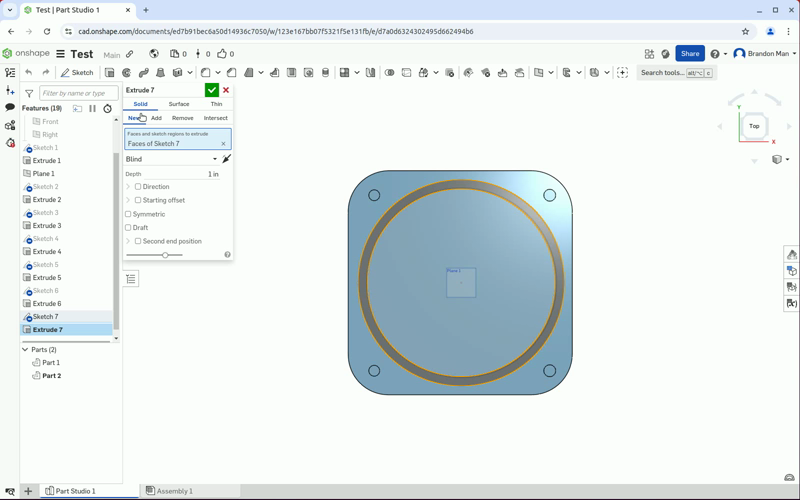
mouse_move(137, 120)
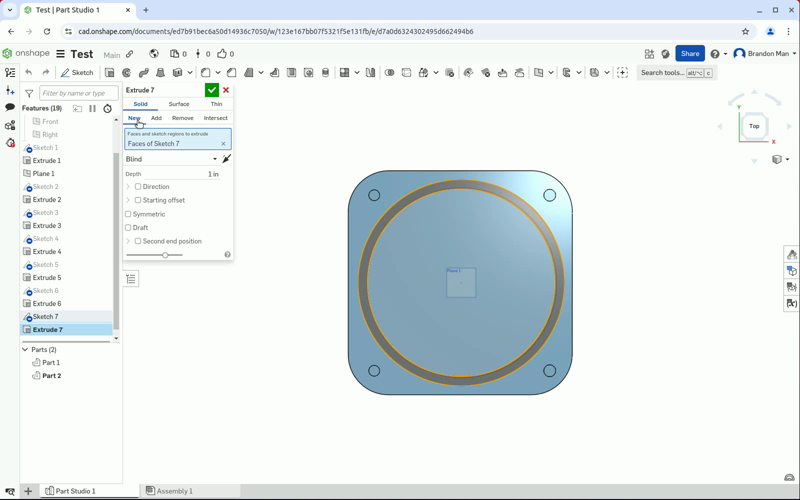
click(137, 120)
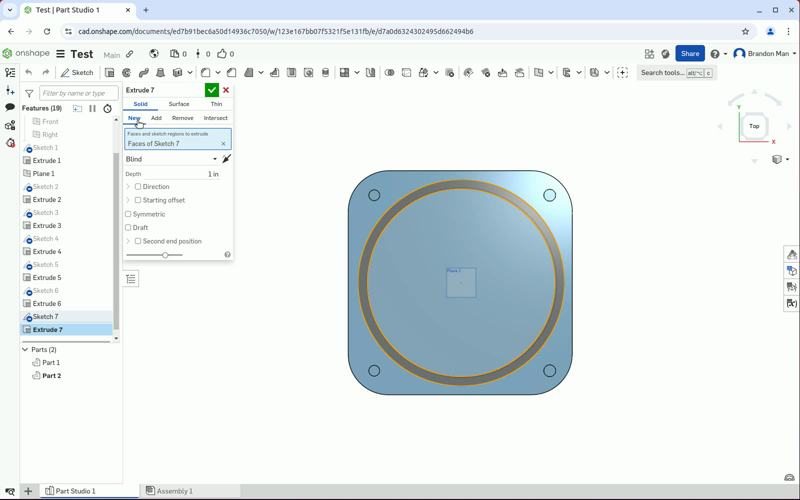
key(tab, 4)
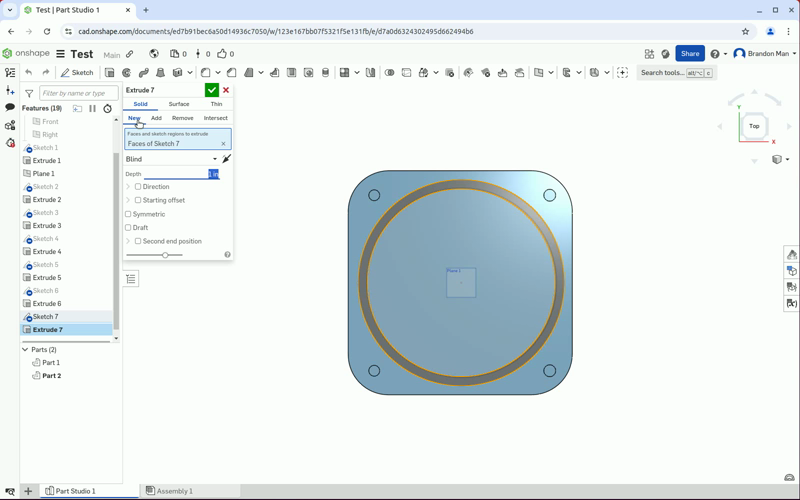
text(4.574)
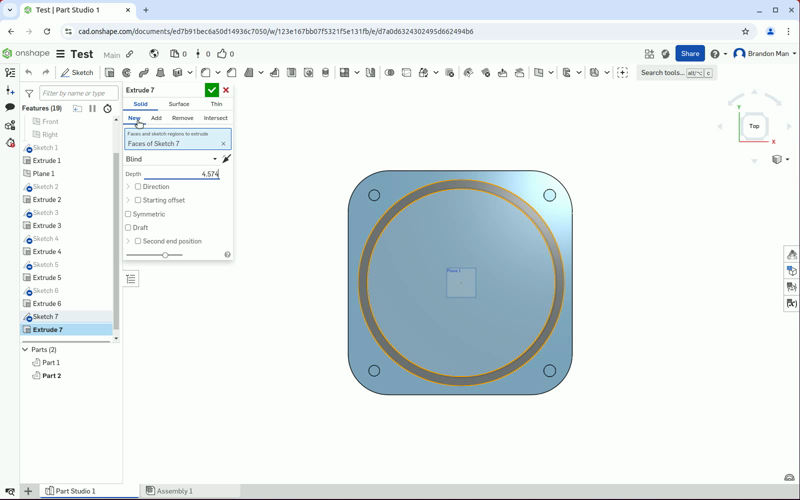
key(enter)
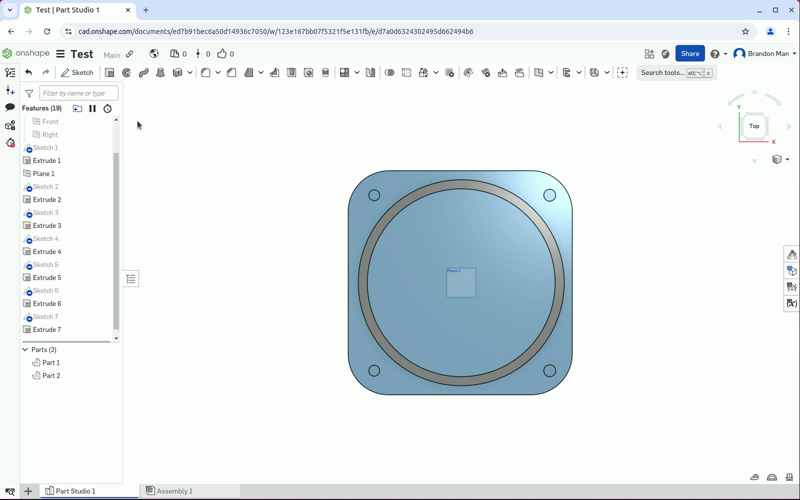
key(shift+h)
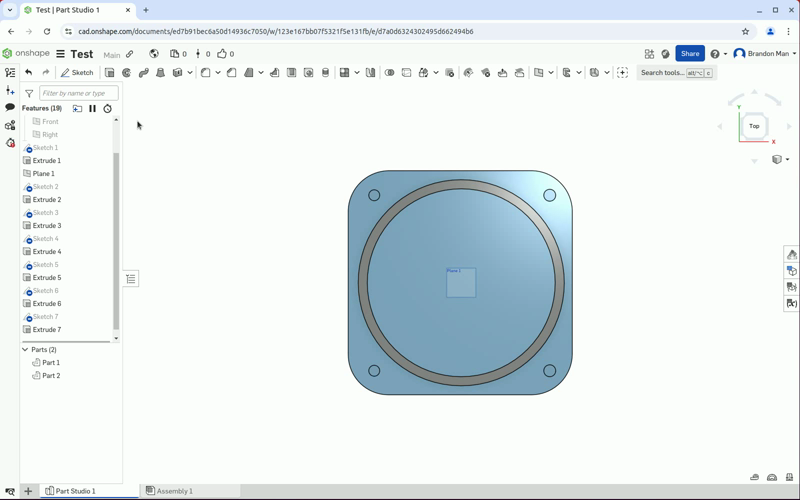
key(shift+h)
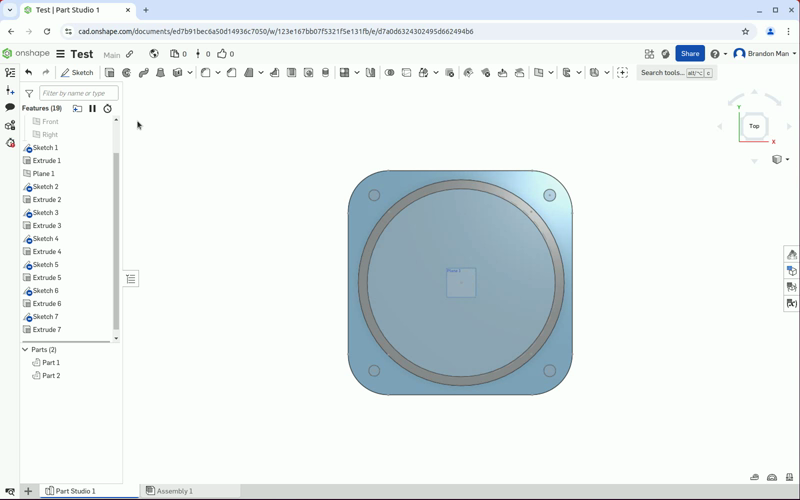
key(shift+7)
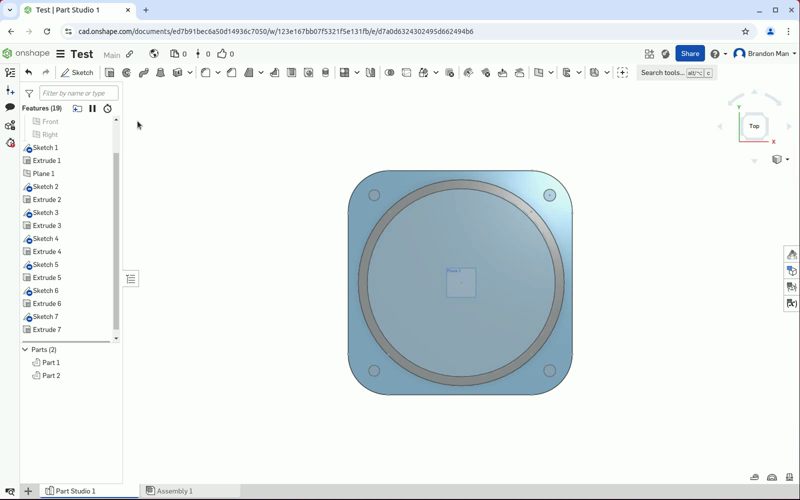
key(up, 3)
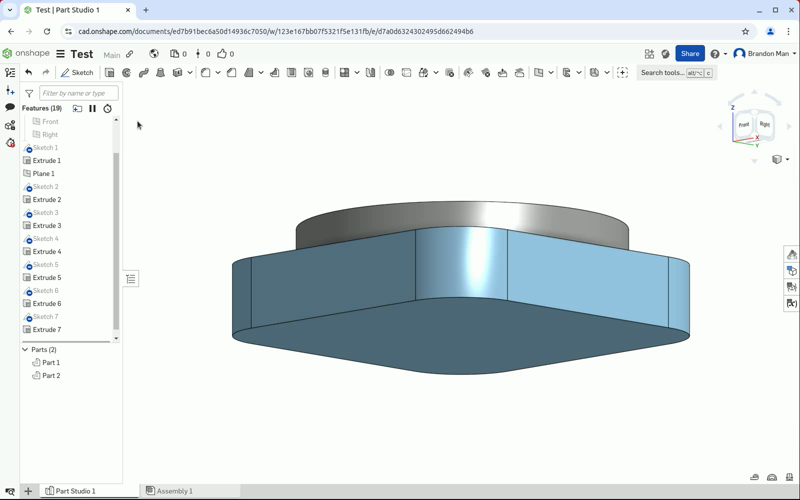
key(left, 3)
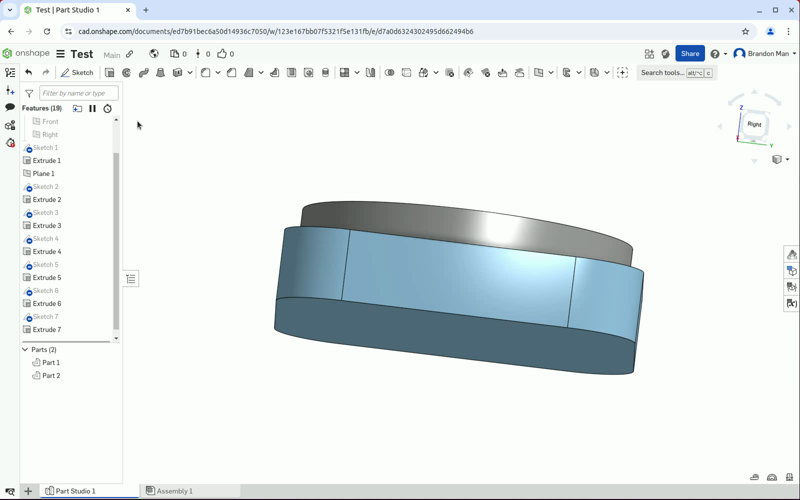
key(right, 3)
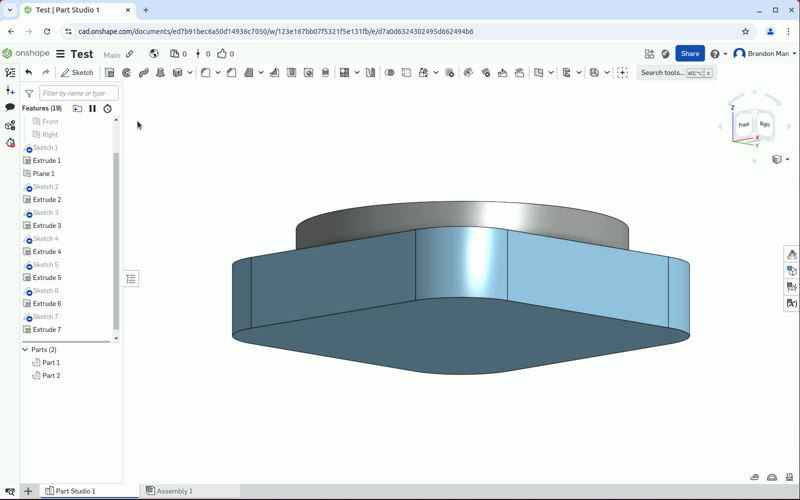
key(down, 3)
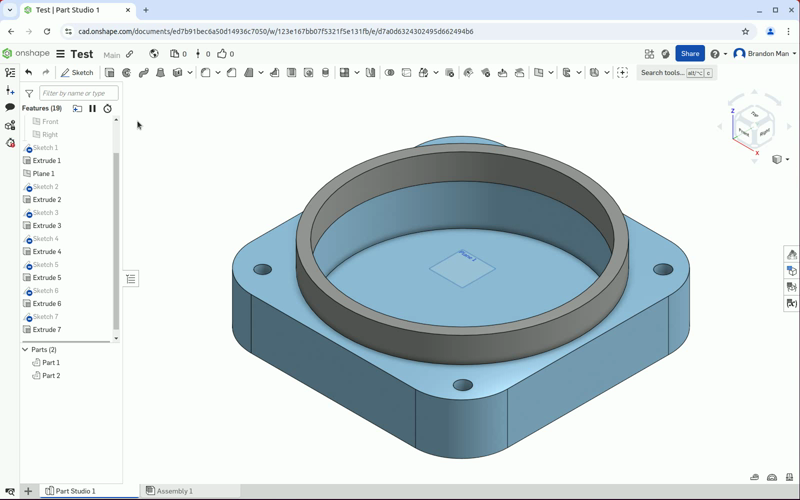
mouse_move(69, 150)
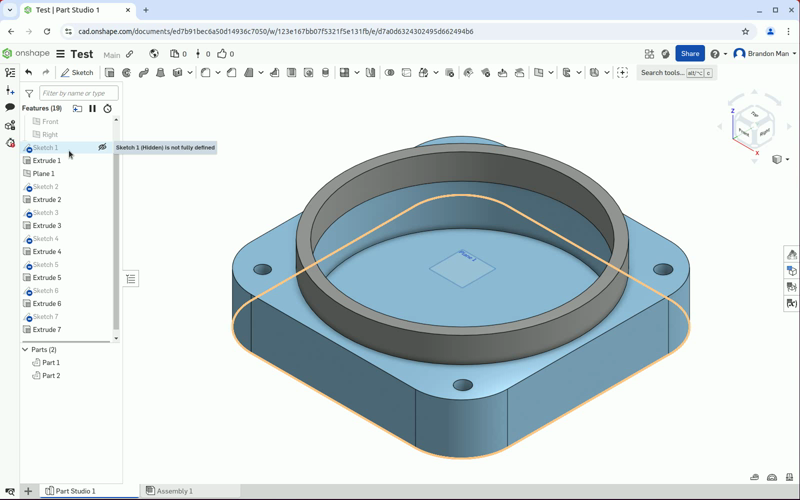
click(69, 150)